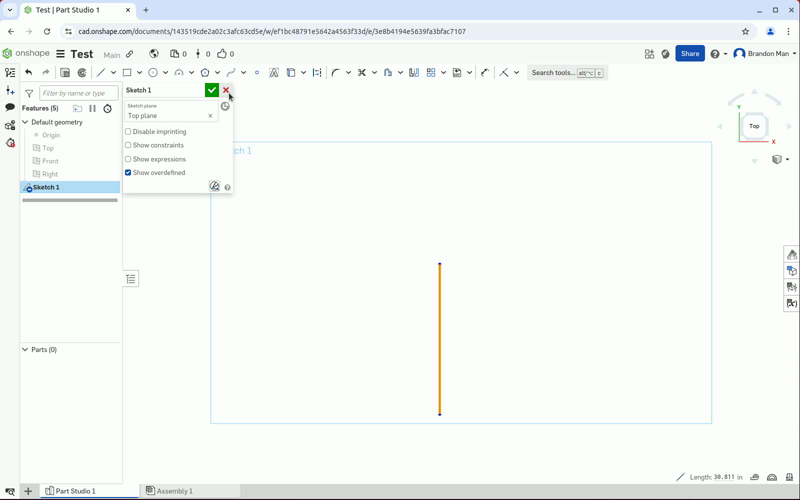
key(shift+h)
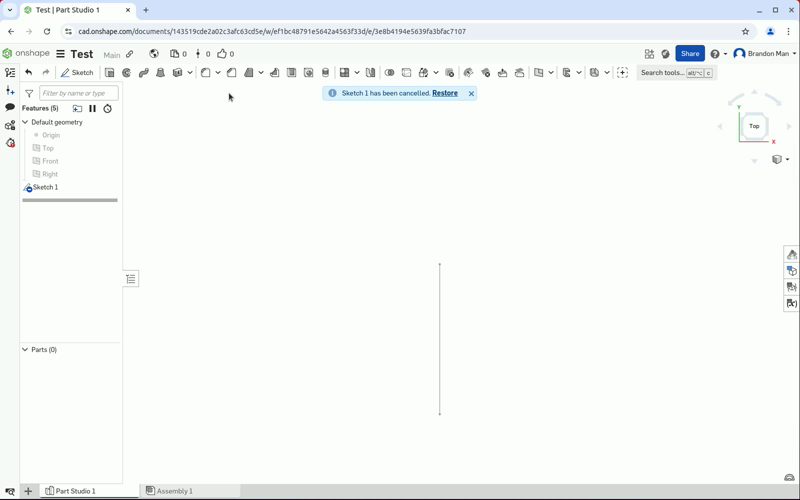
mouse_move(73, 352)
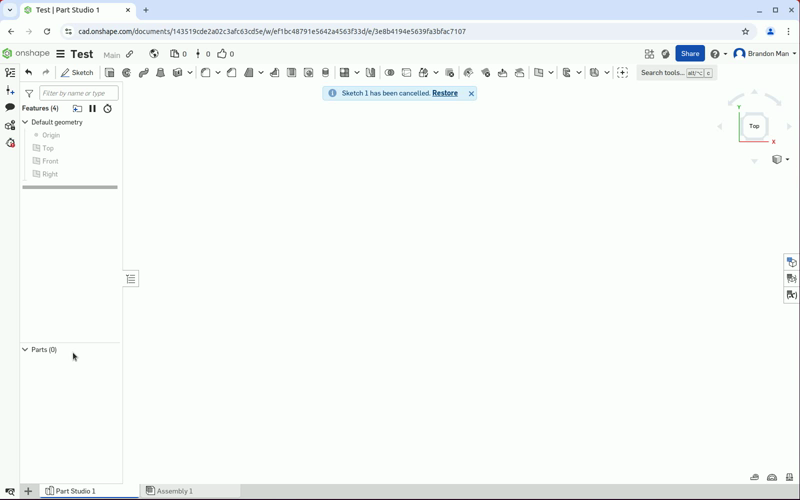
key(y)
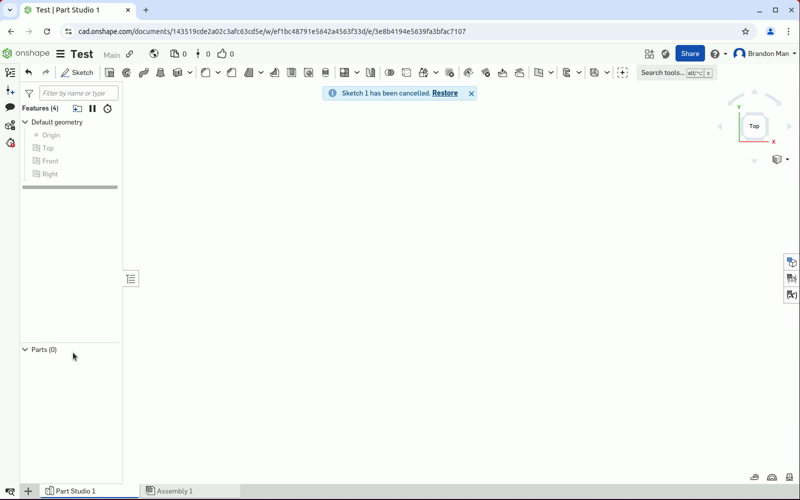
key(shift+p)
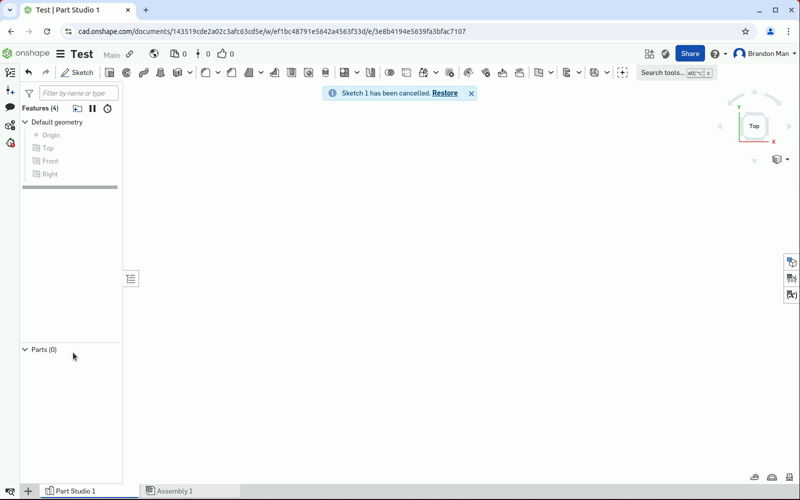
key(space)
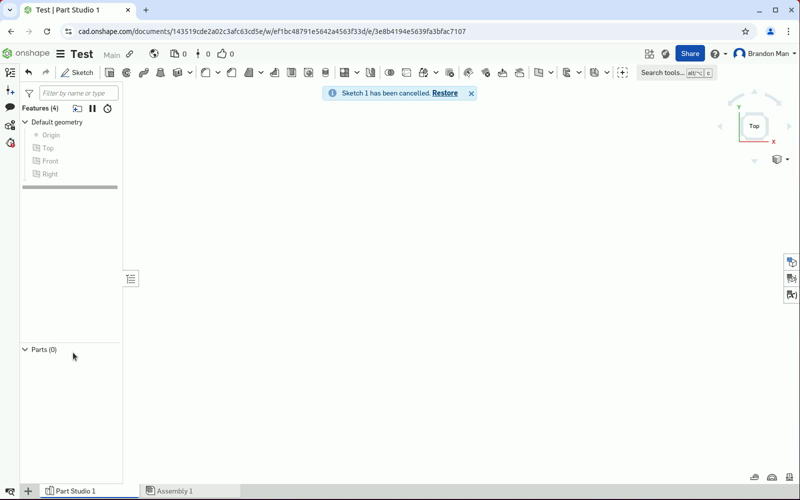
key_down(shift)
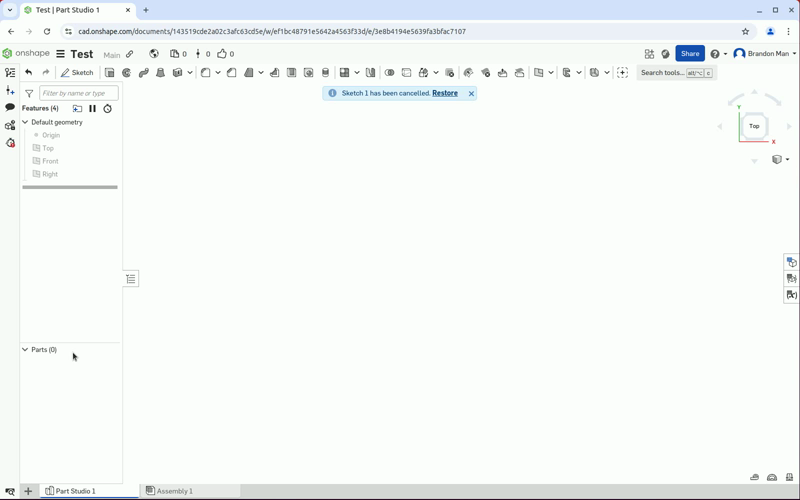
key(up)
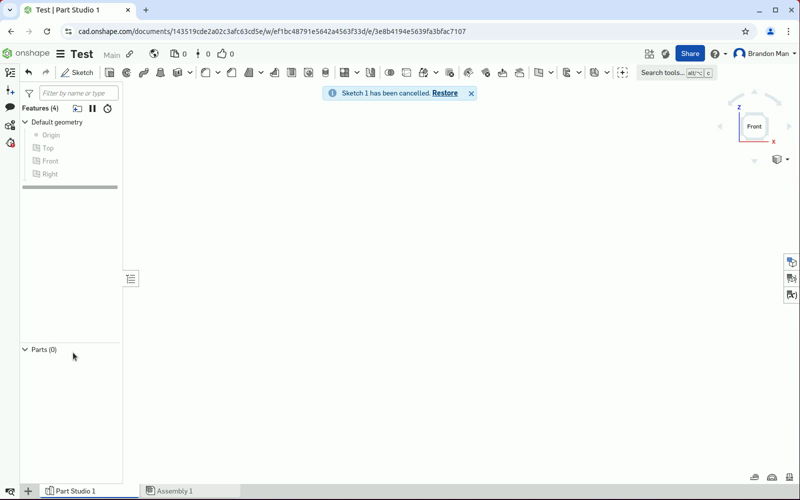
key_up(shift)
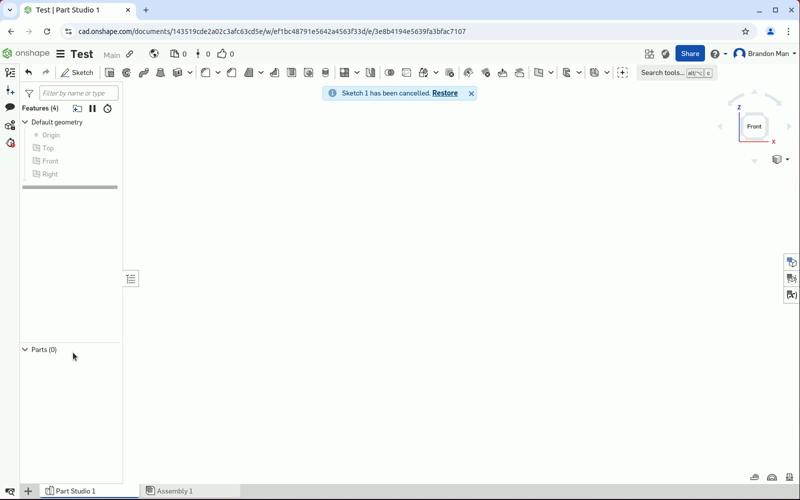
mouse_move(73, 352)
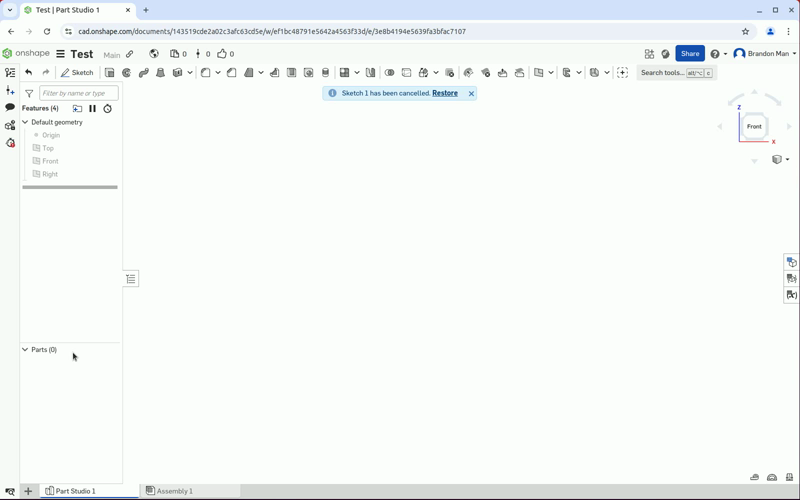
key(shift+y)
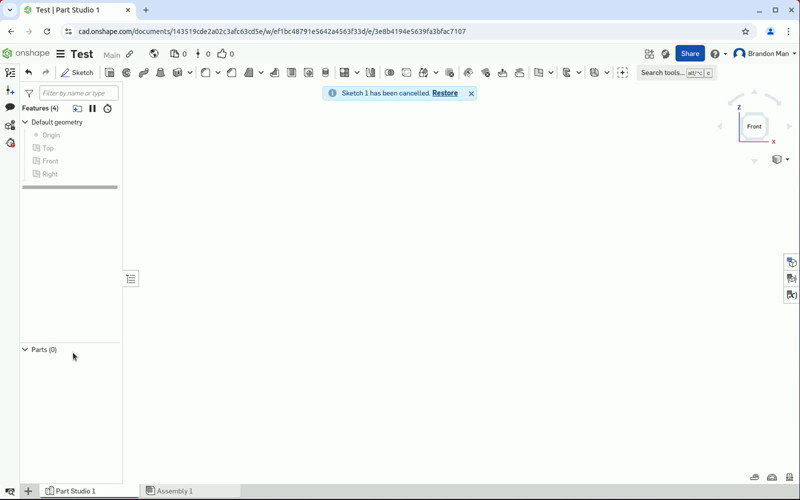
key(shift+s)
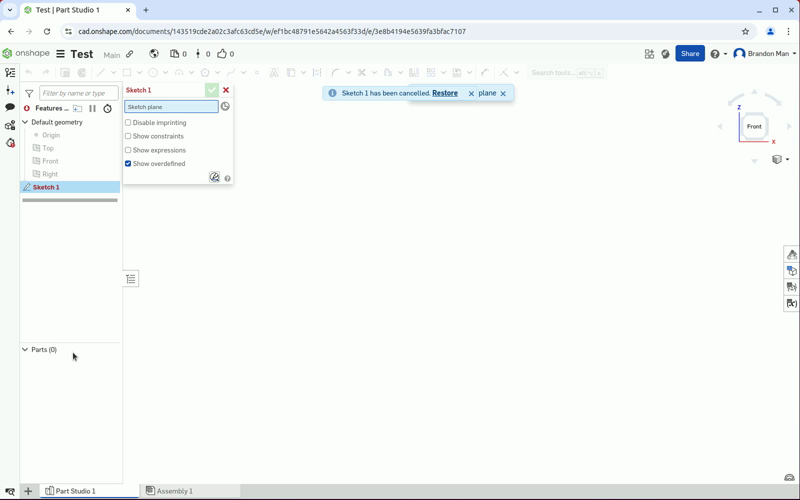
mouse_move(73, 163)
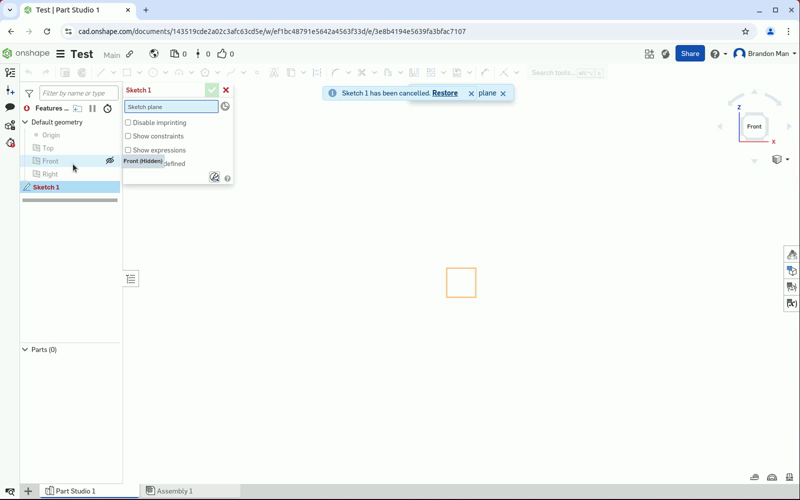
click(73, 163)
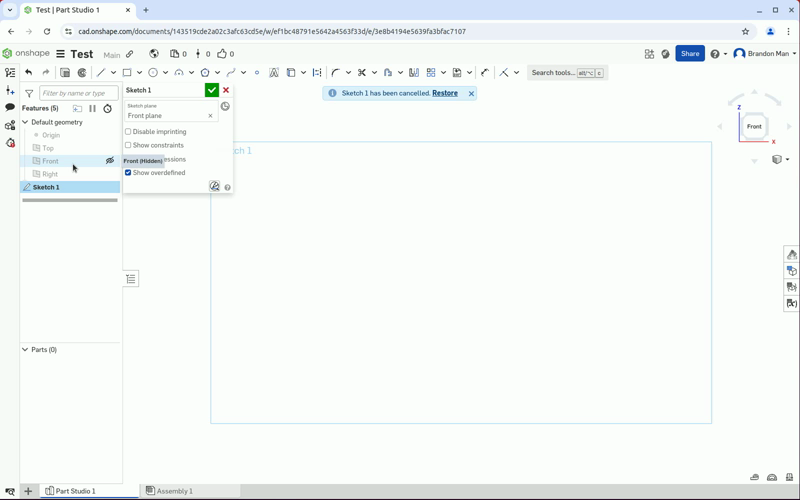
mouse_move(73, 352)
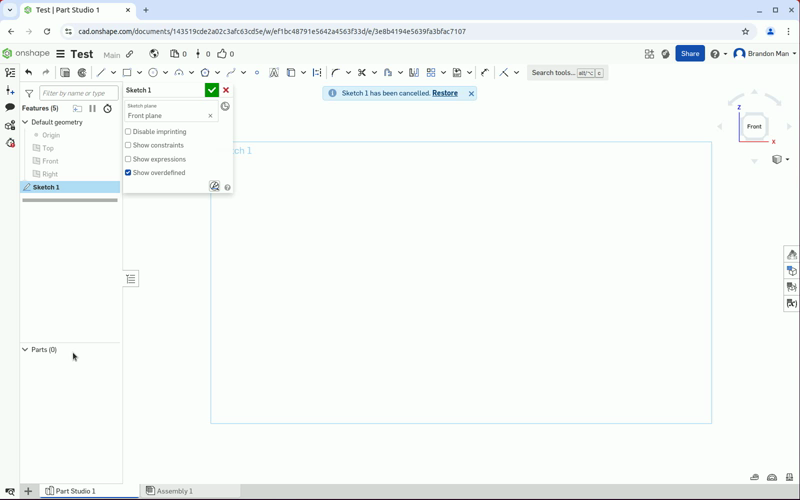
key(y)
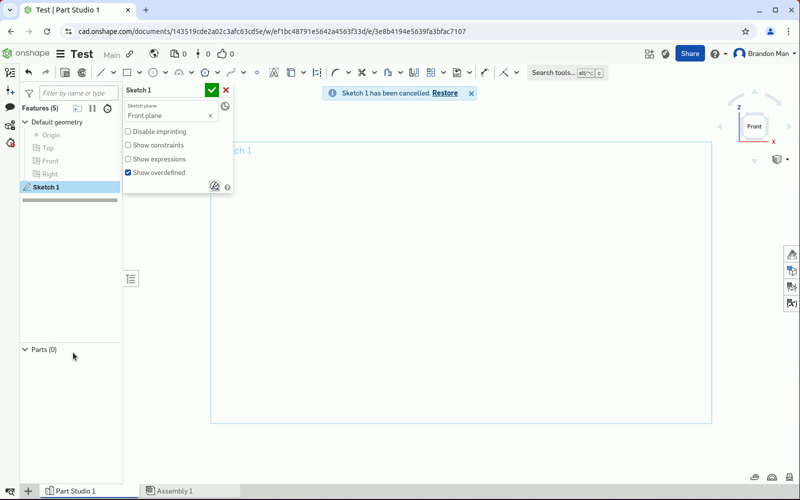
key(l)
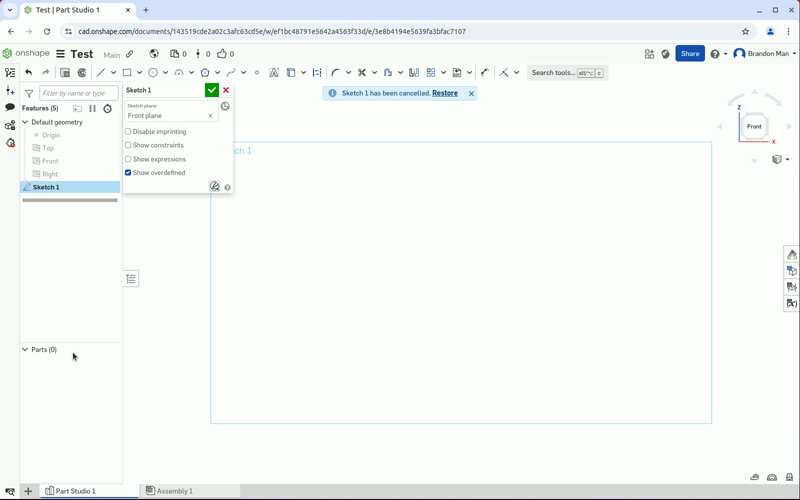
key_down(shift)
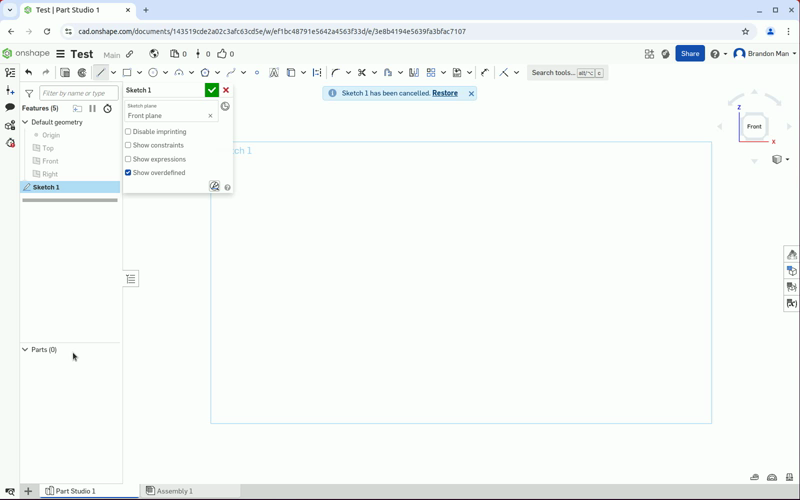
mouse_move(460, 170)
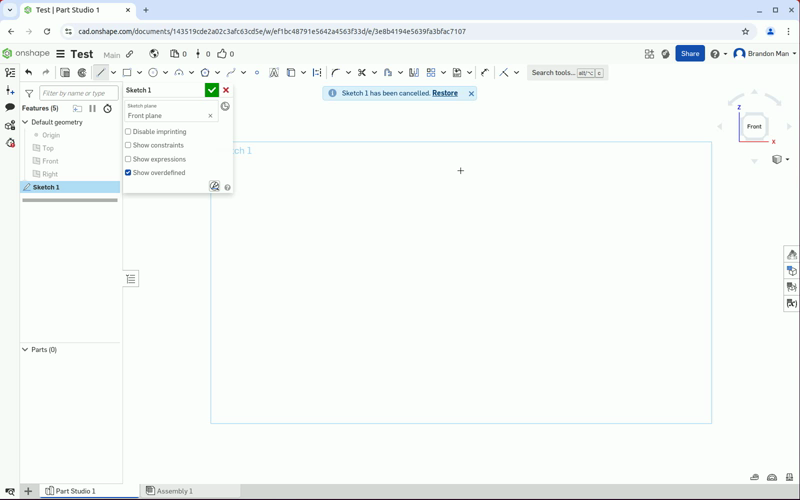
click(460, 170)
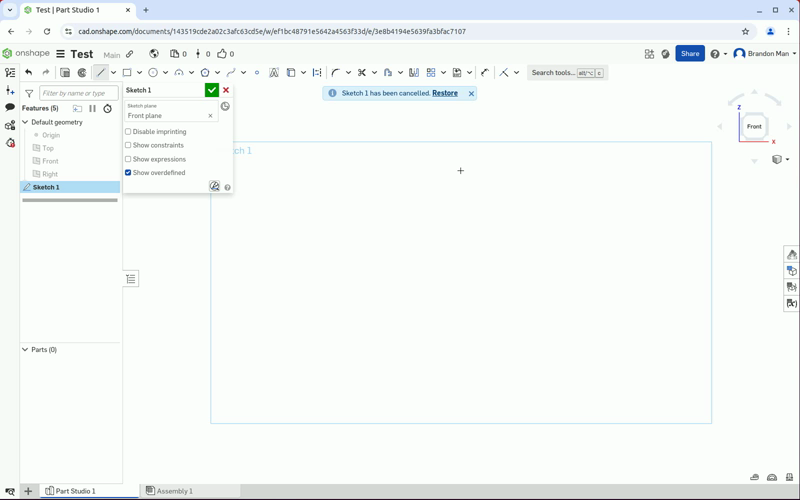
key_up(shift)
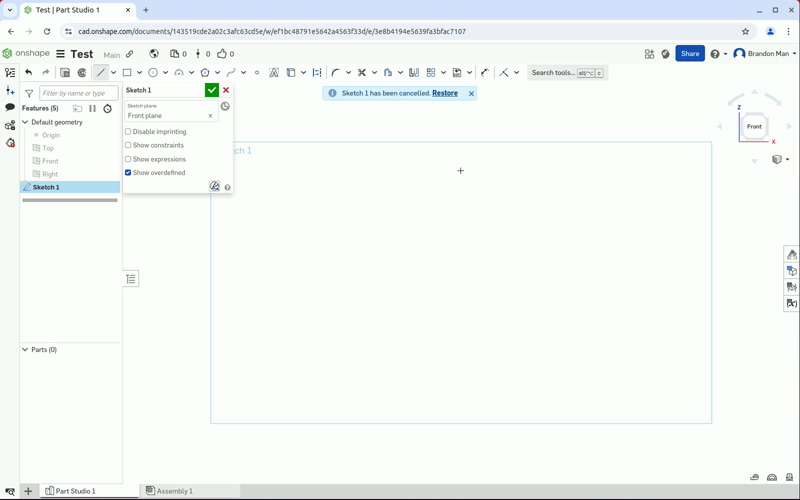
key_down(shift)
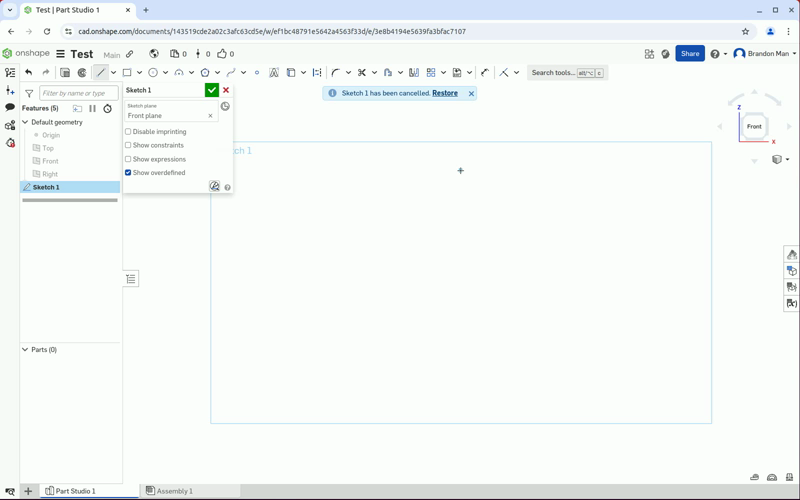
mouse_move(490, 170)
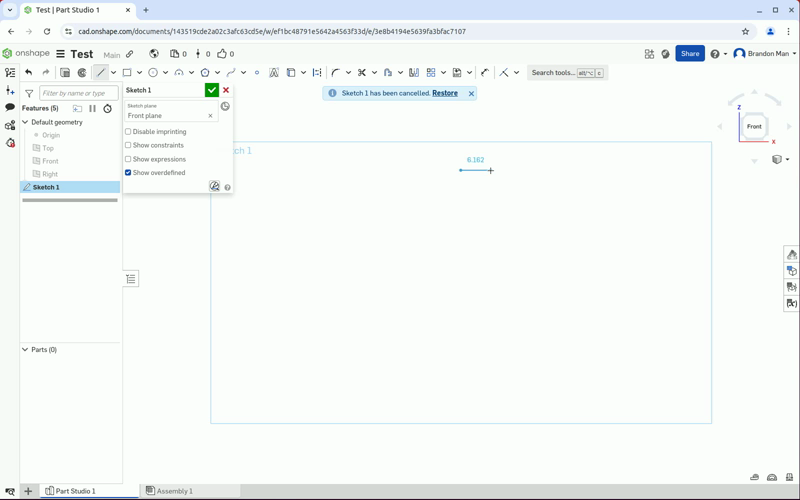
mouse_move(474, 172)
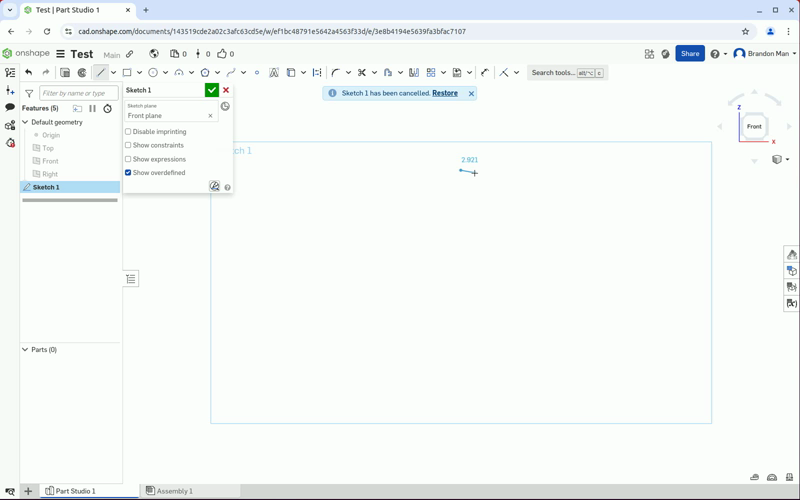
click(474, 172)
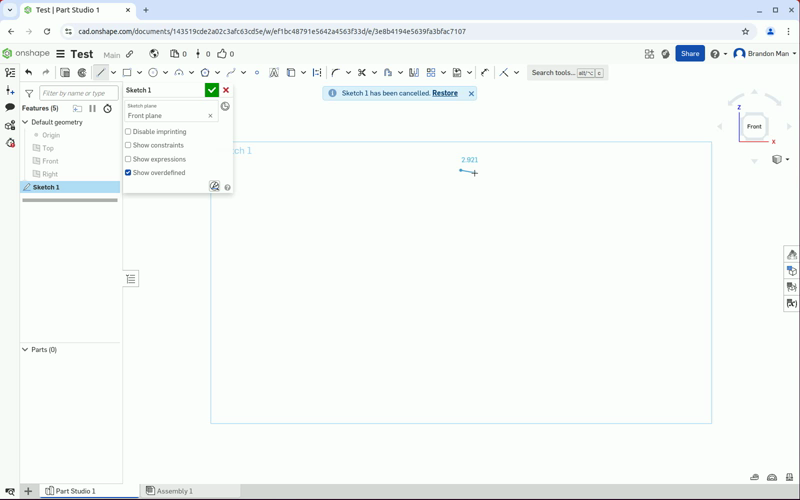
key_up(shift)
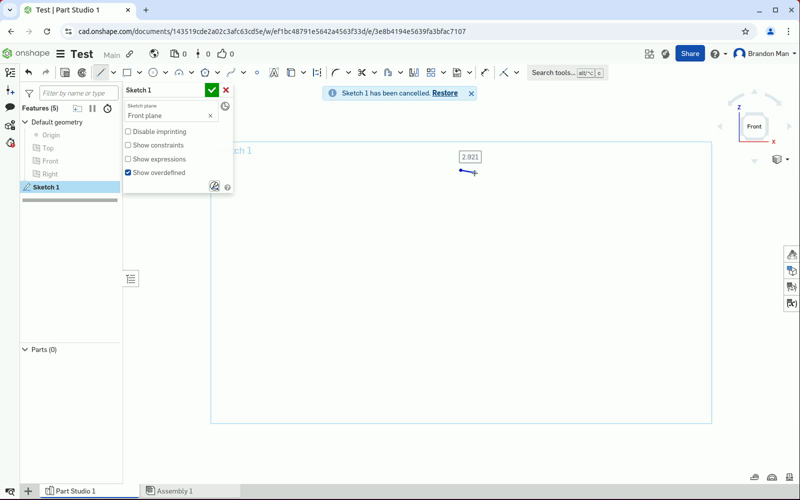
key(esc)
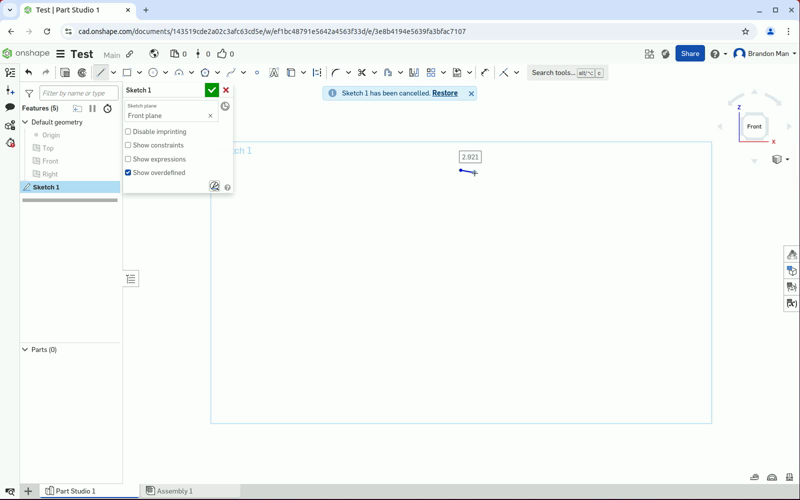
key(a)
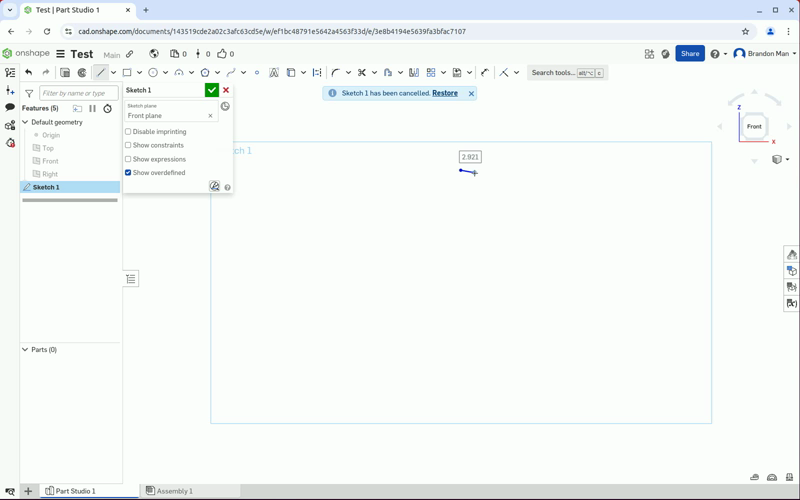
mouse_move(474, 172)
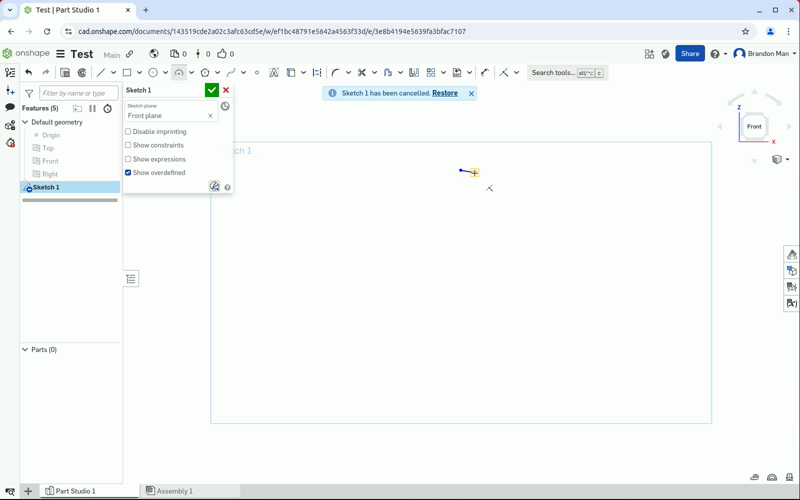
click(474, 172)
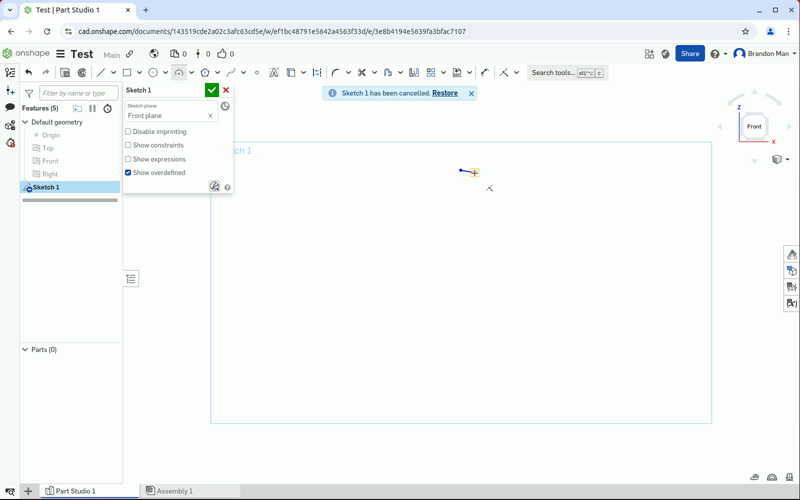
mouse_move(460, 170)
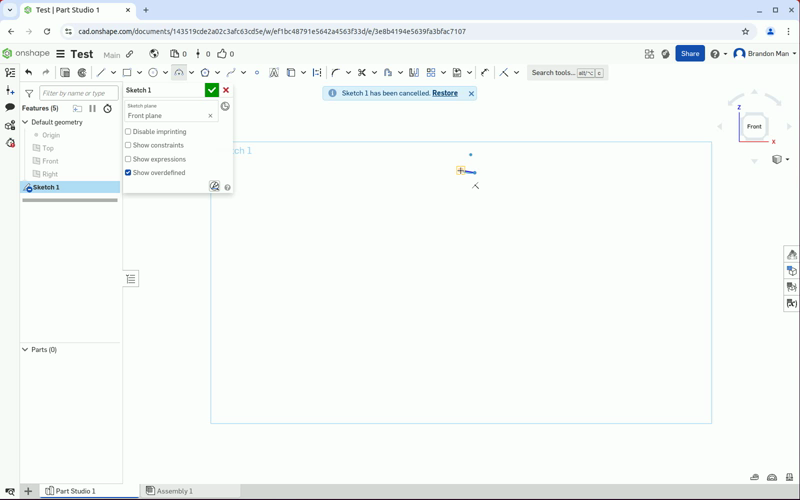
click(460, 170)
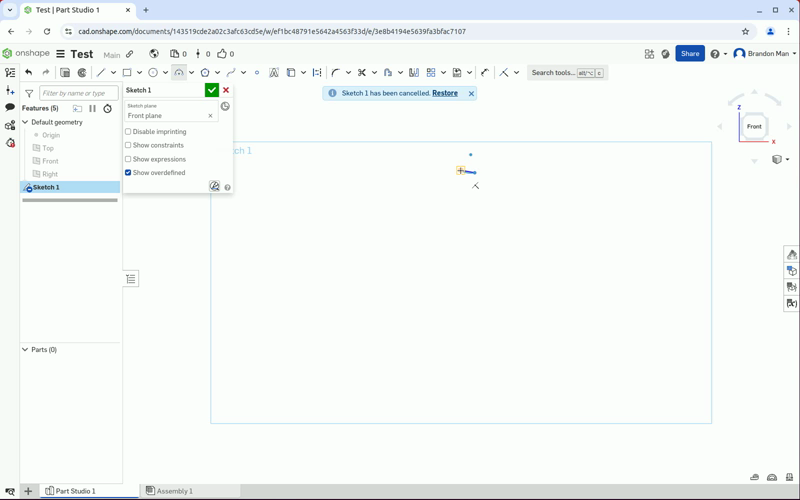
key_down(shift)
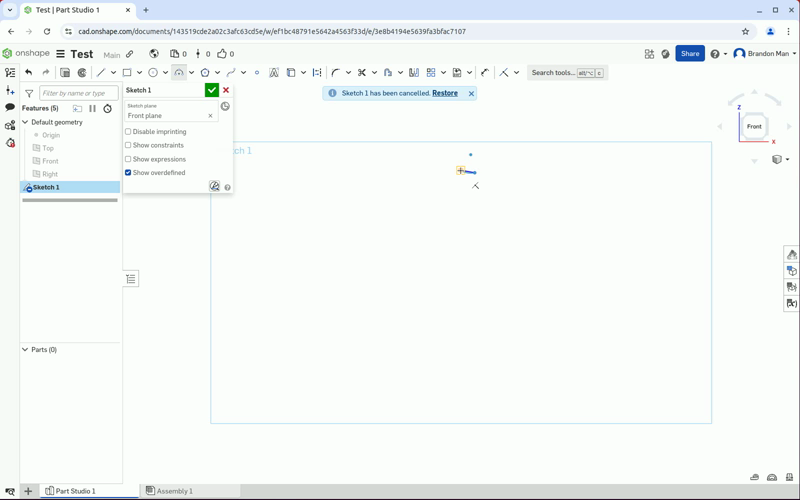
mouse_move(467, 170)
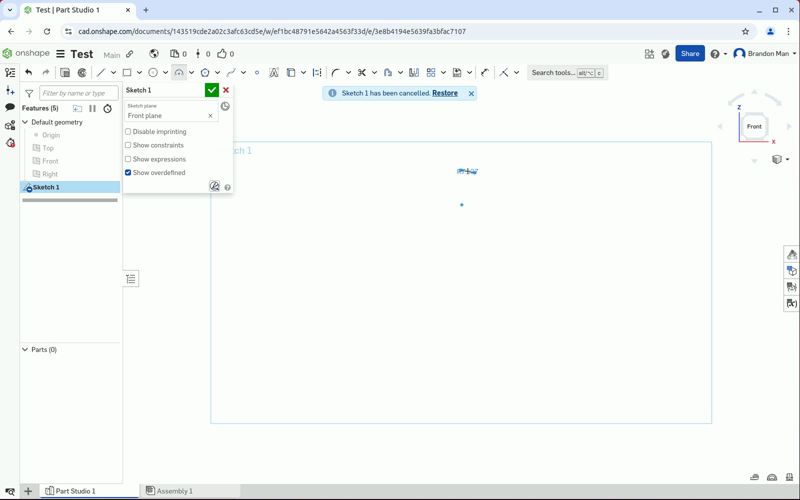
click(467, 170)
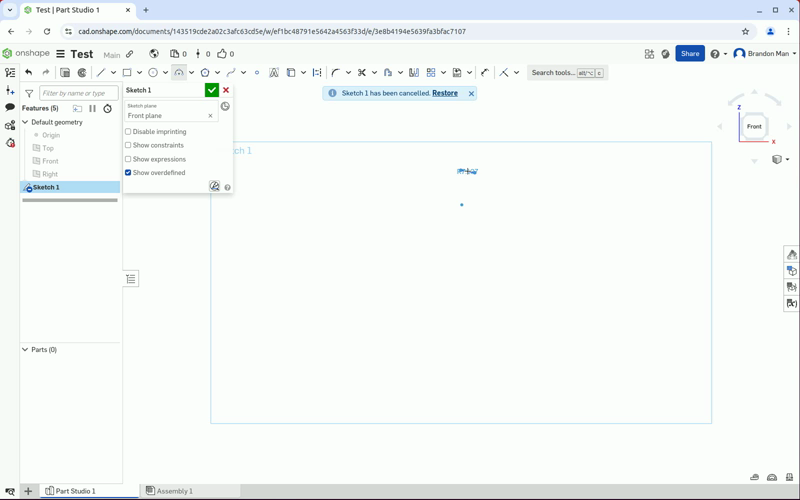
key_up(shift)
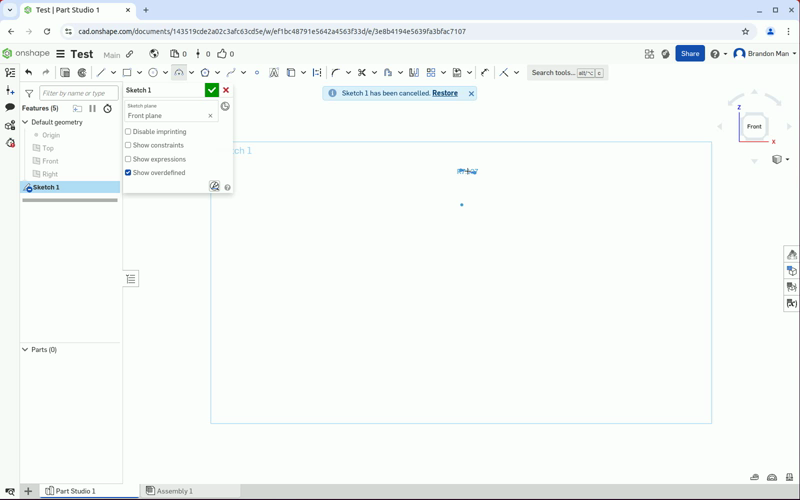
key(esc)
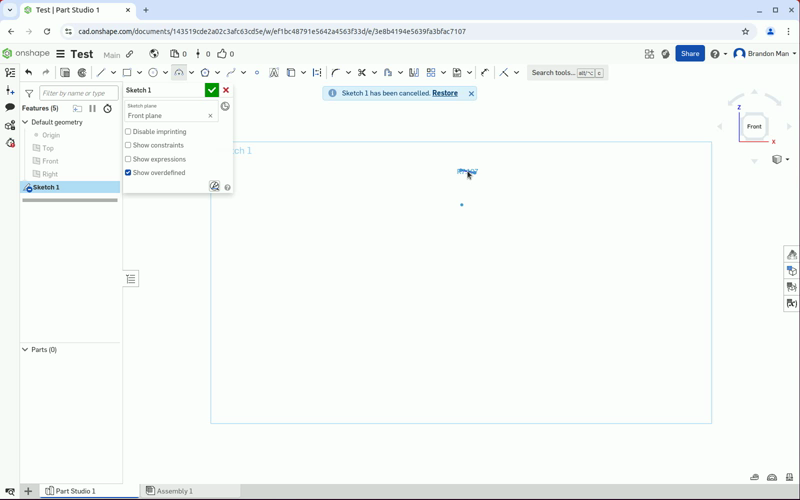
mouse_move(470, 171)
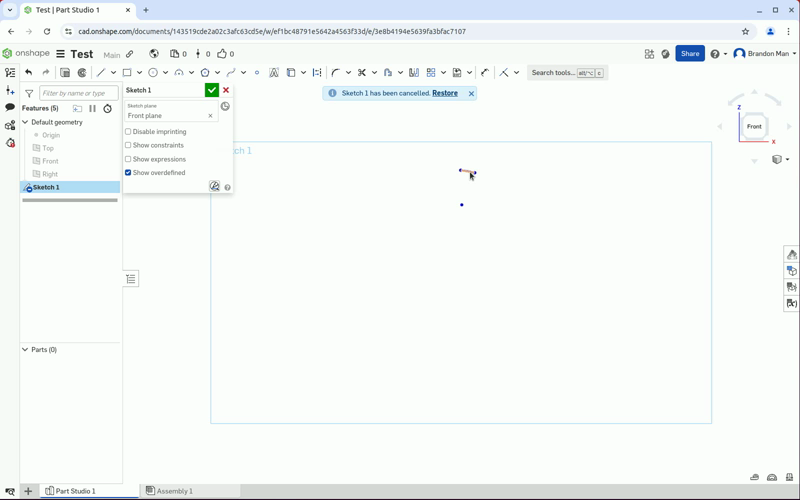
scroll(6)
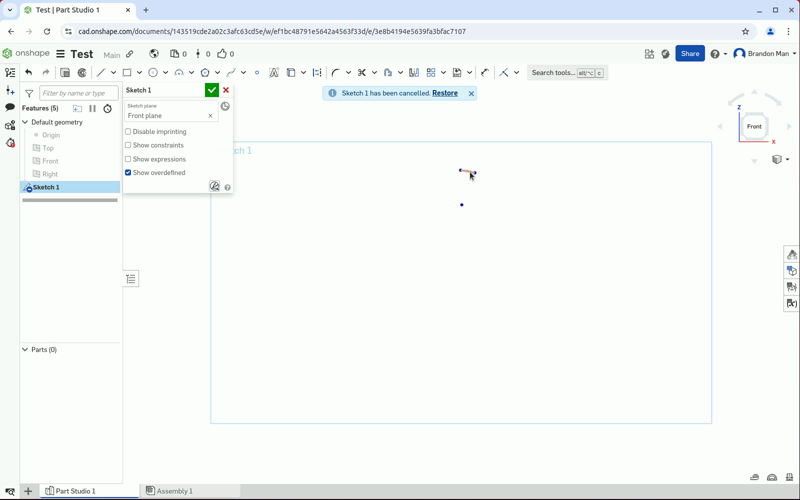
scroll(6)
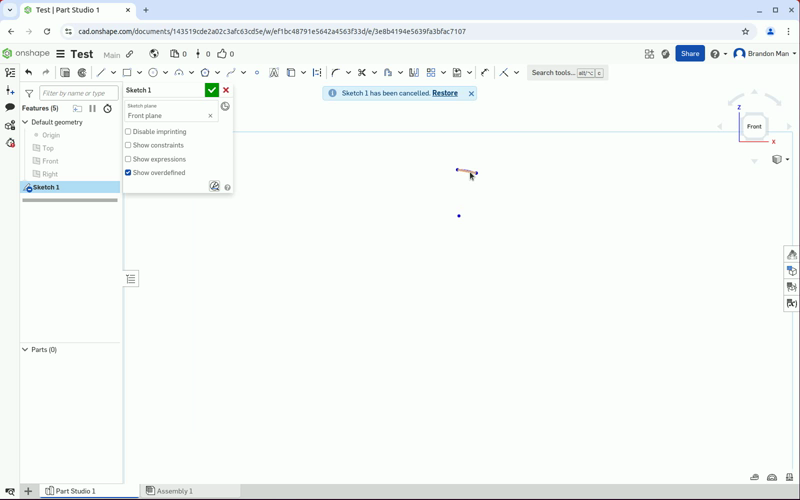
scroll(6)
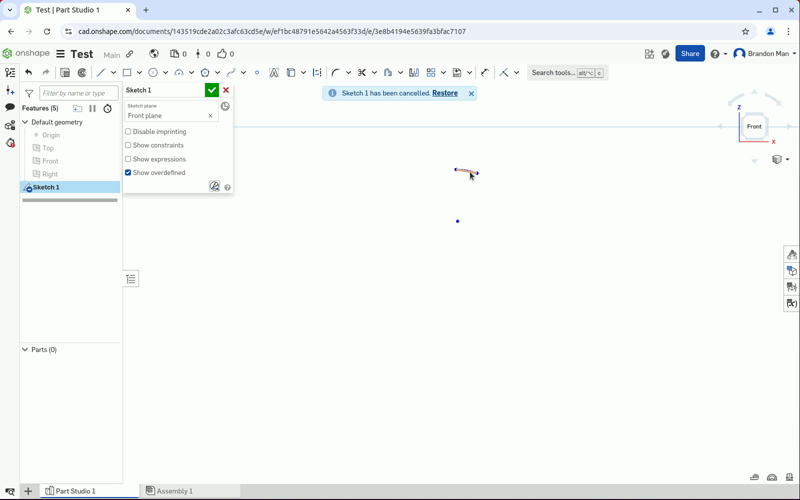
scroll(6)
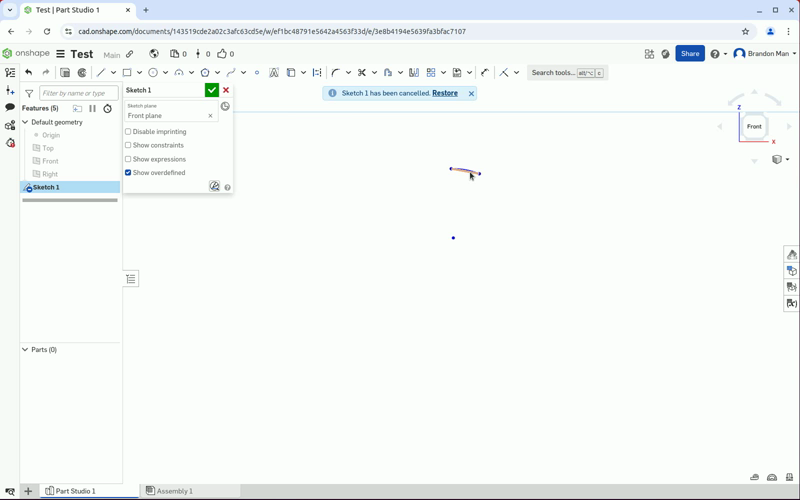
scroll(6)
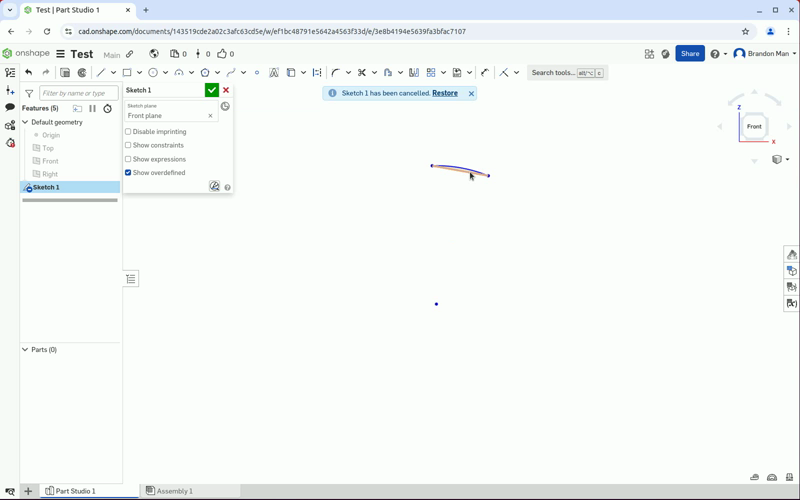
scroll(6)
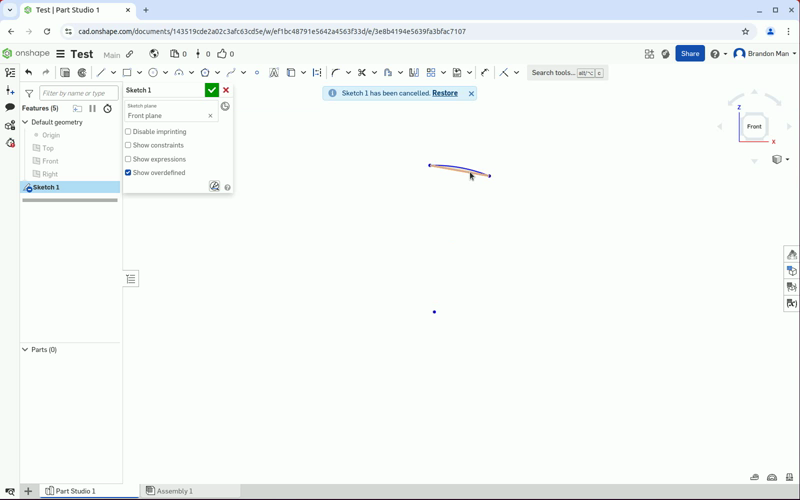
scroll(6)
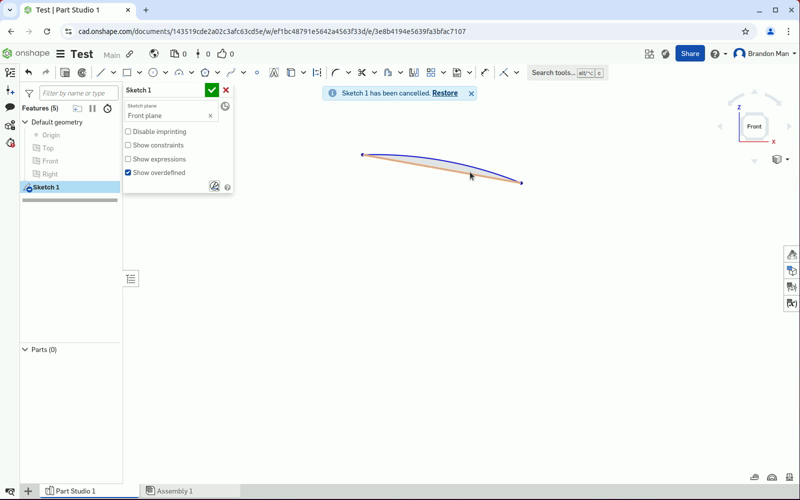
click(470, 171)
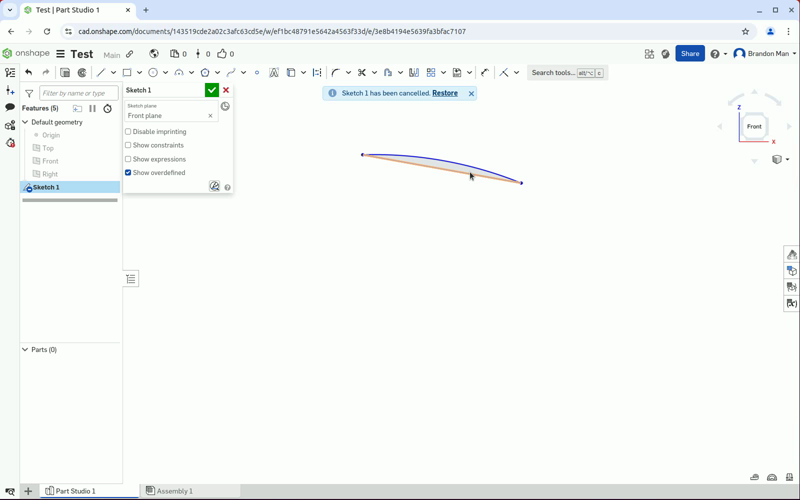
scroll(-6)
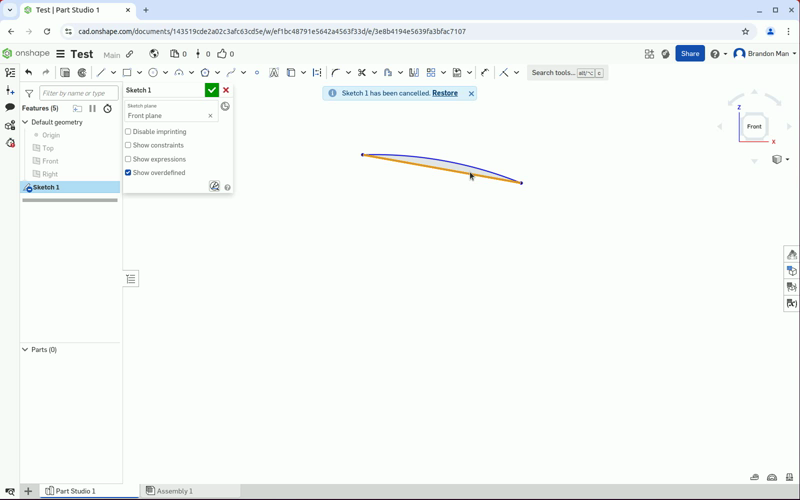
scroll(-6)
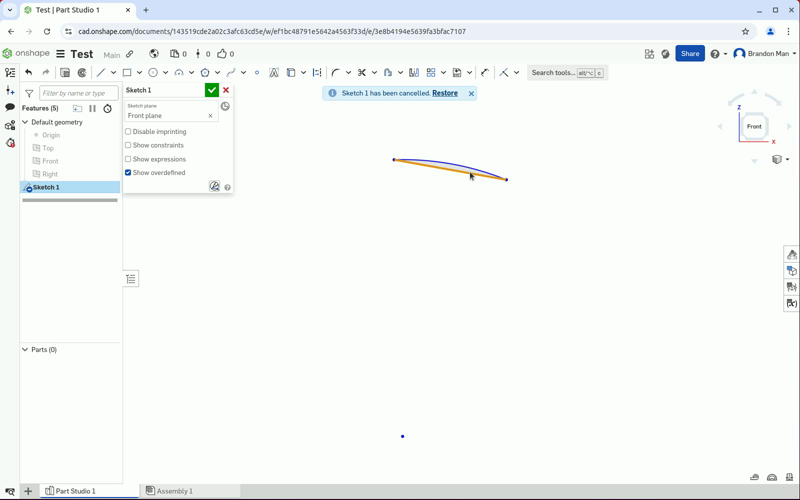
scroll(-6)
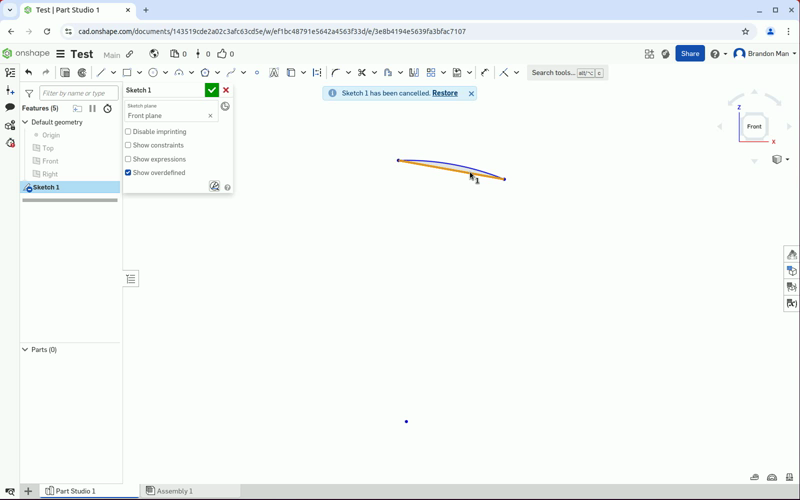
scroll(-6)
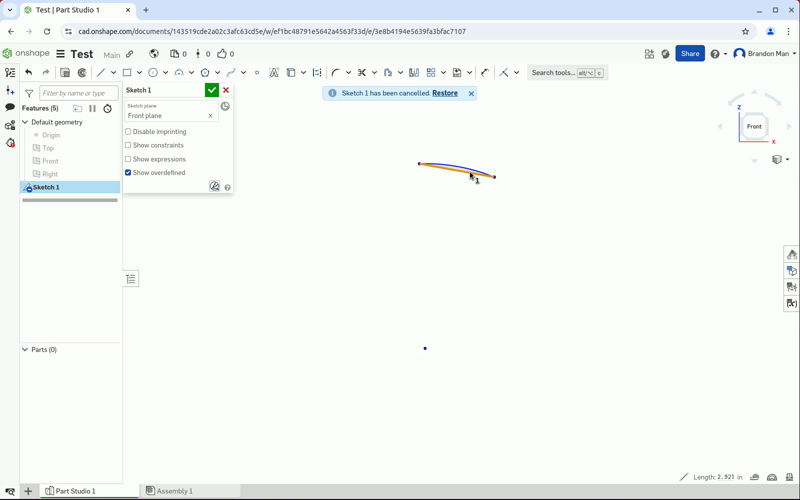
scroll(-6)
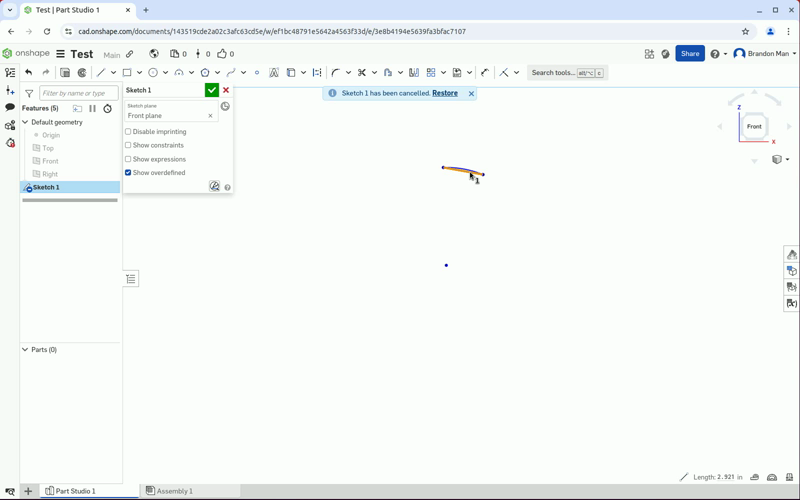
scroll(-6)
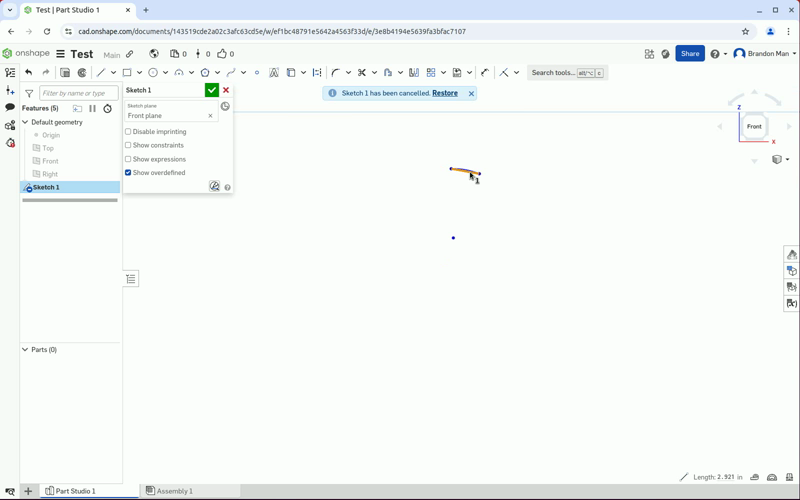
scroll(-6)
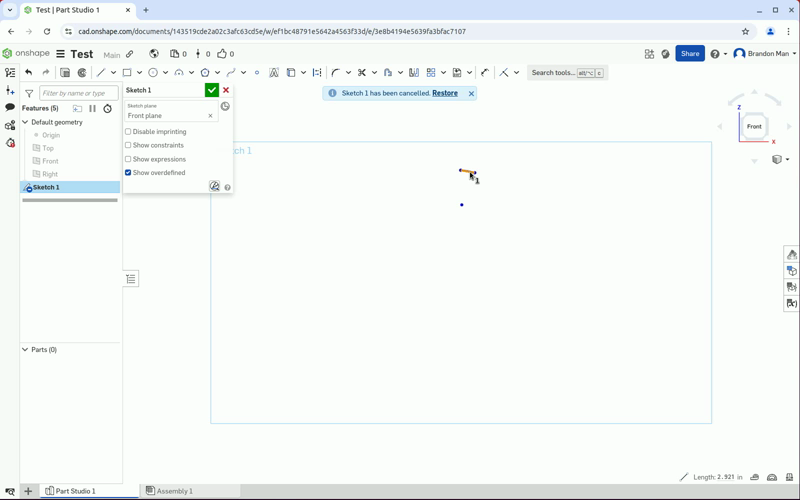
mouse_move(73, 352)
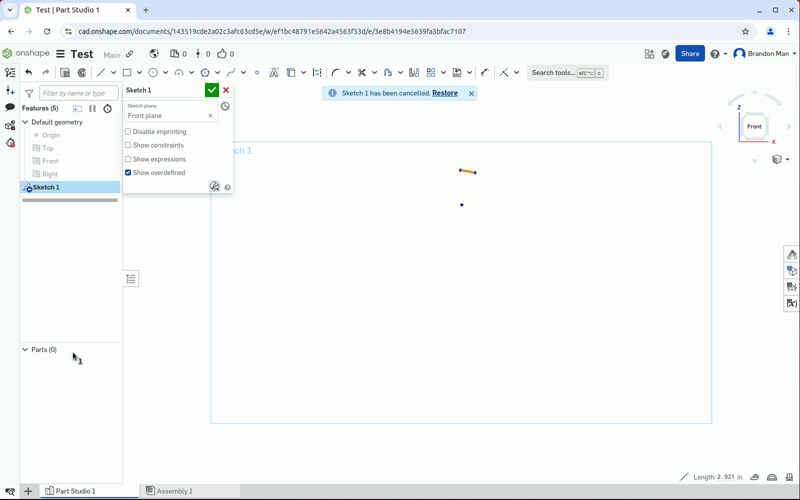
key(shift+y)
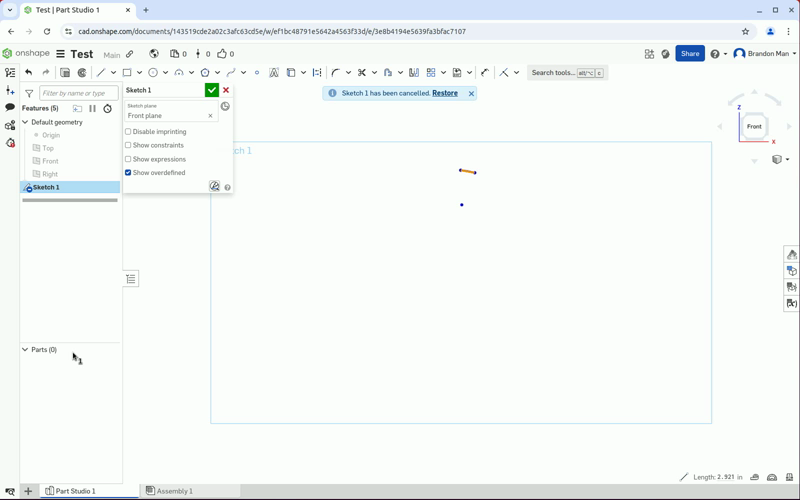
key(shift+e)
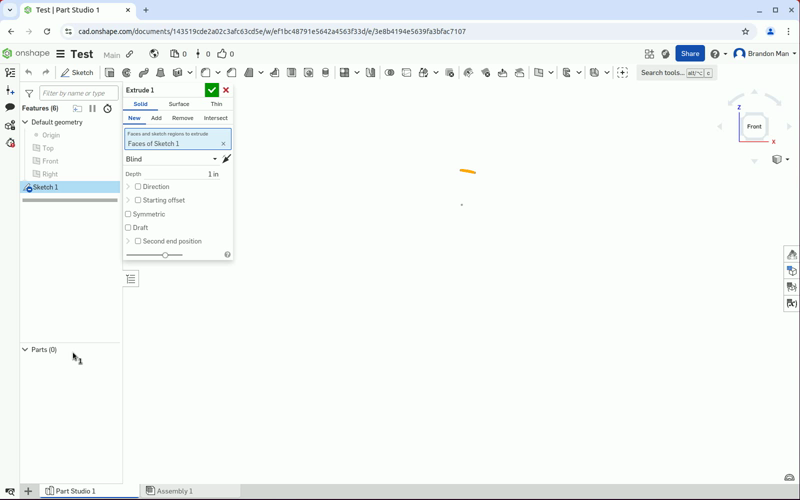
mouse_move(143, 106)
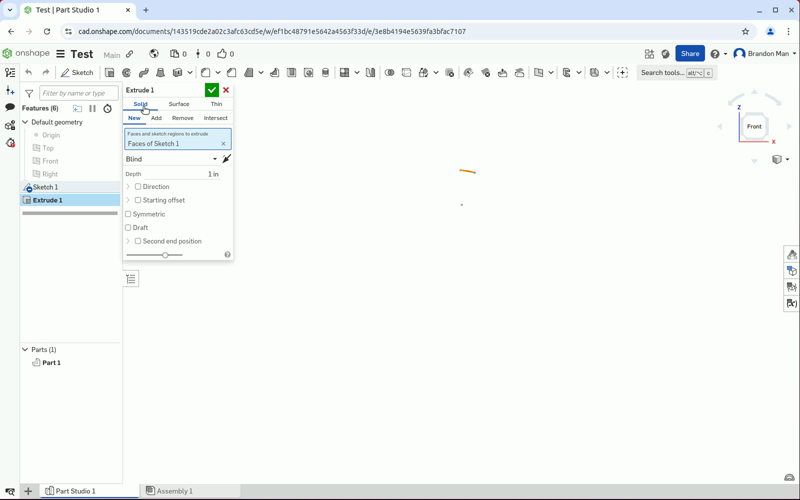
click(143, 106)
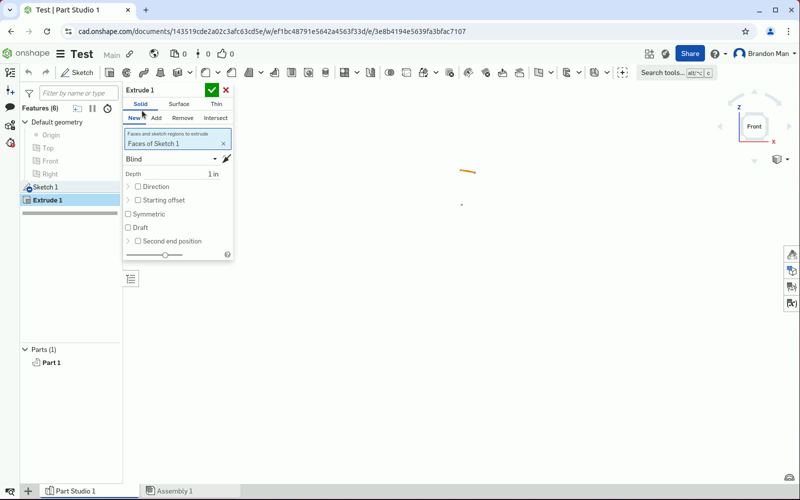
mouse_move(137, 120)
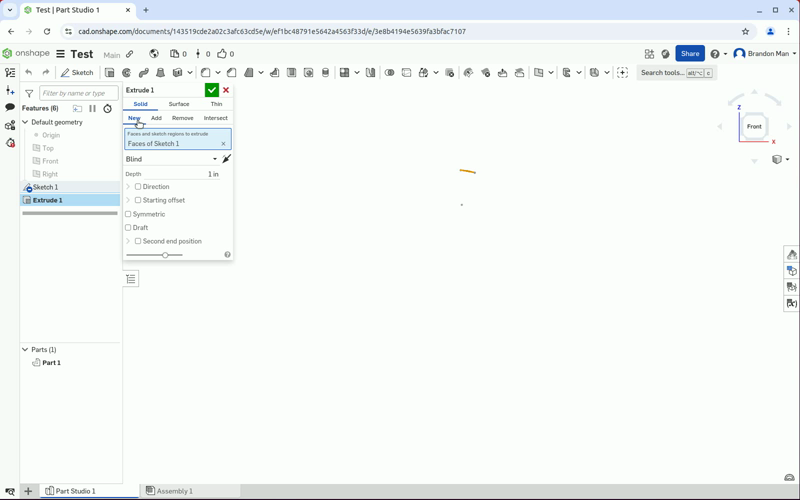
click(137, 120)
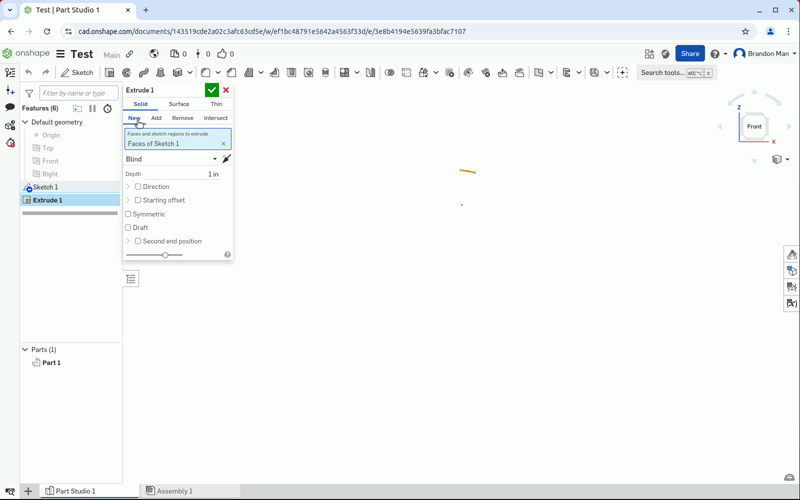
key(tab, 4)
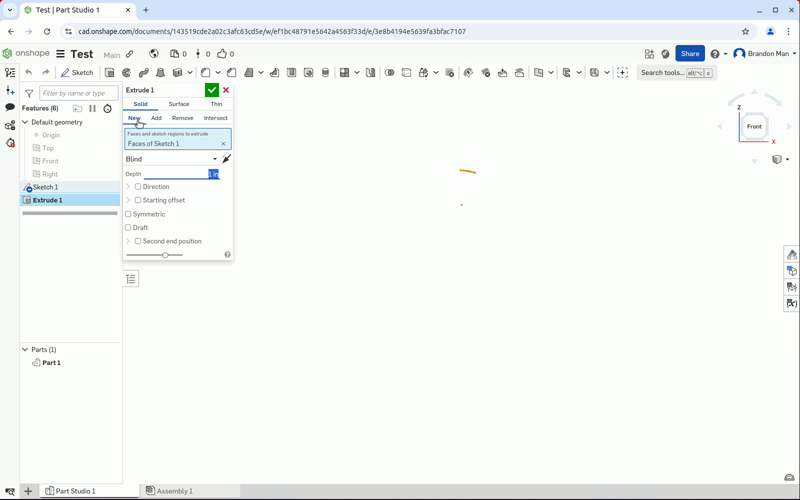
text(8.425)
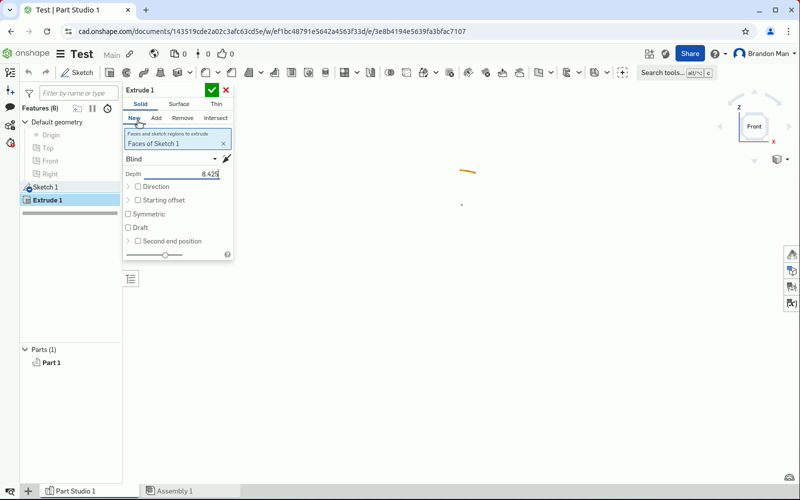
key(enter)
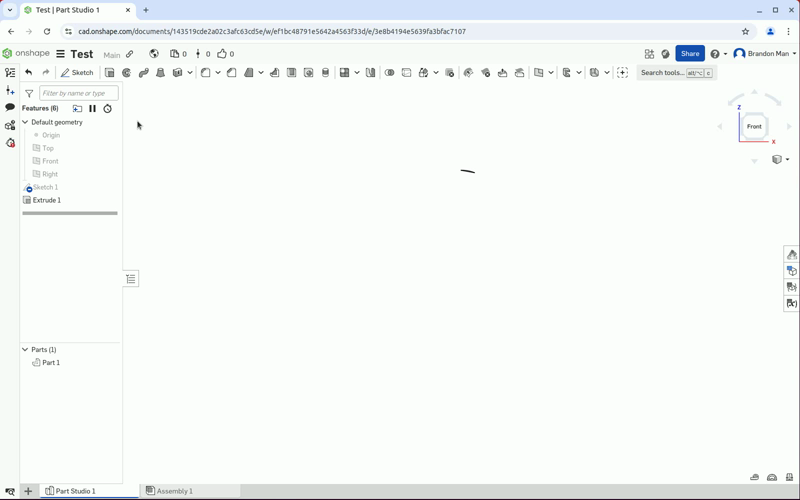
key(shift+h)
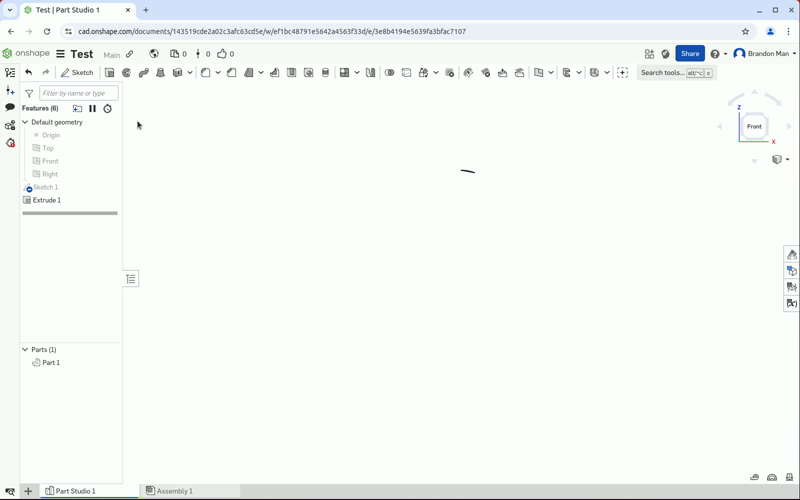
key(shift+h)
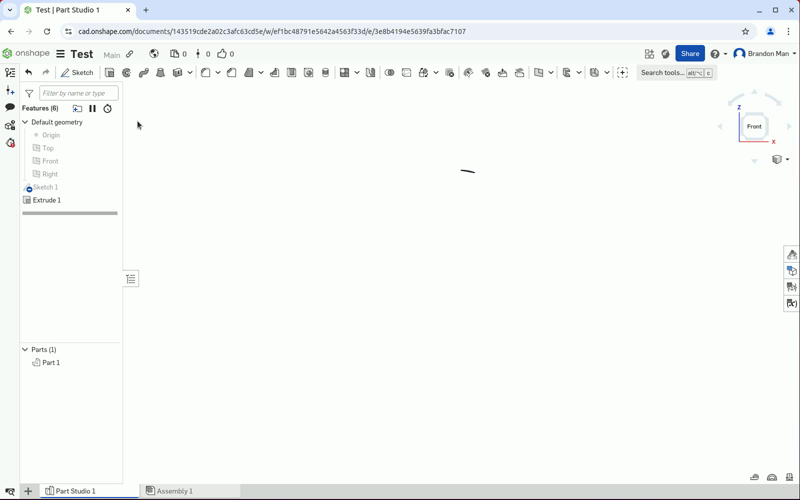
mouse_move(73, 189)
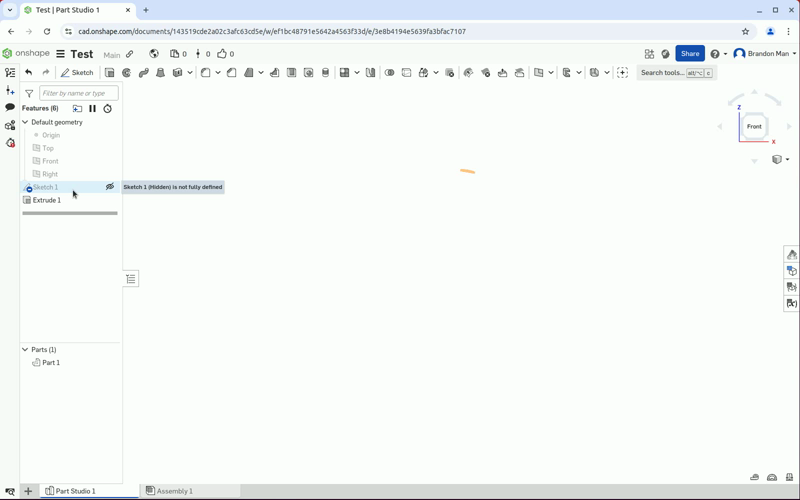
click(73, 189)
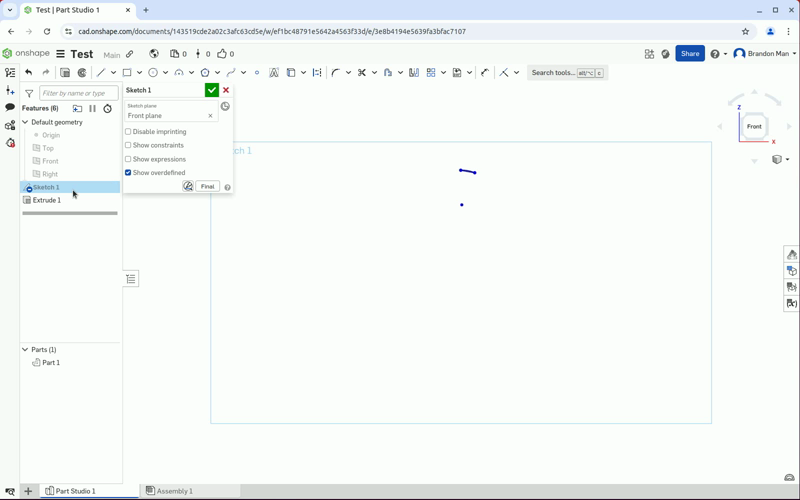
mouse_move(229, 92)
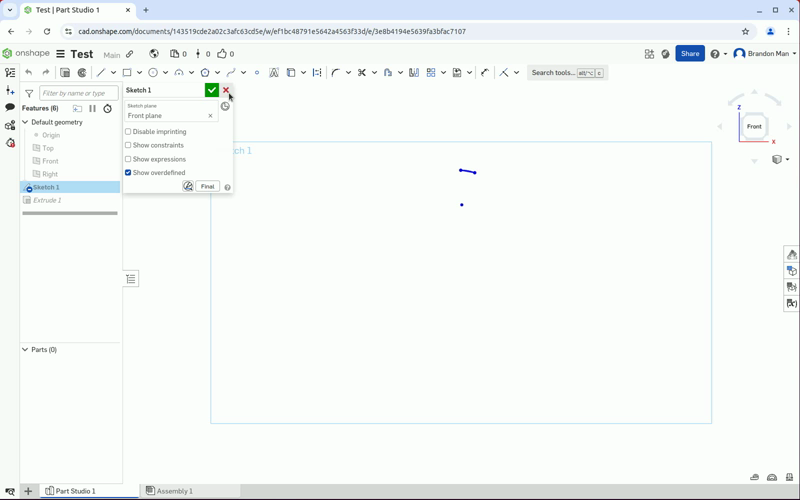
click(229, 92)
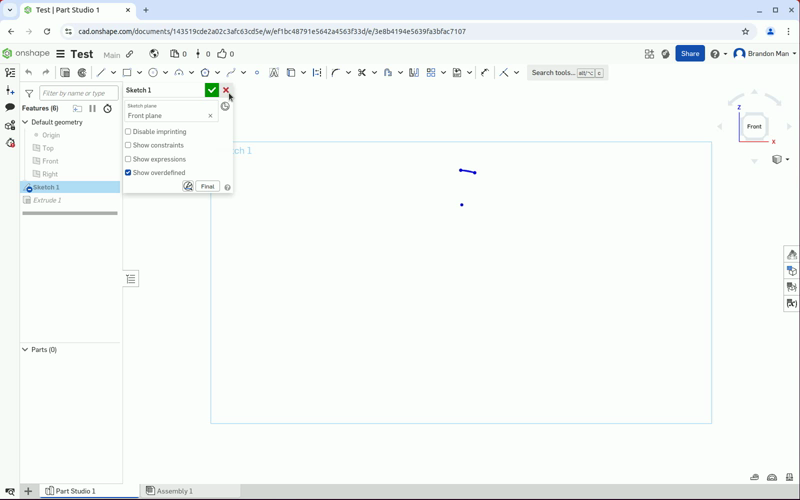
key(shift+s)
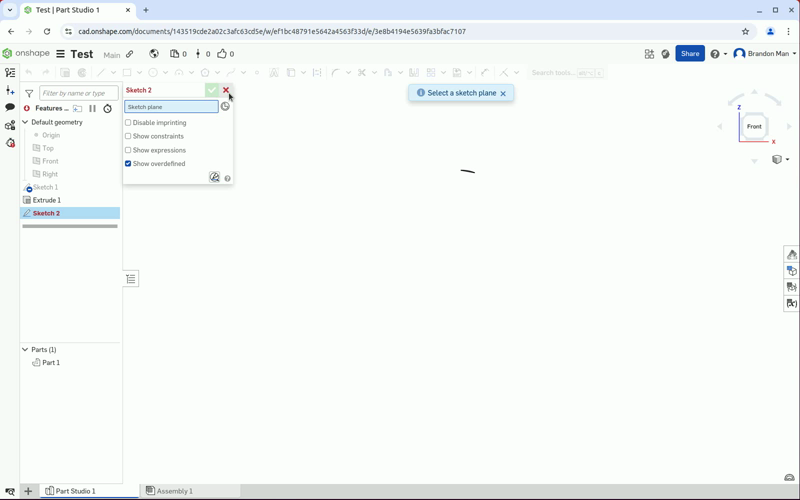
mouse_move(73, 163)
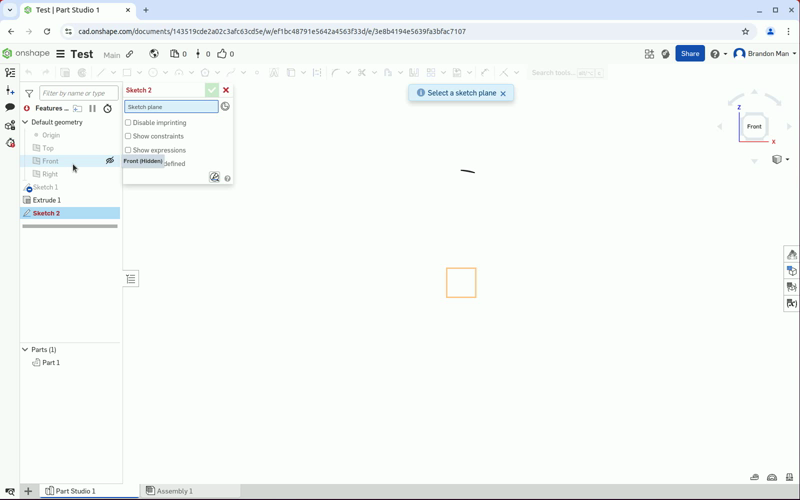
click(73, 163)
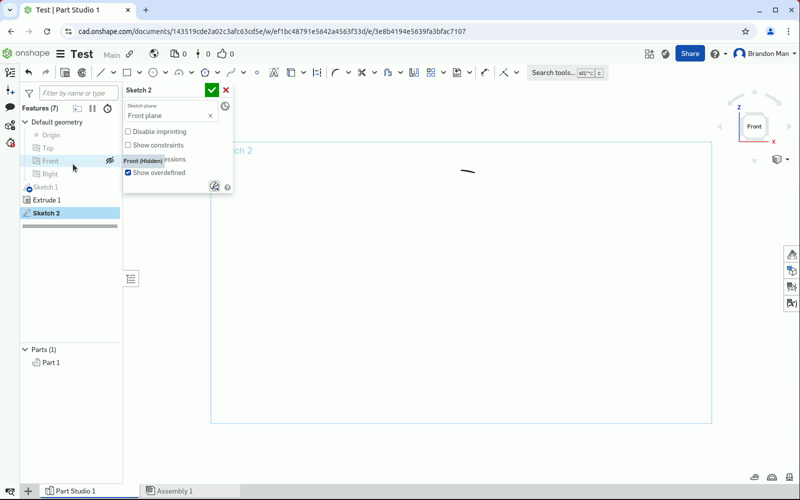
mouse_move(73, 352)
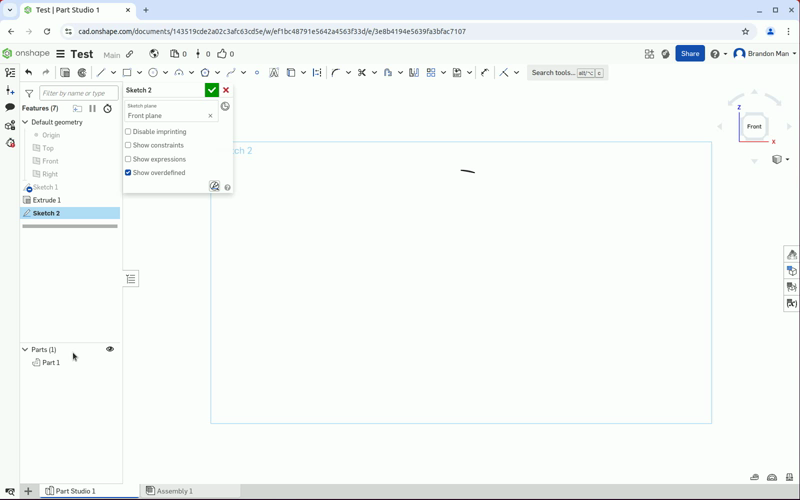
key(y)
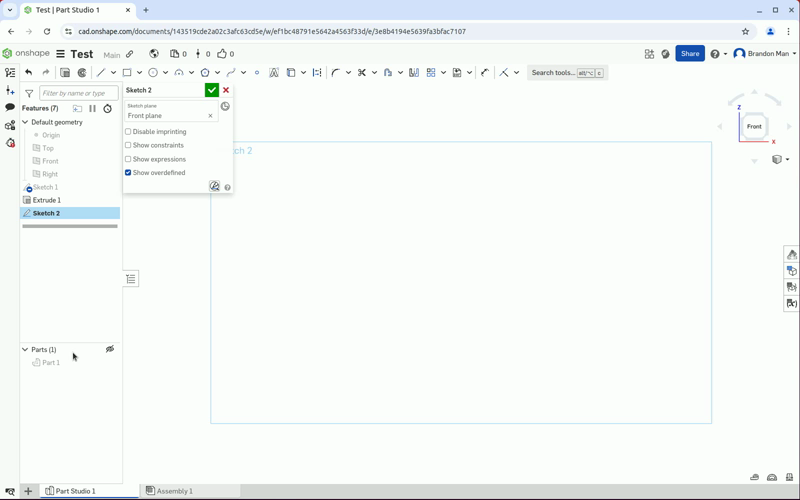
key(l)
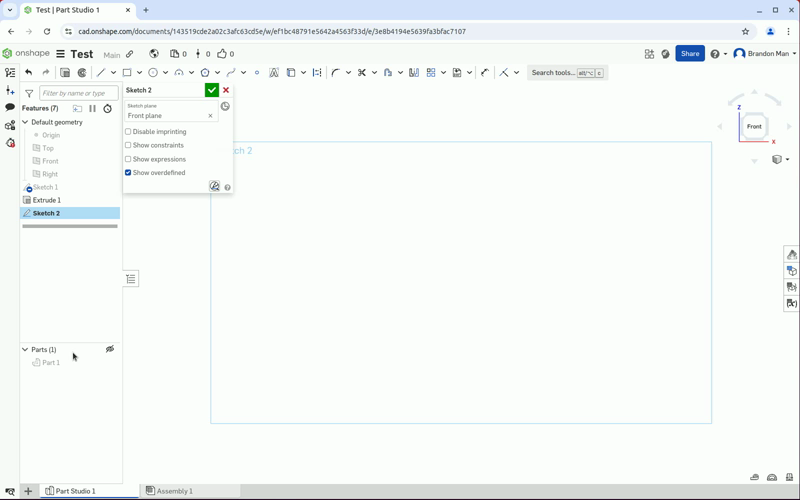
key_down(shift)
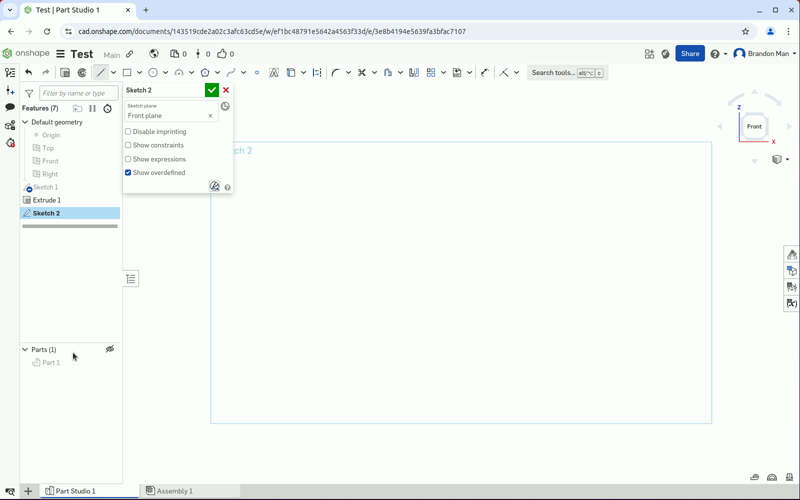
mouse_move(411, 320)
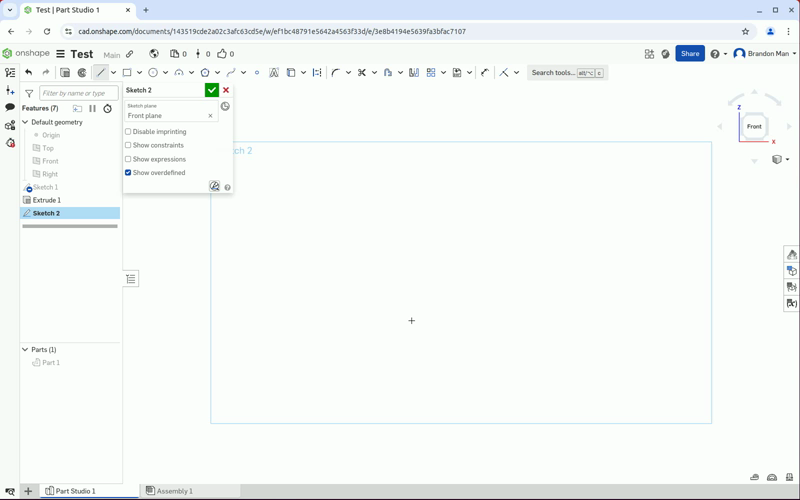
click(411, 320)
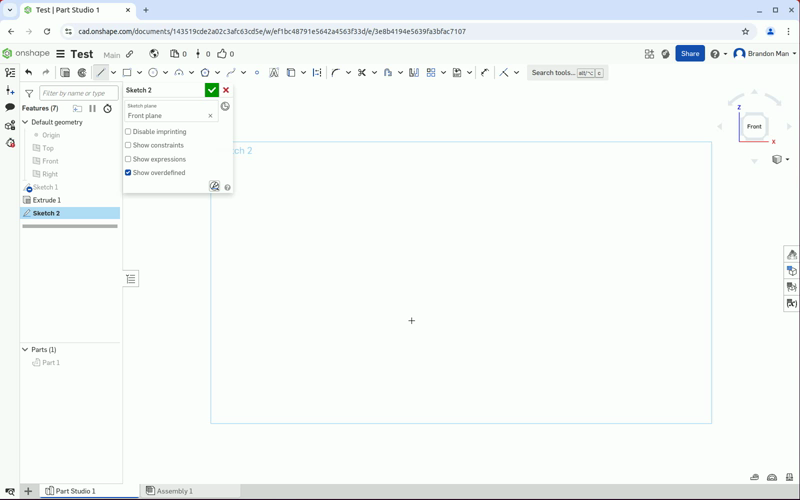
key_up(shift)
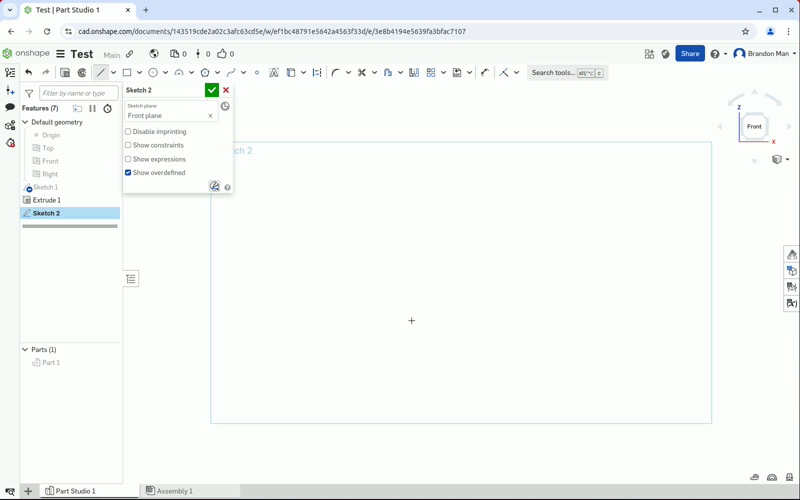
key_down(shift)
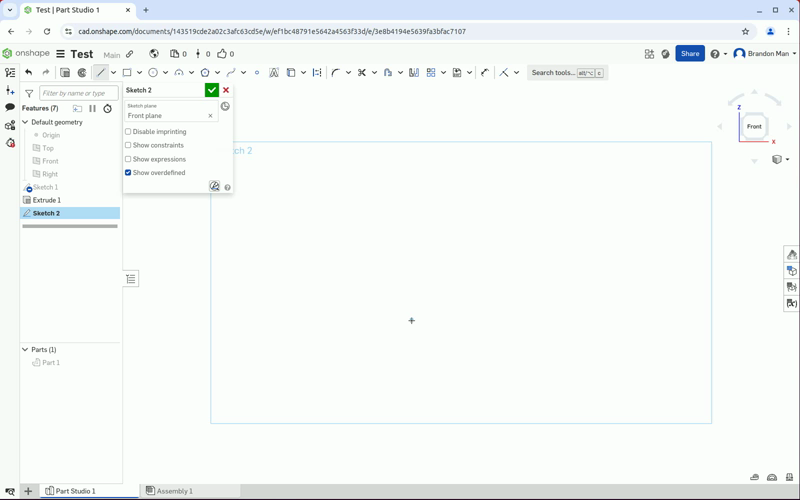
mouse_move(441, 320)
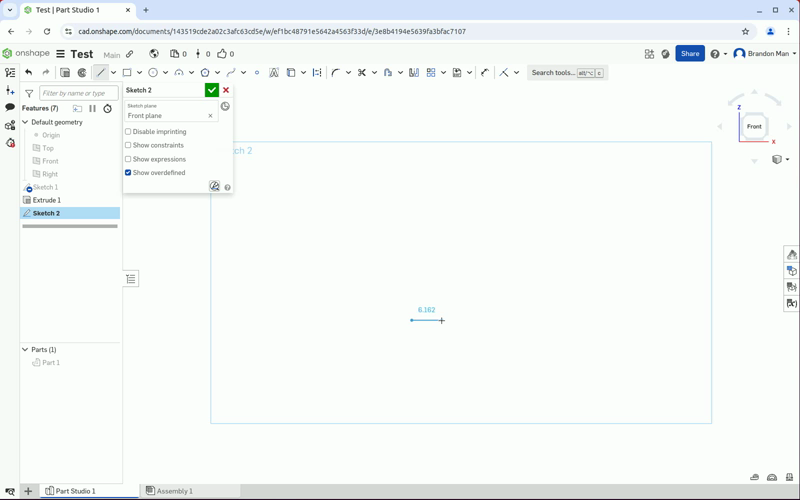
mouse_move(436, 320)
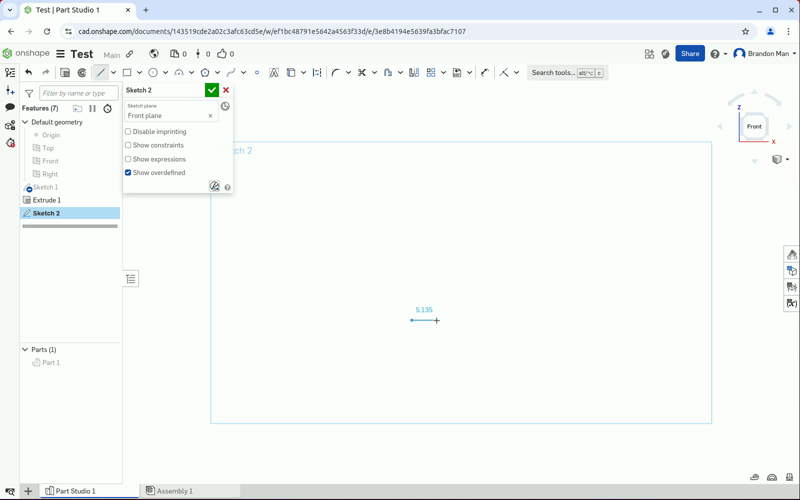
click(436, 320)
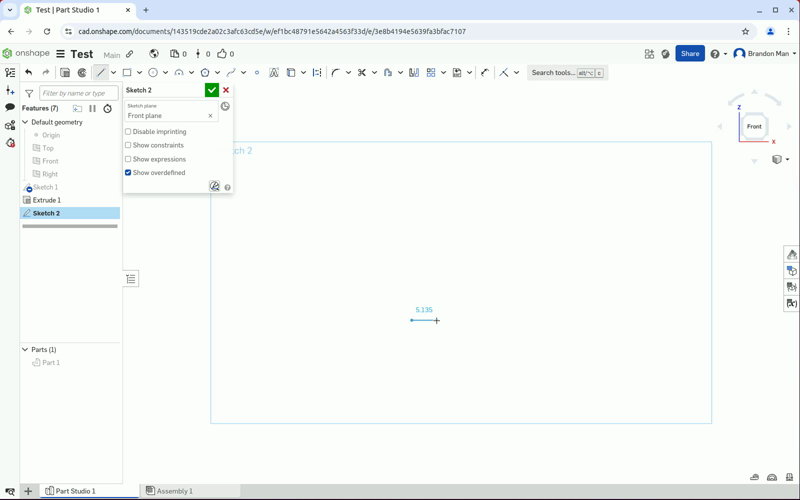
key_up(shift)
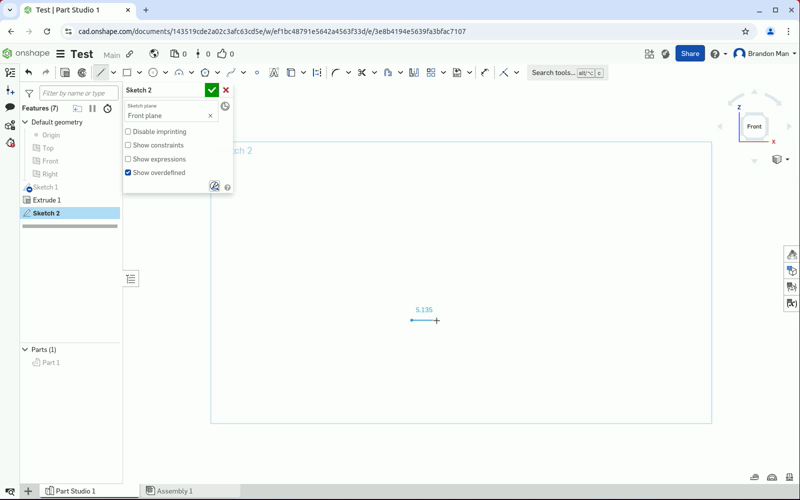
key_down(shift)
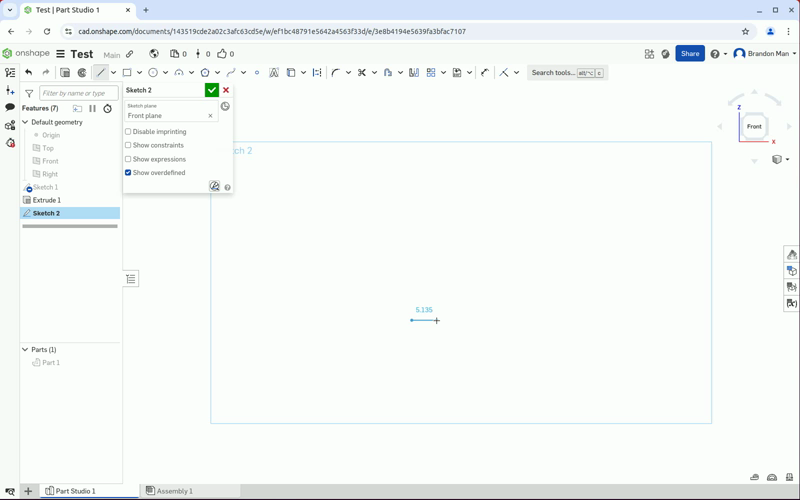
mouse_move(466, 320)
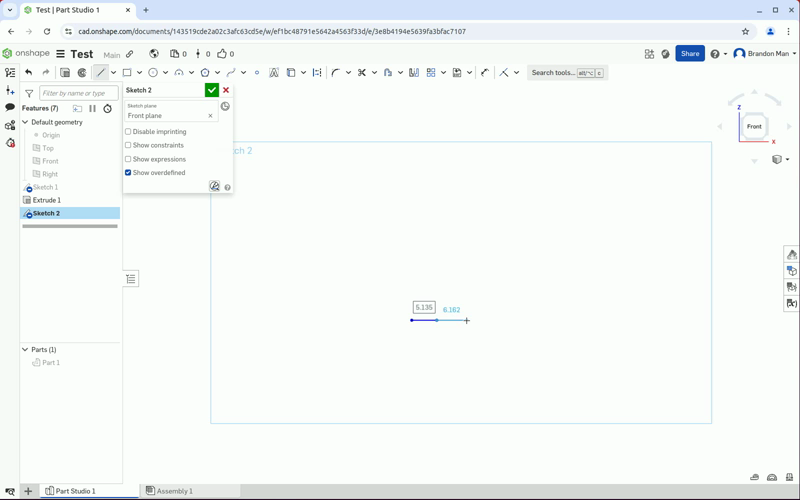
mouse_move(436, 300)
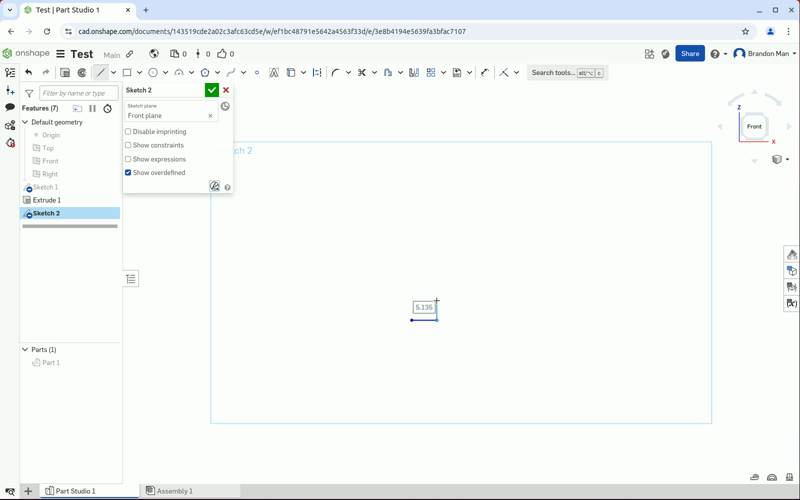
click(436, 300)
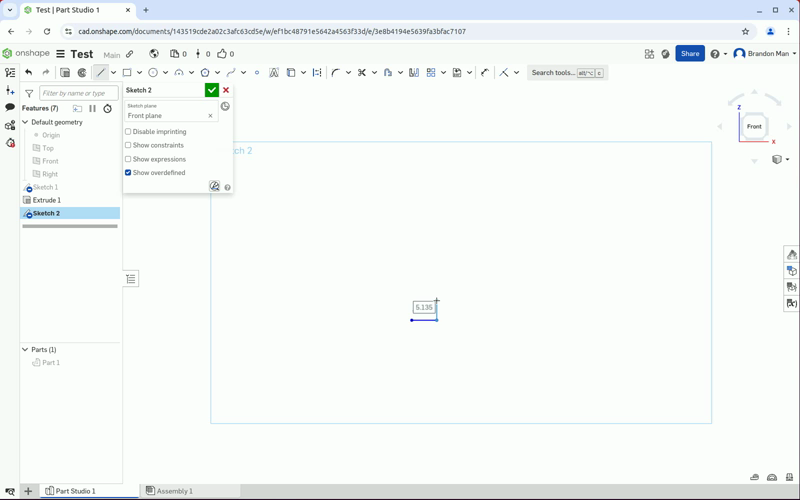
key_up(shift)
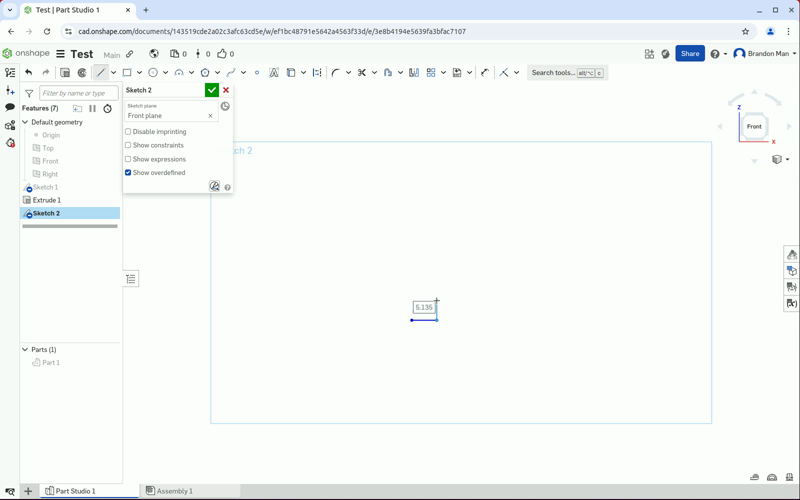
key_down(shift)
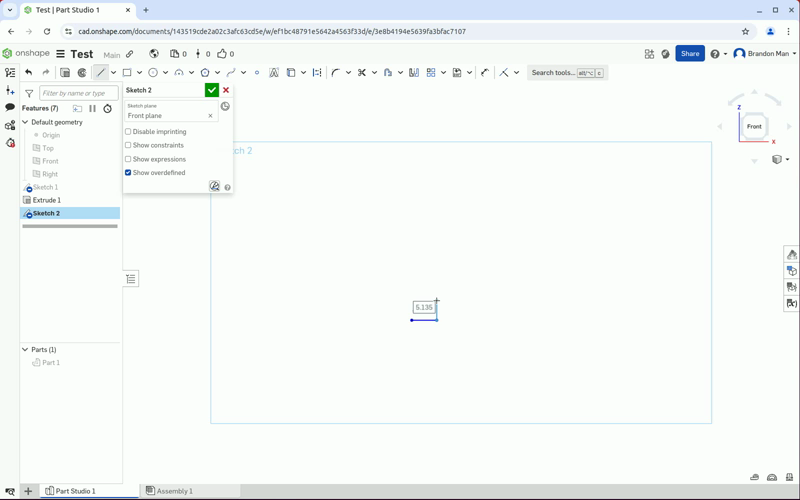
mouse_move(466, 300)
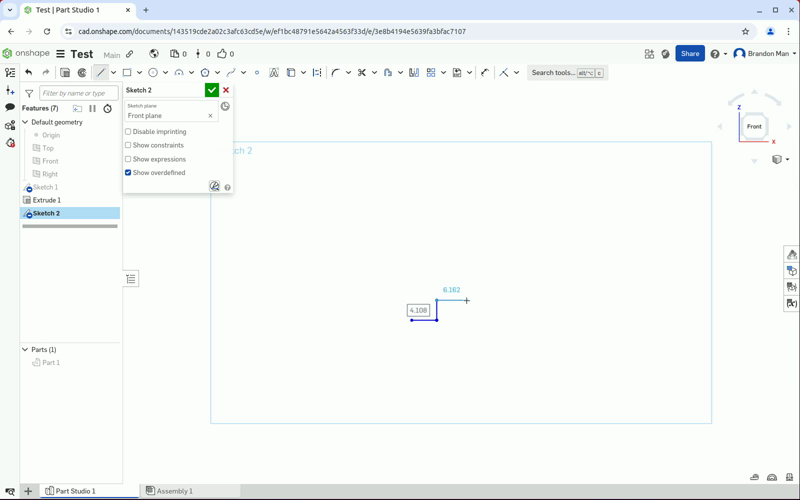
mouse_move(436, 279)
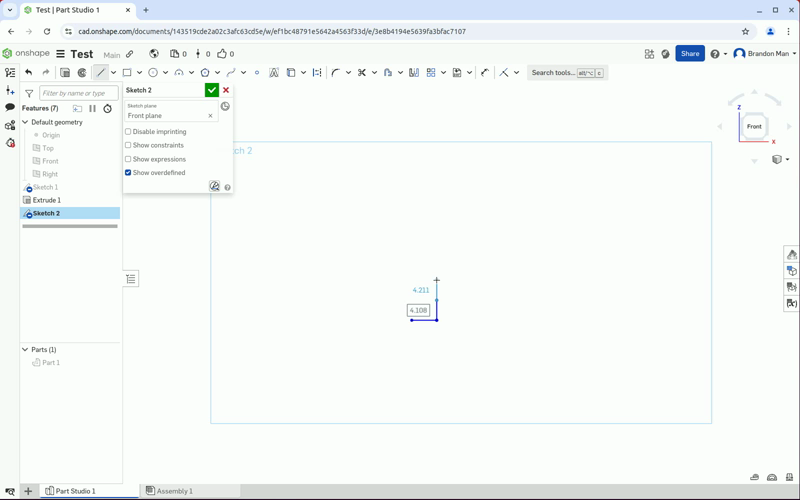
click(436, 279)
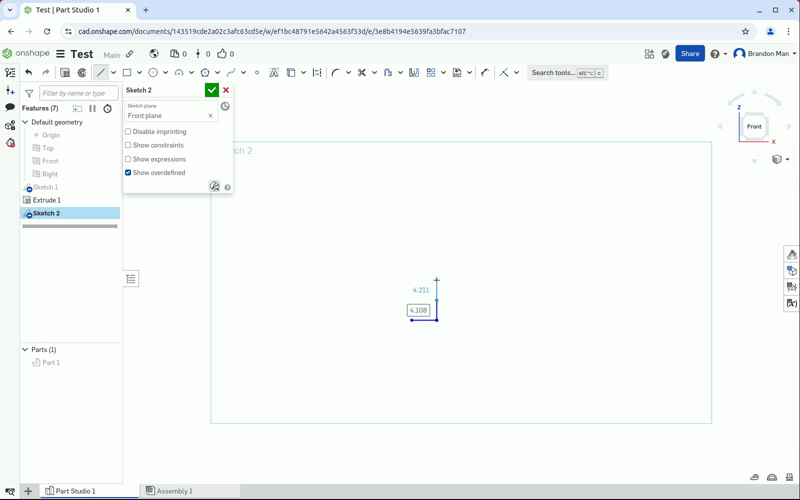
key_up(shift)
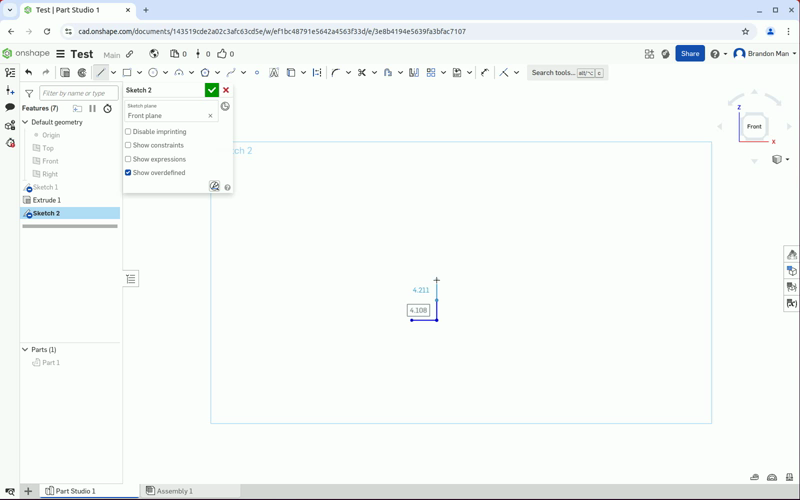
key_down(shift)
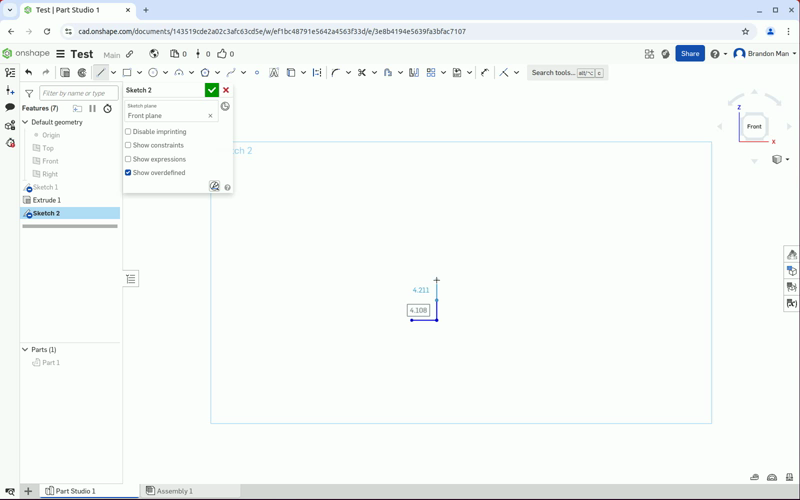
mouse_move(466, 279)
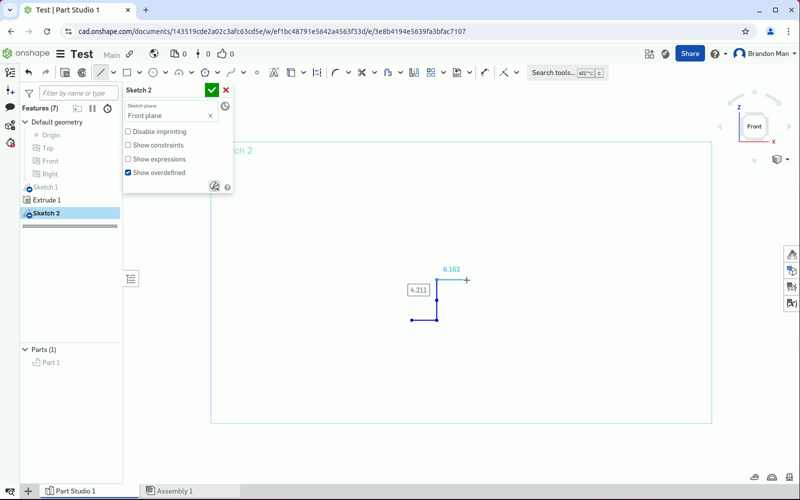
mouse_move(411, 279)
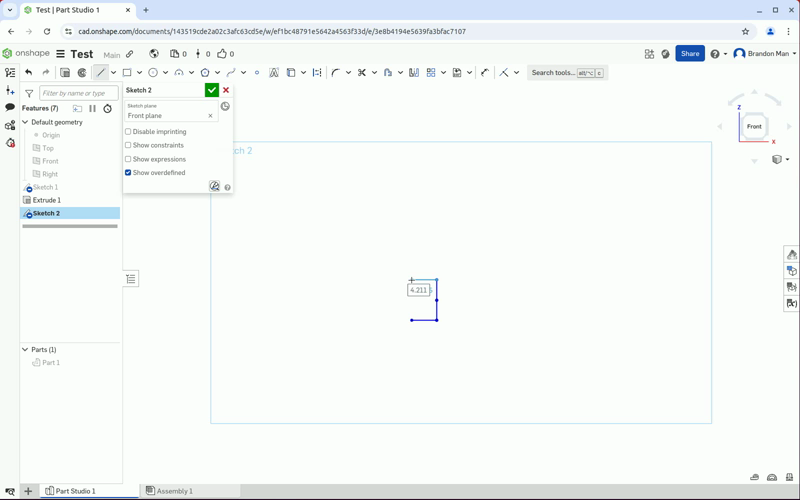
click(411, 279)
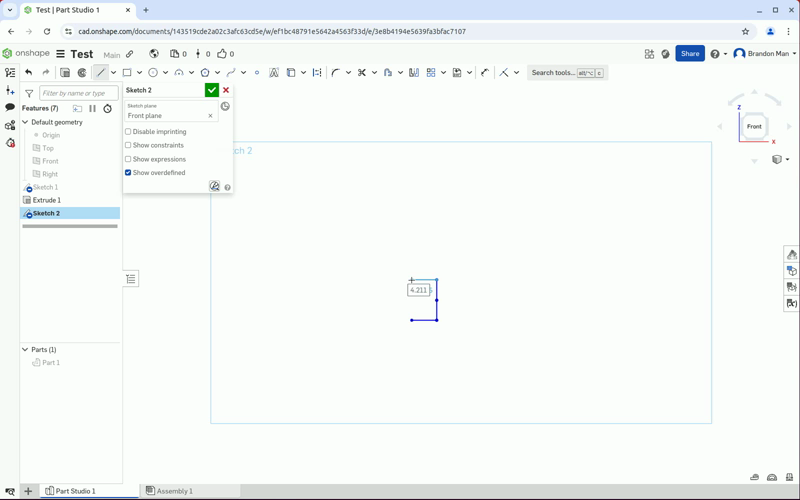
key_up(shift)
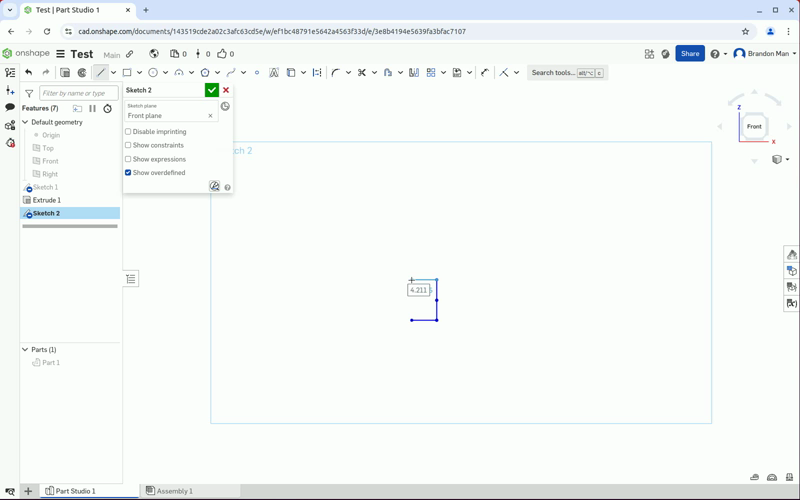
mouse_move(441, 279)
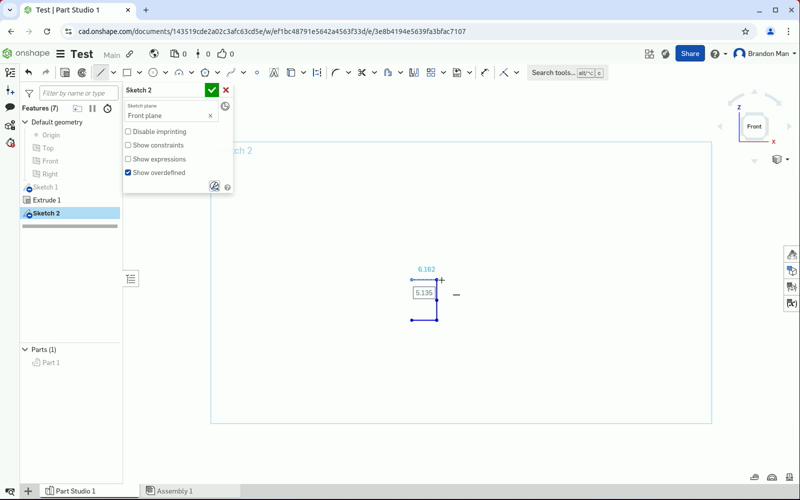
key_down(shift)
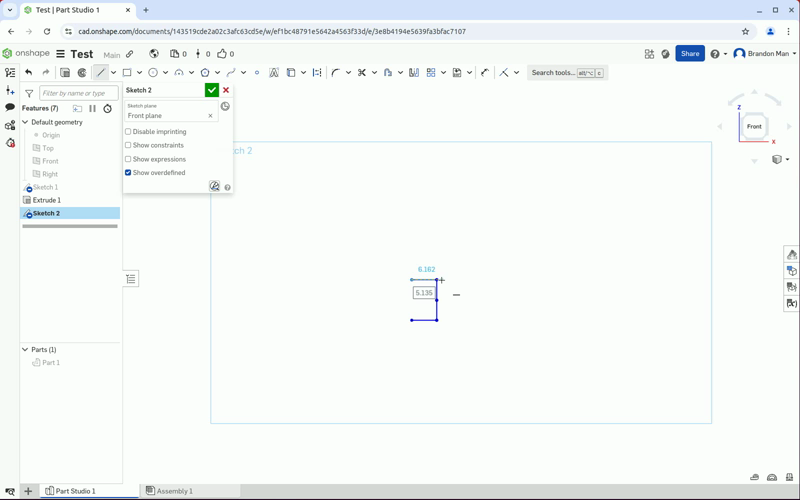
mouse_move(411, 320)
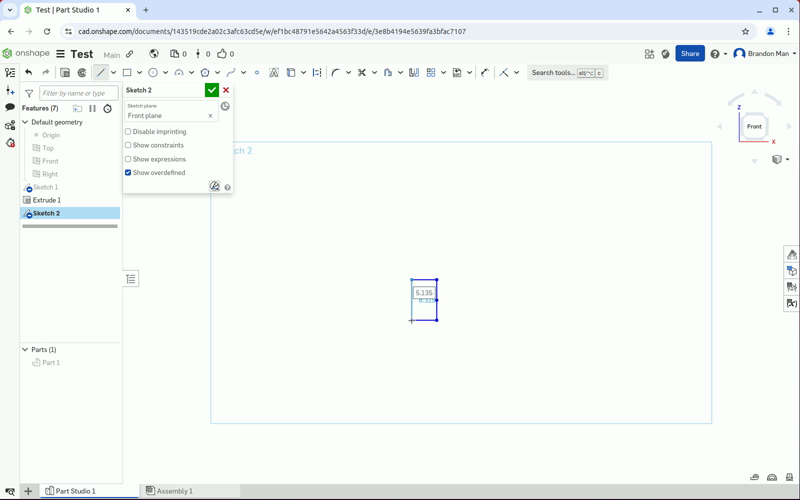
key_up(shift)
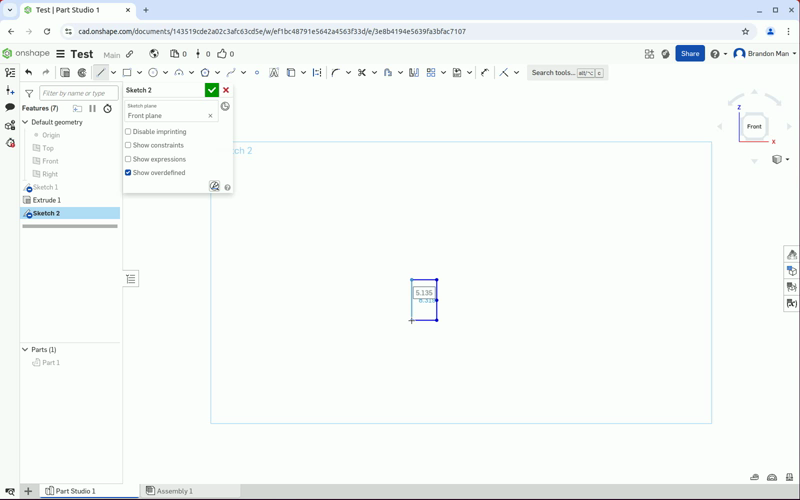
click(411, 320)
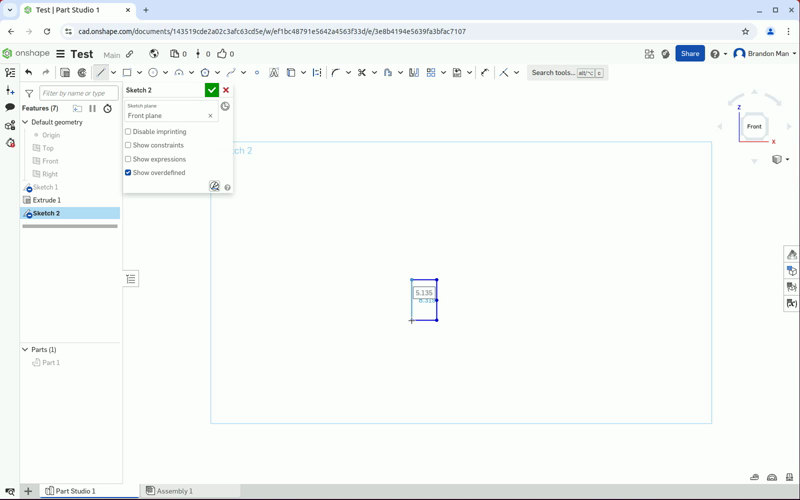
key(esc)
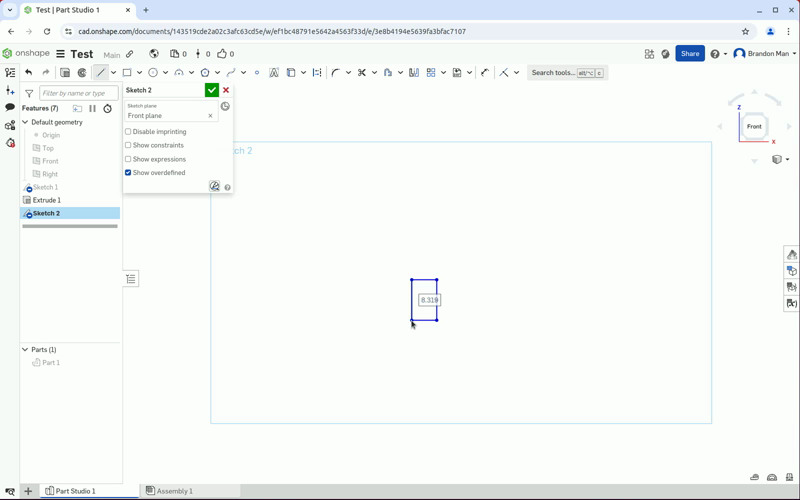
mouse_move(426, 292)
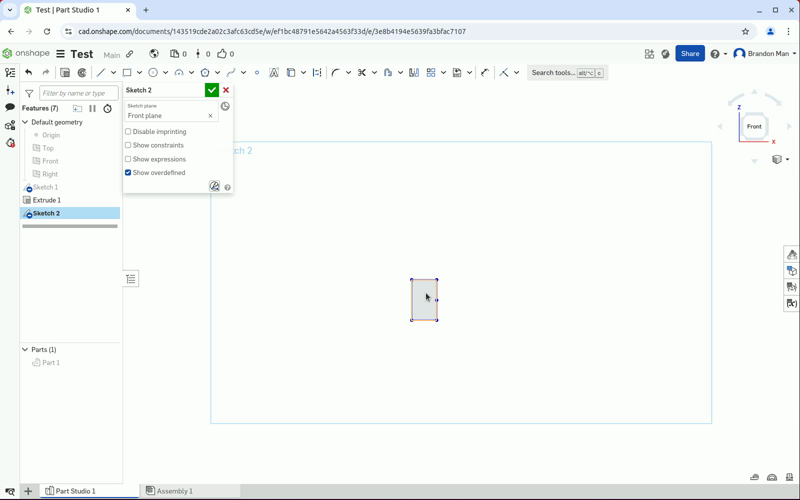
scroll(6)
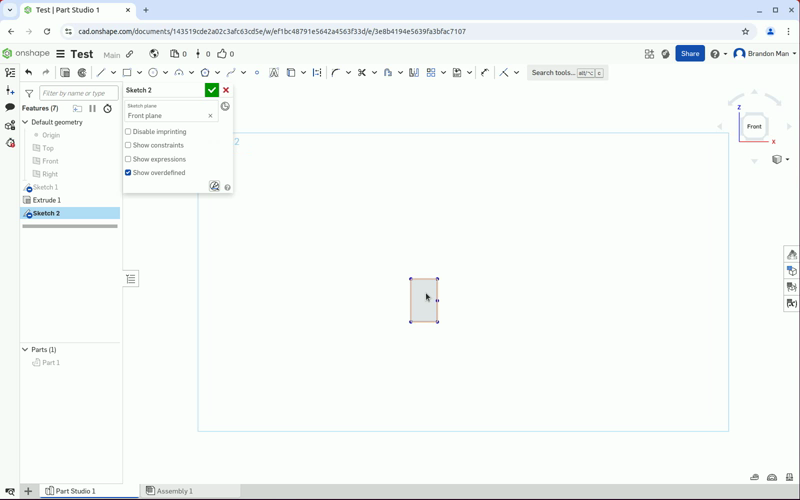
scroll(6)
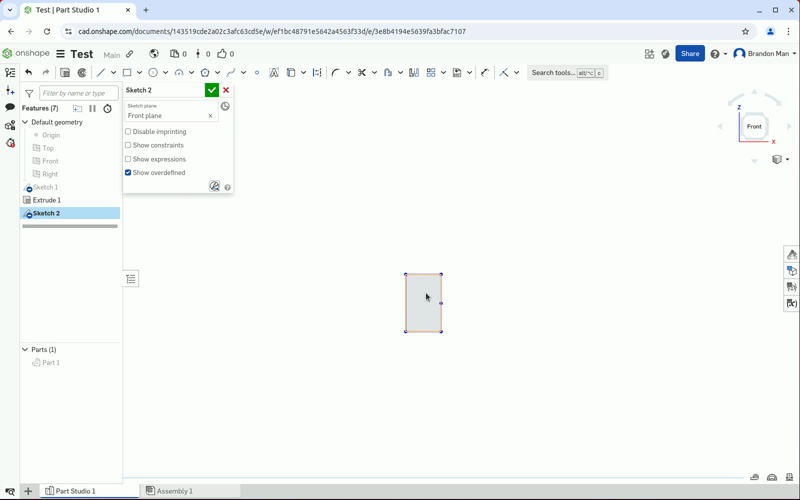
scroll(6)
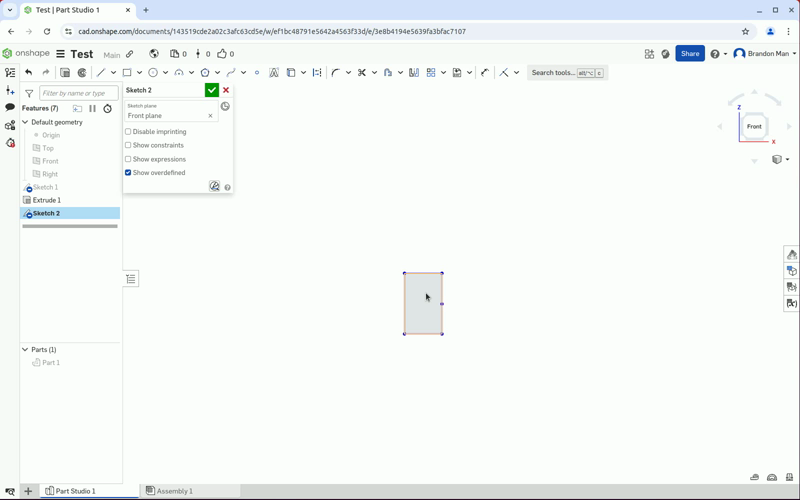
scroll(6)
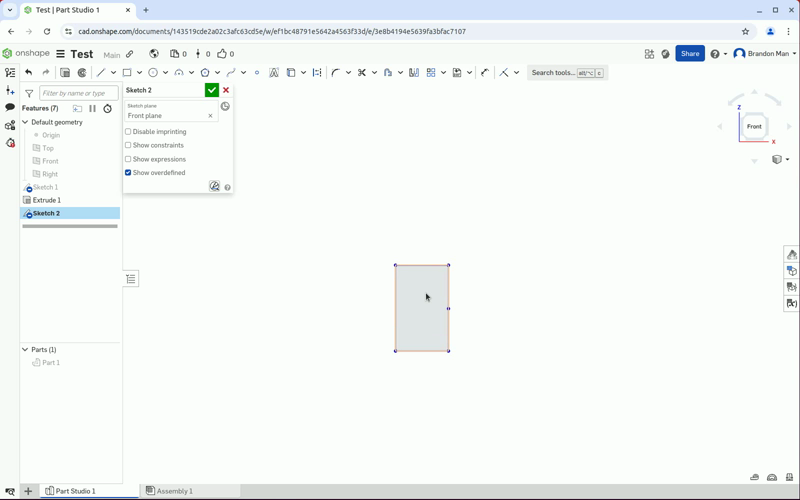
scroll(6)
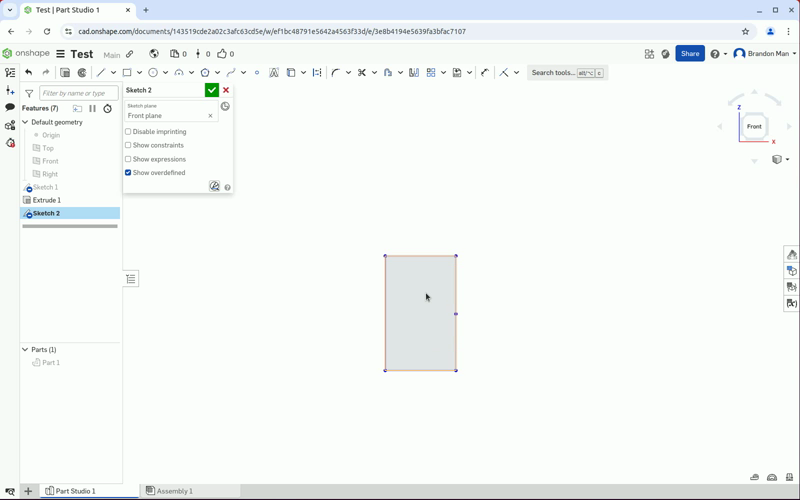
scroll(6)
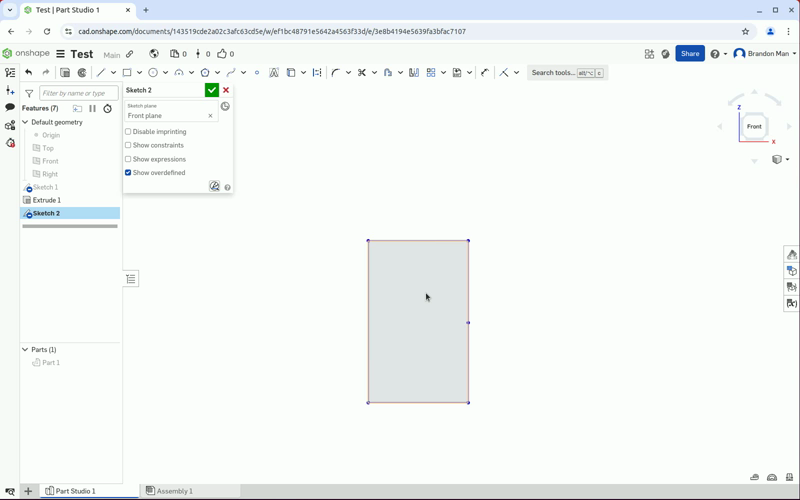
scroll(6)
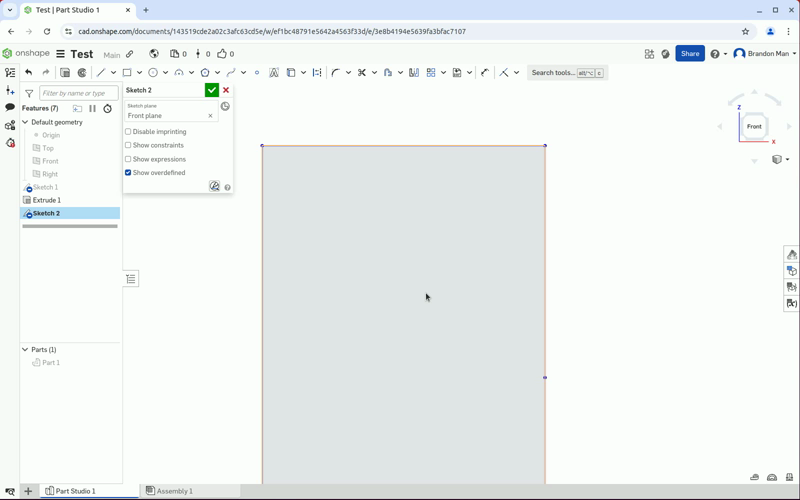
click(426, 292)
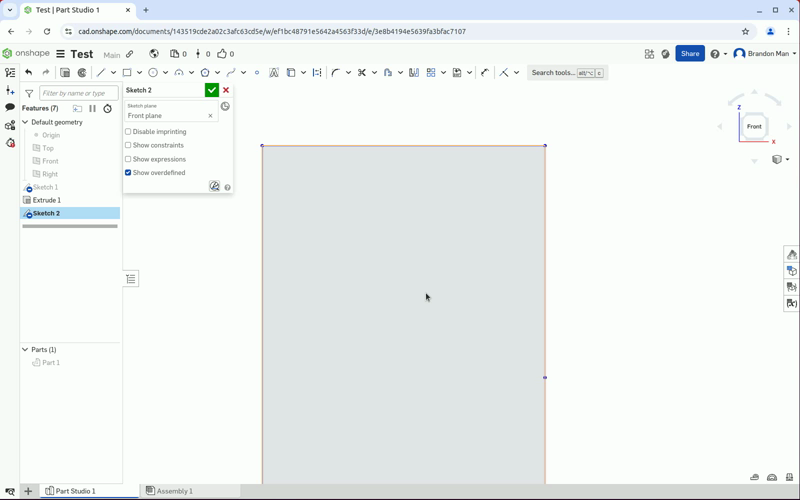
scroll(-6)
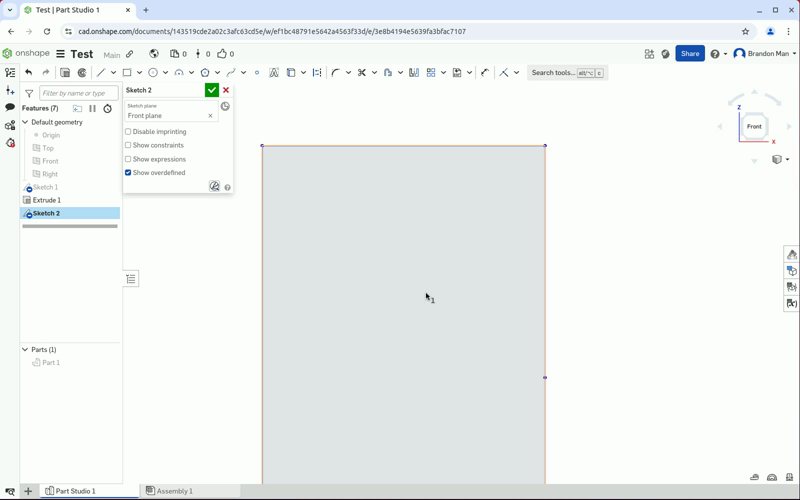
scroll(-6)
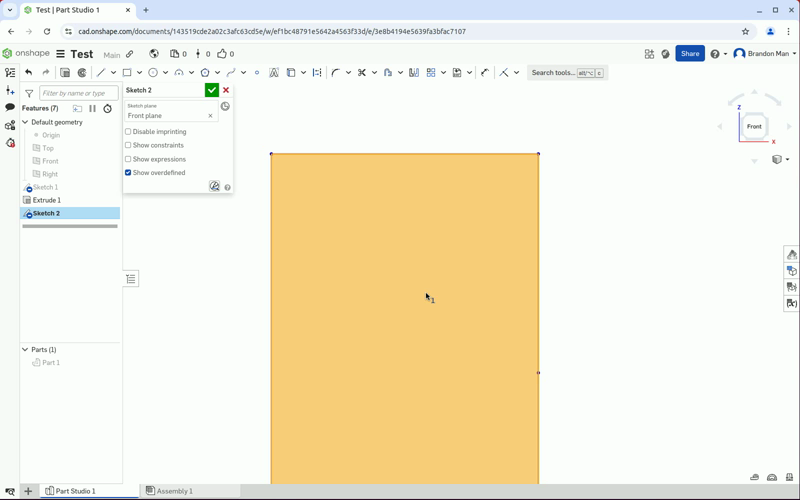
scroll(-6)
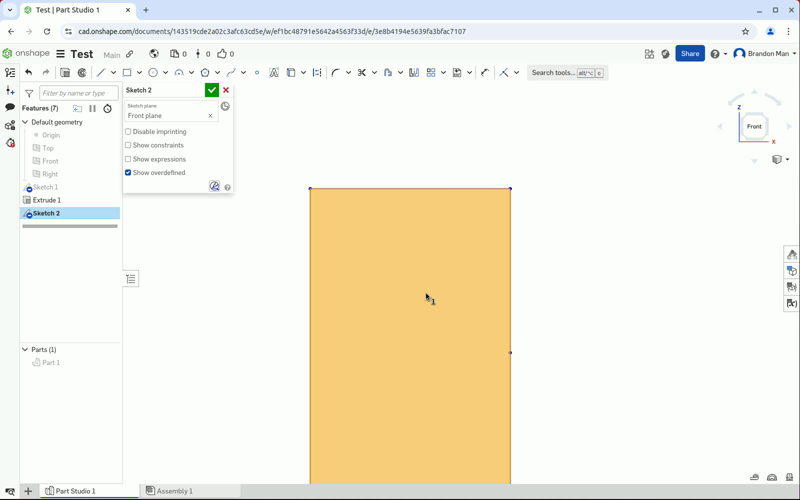
scroll(-6)
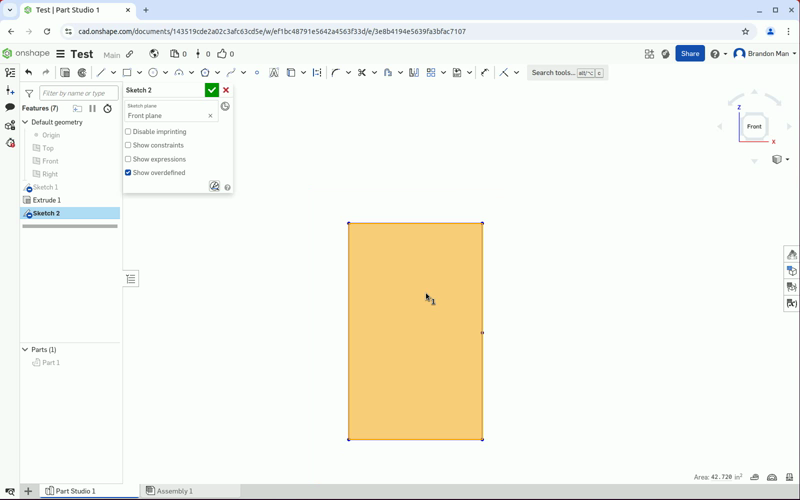
scroll(-6)
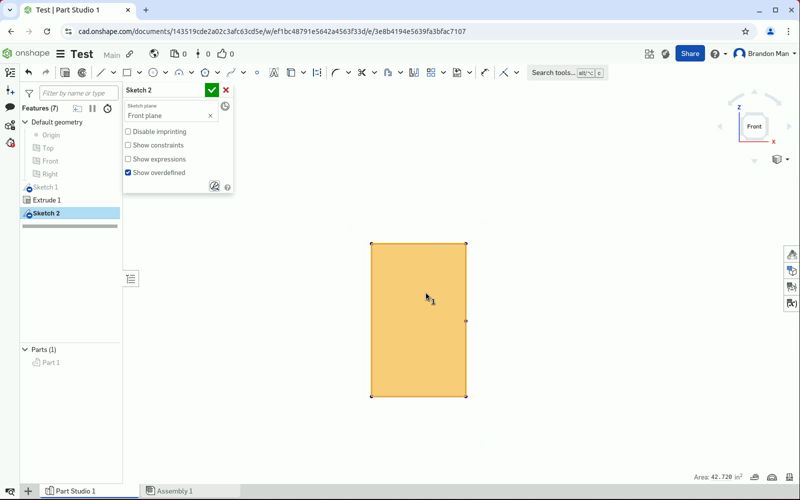
scroll(-6)
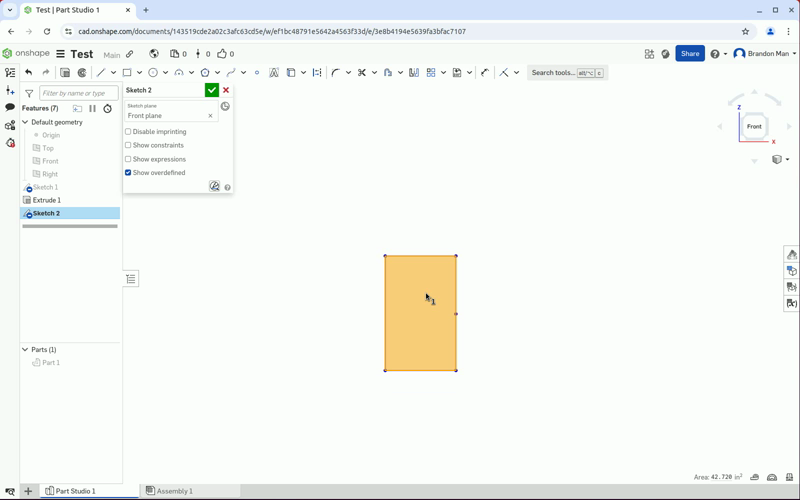
scroll(-6)
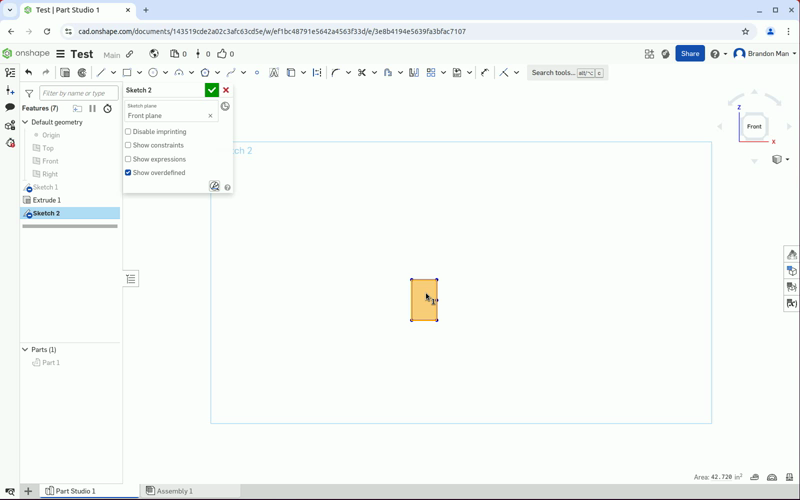
mouse_move(73, 352)
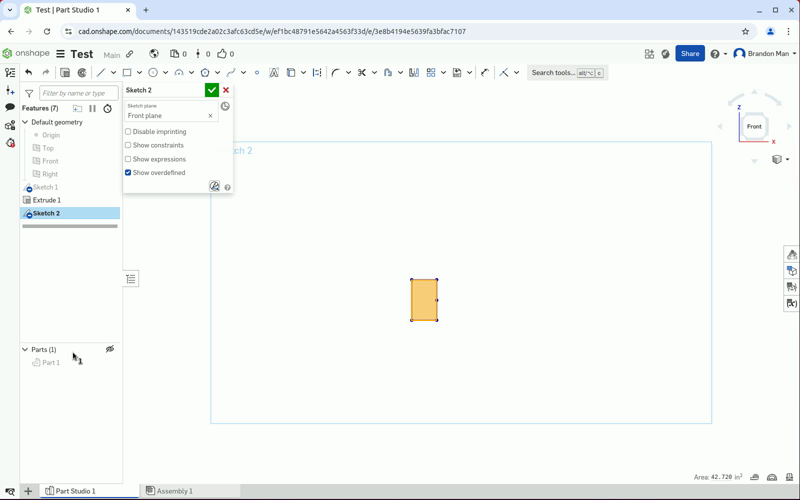
key(shift+y)
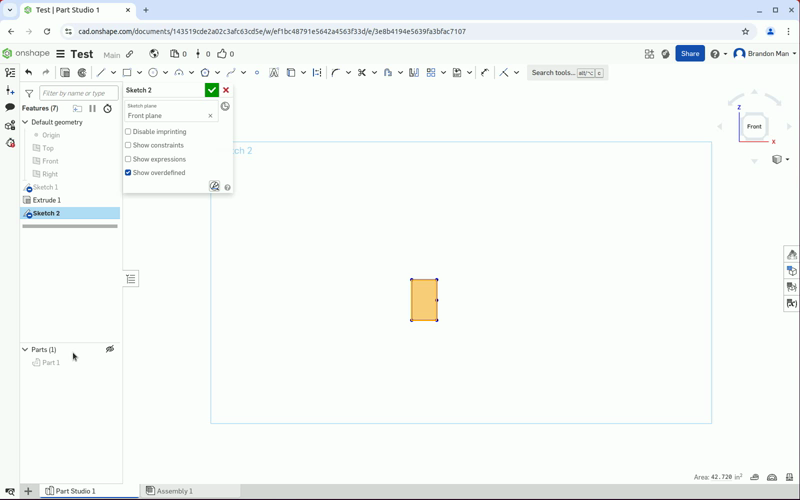
key(shift+e)
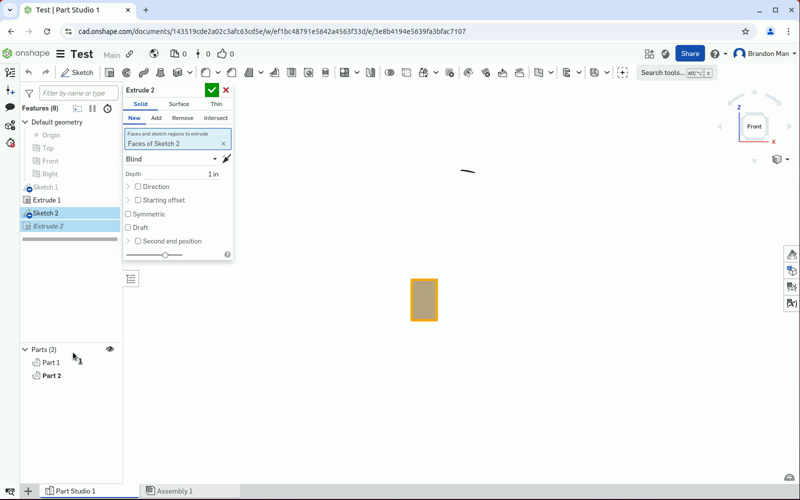
mouse_move(143, 106)
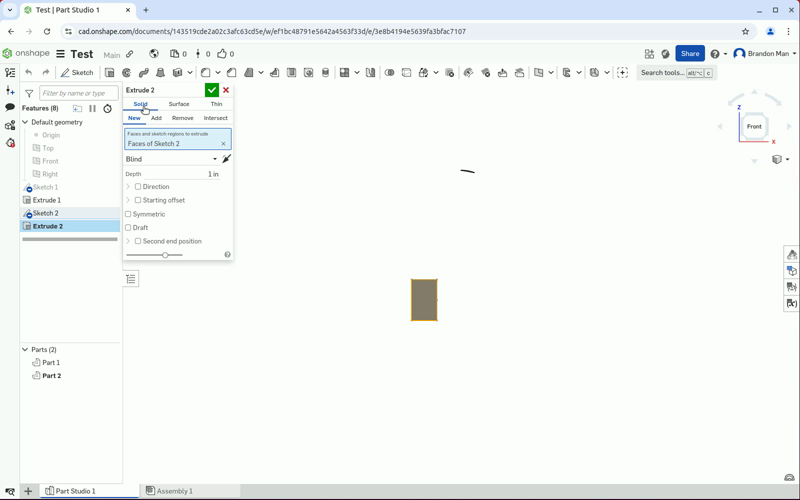
click(143, 106)
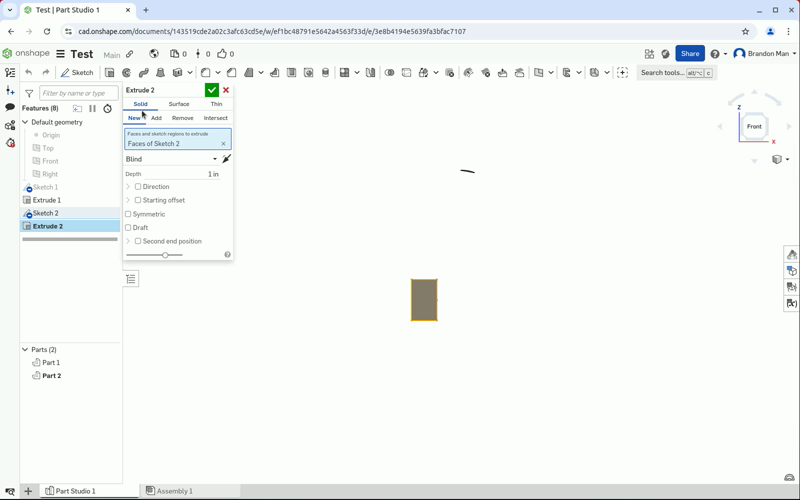
mouse_move(137, 120)
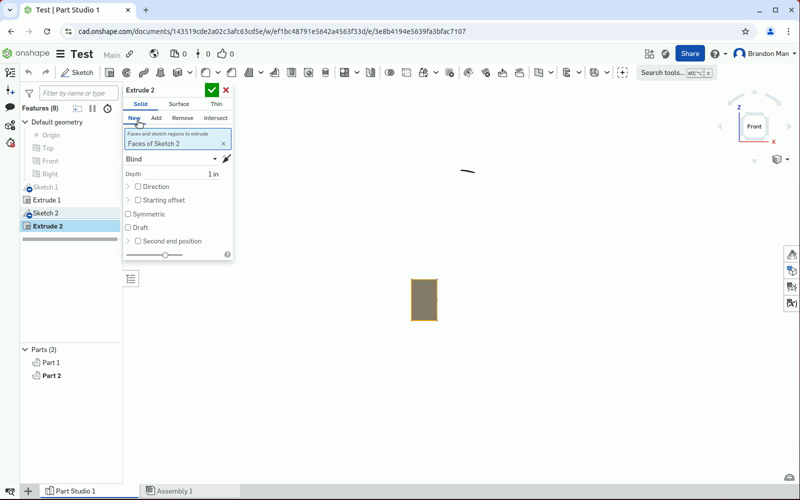
click(137, 120)
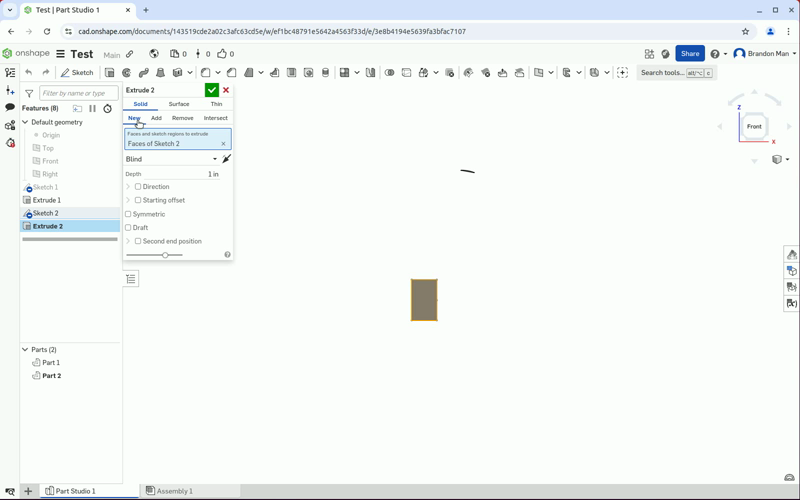
key(tab, 4)
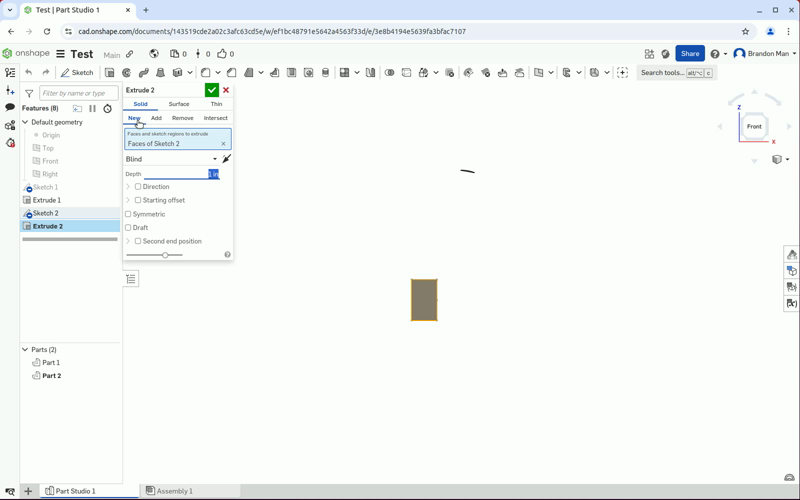
text(8.425)
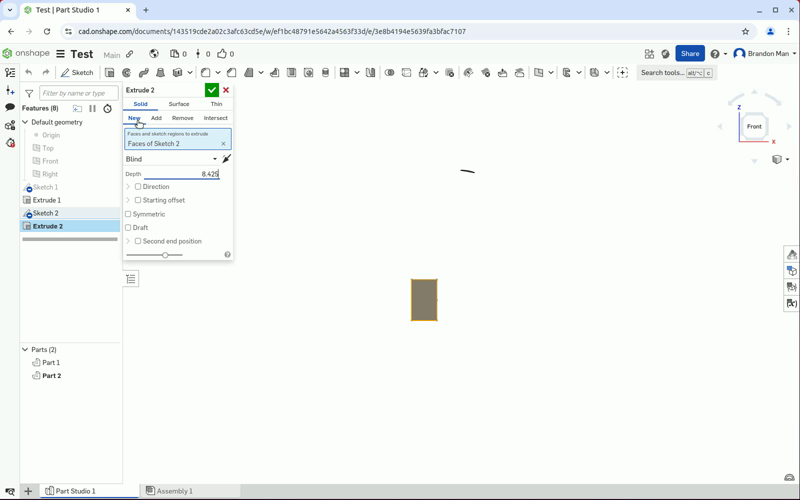
key(enter)
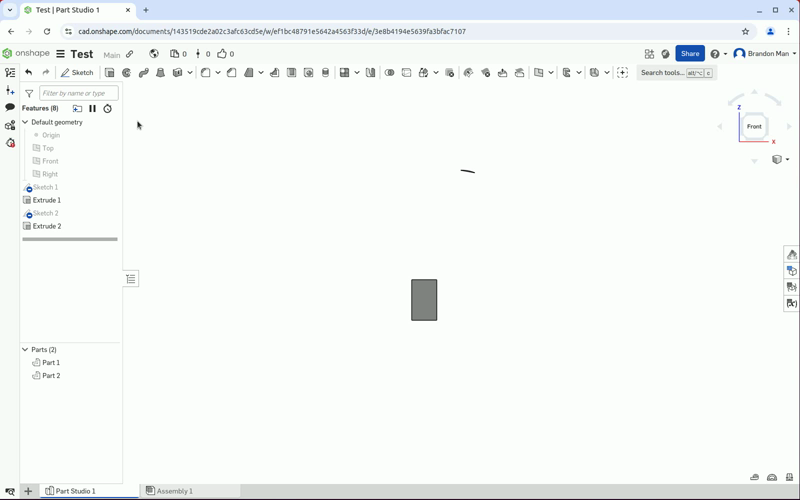
key(shift+h)
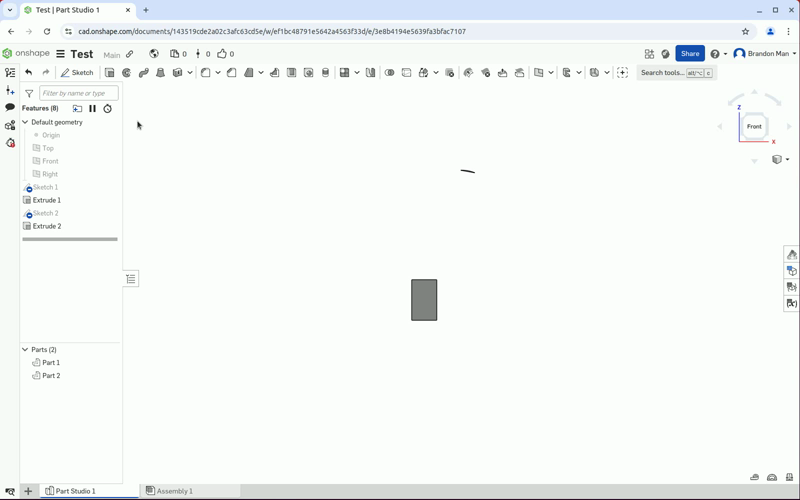
key(shift+h)
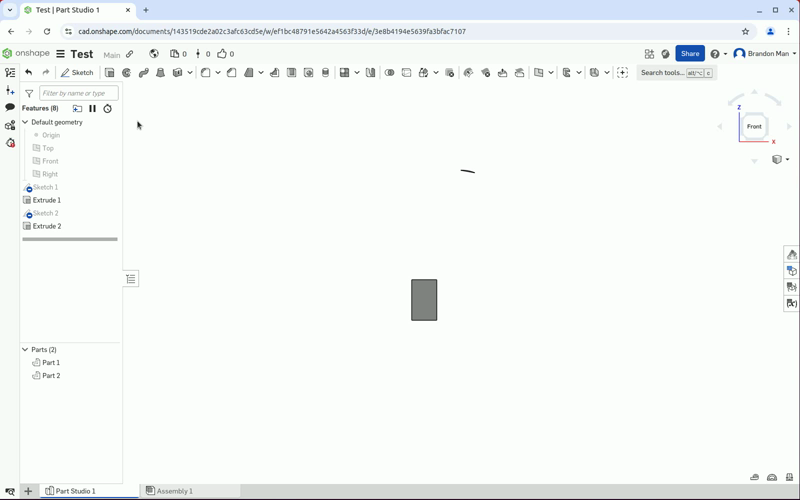
mouse_move(73, 189)
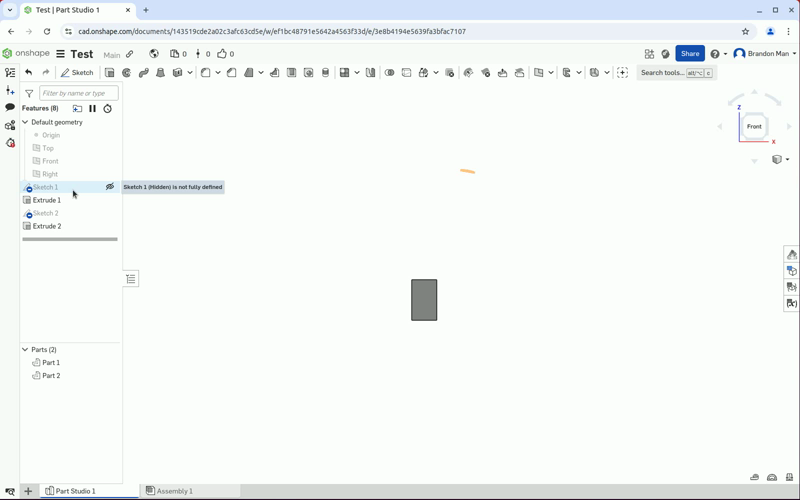
click(73, 189)
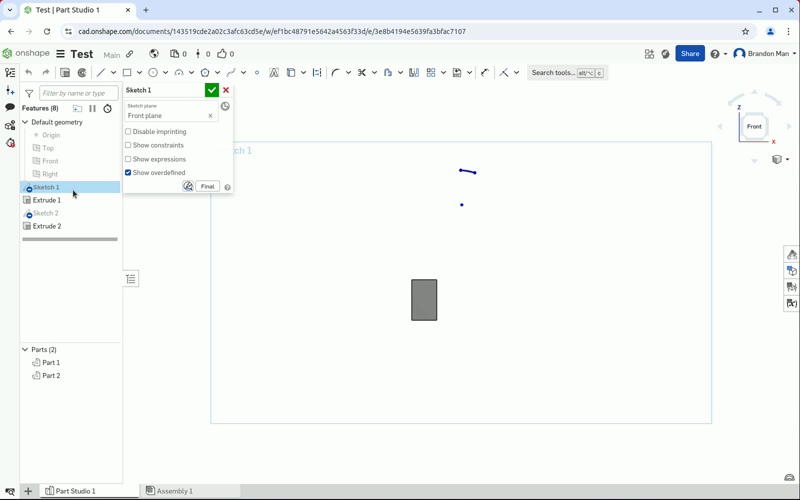
mouse_move(229, 92)
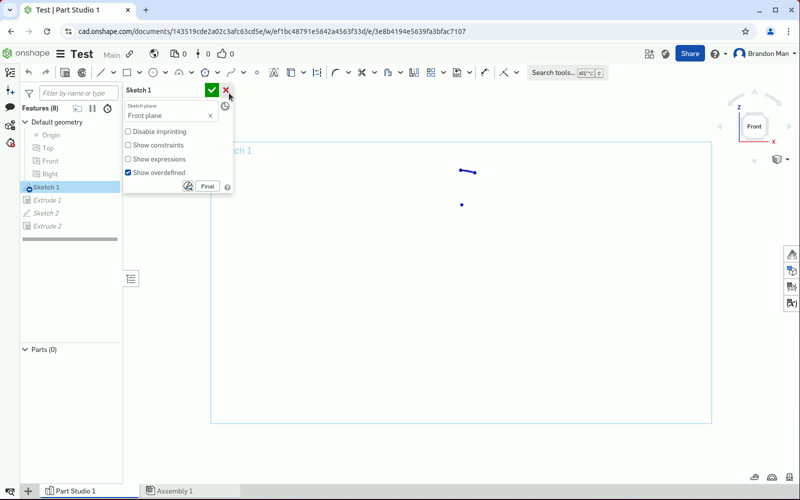
click(229, 92)
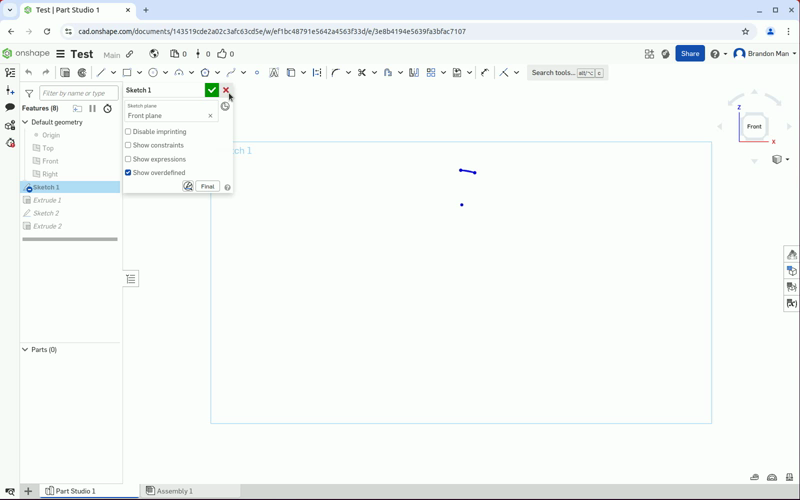
key(shift+s)
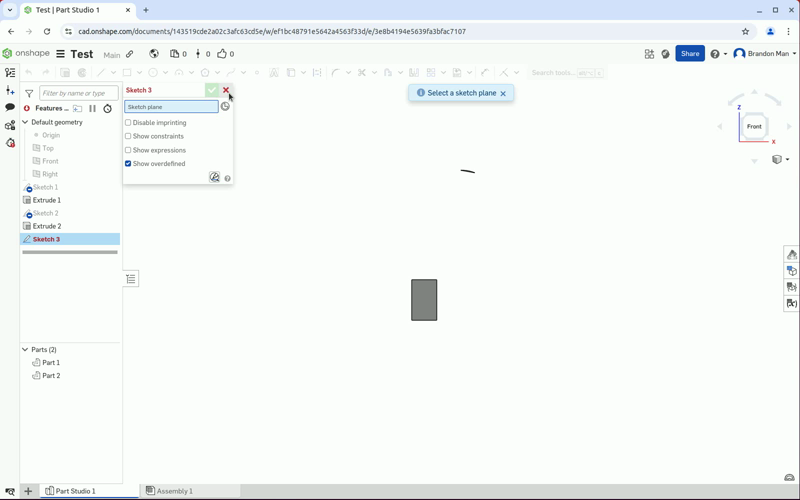
mouse_move(73, 163)
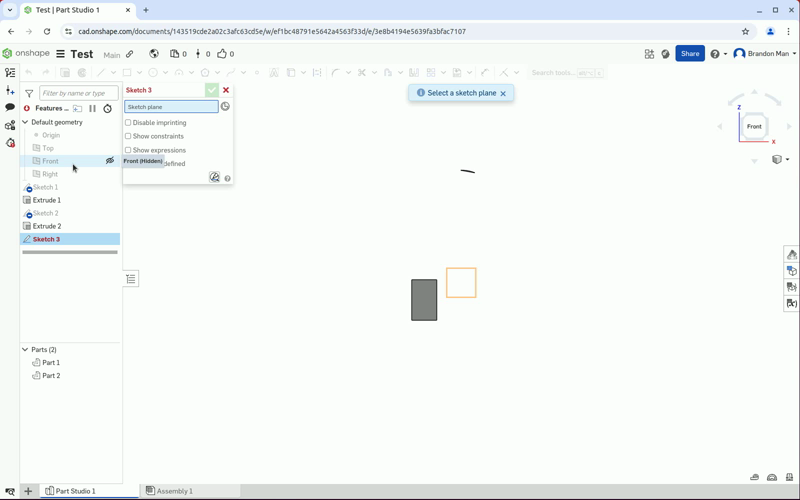
click(73, 163)
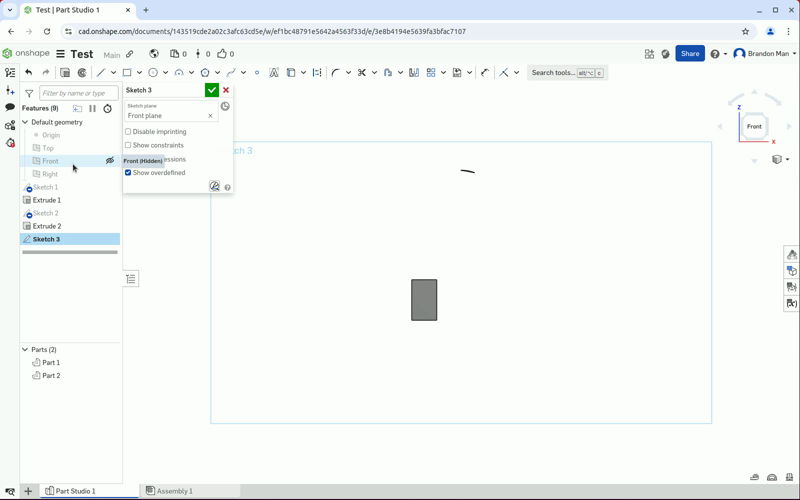
mouse_move(73, 352)
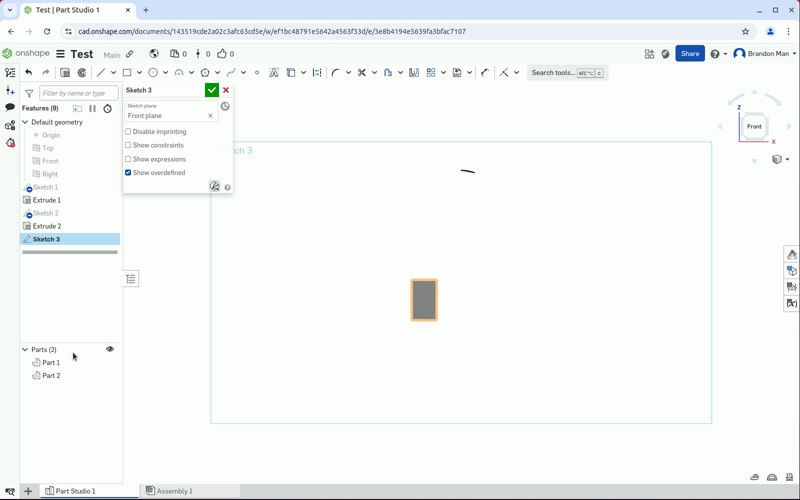
key(y)
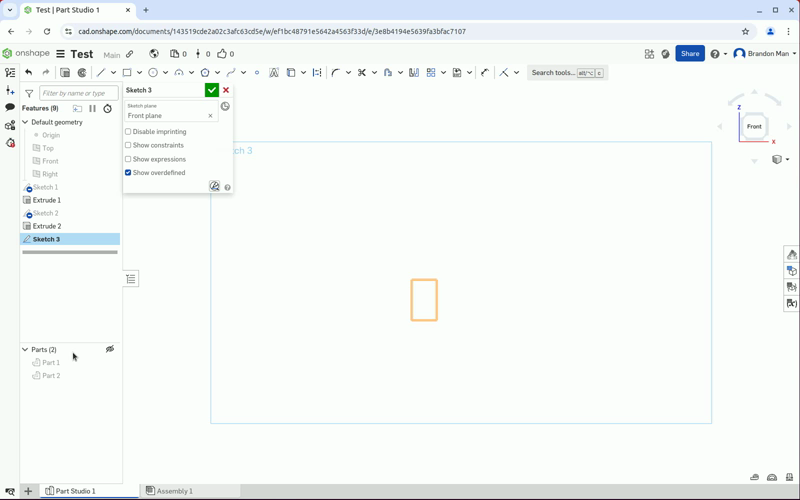
key(c)
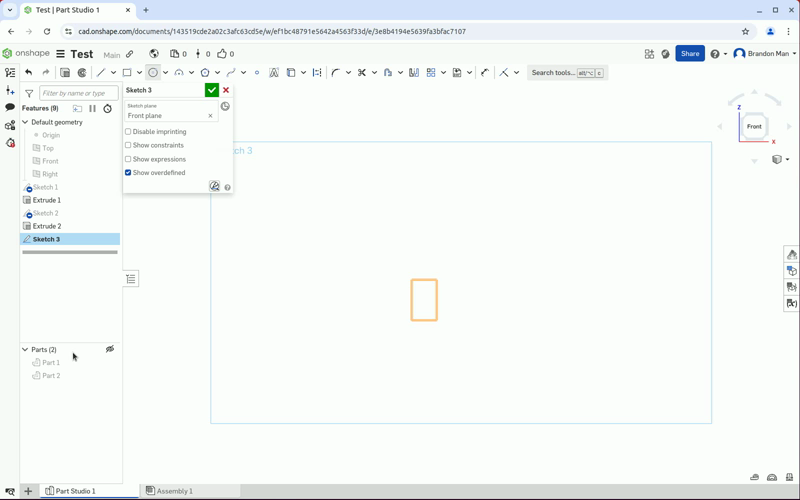
key_down(shift)
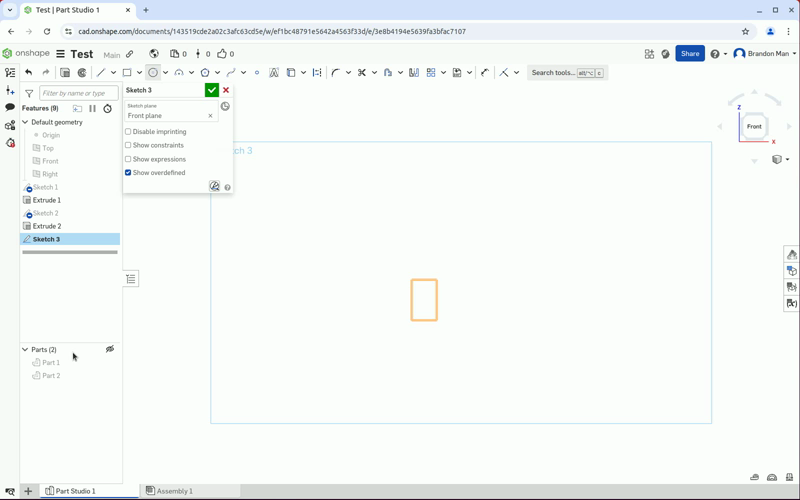
mouse_move(550, 206)
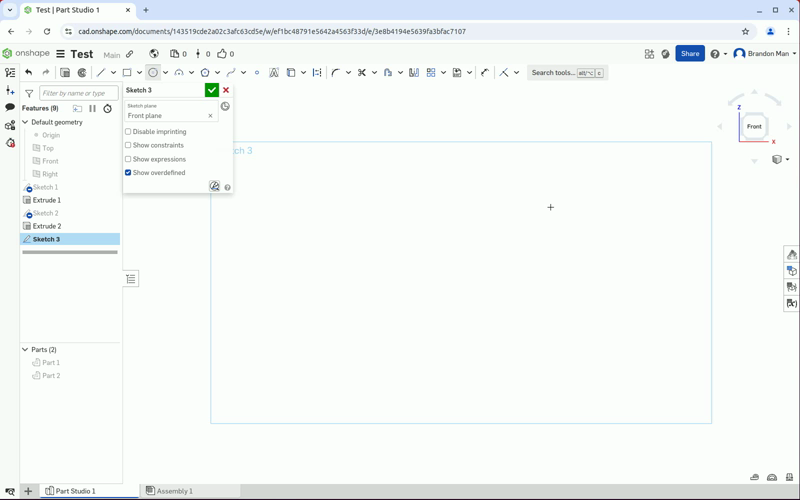
click(550, 206)
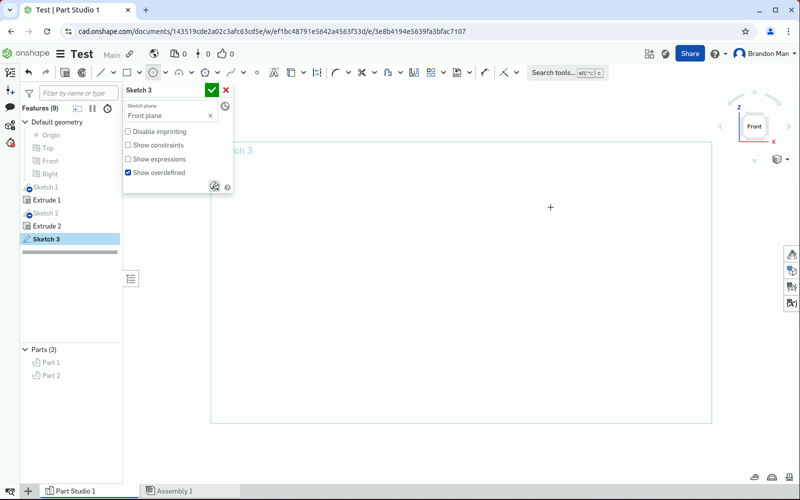
key_up(shift)
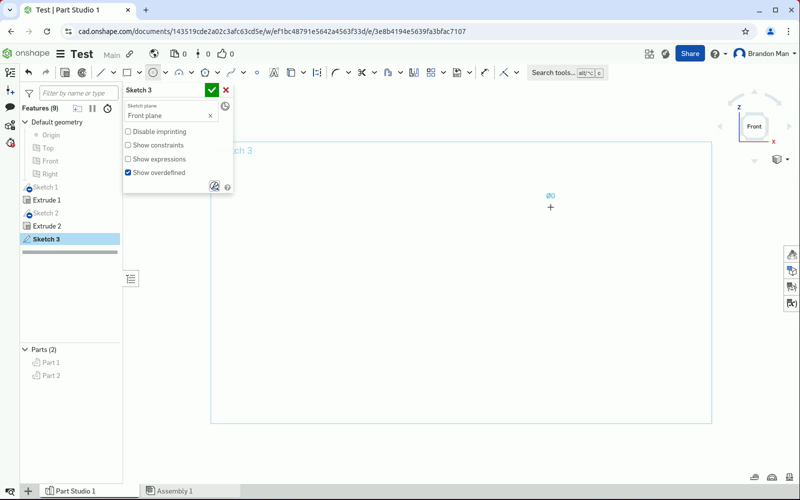
mouse_move(570, 206)
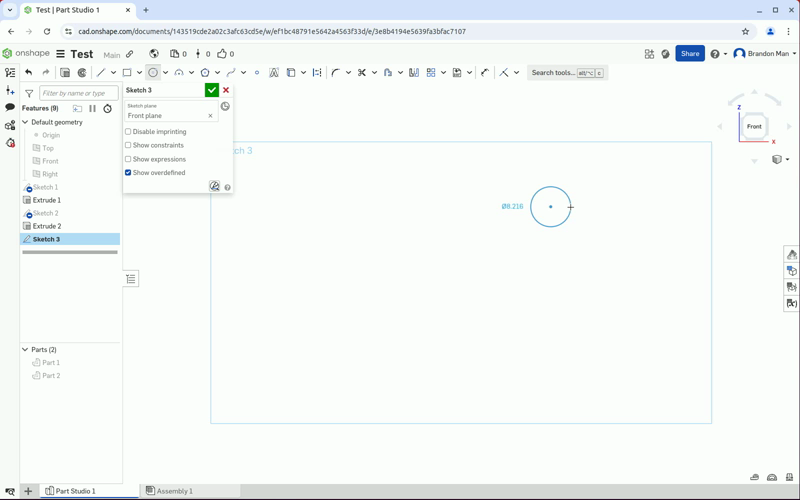
click(570, 206)
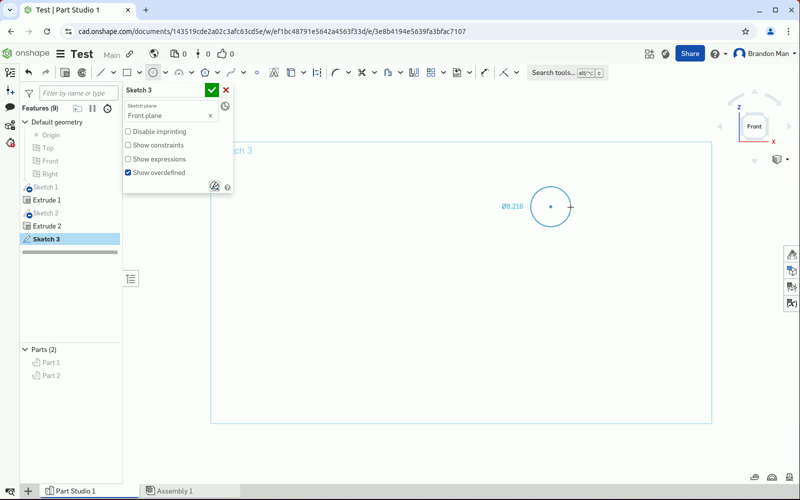
key(esc)
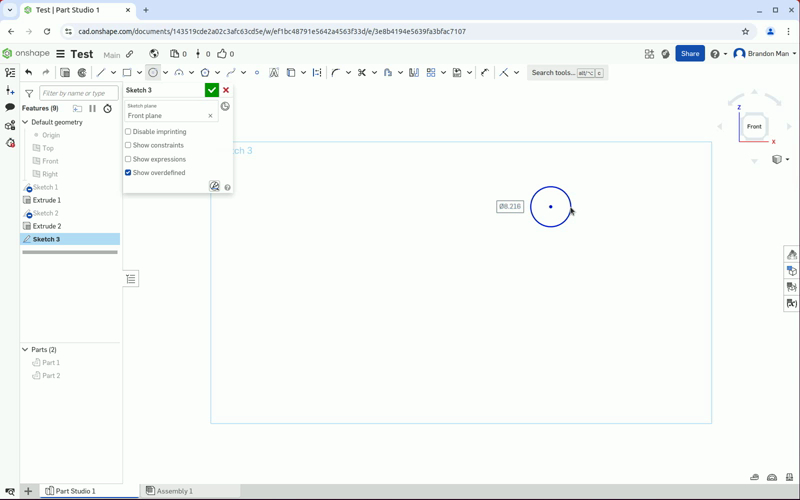
key(c)
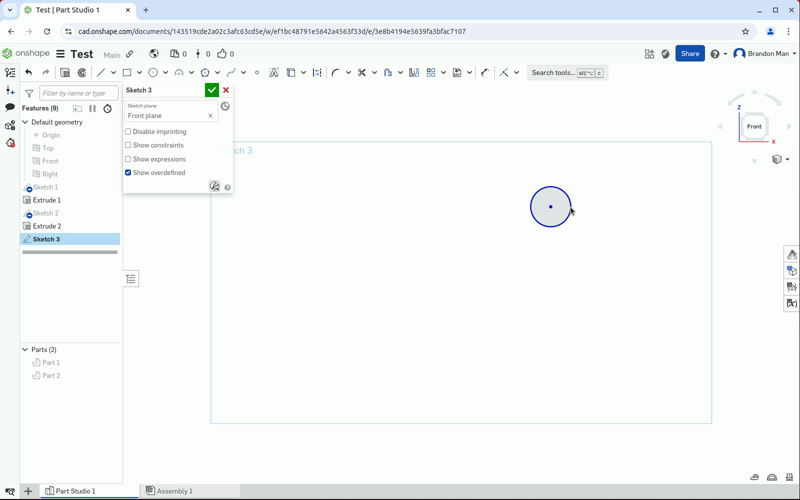
key_down(shift)
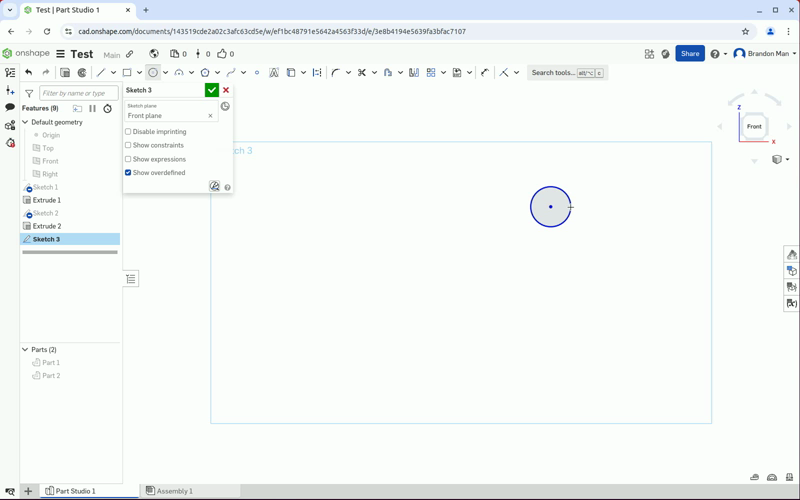
mouse_move(550, 206)
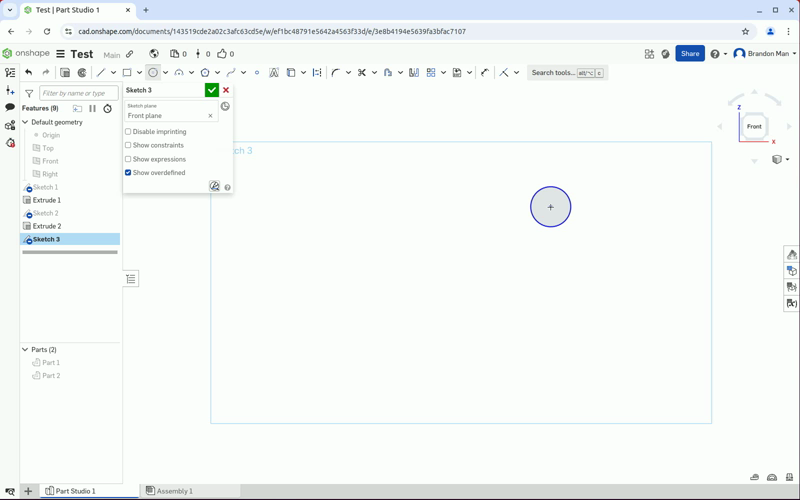
click(550, 206)
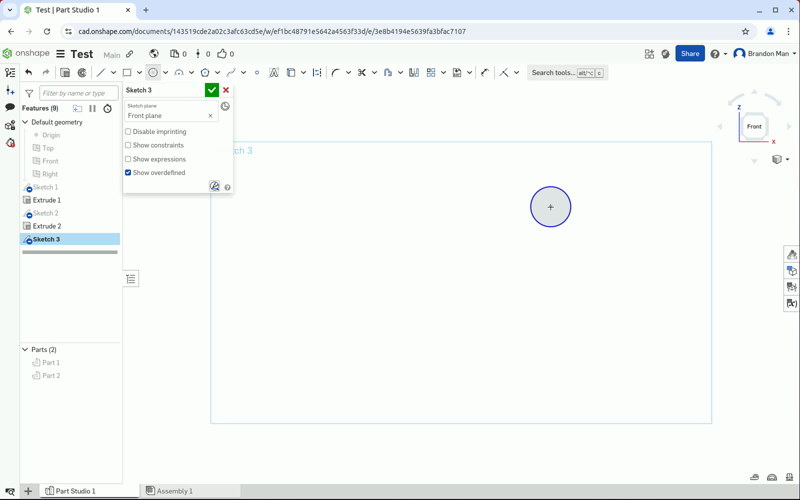
key_up(shift)
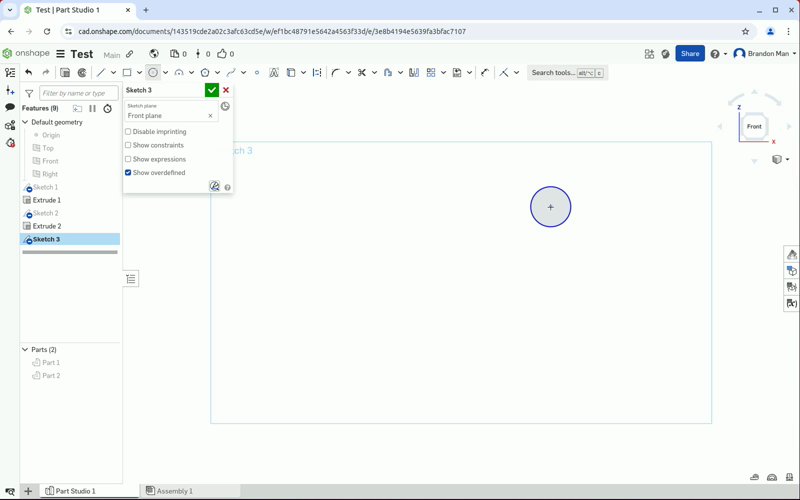
mouse_move(562, 206)
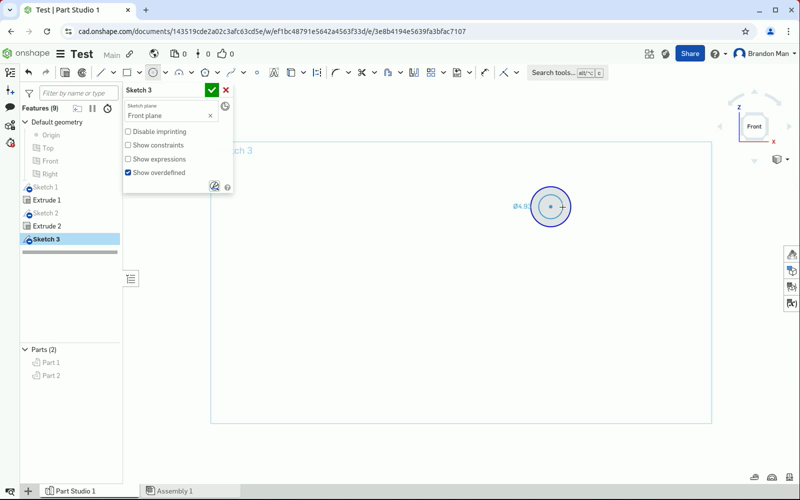
click(562, 206)
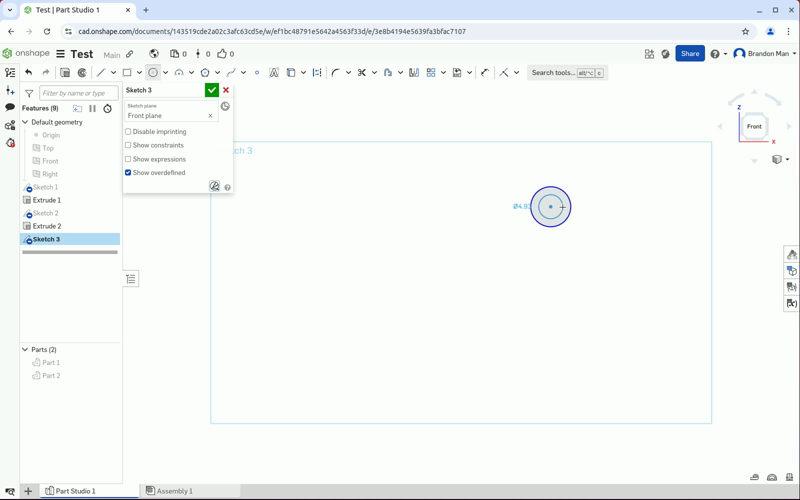
key(esc)
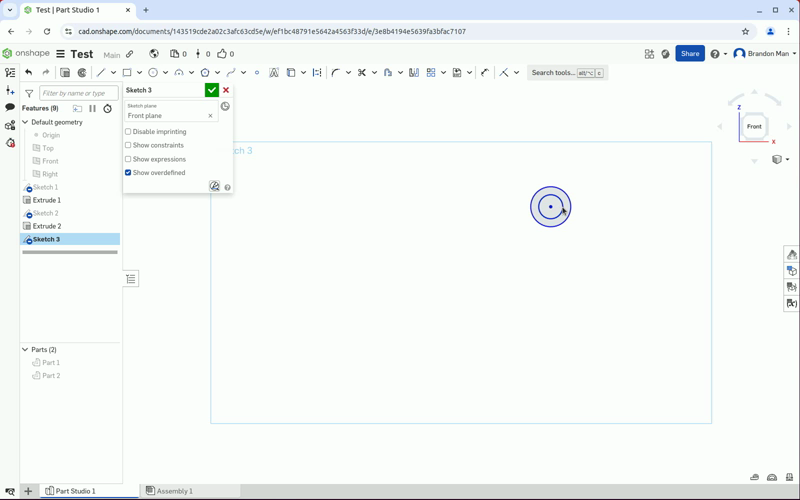
mouse_move(536, 195)
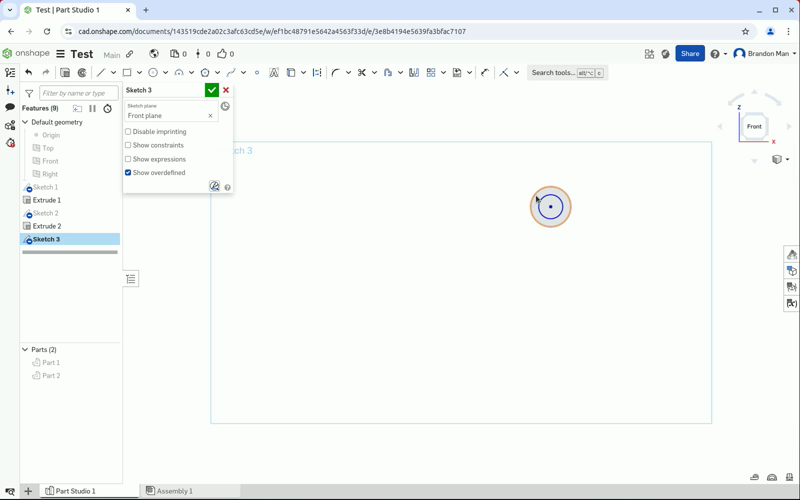
scroll(6)
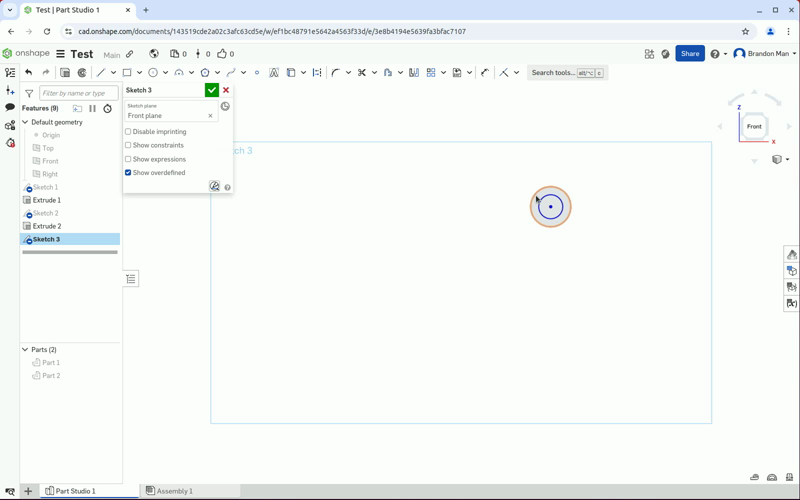
scroll(6)
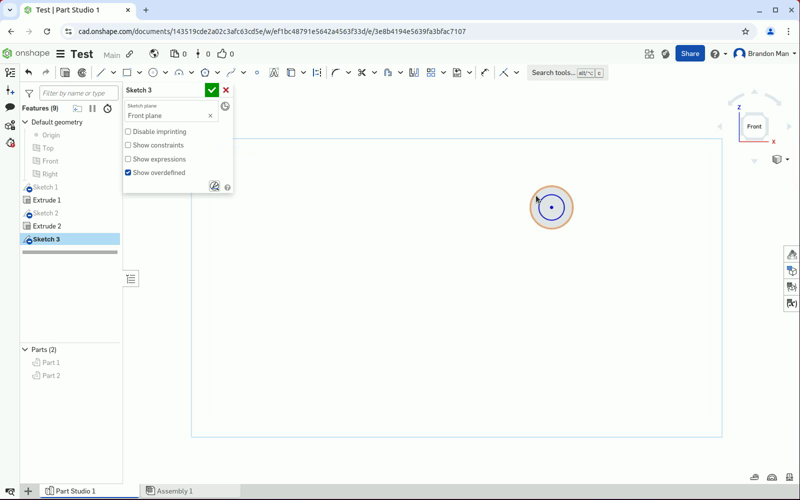
scroll(6)
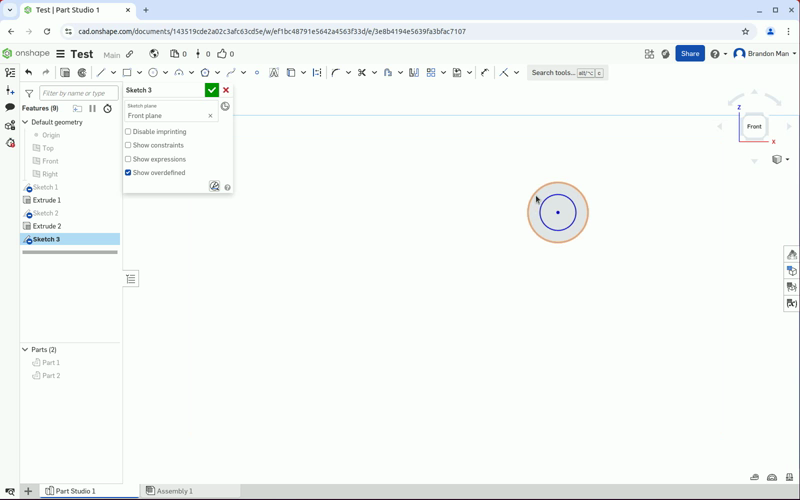
scroll(6)
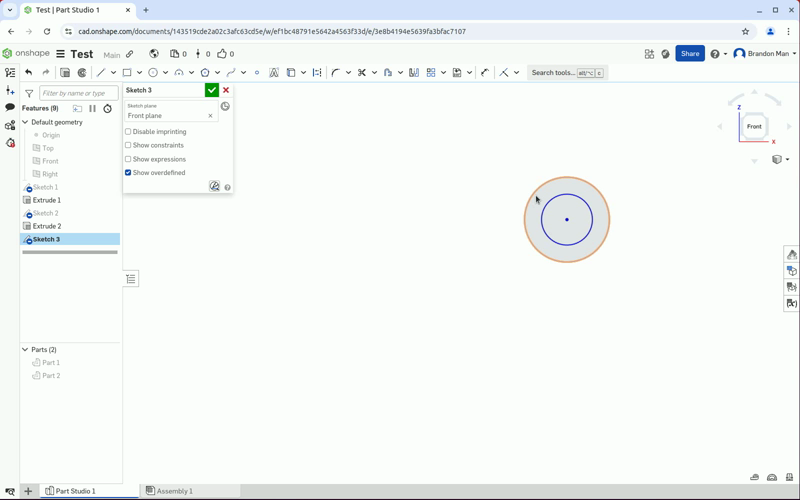
scroll(6)
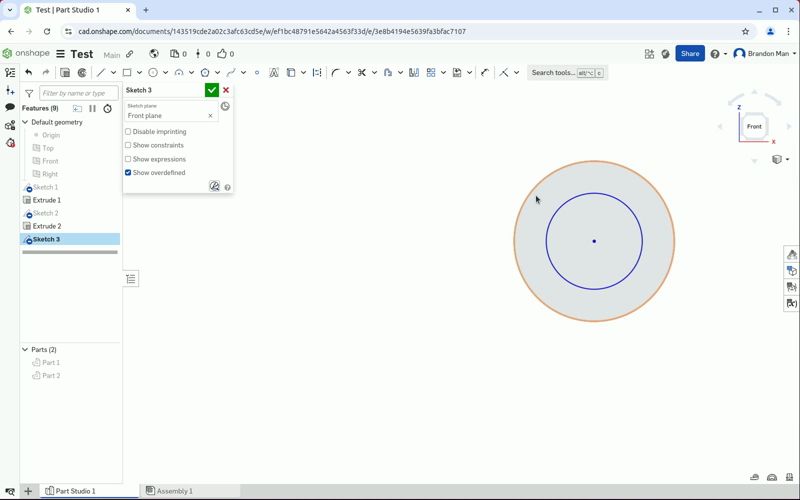
scroll(6)
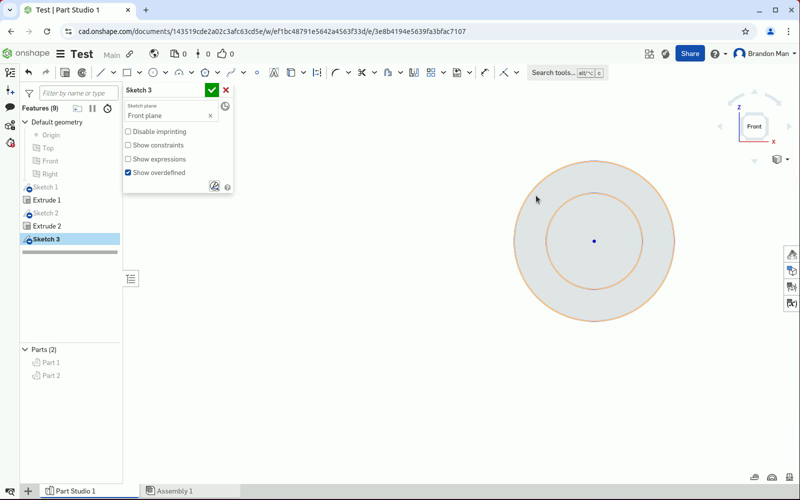
scroll(6)
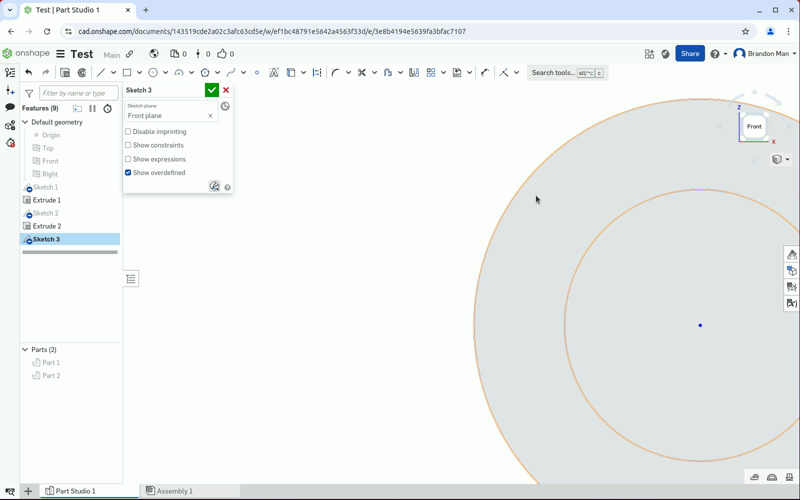
click(536, 195)
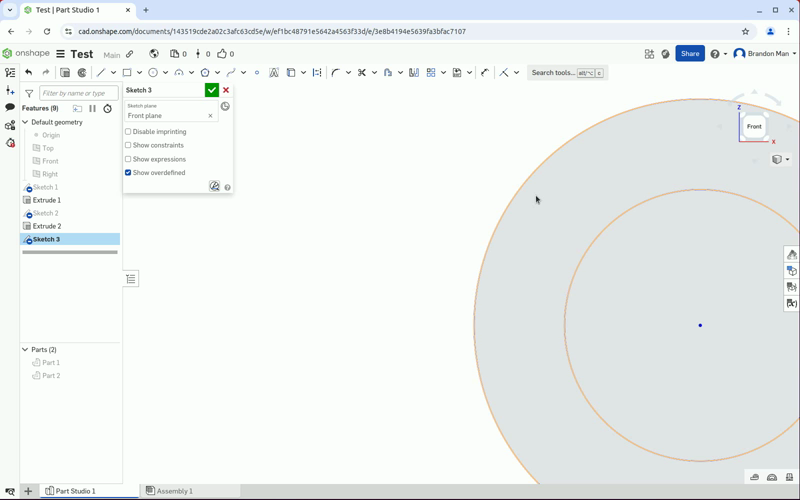
scroll(-6)
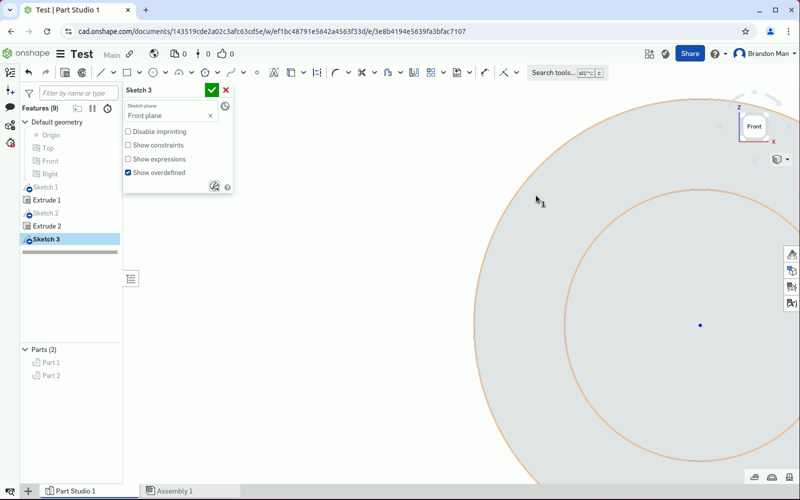
scroll(-6)
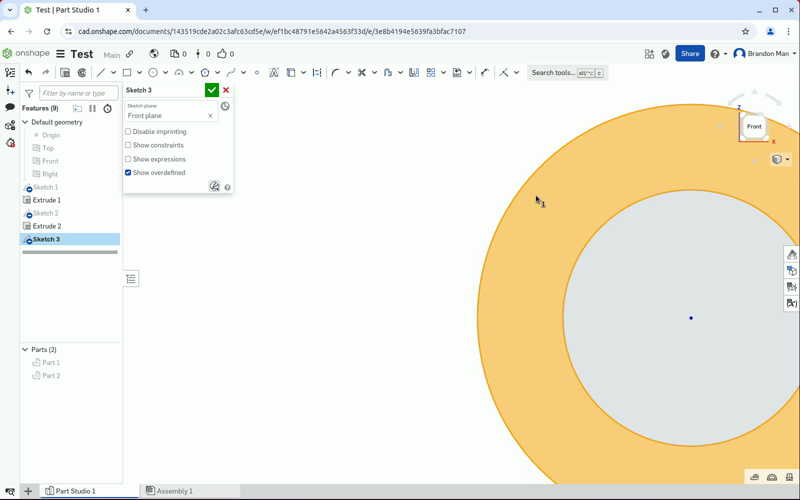
scroll(-6)
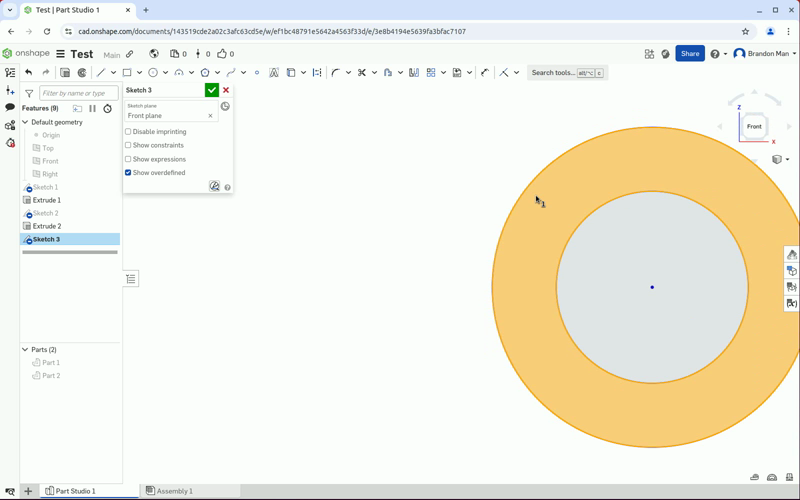
scroll(-6)
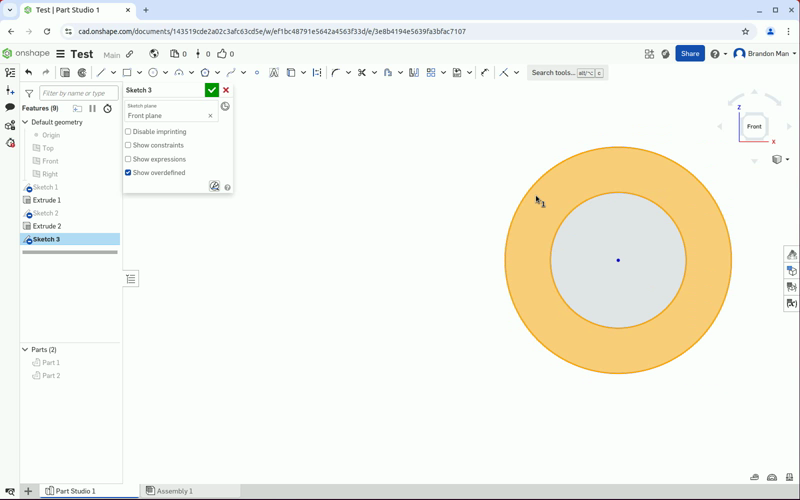
scroll(-6)
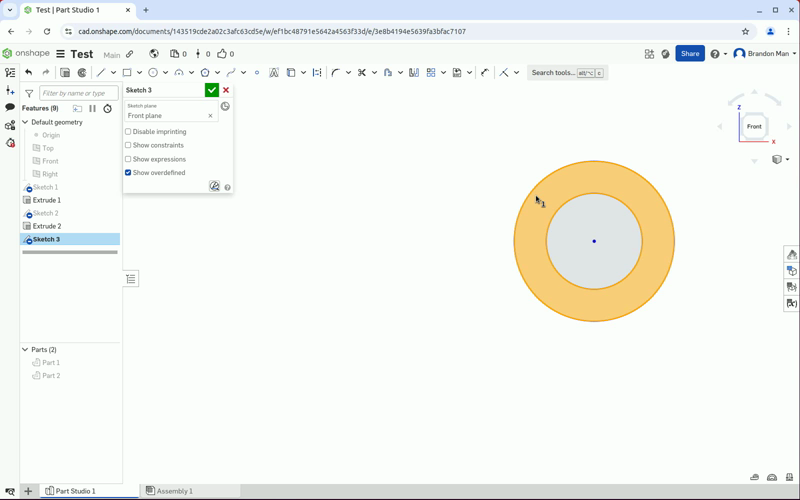
scroll(-6)
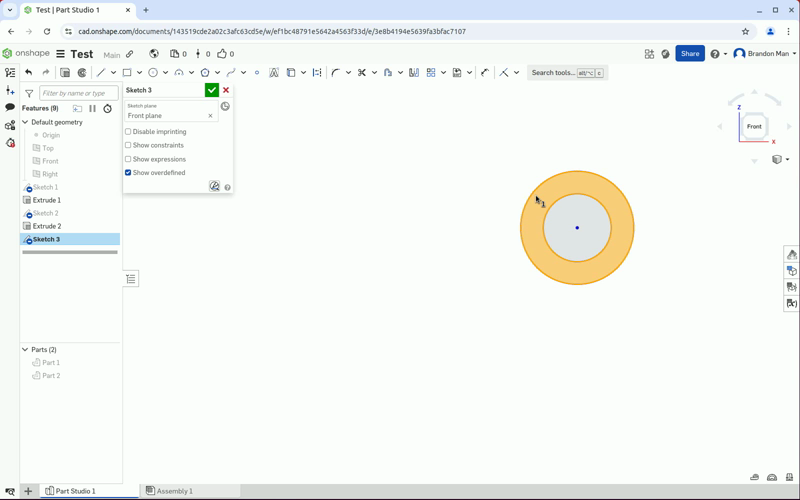
scroll(-6)
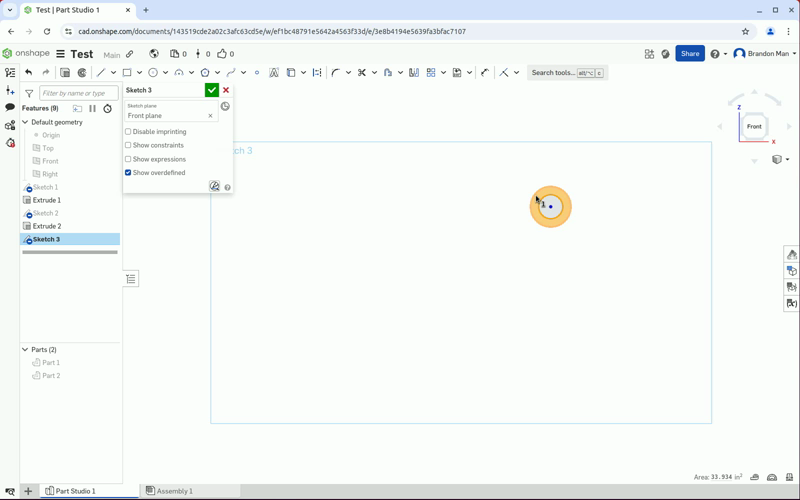
mouse_move(73, 352)
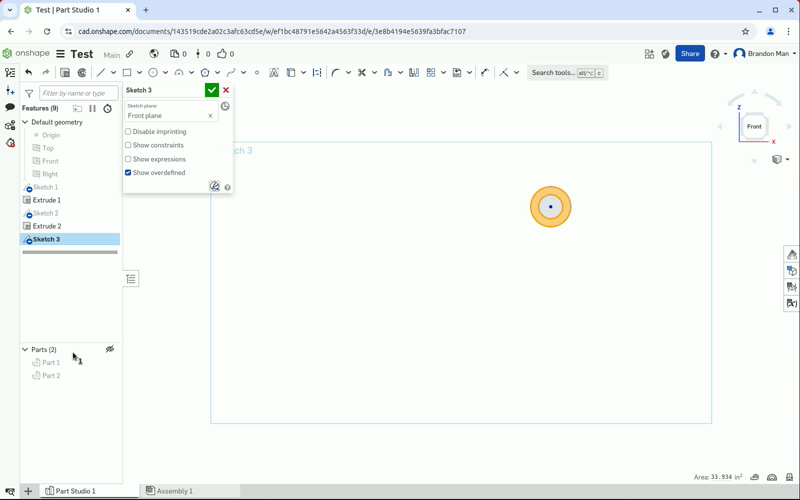
key(shift+y)
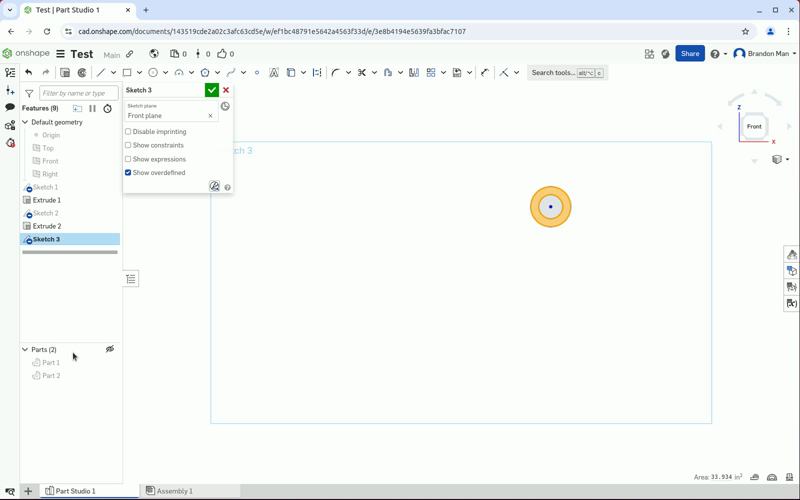
key(shift+e)
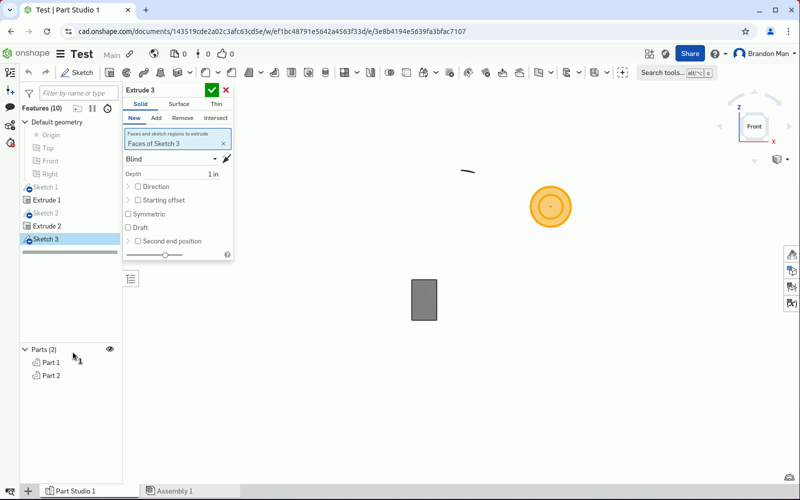
mouse_move(143, 106)
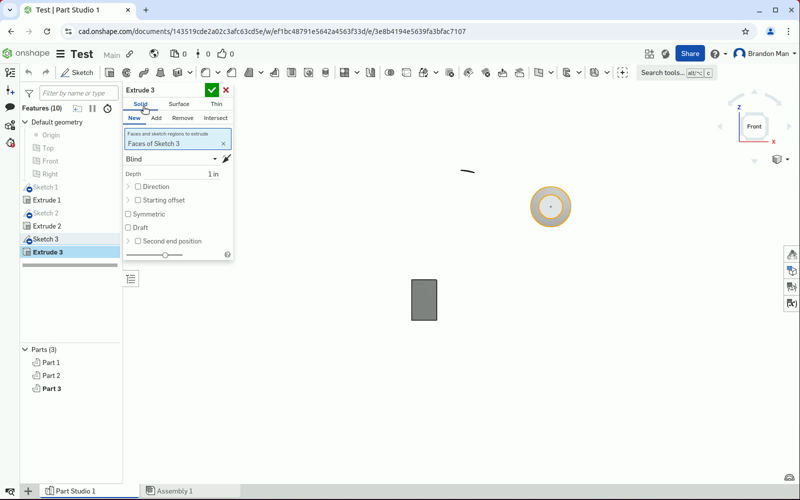
click(143, 106)
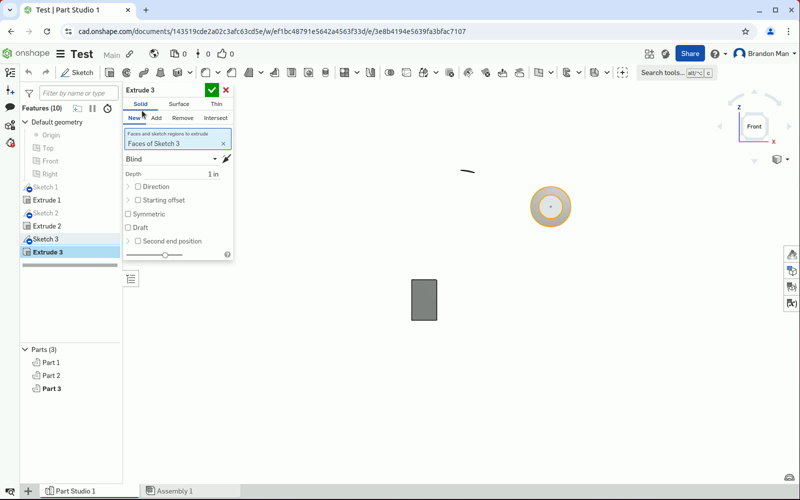
mouse_move(137, 120)
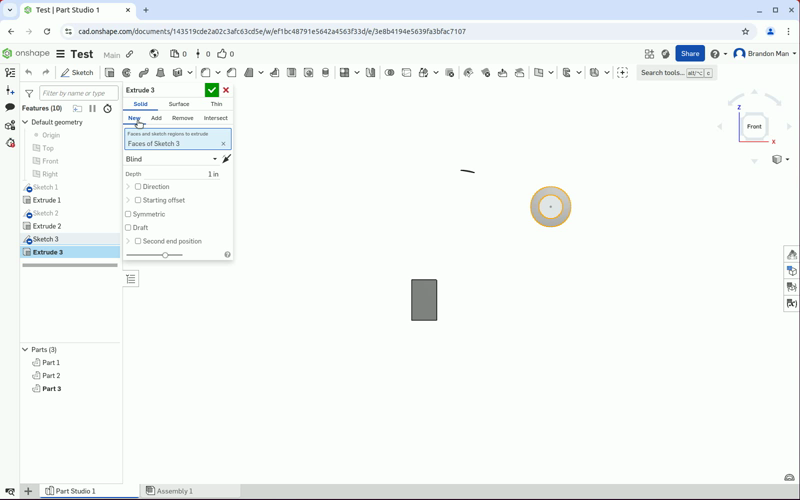
click(137, 120)
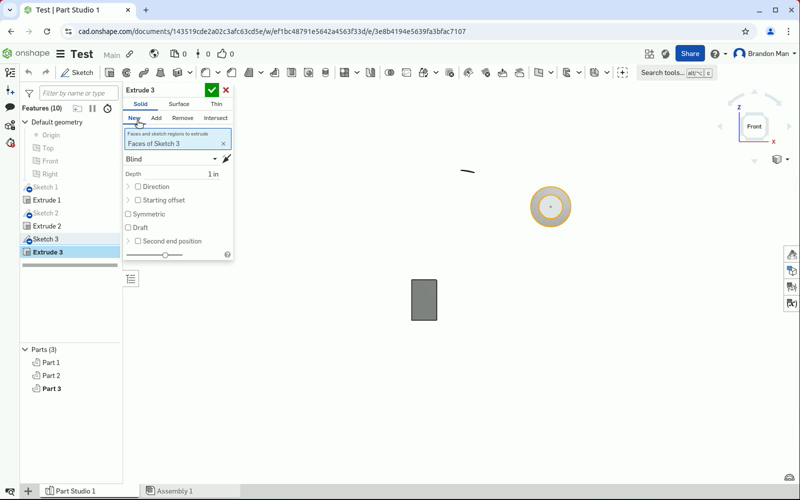
key(tab, 4)
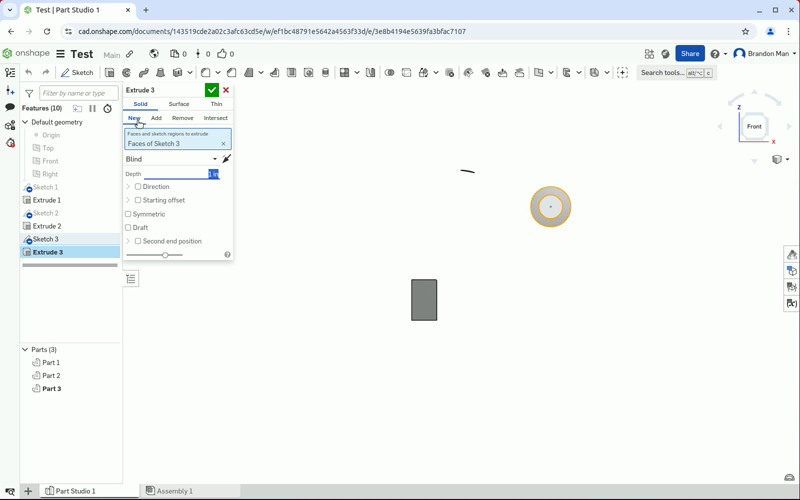
text(8.425)
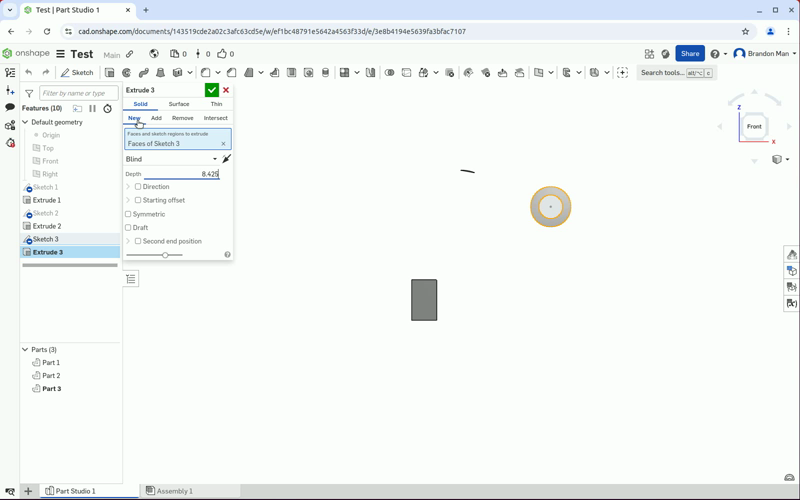
key(enter)
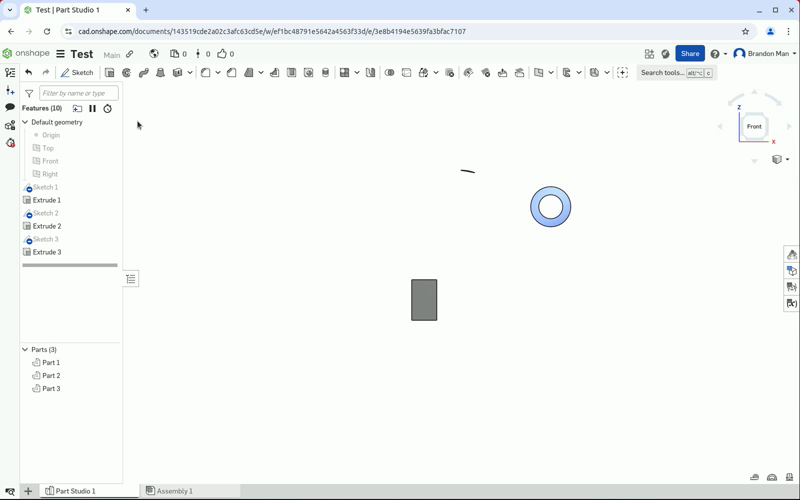
key(shift+h)
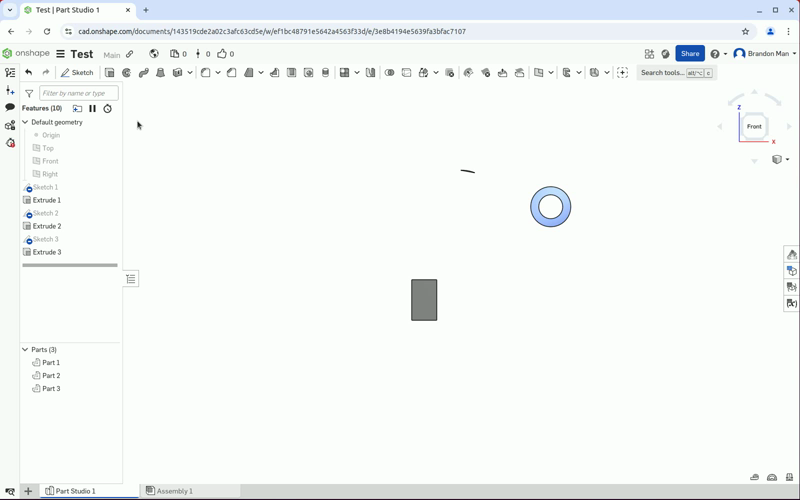
key(shift+h)
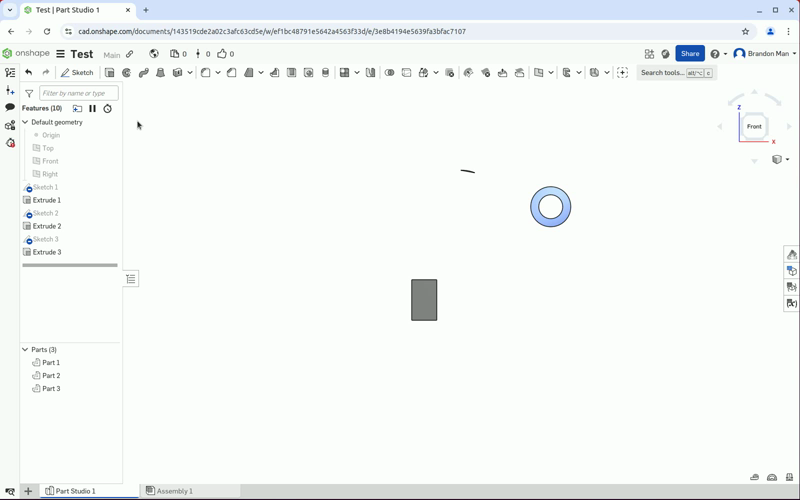
mouse_move(73, 189)
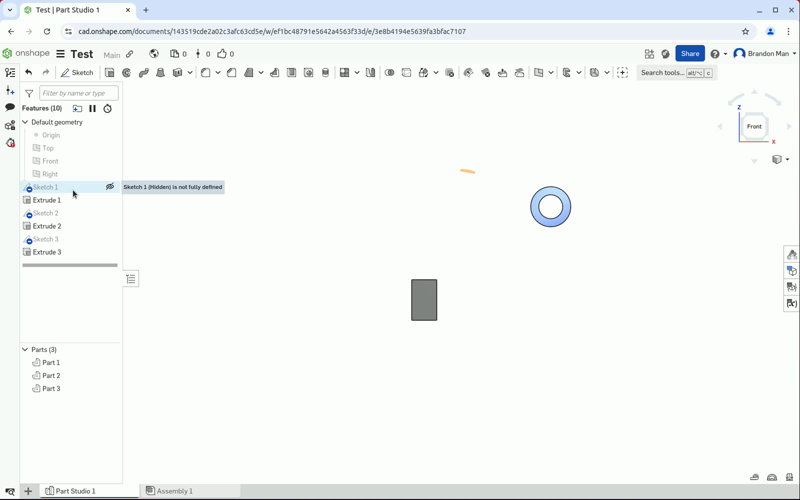
click(73, 189)
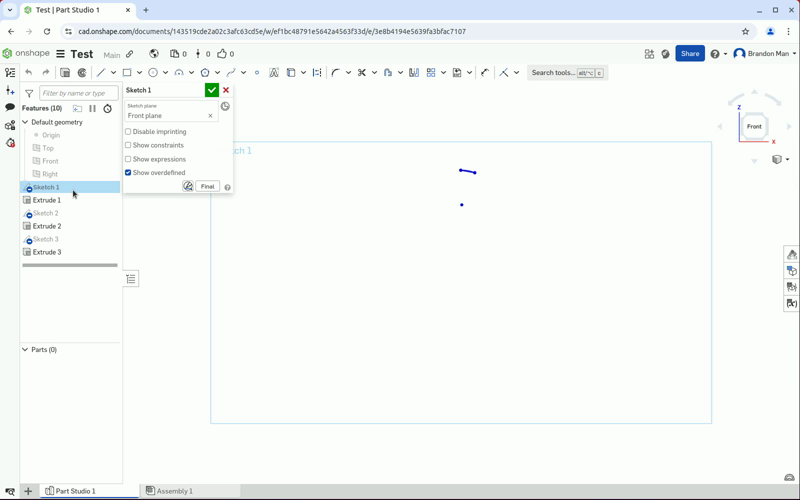
mouse_move(229, 92)
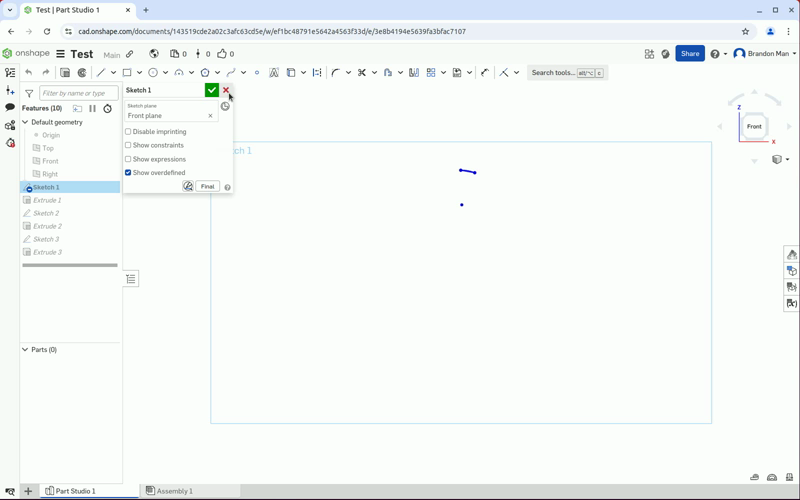
click(229, 92)
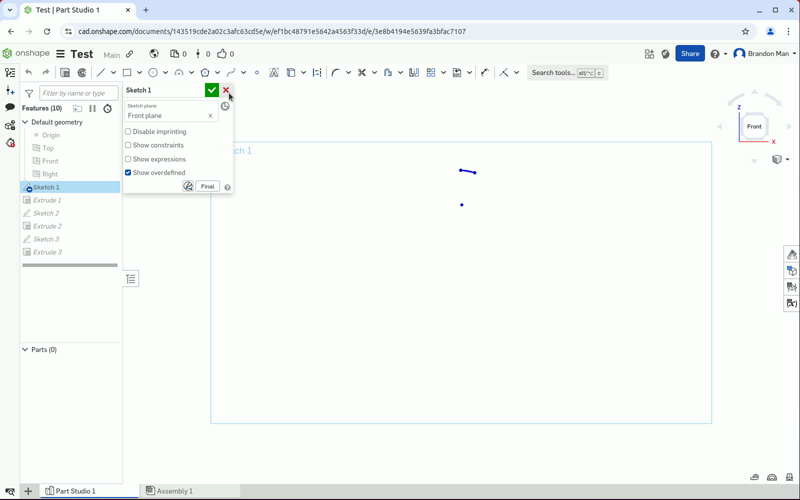
key(shift+s)
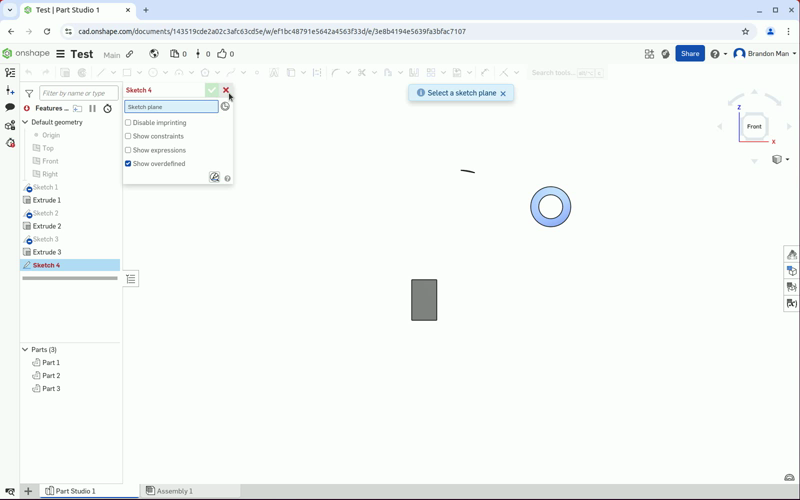
mouse_move(73, 163)
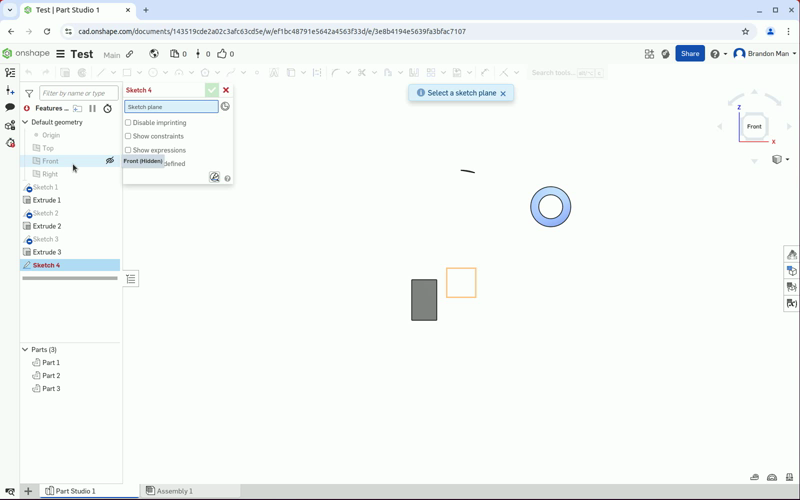
click(73, 163)
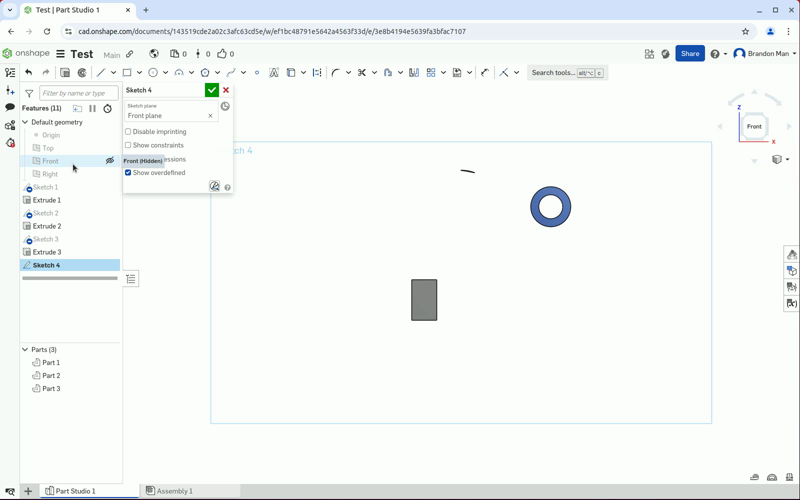
mouse_move(73, 352)
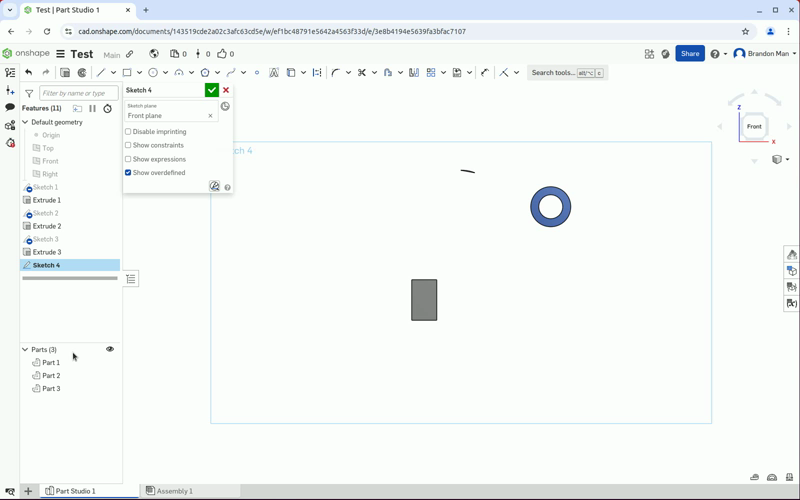
key(y)
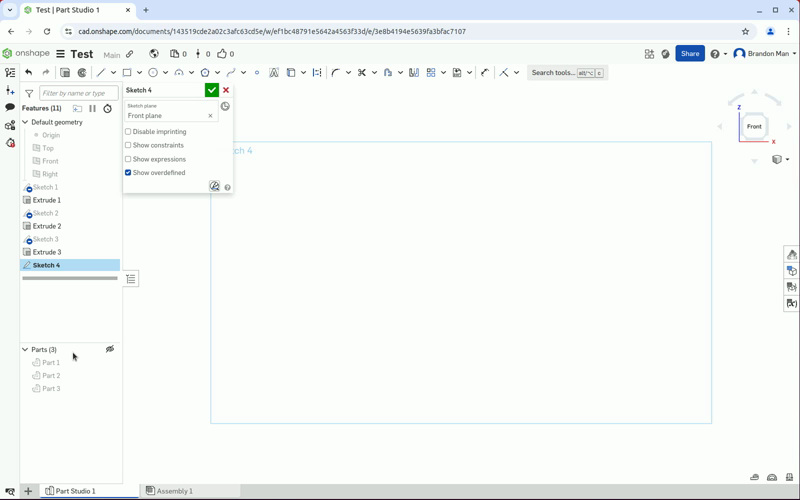
key(l)
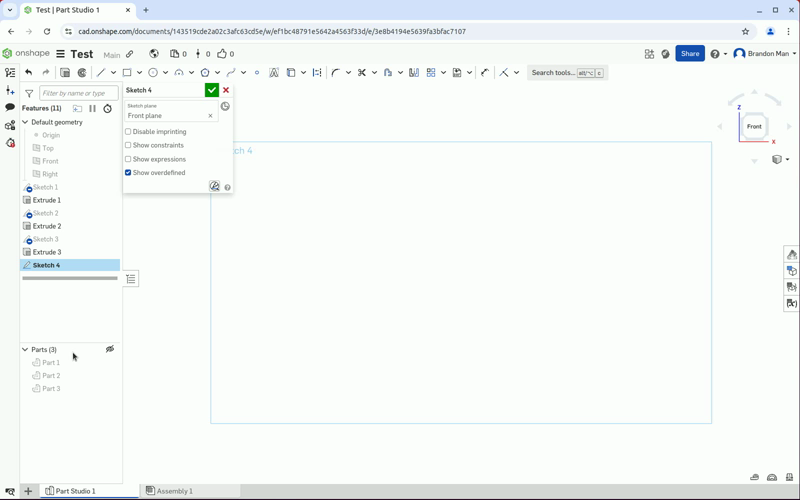
key_down(shift)
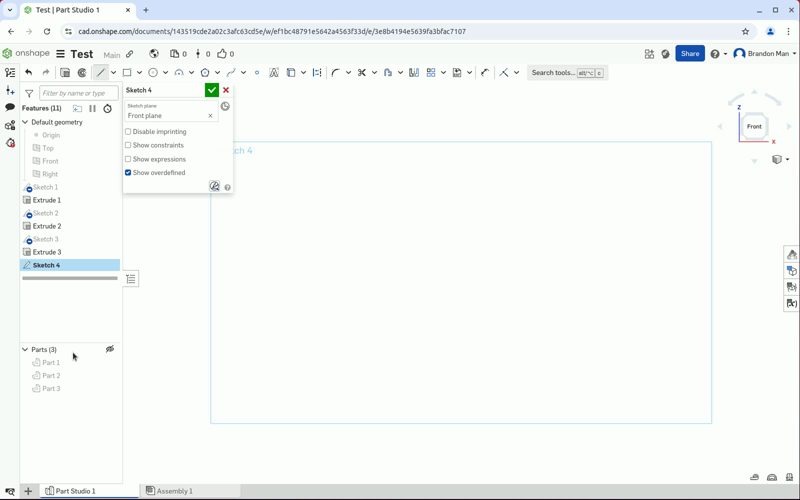
mouse_move(411, 280)
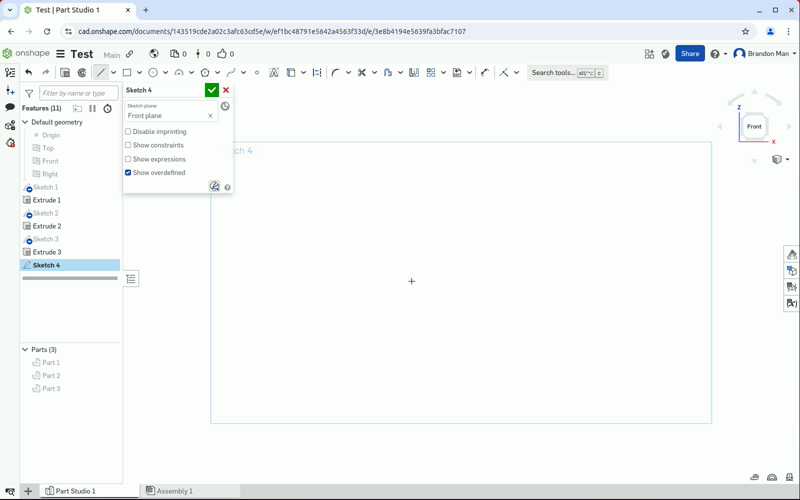
click(411, 280)
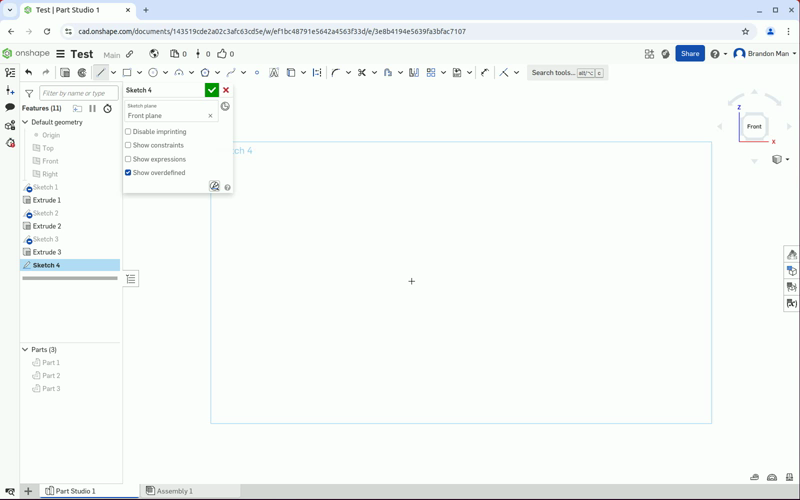
key_up(shift)
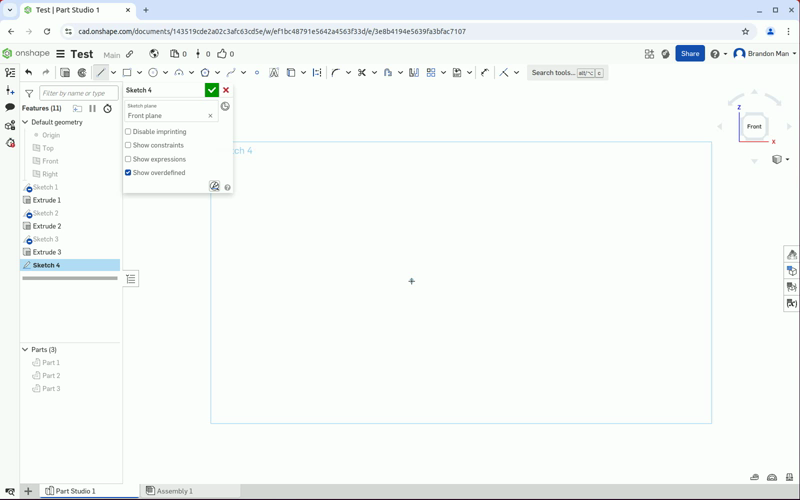
key_down(shift)
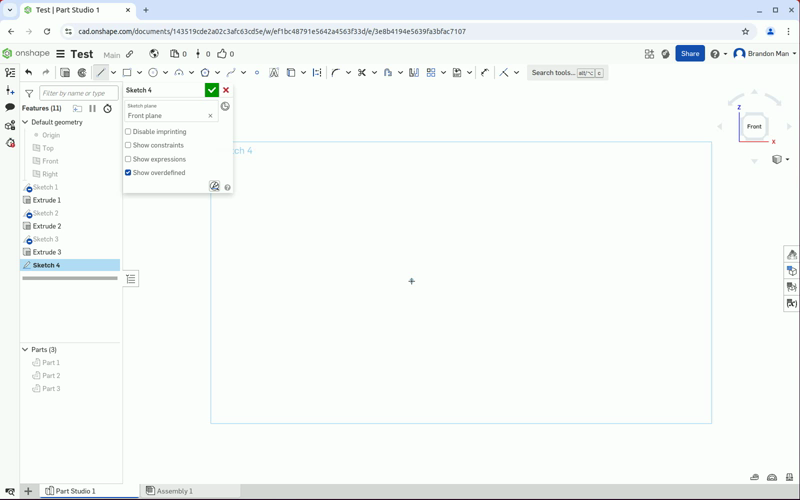
mouse_move(441, 280)
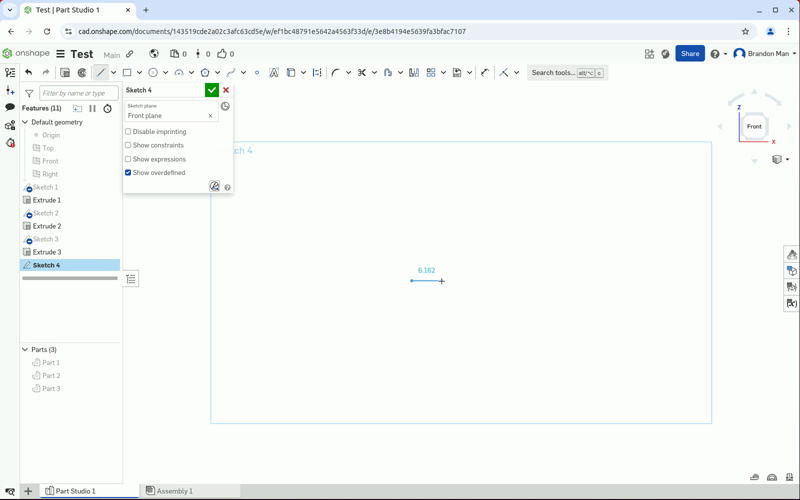
mouse_move(436, 280)
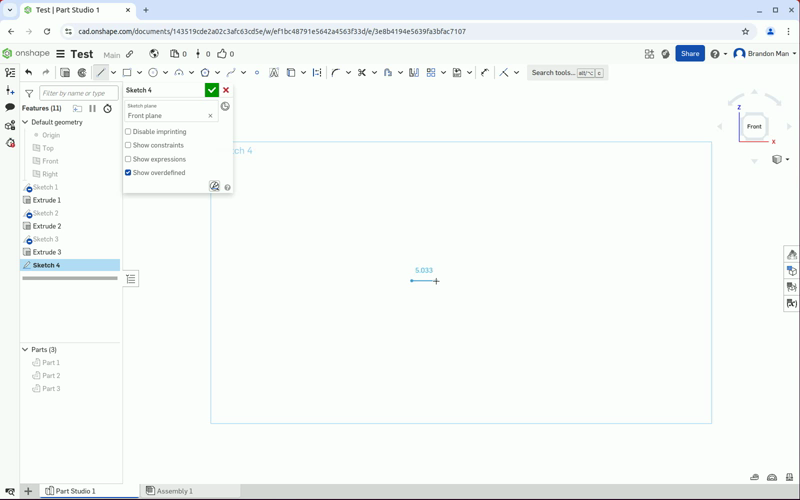
click(436, 280)
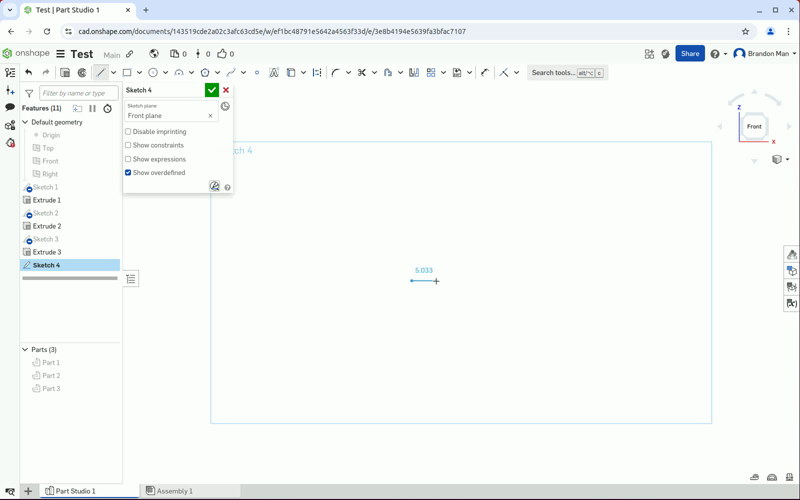
key_up(shift)
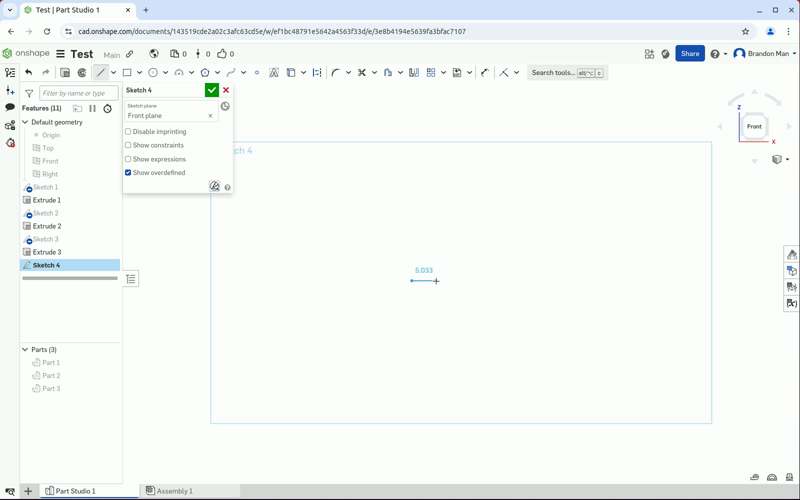
key_down(shift)
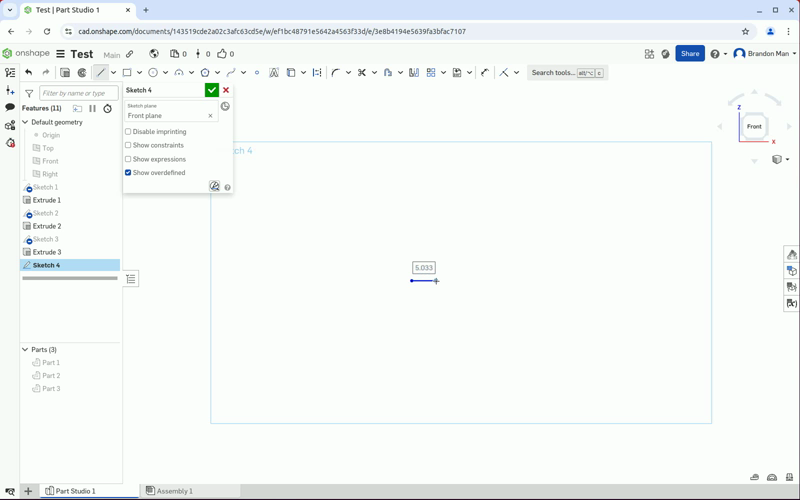
mouse_move(480, 238)
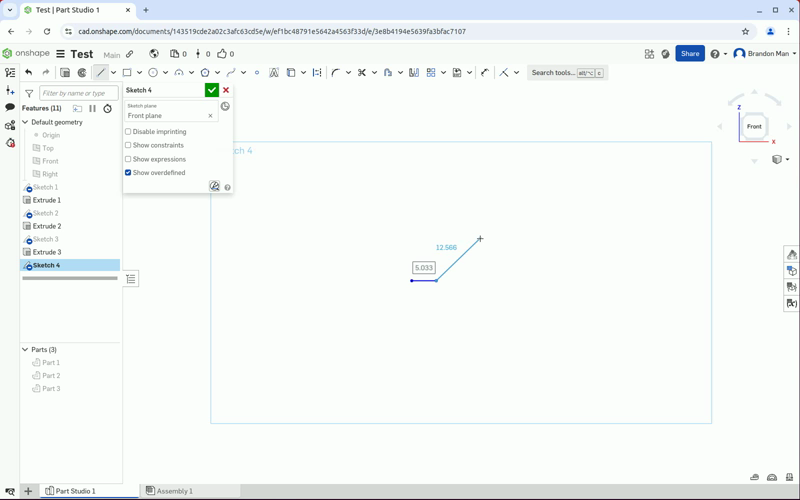
click(480, 238)
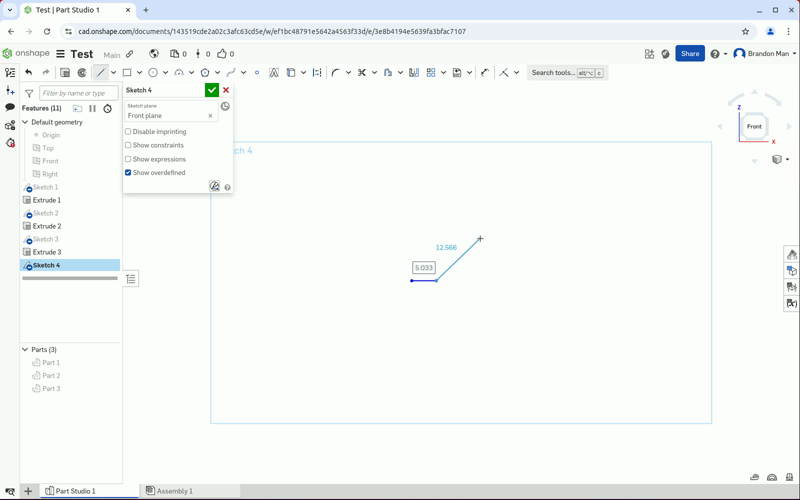
key_up(shift)
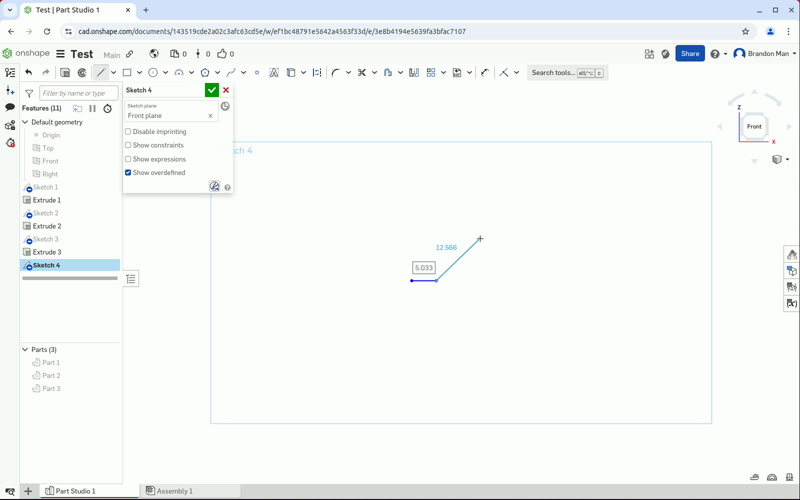
key_down(shift)
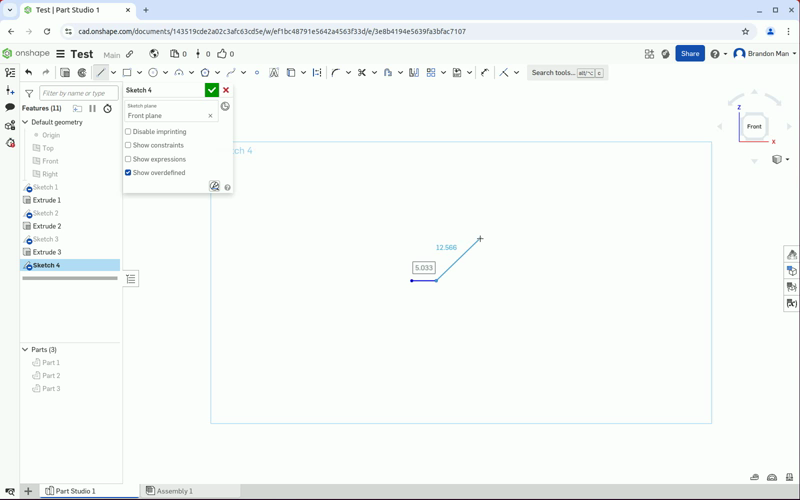
mouse_move(510, 238)
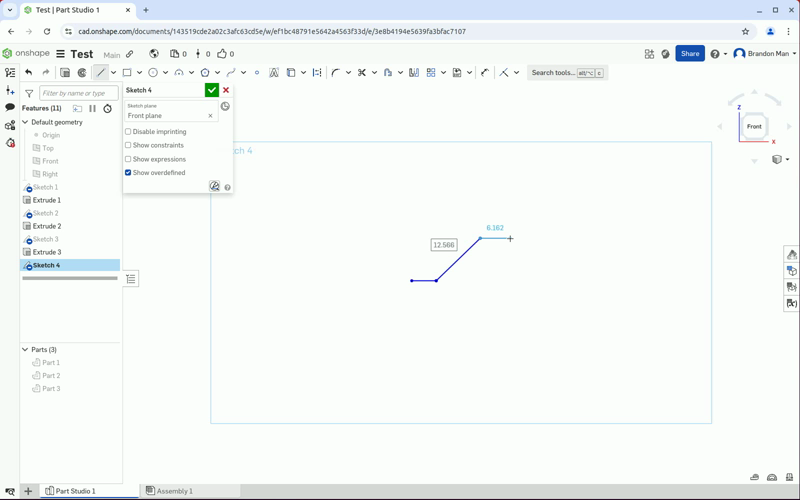
mouse_move(485, 233)
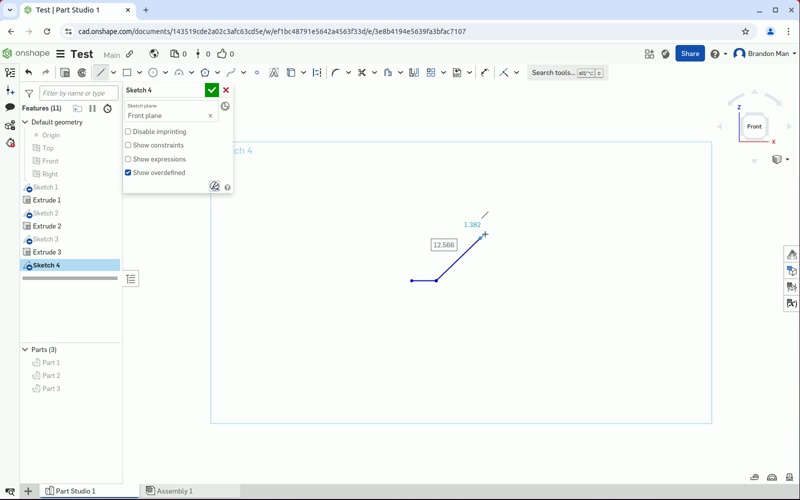
scroll(6)
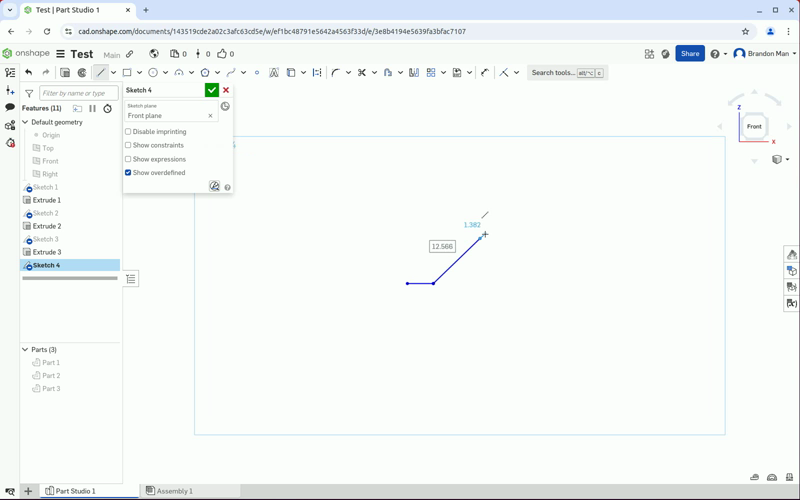
scroll(6)
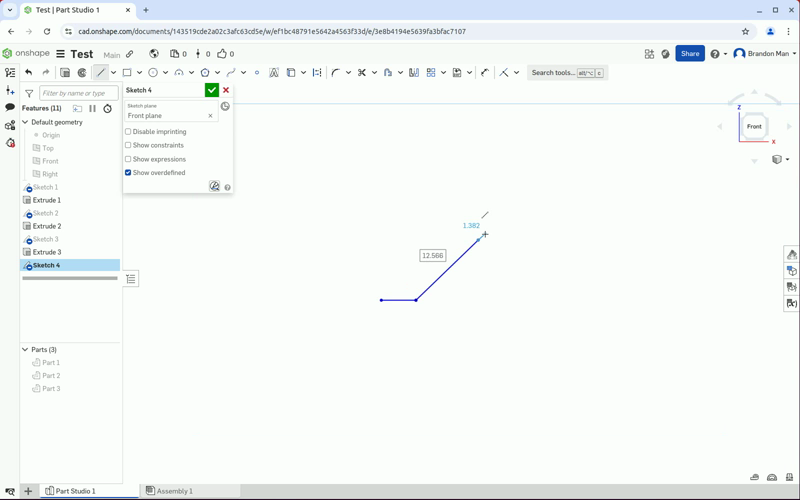
scroll(6)
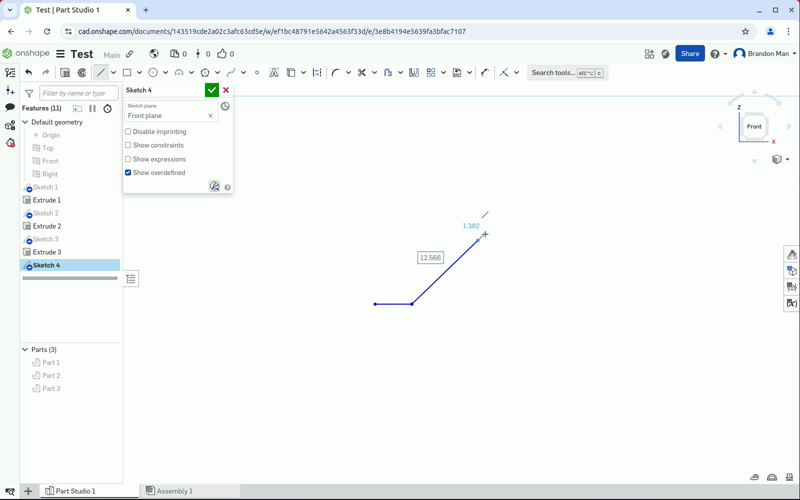
scroll(6)
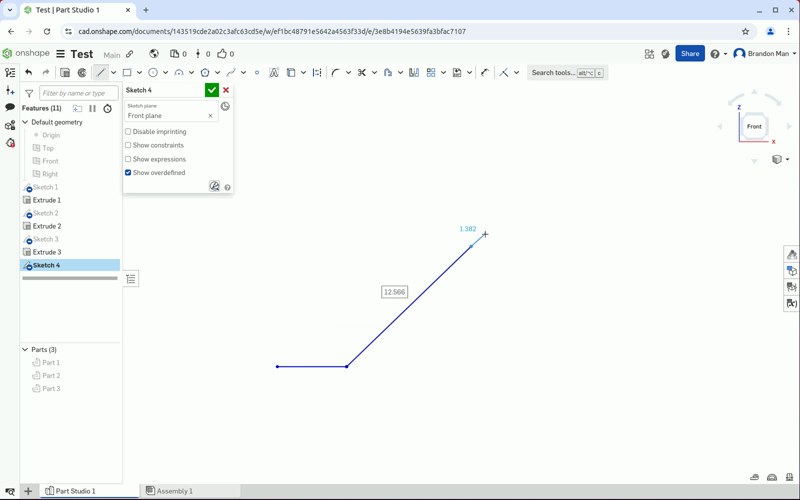
scroll(6)
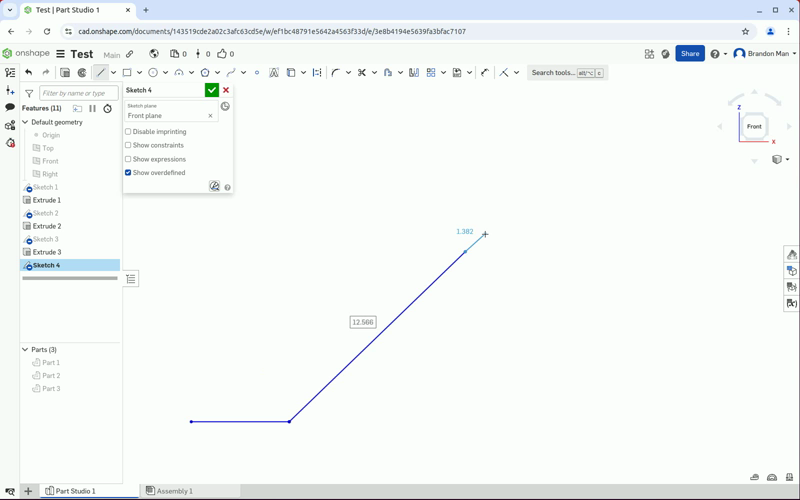
scroll(6)
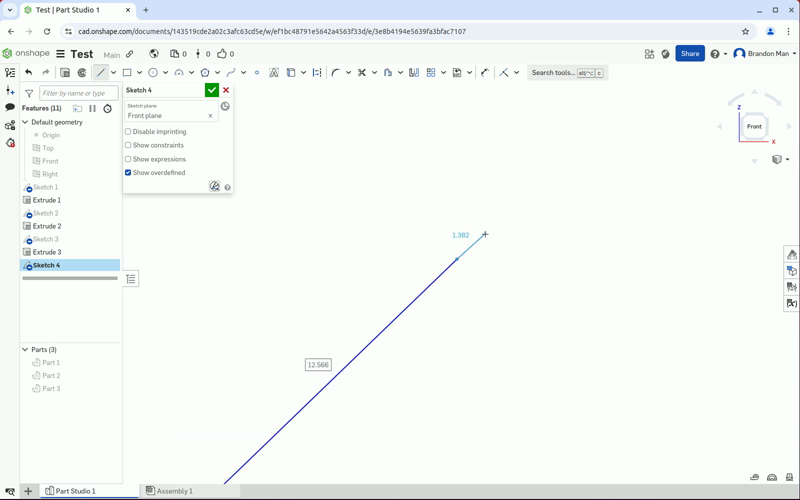
scroll(6)
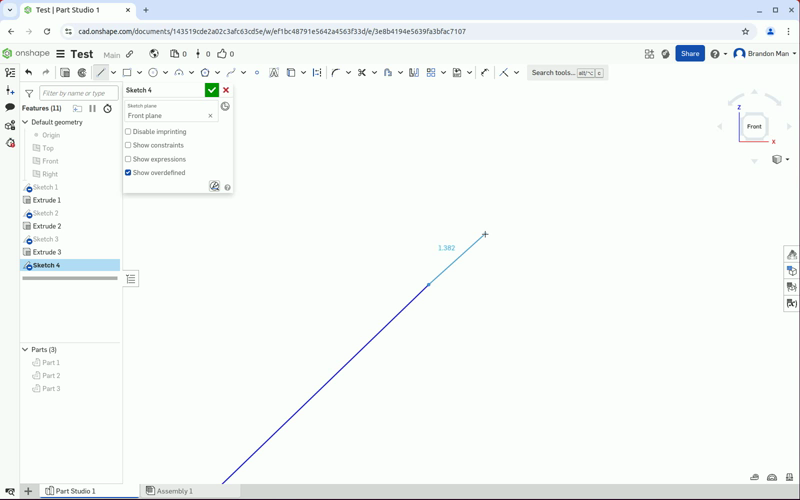
click(485, 233)
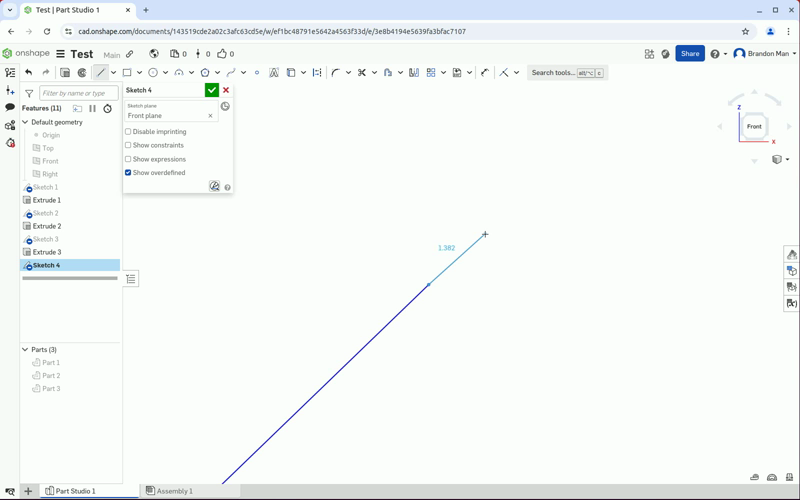
scroll(-6)
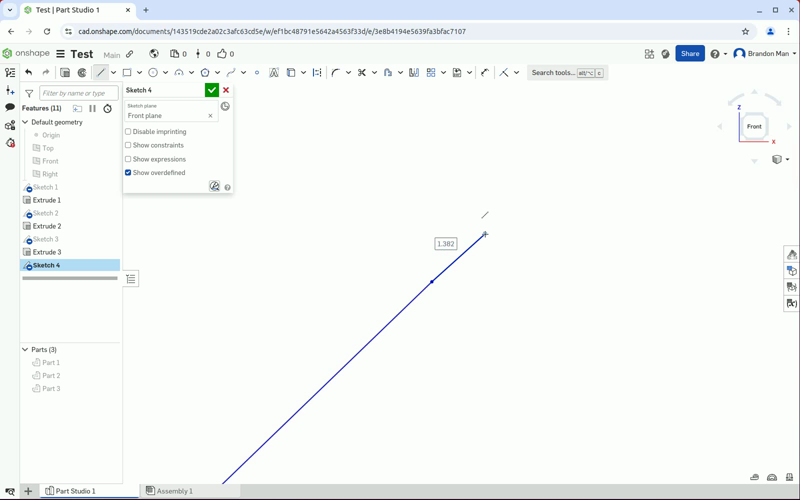
scroll(-6)
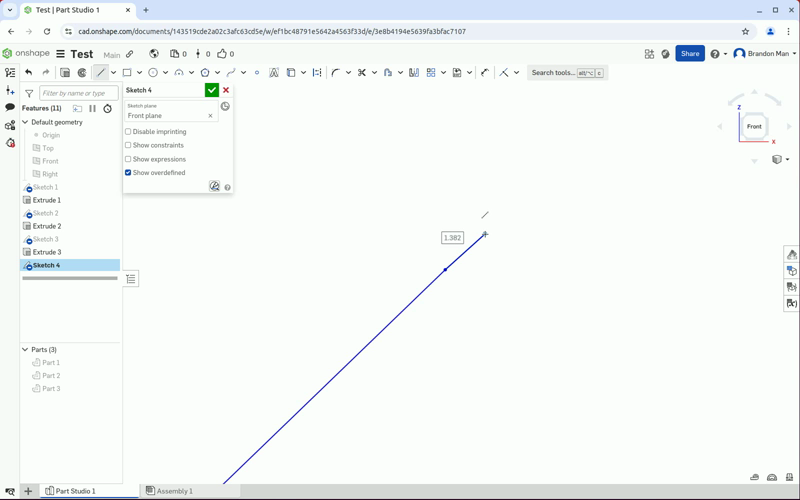
scroll(-6)
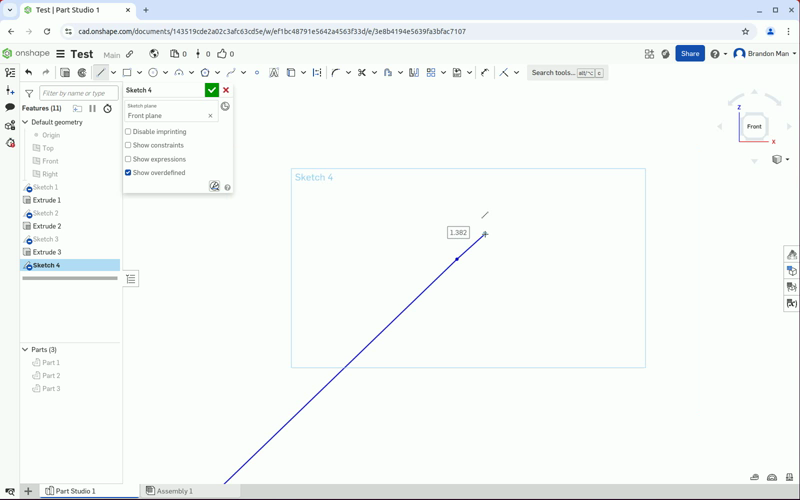
scroll(-6)
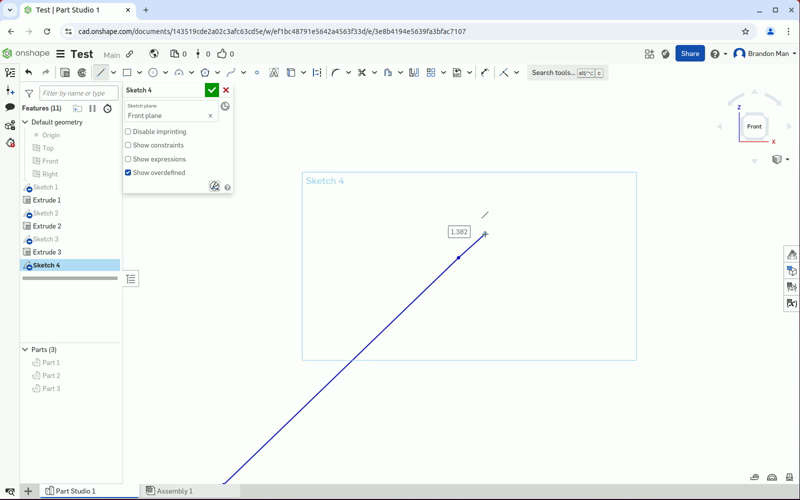
scroll(-6)
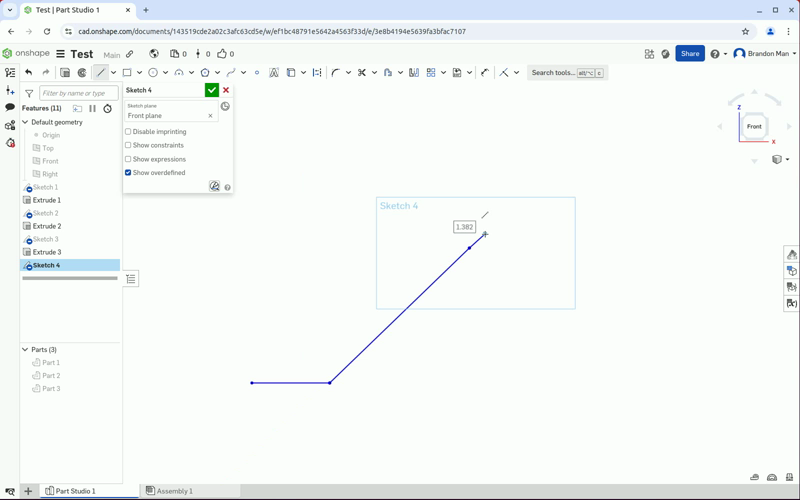
scroll(-6)
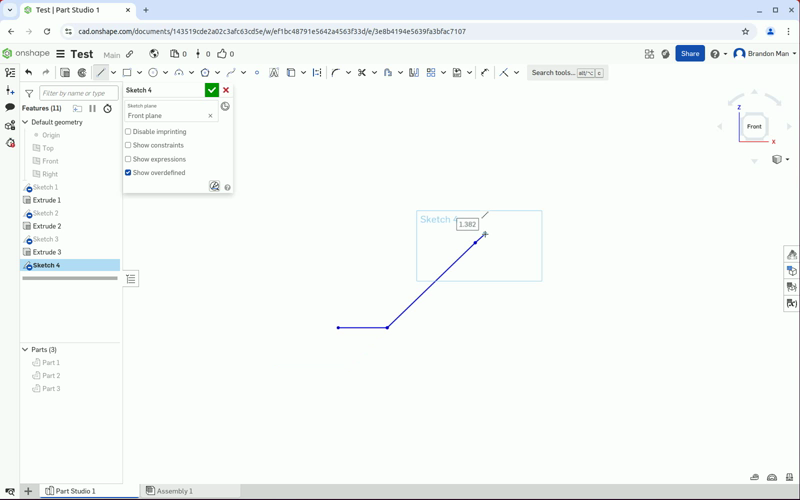
scroll(-6)
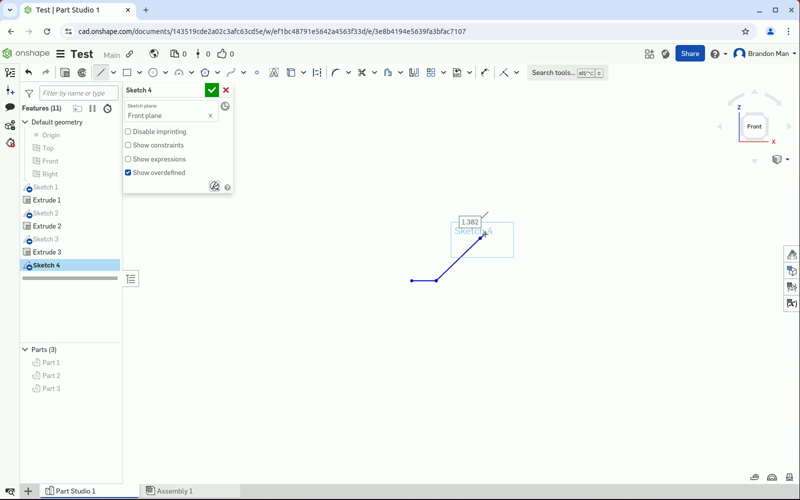
key_up(shift)
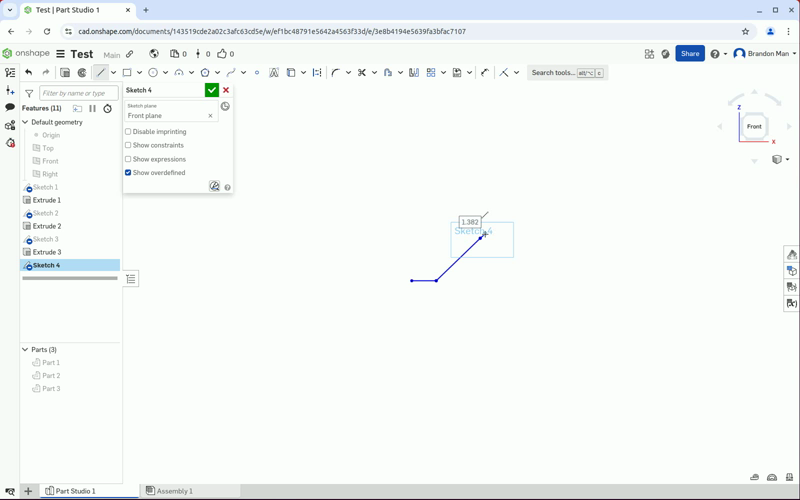
key(esc)
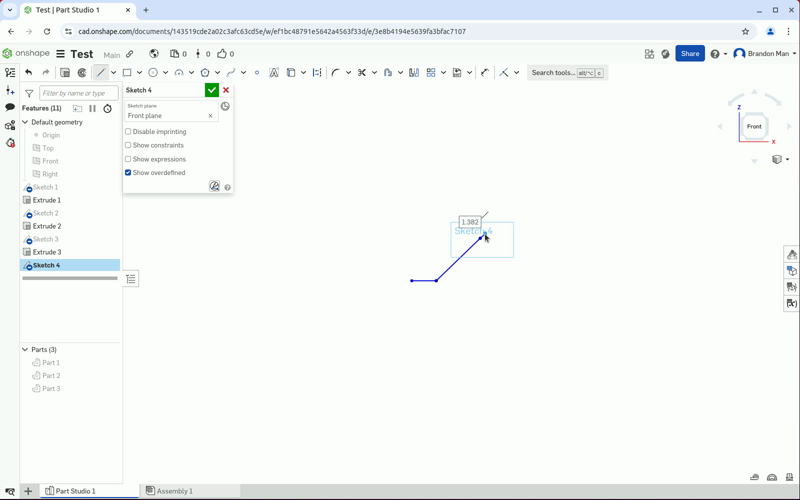
key(a)
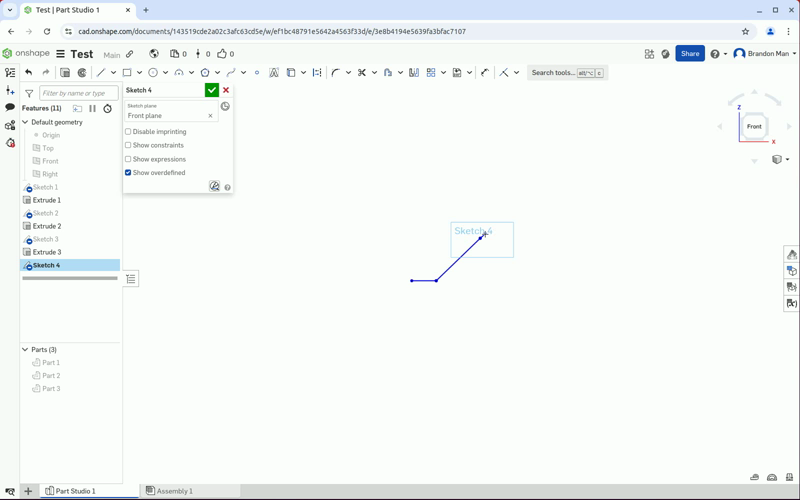
mouse_move(485, 233)
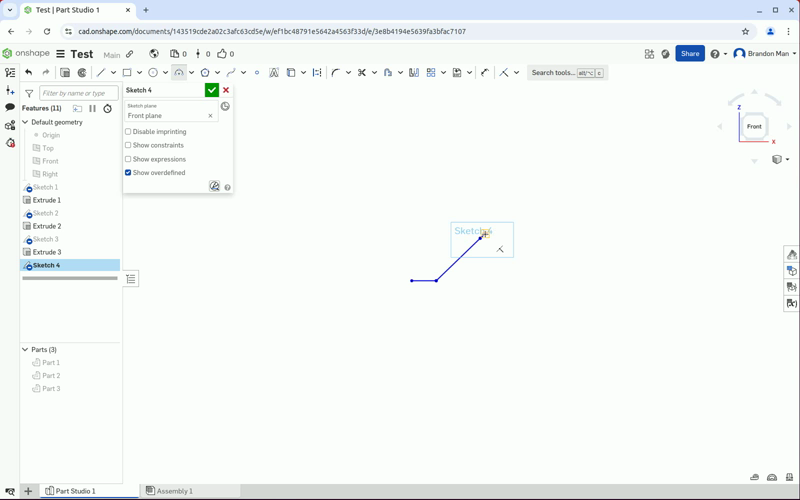
click(485, 233)
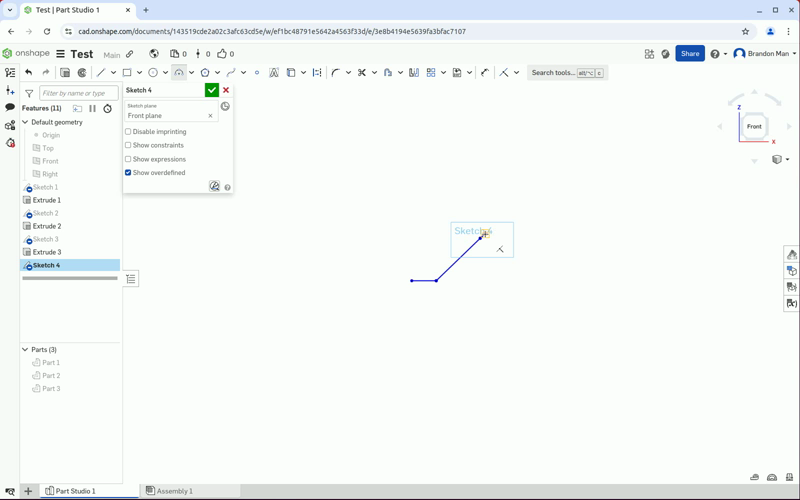
key_down(shift)
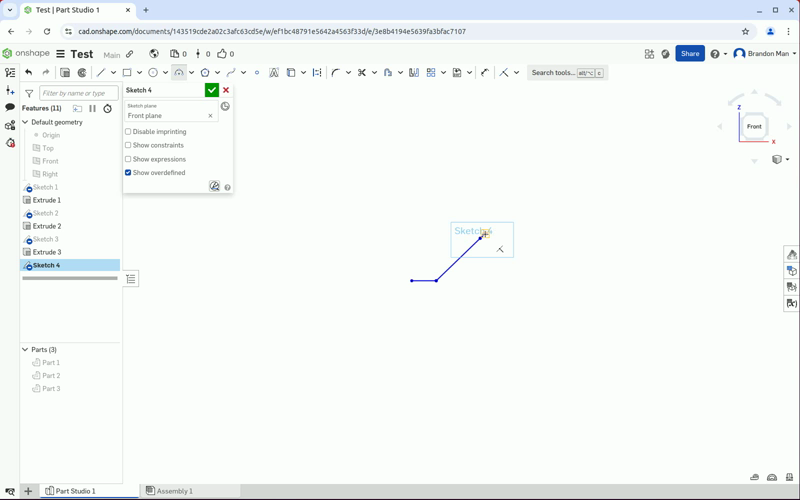
mouse_move(424, 206)
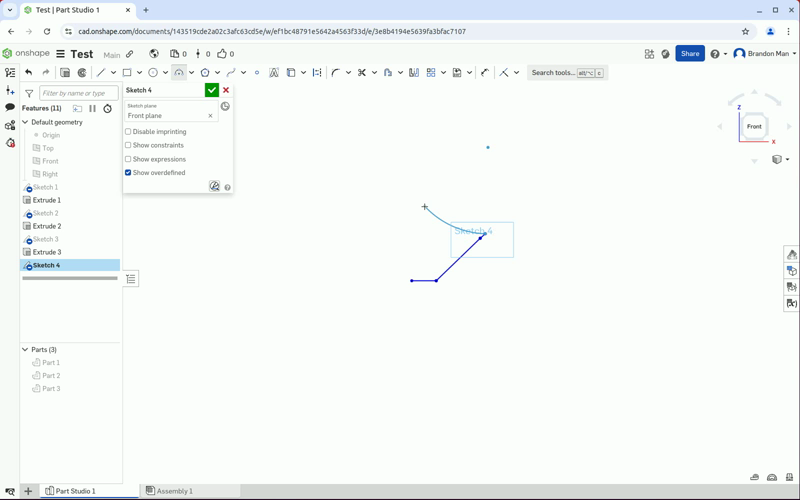
click(424, 206)
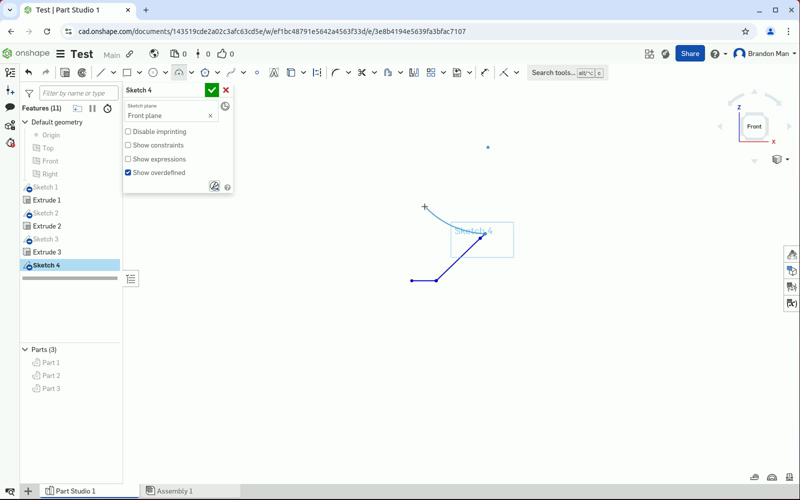
mouse_move(446, 239)
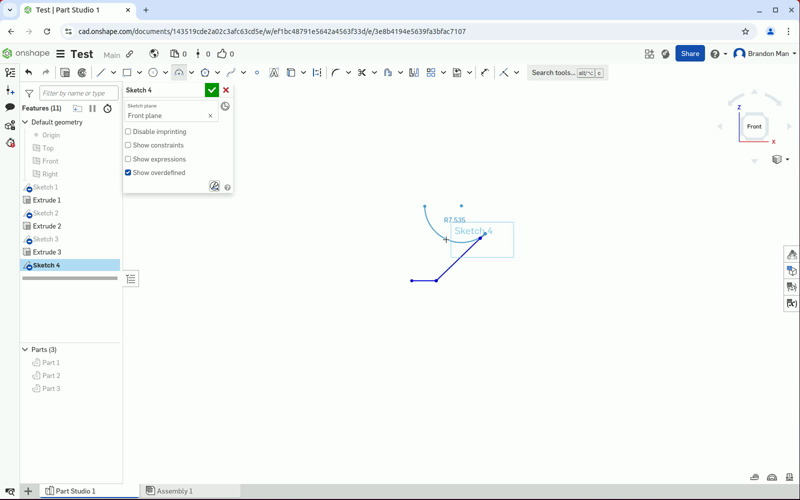
click(446, 239)
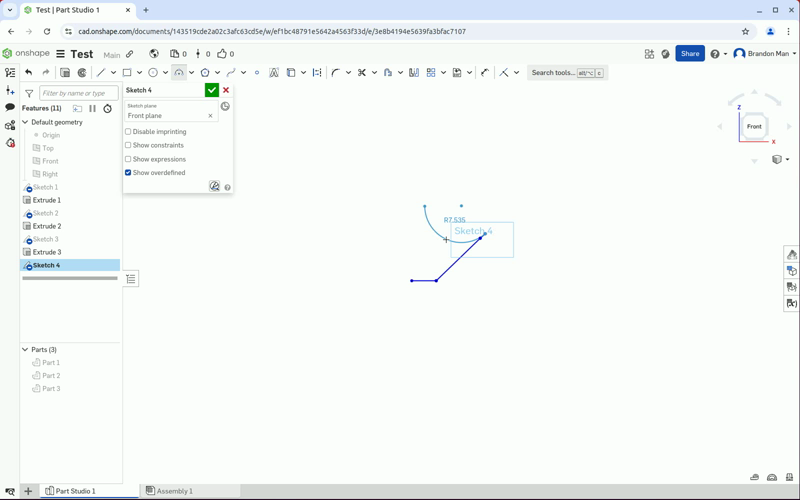
key_up(shift)
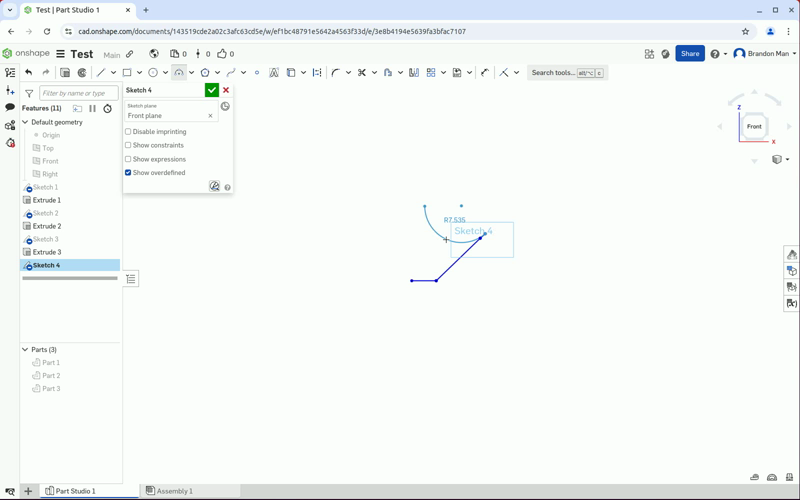
key(esc)
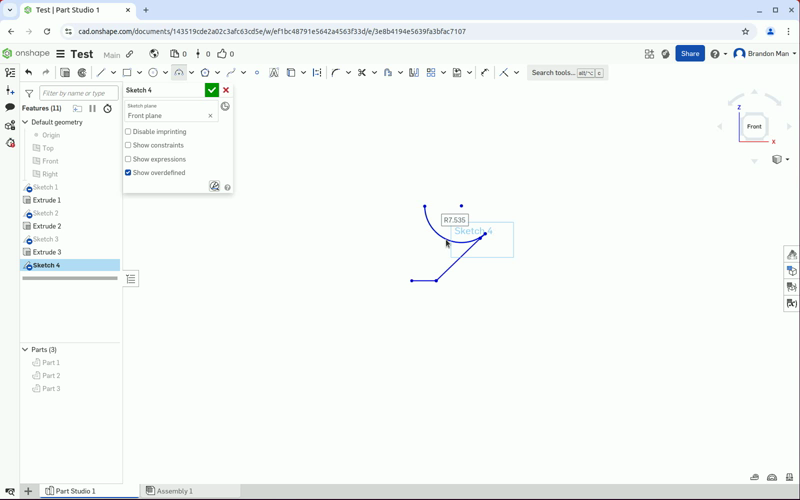
key(l)
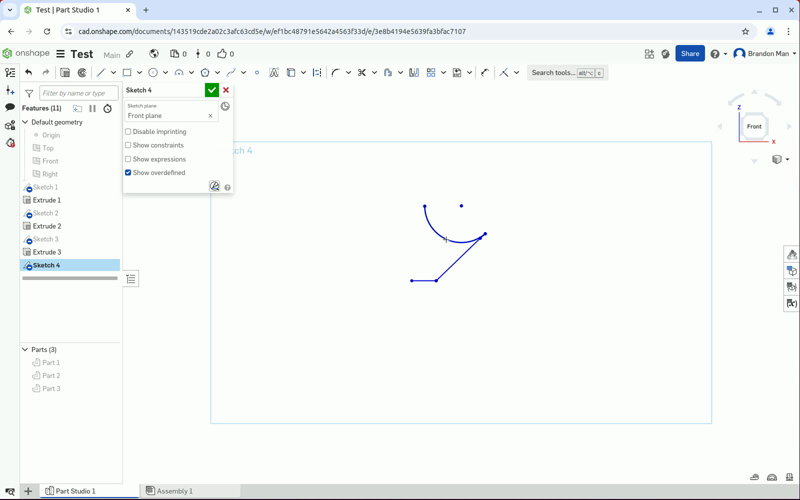
mouse_move(424, 206)
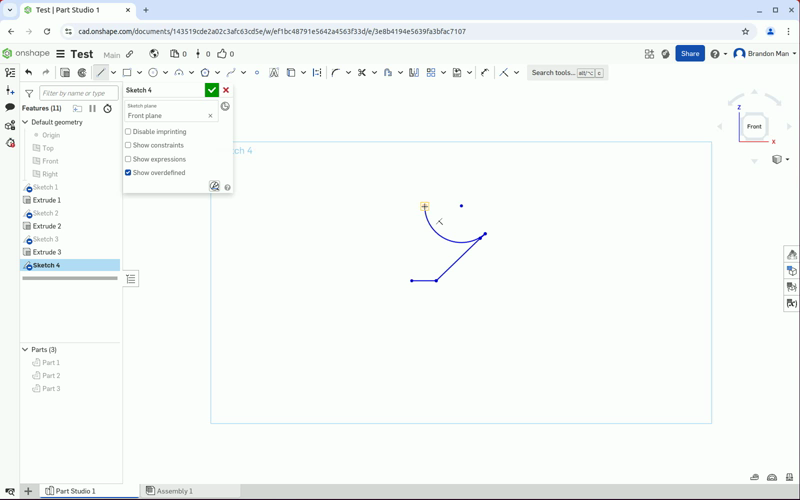
click(424, 206)
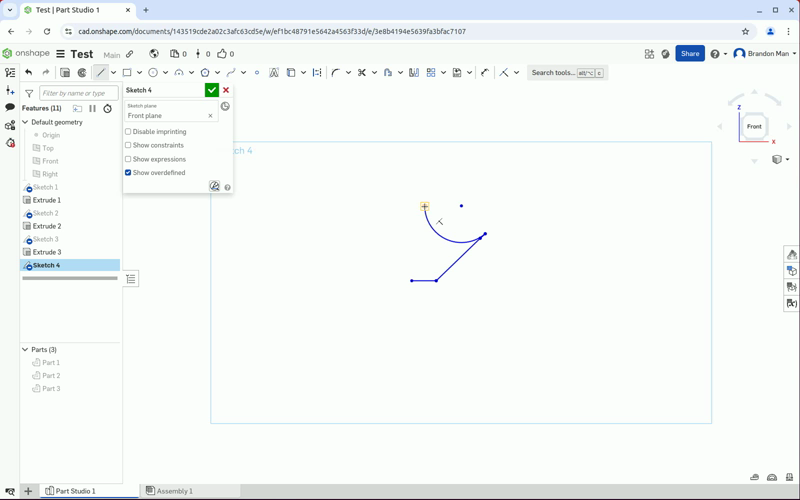
key_down(shift)
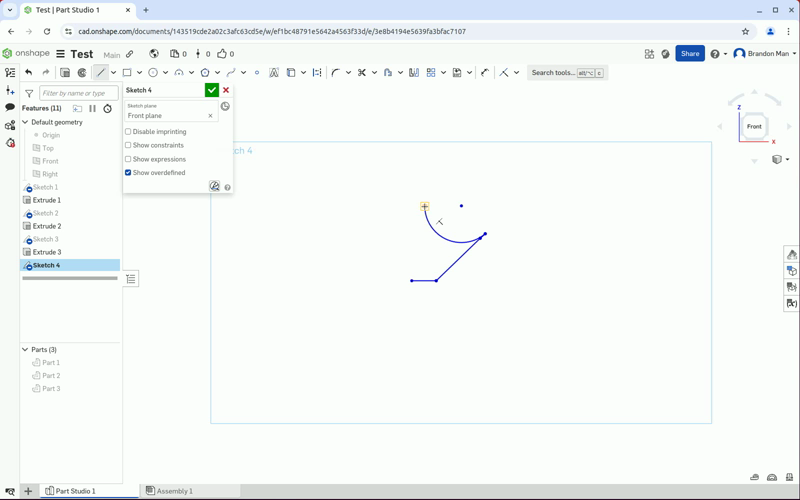
mouse_move(411, 280)
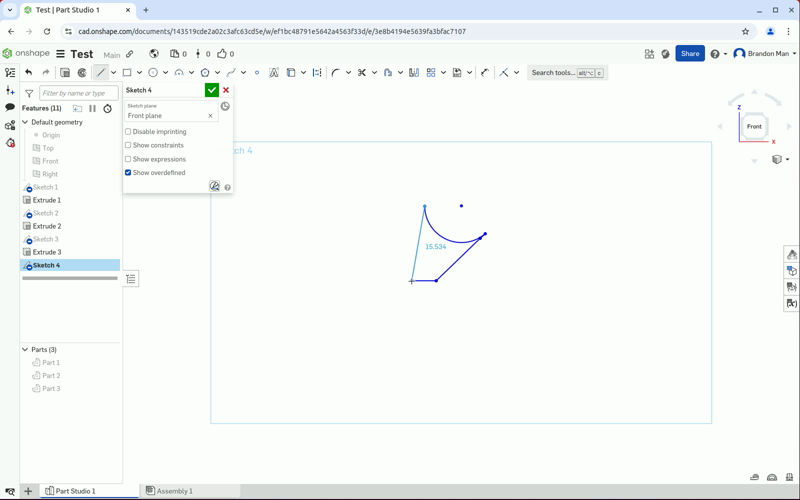
key_up(shift)
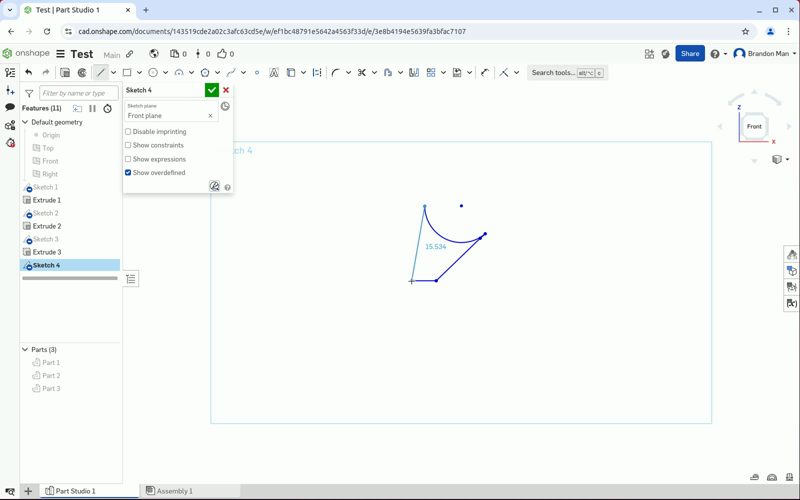
click(411, 280)
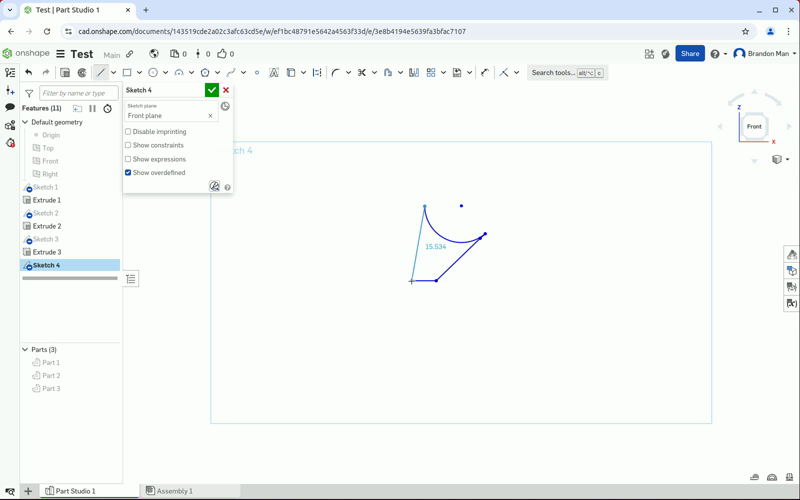
key(esc)
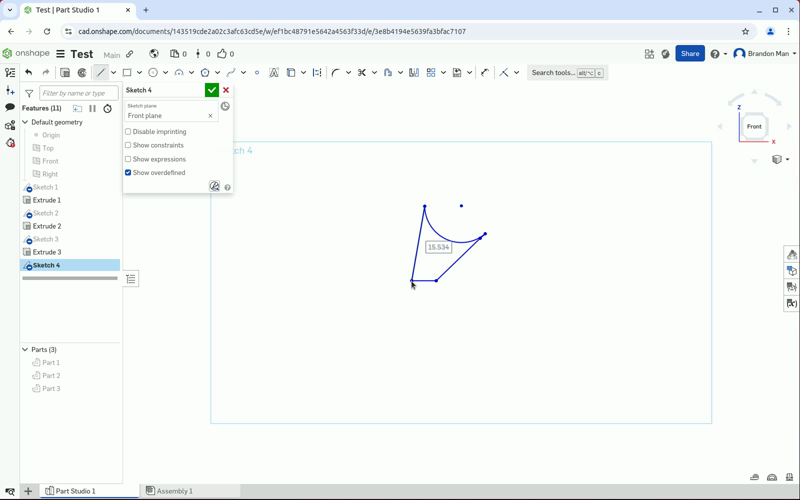
mouse_move(414, 272)
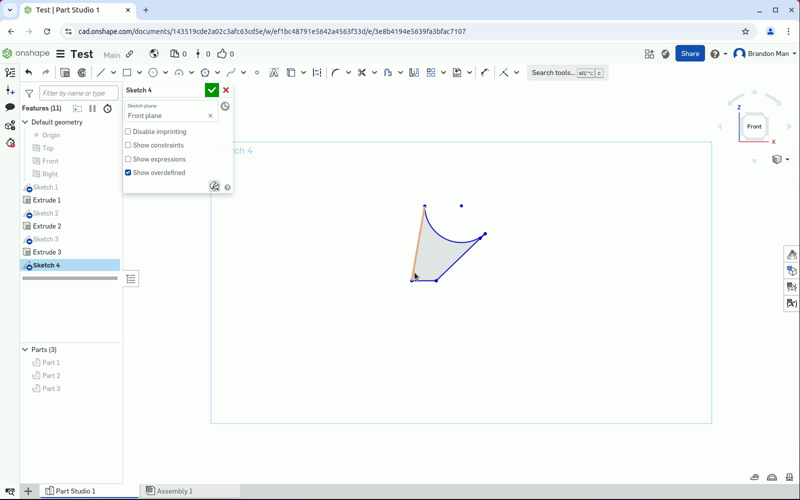
click(414, 272)
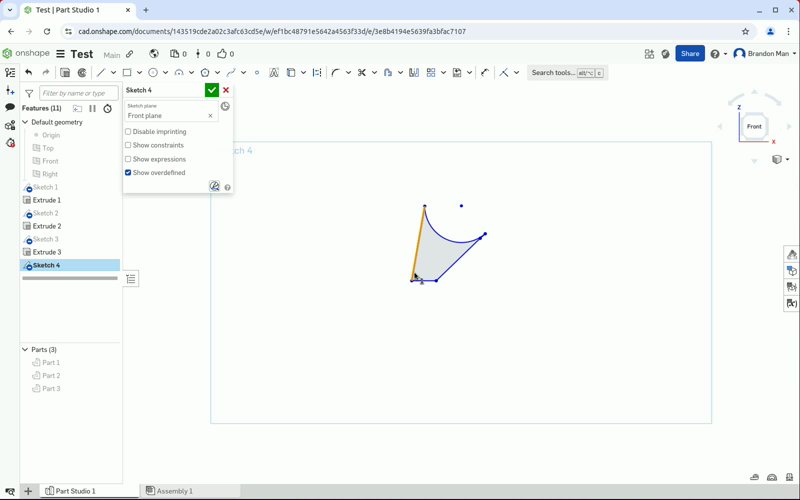
mouse_move(73, 352)
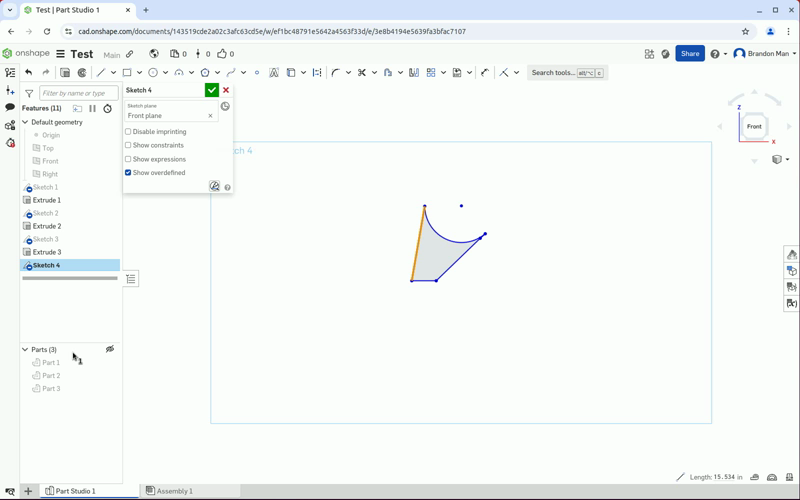
key(shift+y)
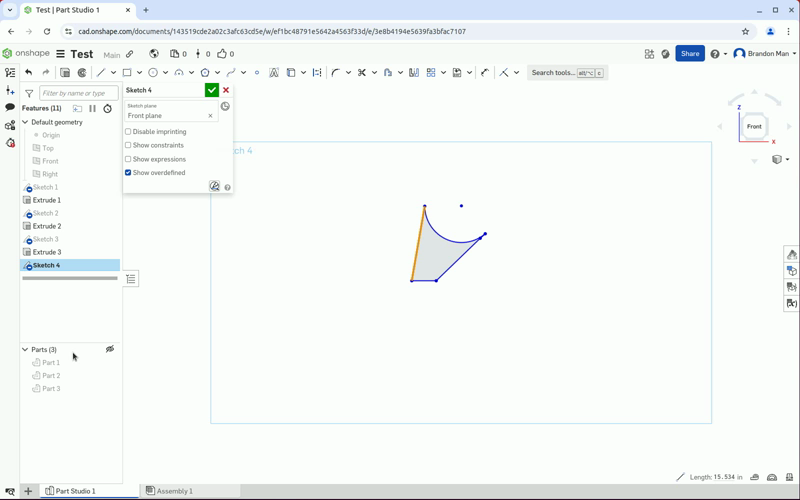
key(shift+e)
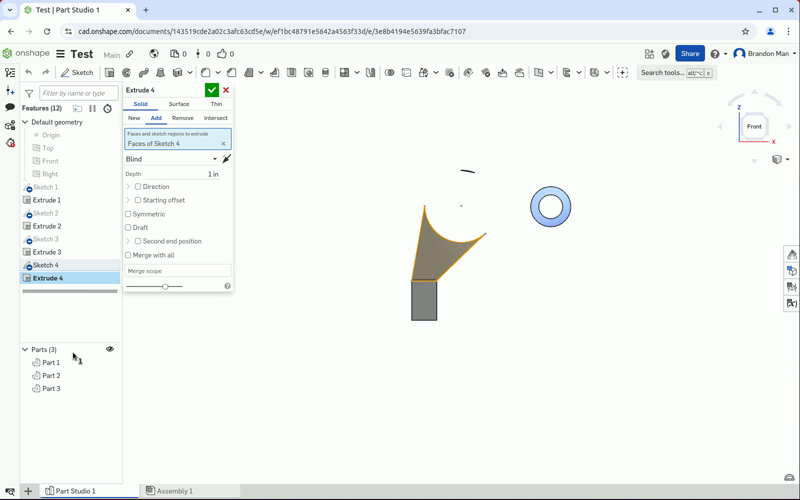
mouse_move(143, 106)
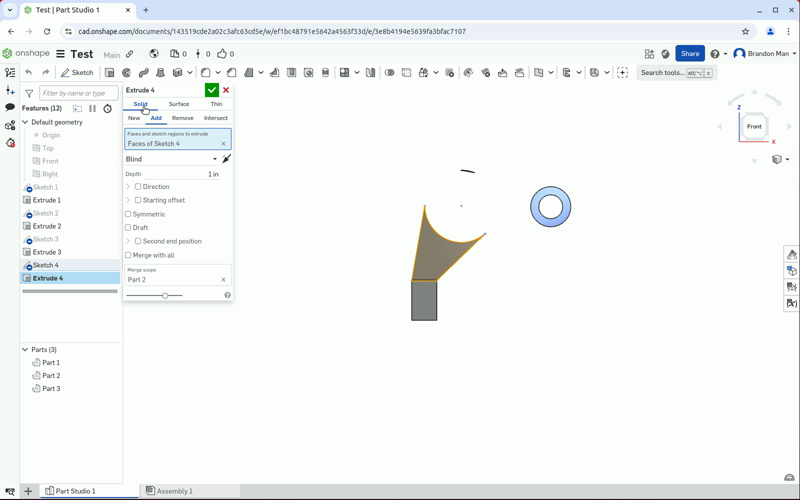
click(143, 106)
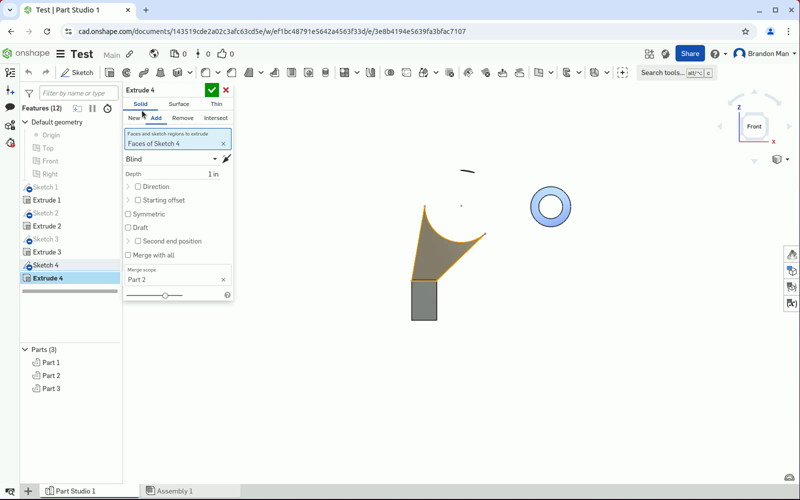
mouse_move(137, 120)
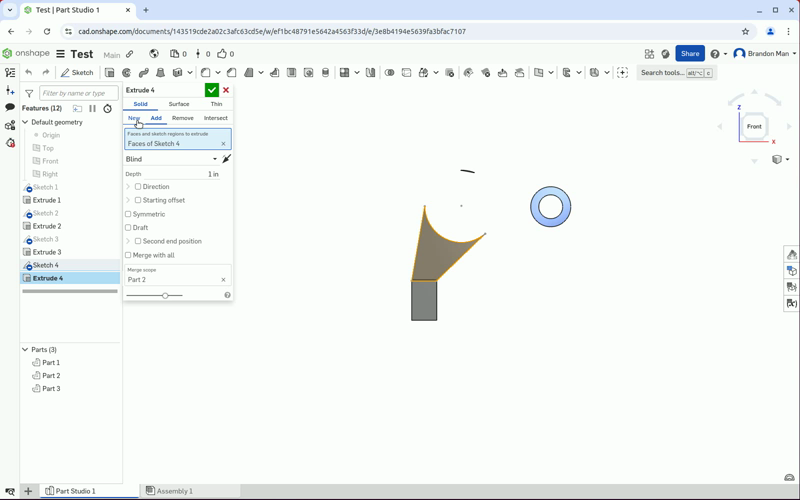
click(137, 120)
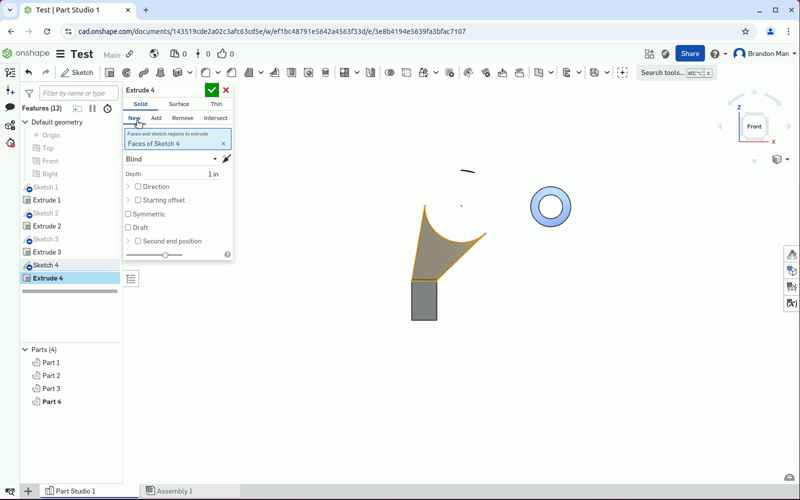
key(tab, 4)
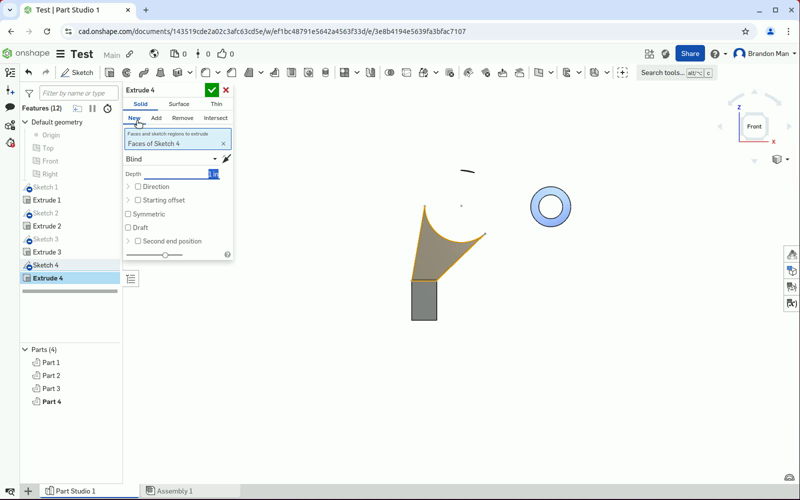
text(8.425)
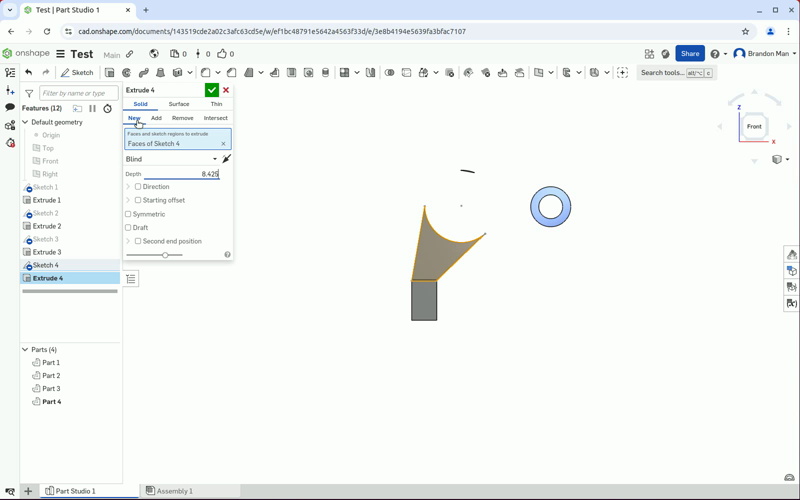
key(enter)
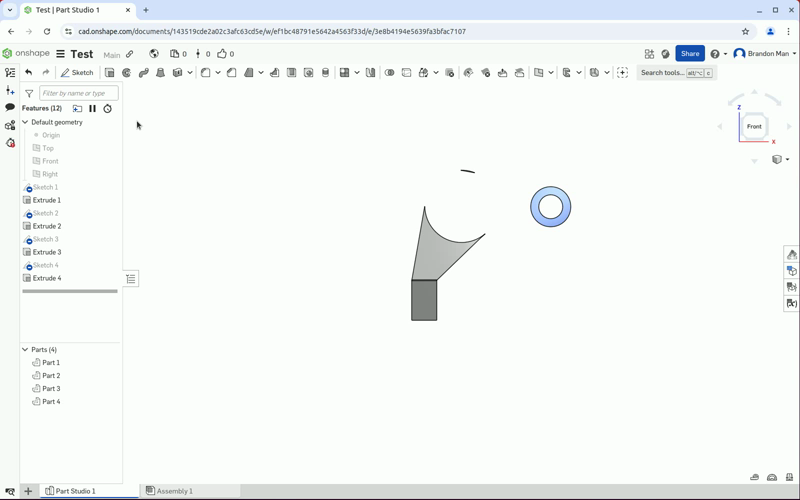
key(shift+h)
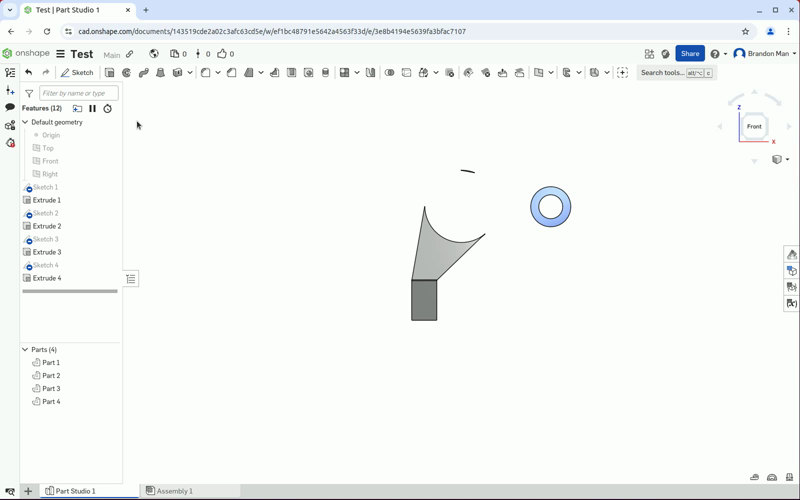
key(shift+h)
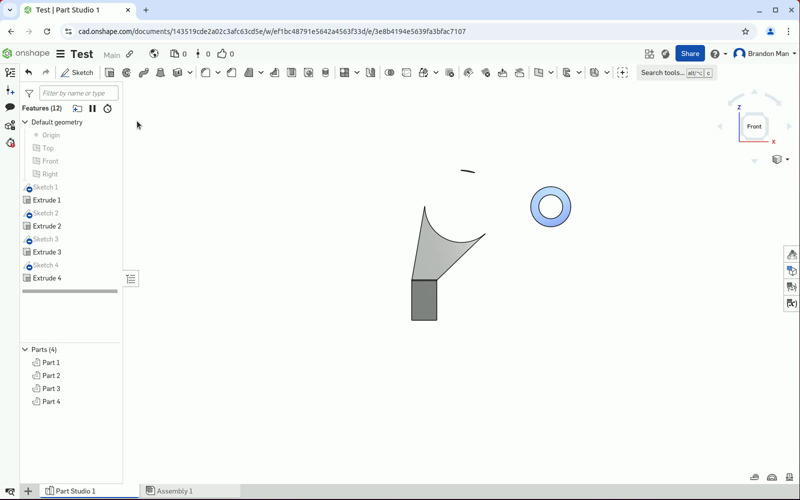
mouse_move(73, 189)
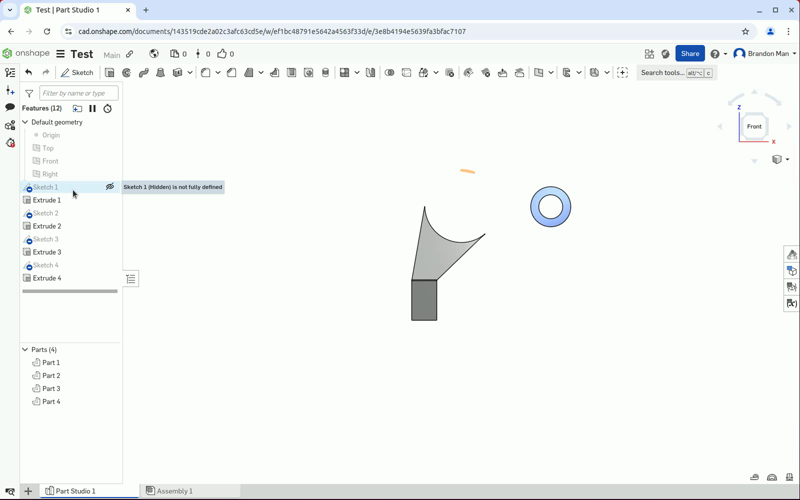
click(73, 189)
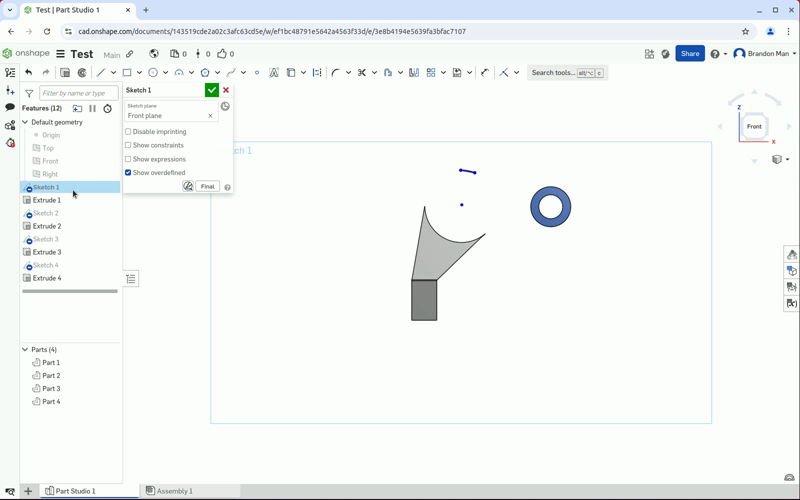
mouse_move(229, 92)
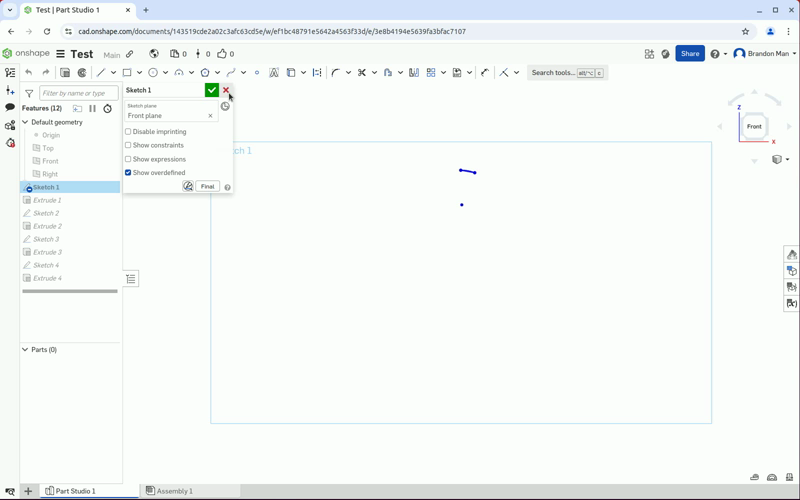
click(229, 92)
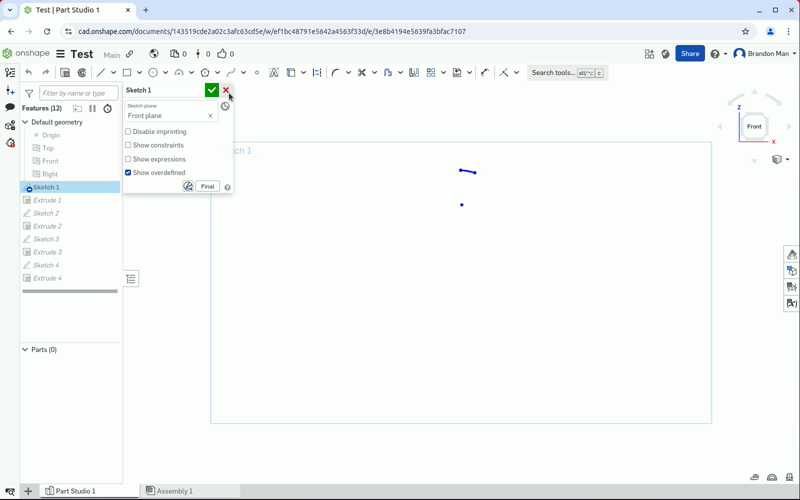
key(shift+s)
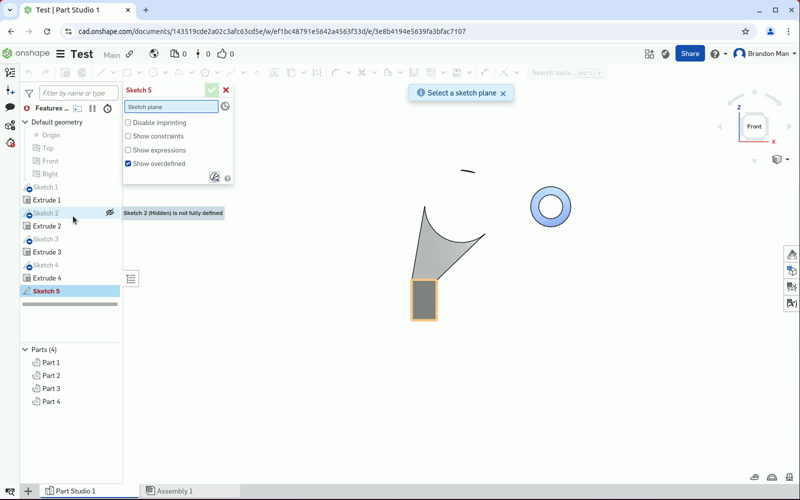
scroll(3)
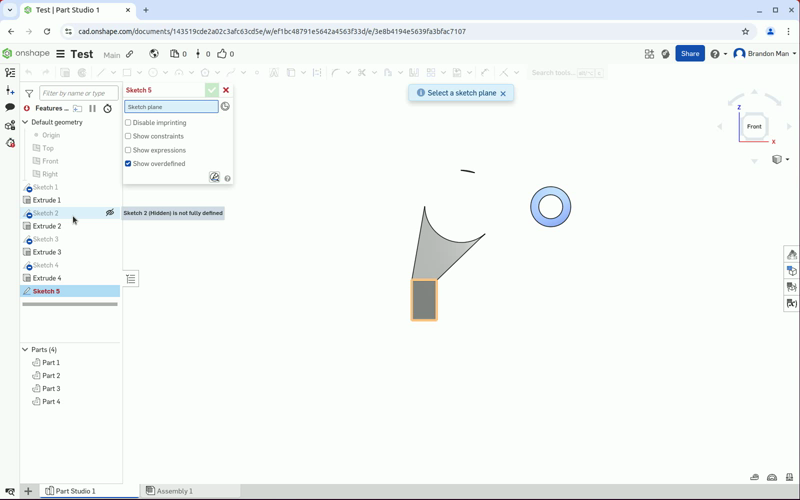
mouse_move(73, 163)
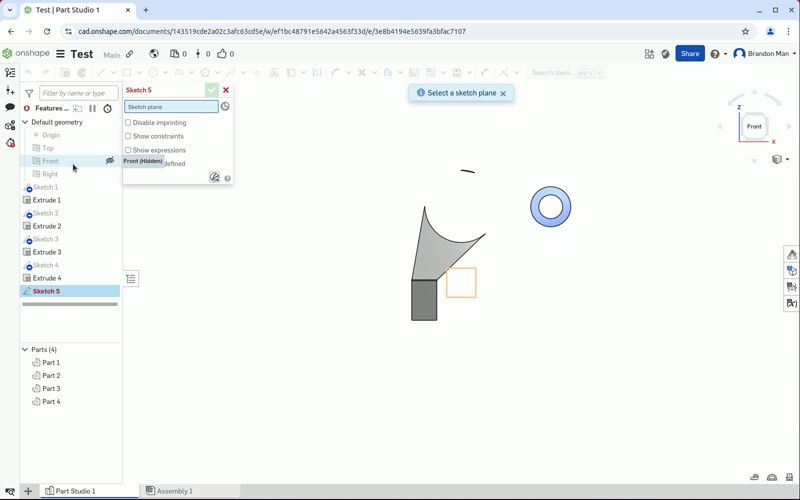
click(73, 163)
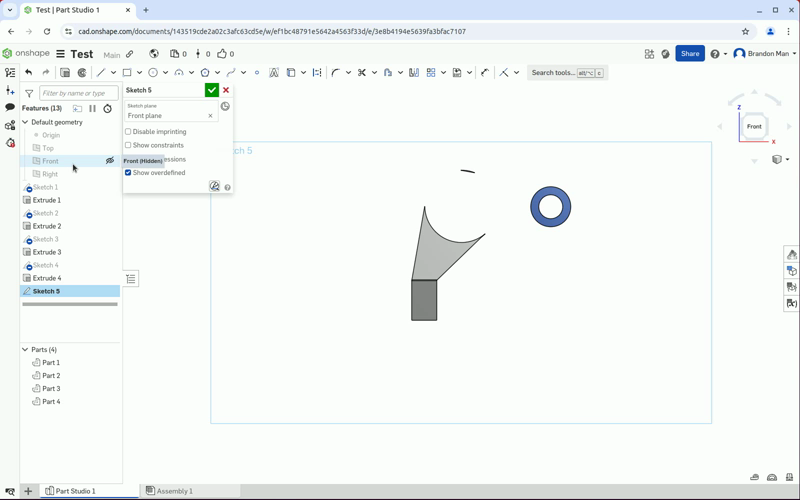
mouse_move(73, 352)
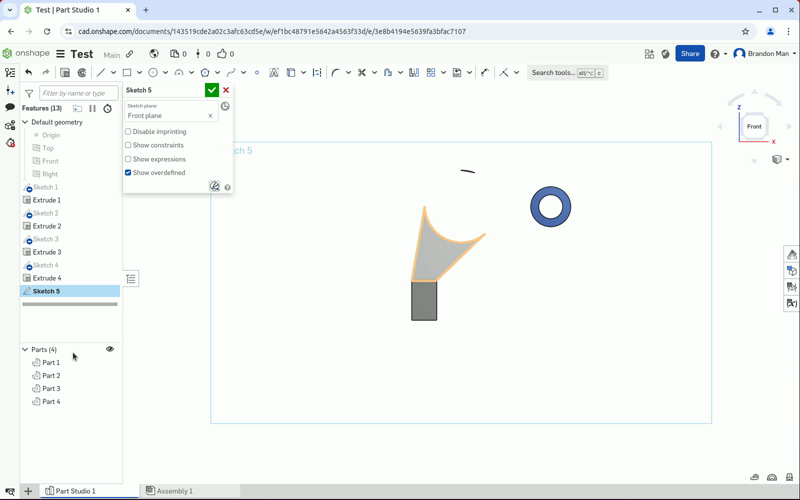
key(y)
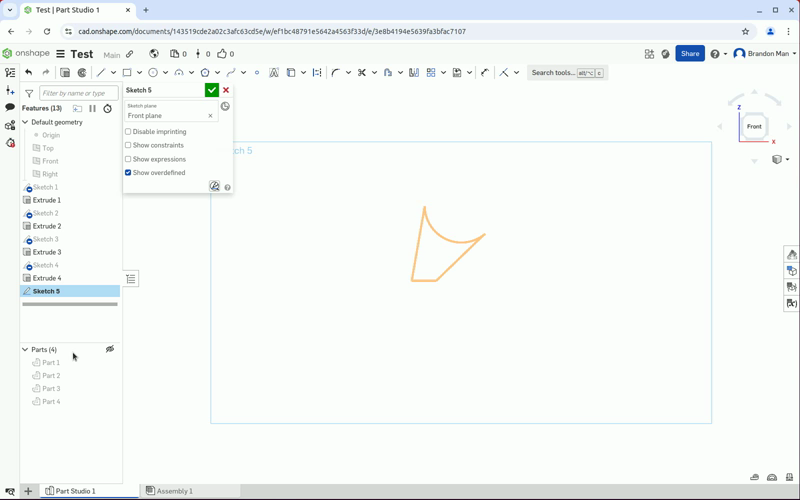
key(a)
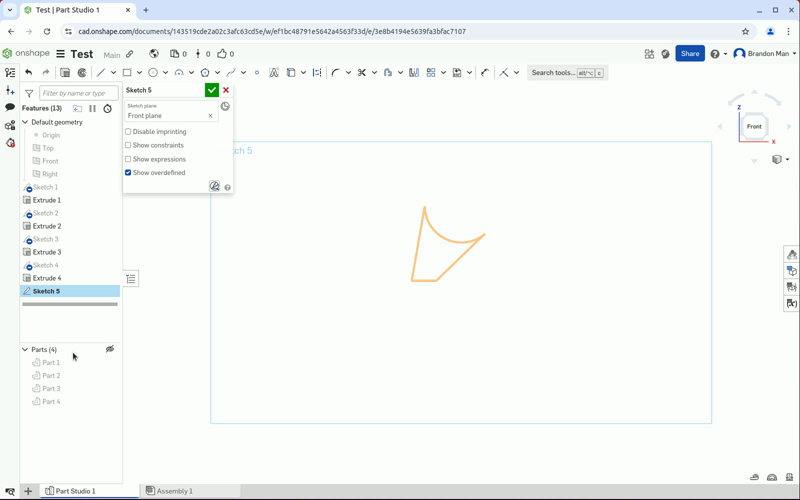
key_down(shift)
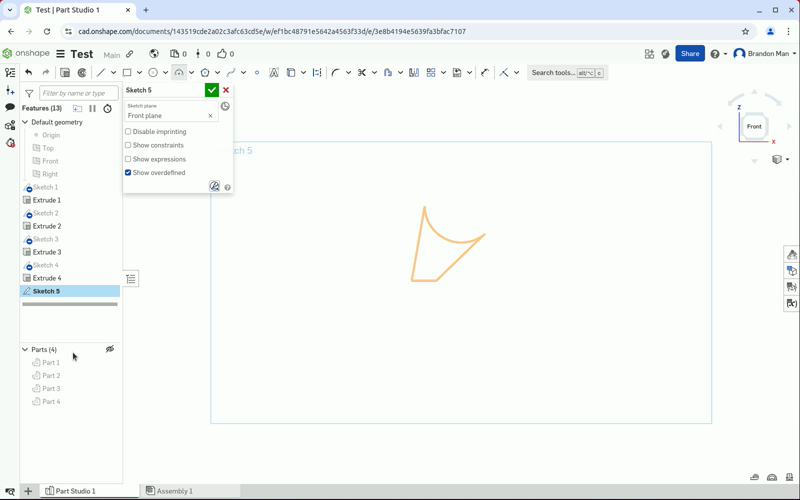
mouse_move(473, 172)
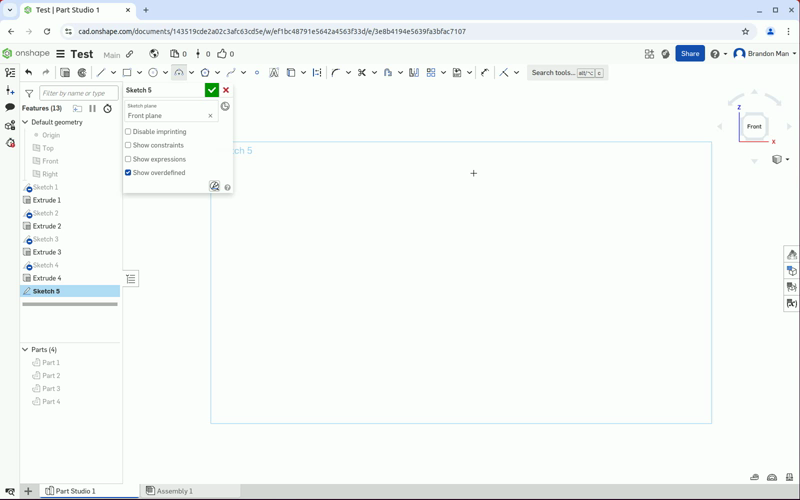
click(473, 172)
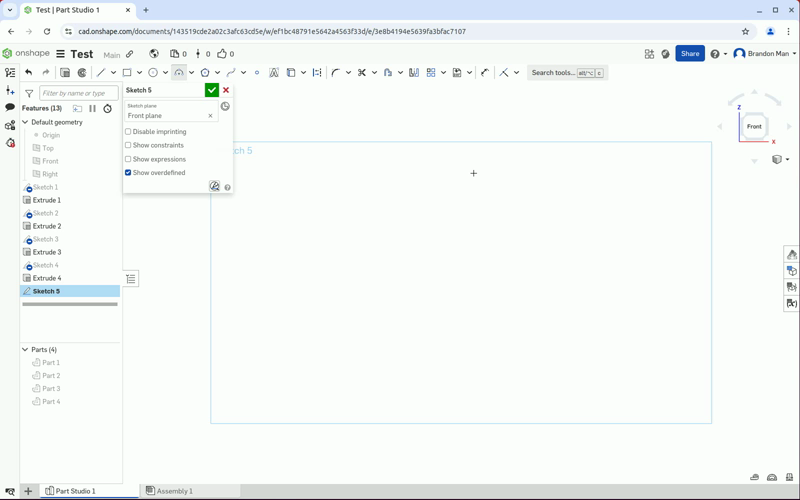
key_up(shift)
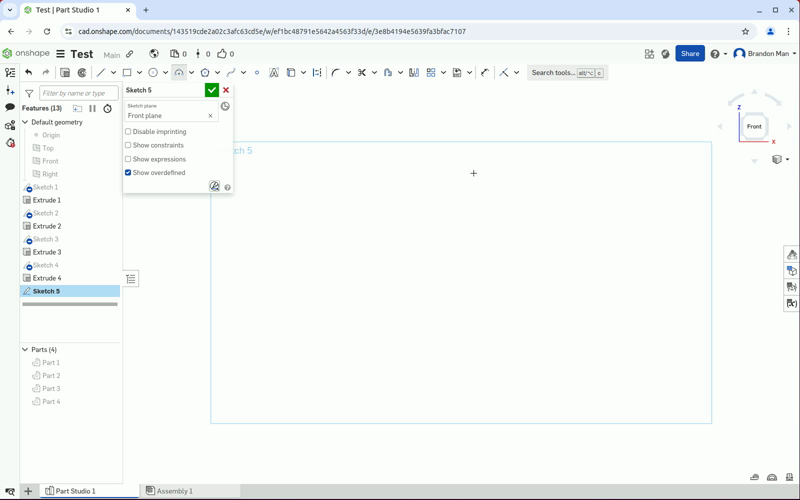
key_down(shift)
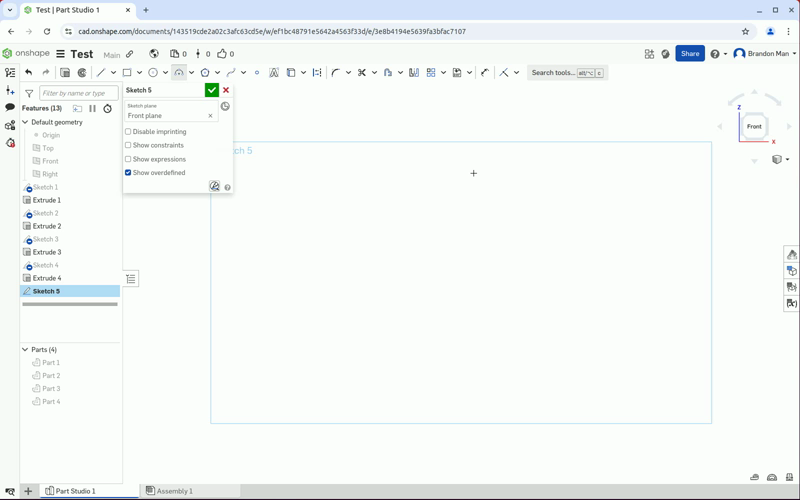
mouse_move(484, 233)
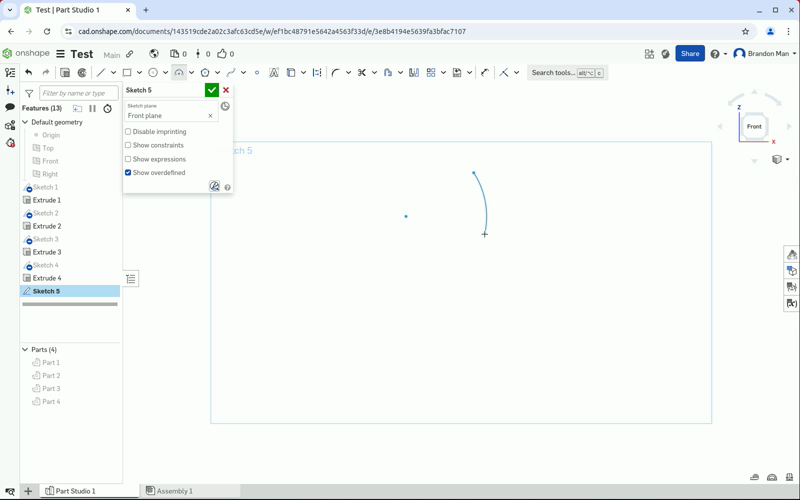
click(484, 233)
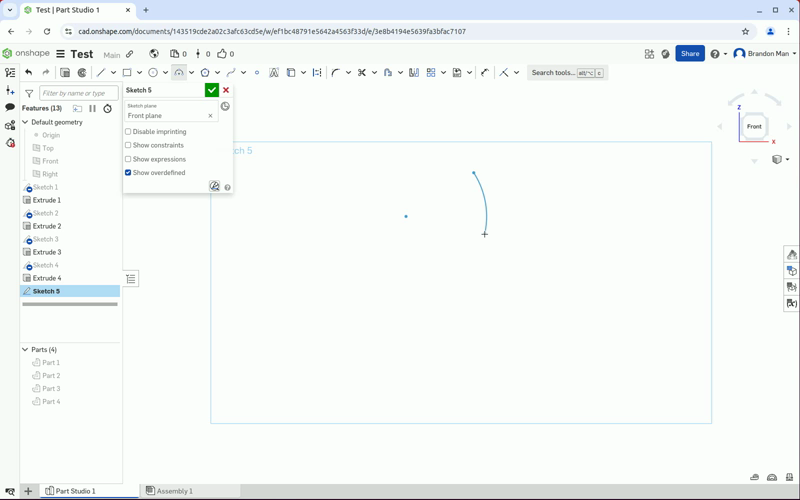
mouse_move(496, 200)
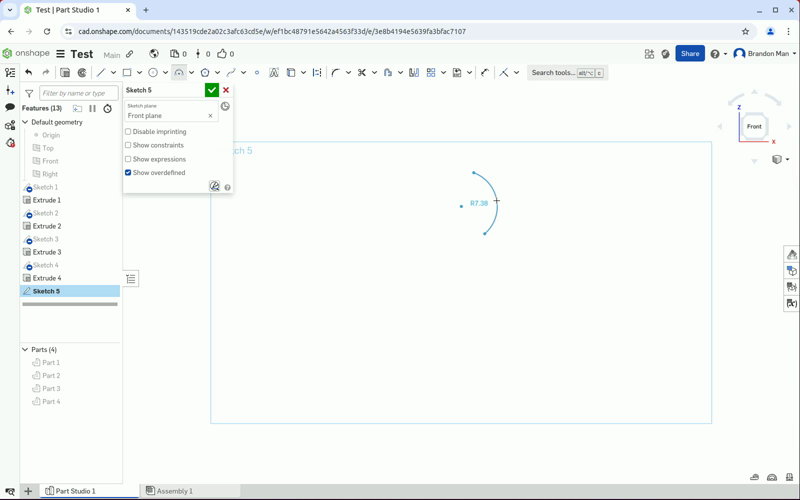
click(496, 200)
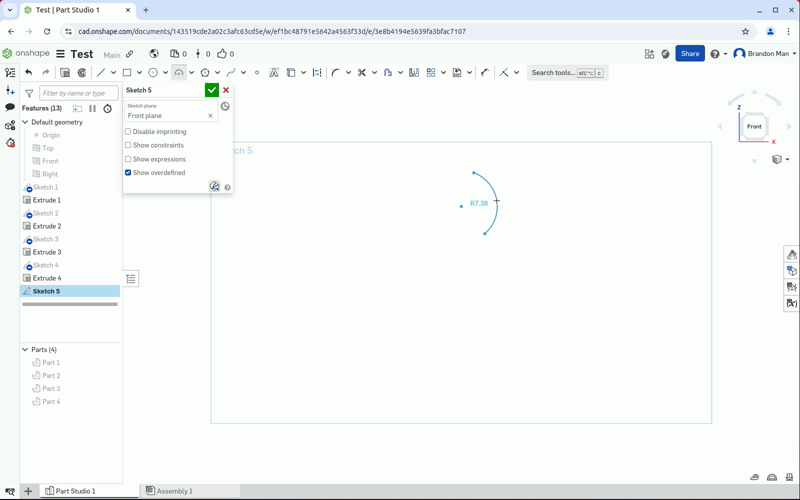
key_up(shift)
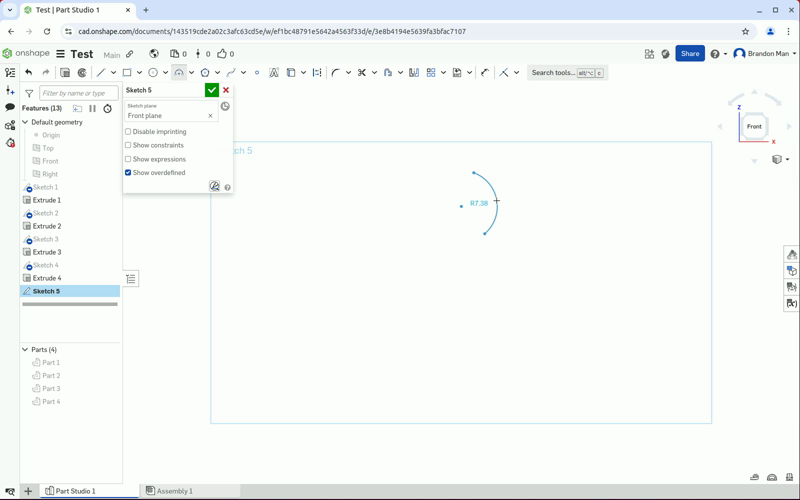
key(esc)
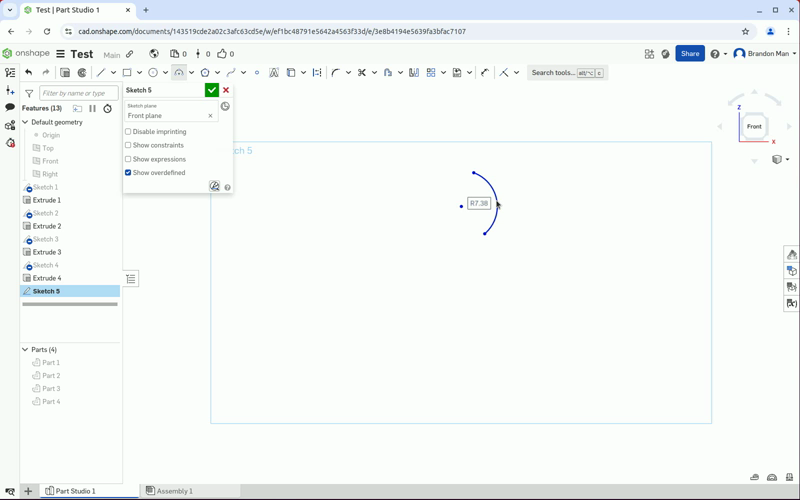
key(l)
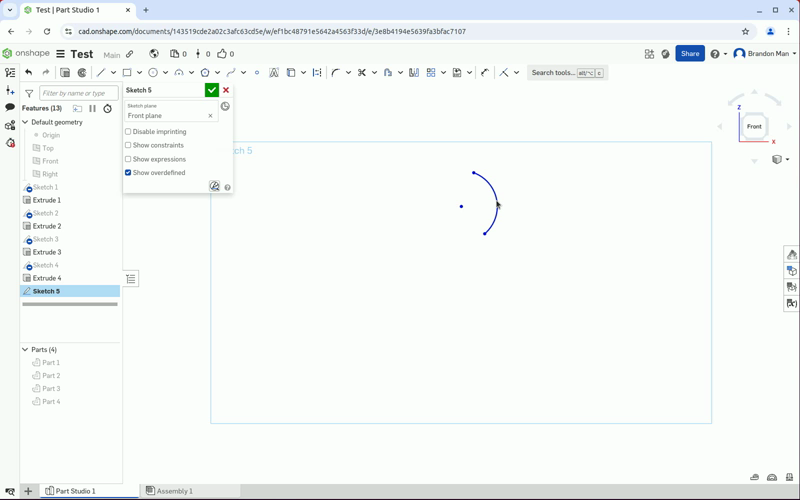
mouse_move(484, 233)
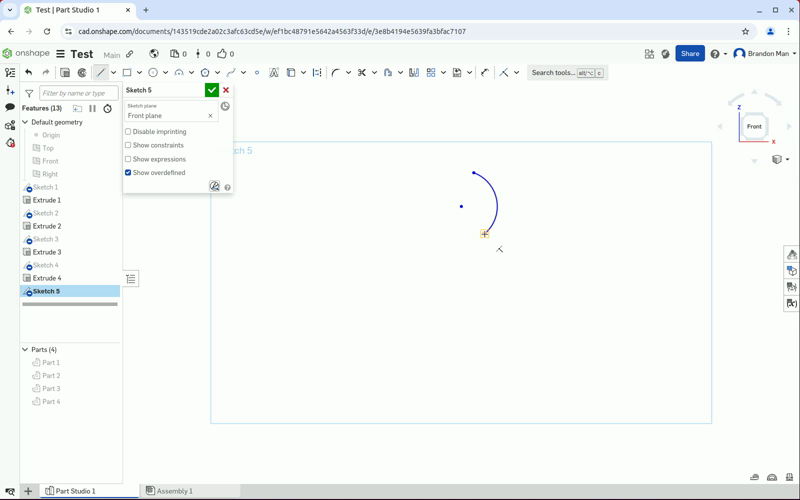
click(484, 233)
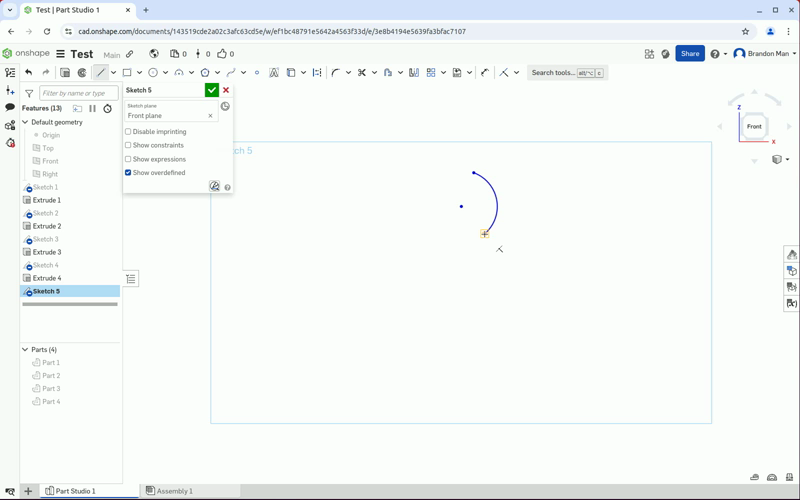
key_down(shift)
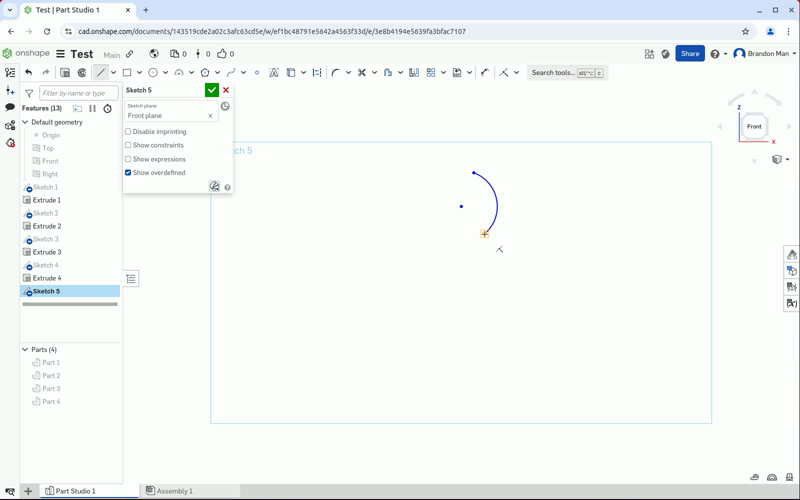
mouse_move(514, 233)
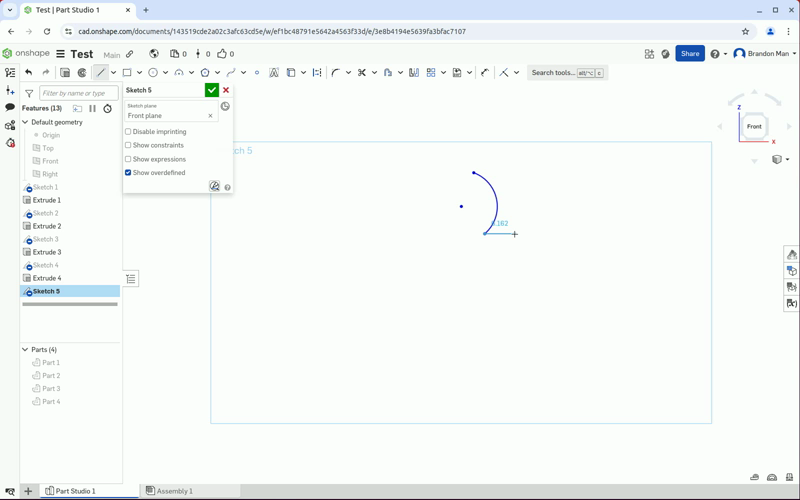
mouse_move(479, 238)
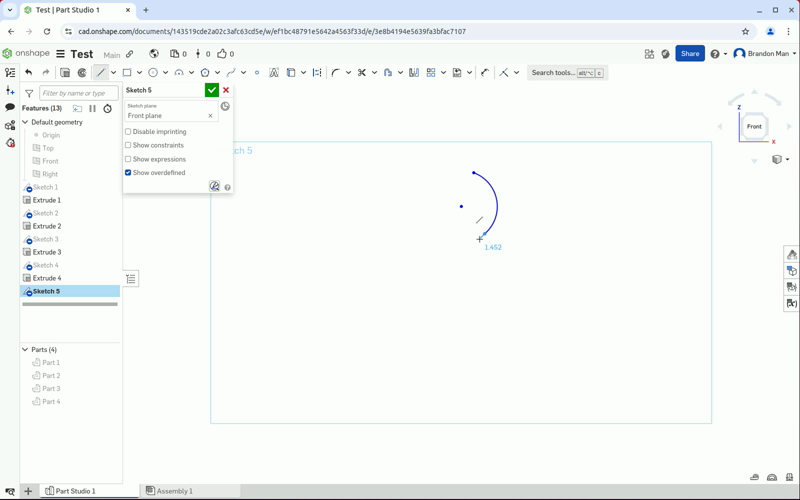
scroll(6)
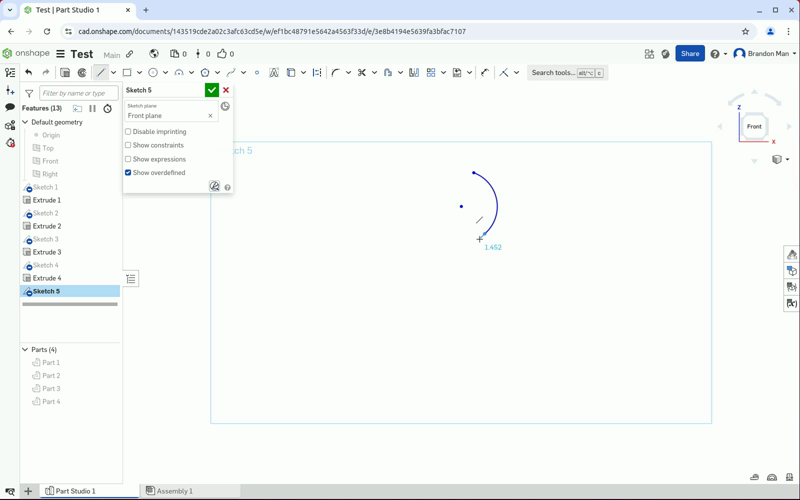
scroll(6)
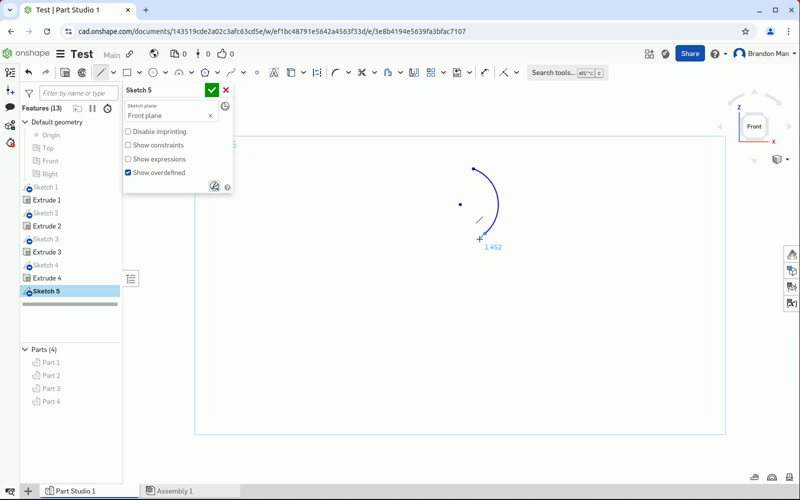
scroll(6)
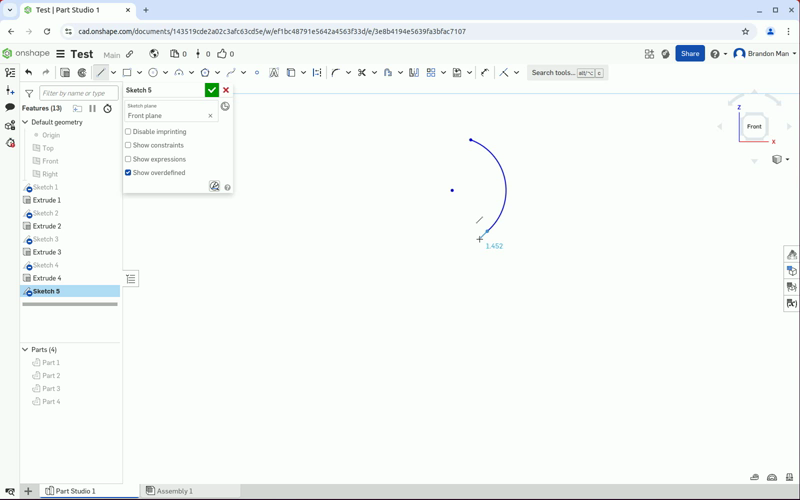
scroll(6)
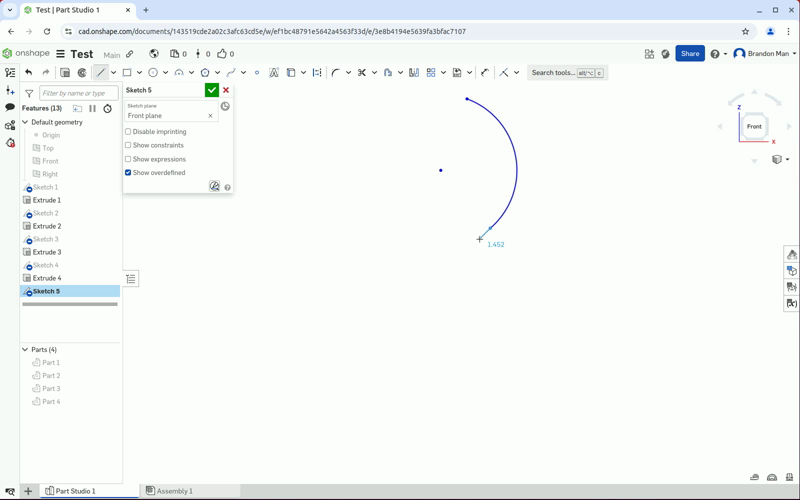
scroll(6)
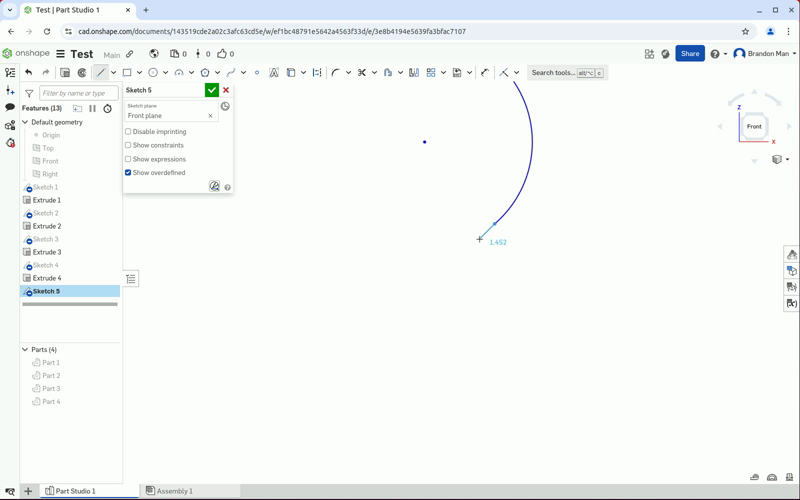
scroll(6)
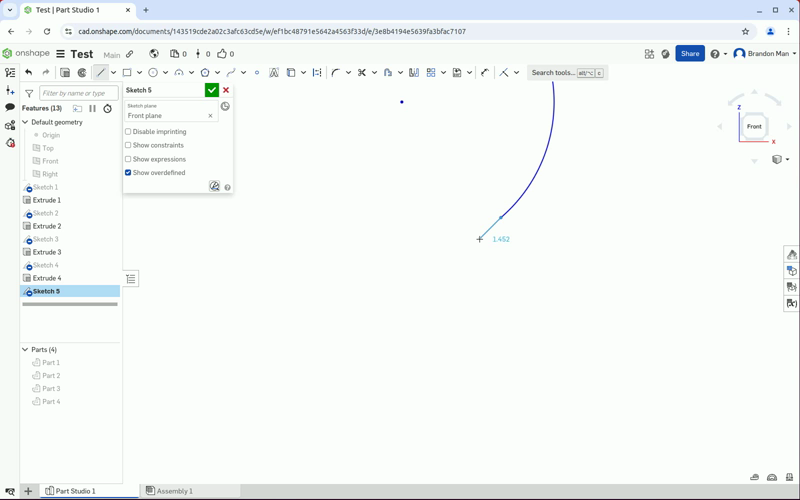
scroll(6)
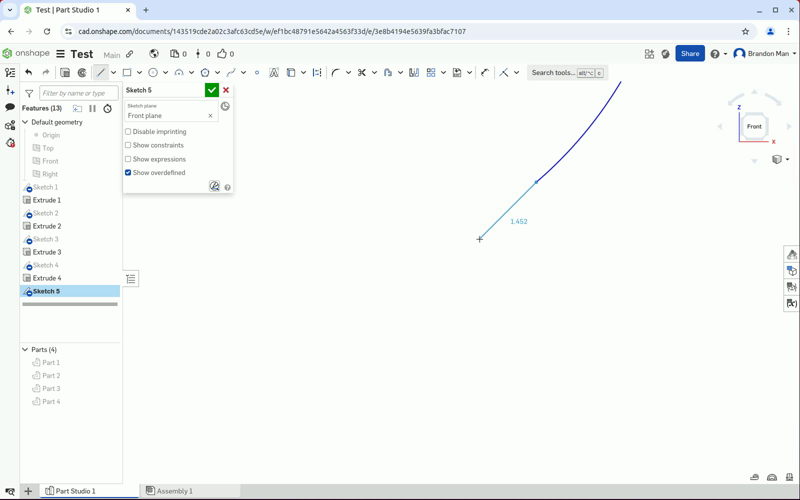
click(479, 238)
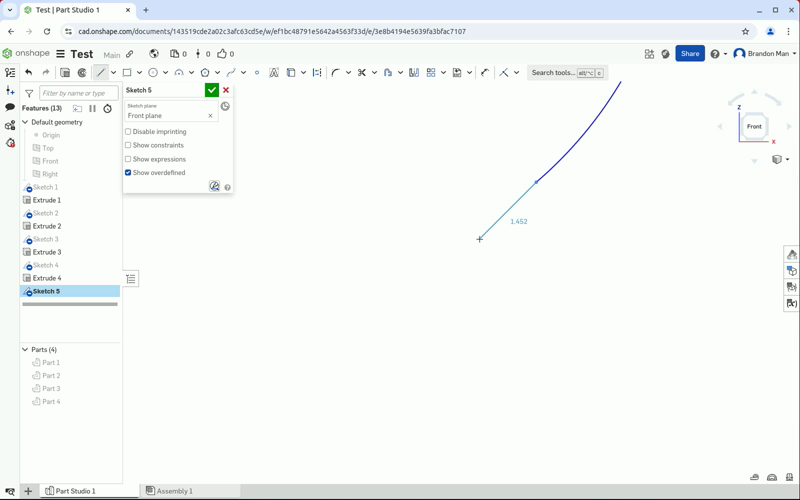
scroll(-6)
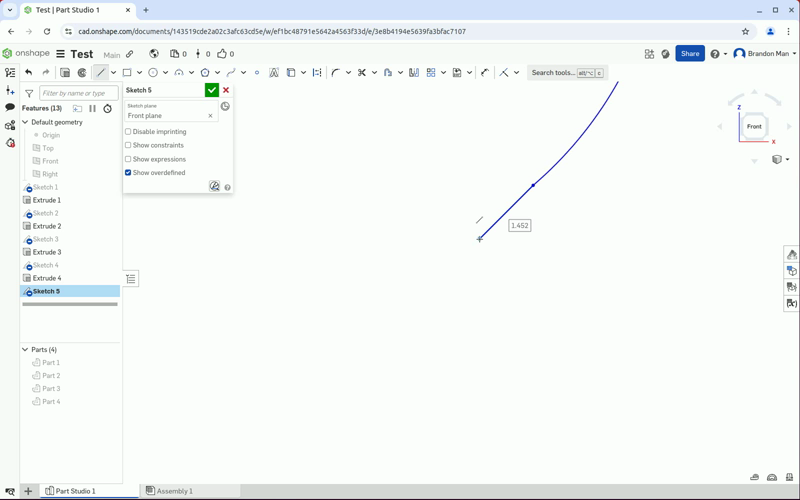
scroll(-6)
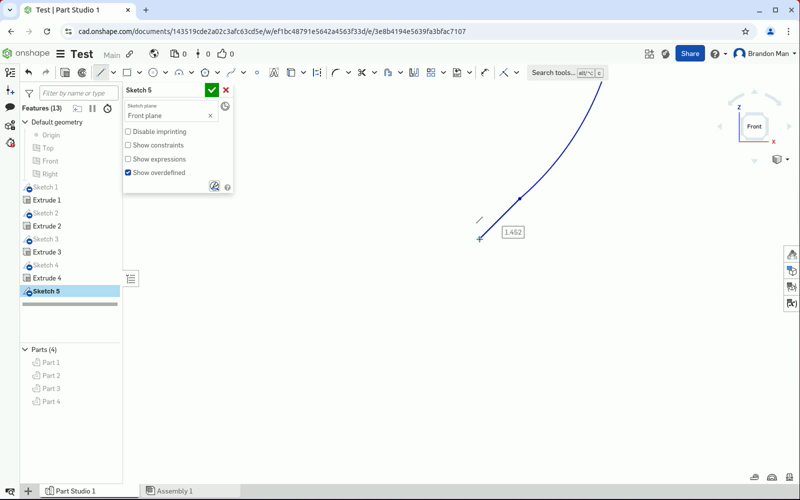
scroll(-6)
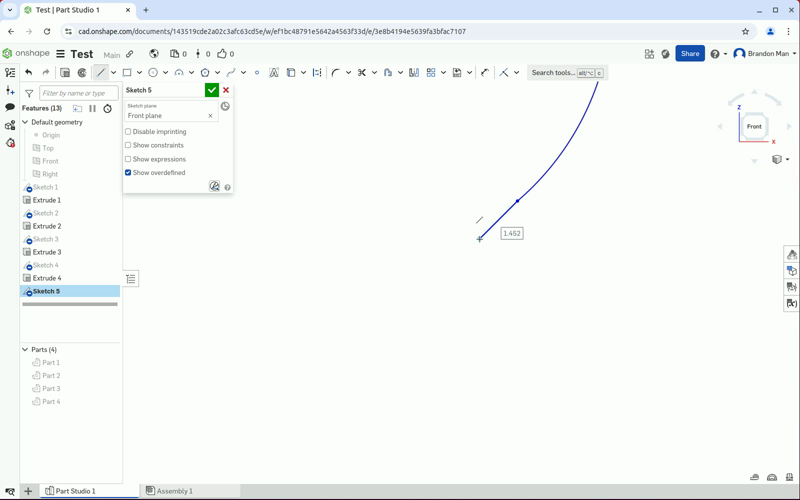
scroll(-6)
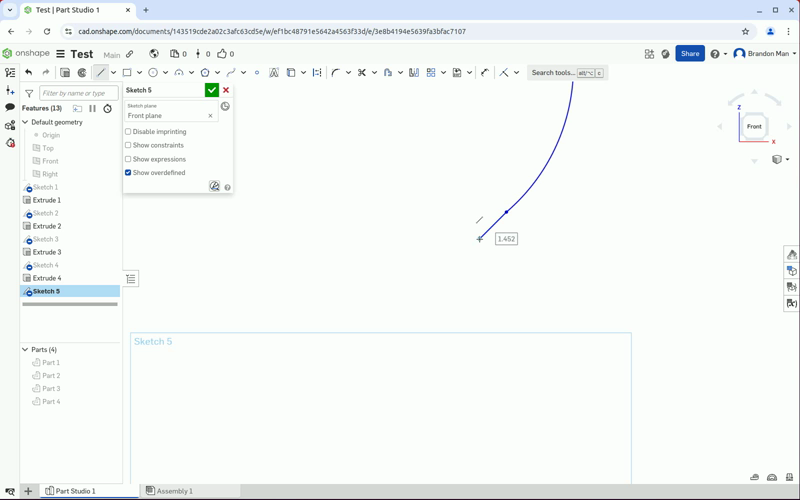
scroll(-6)
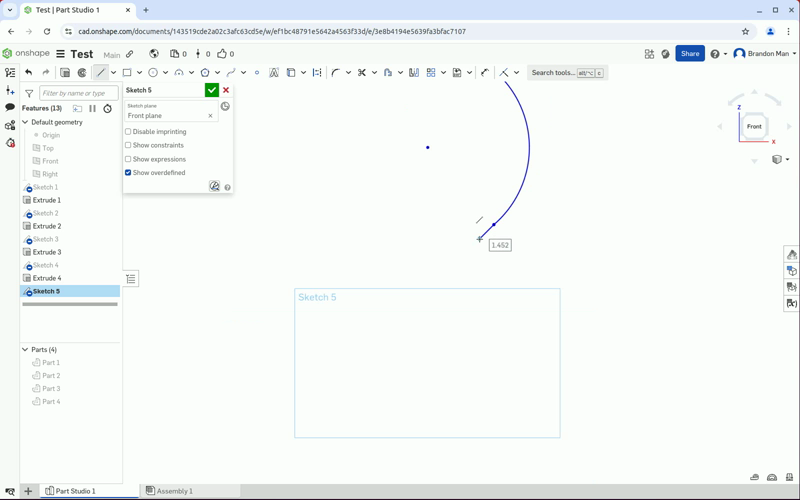
scroll(-6)
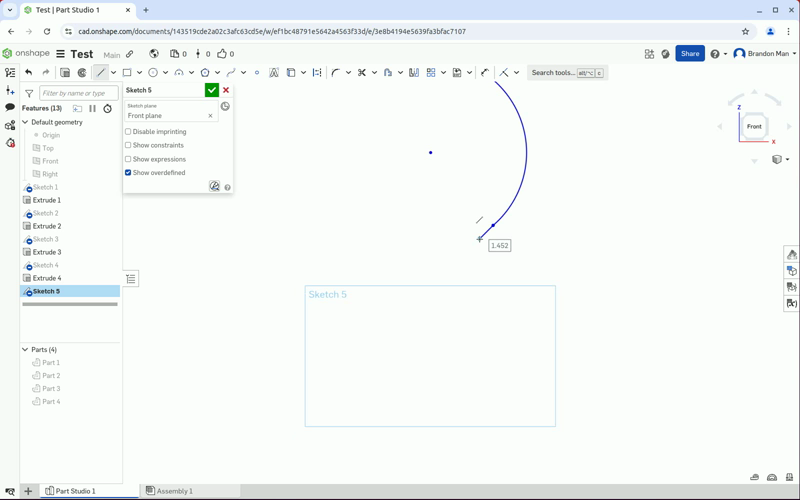
scroll(-6)
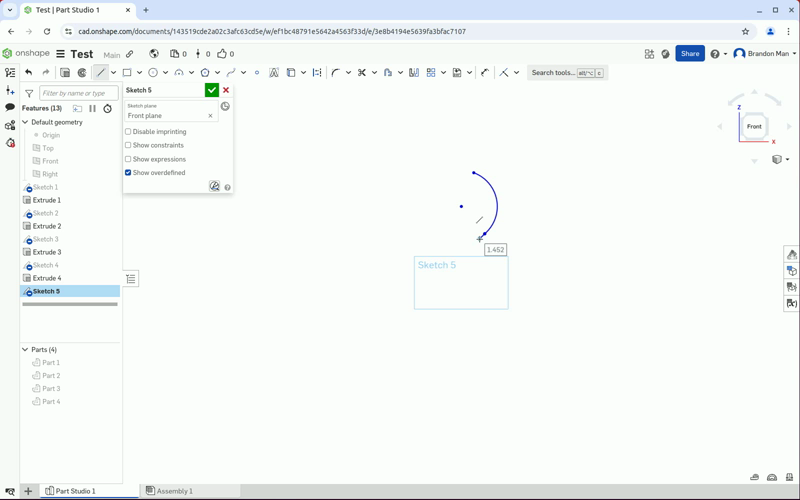
key_up(shift)
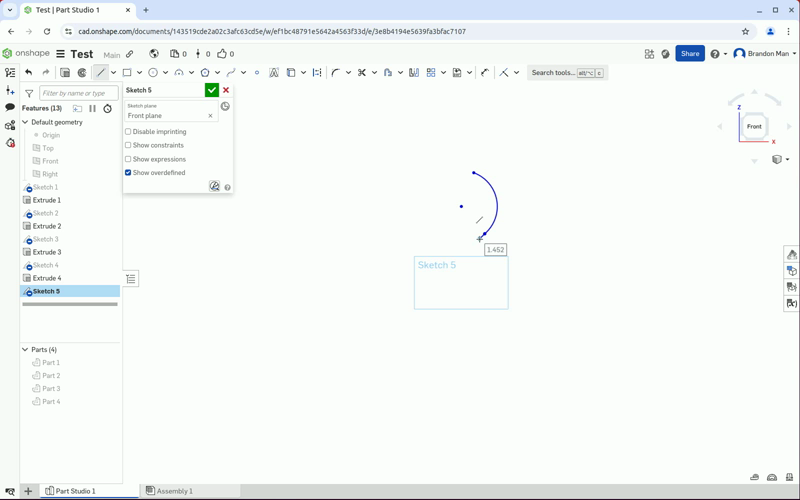
key_down(shift)
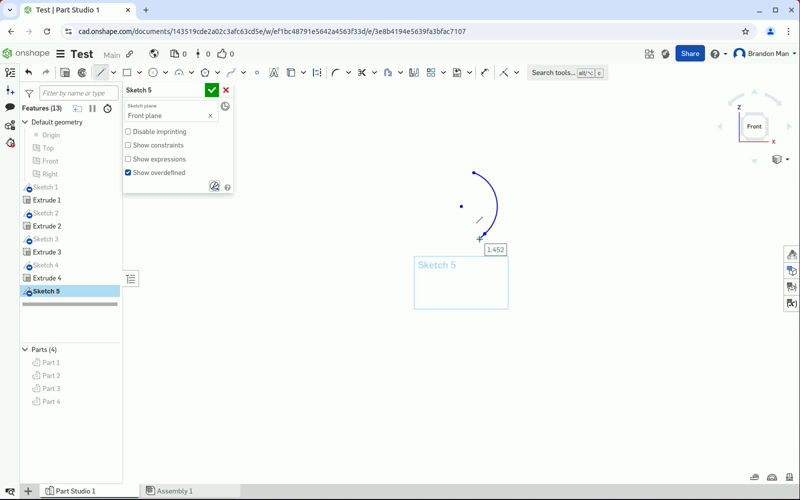
mouse_move(550, 226)
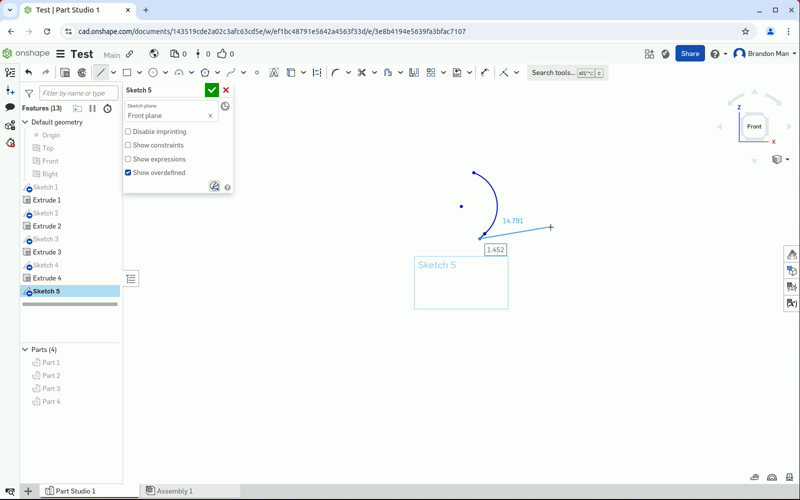
click(550, 226)
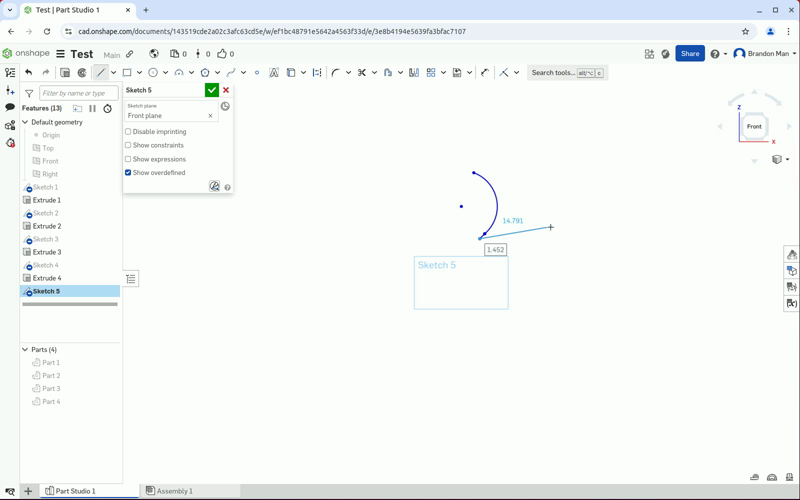
key_up(shift)
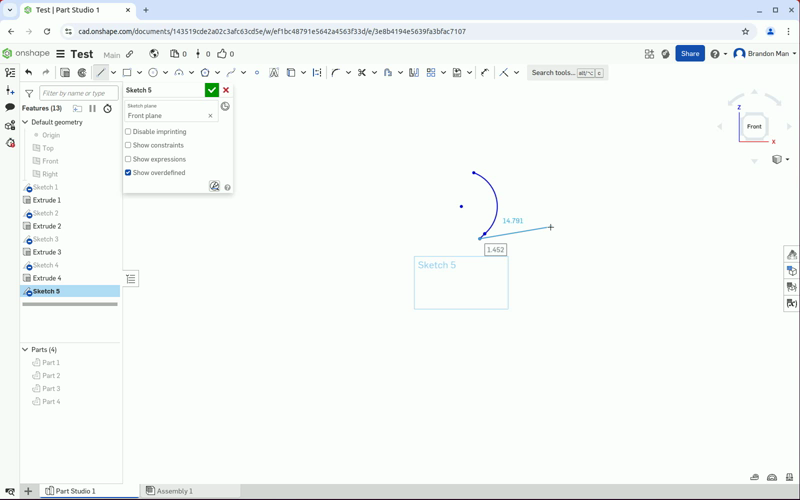
key(esc)
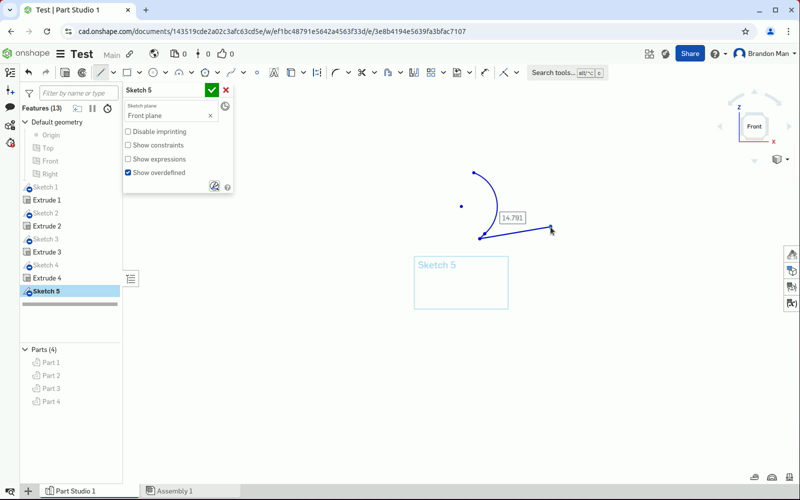
key(a)
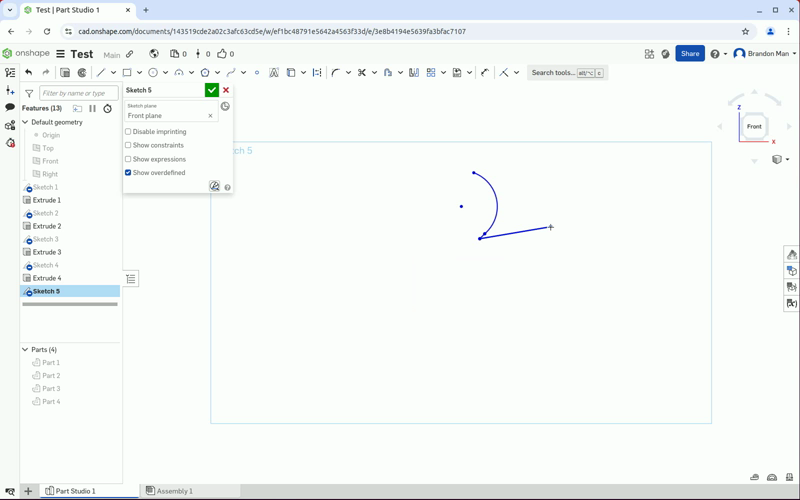
mouse_move(550, 226)
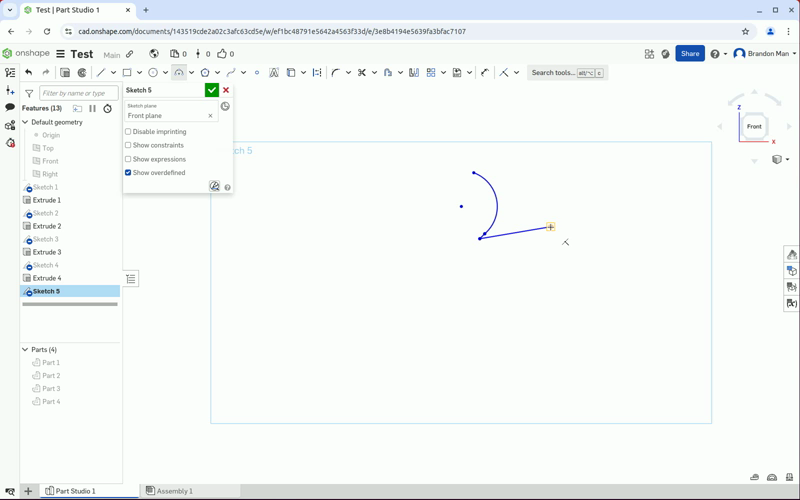
click(550, 226)
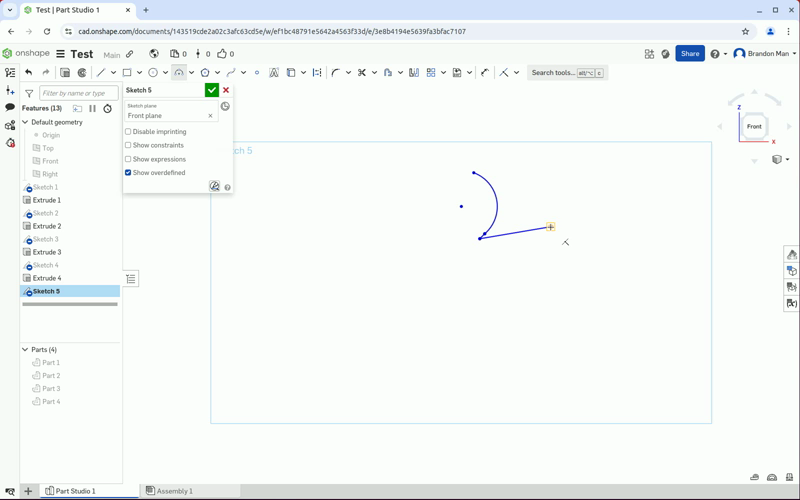
key_down(shift)
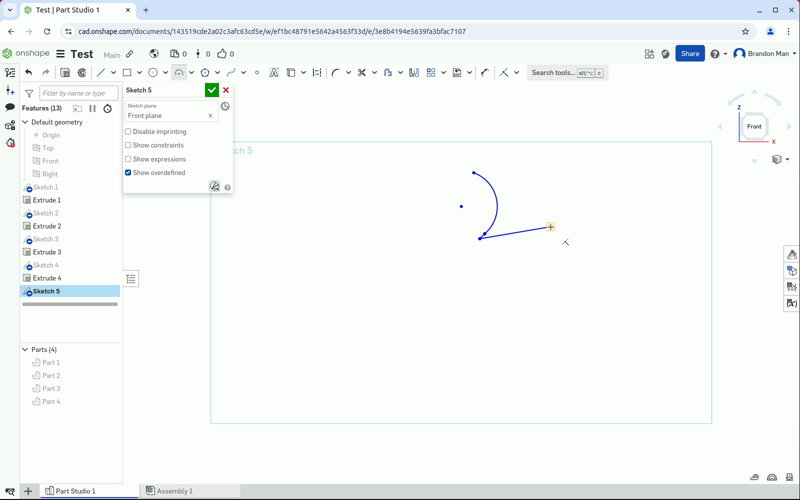
mouse_move(550, 186)
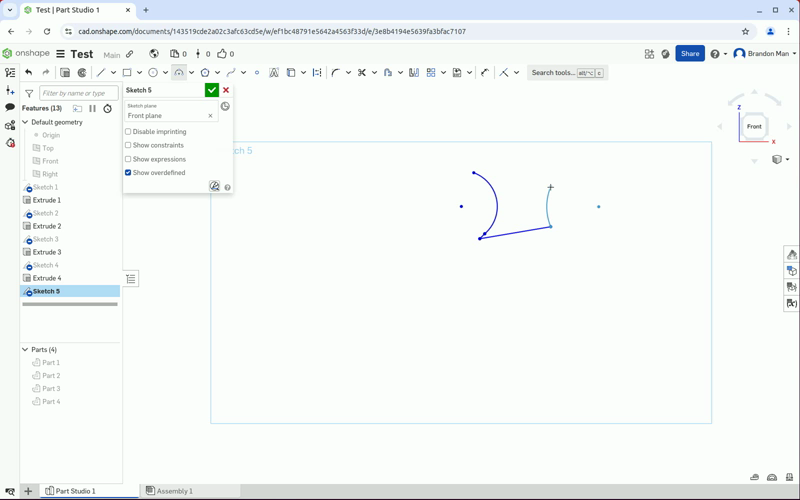
click(550, 186)
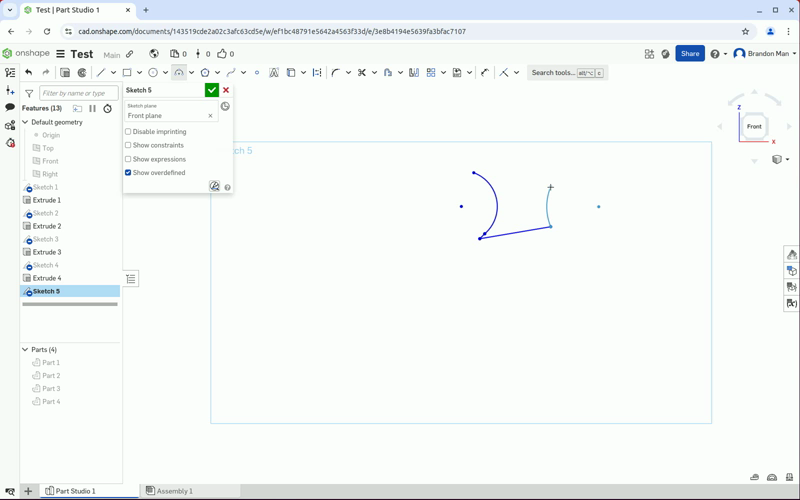
mouse_move(570, 206)
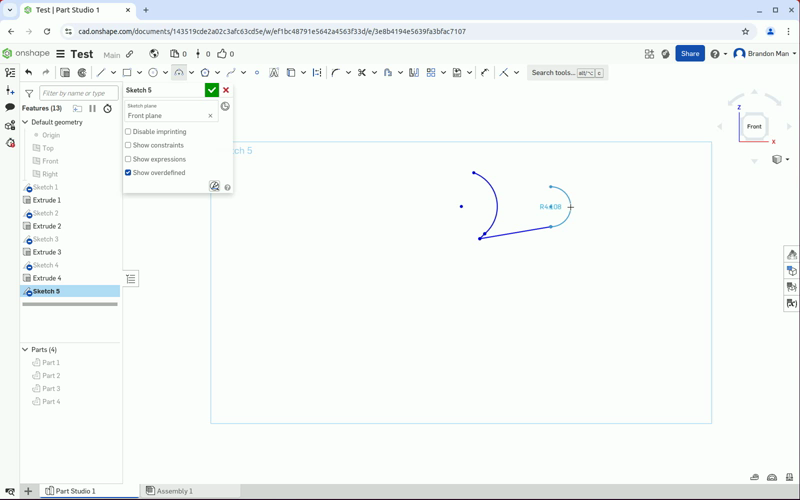
click(570, 206)
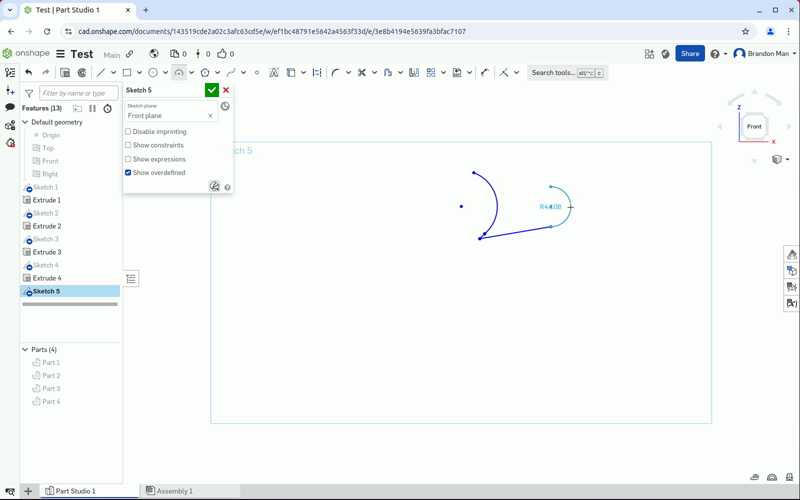
key_up(shift)
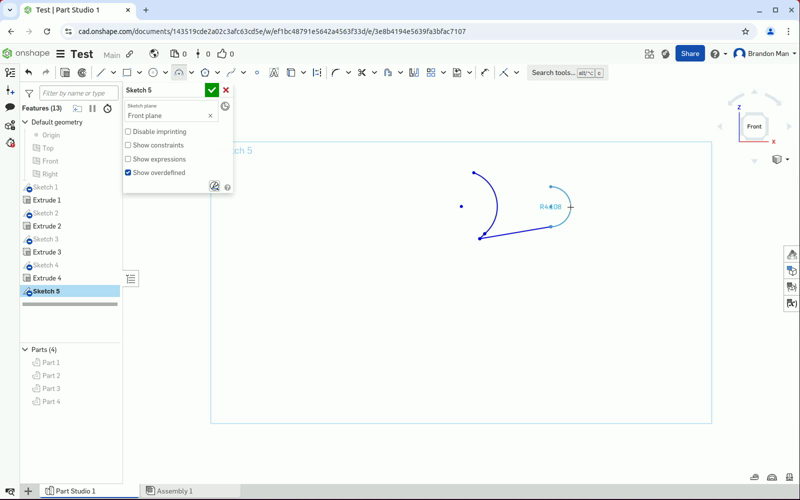
key(esc)
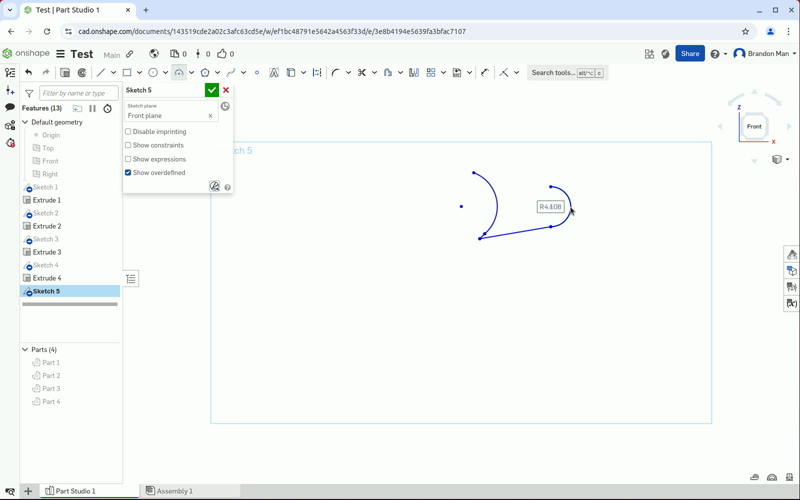
key(l)
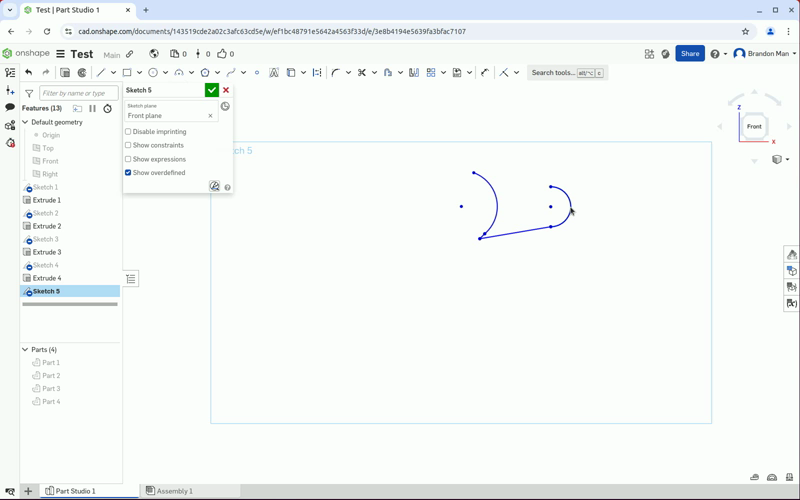
mouse_move(550, 186)
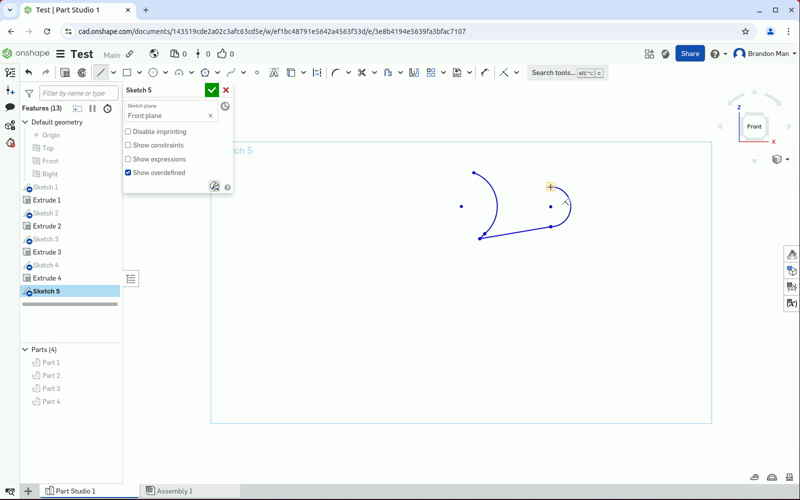
click(550, 186)
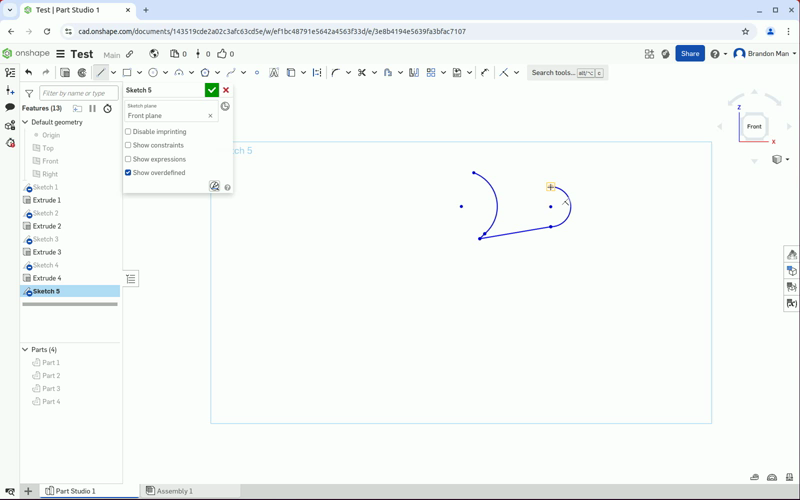
key_down(shift)
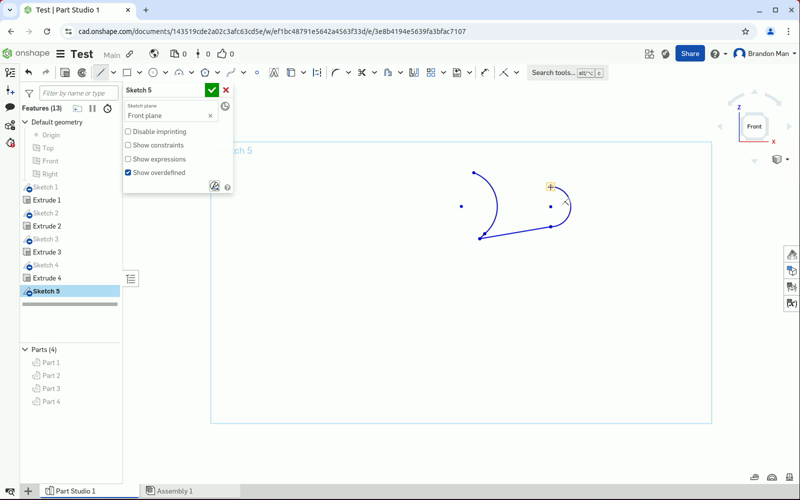
mouse_move(473, 172)
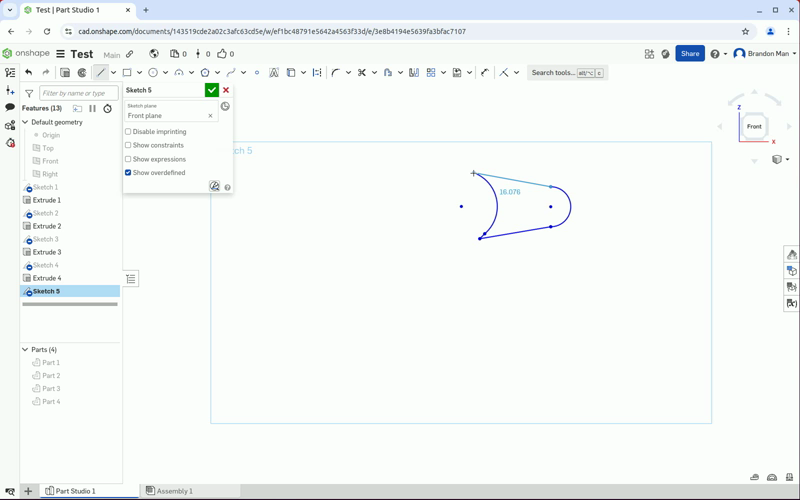
key_up(shift)
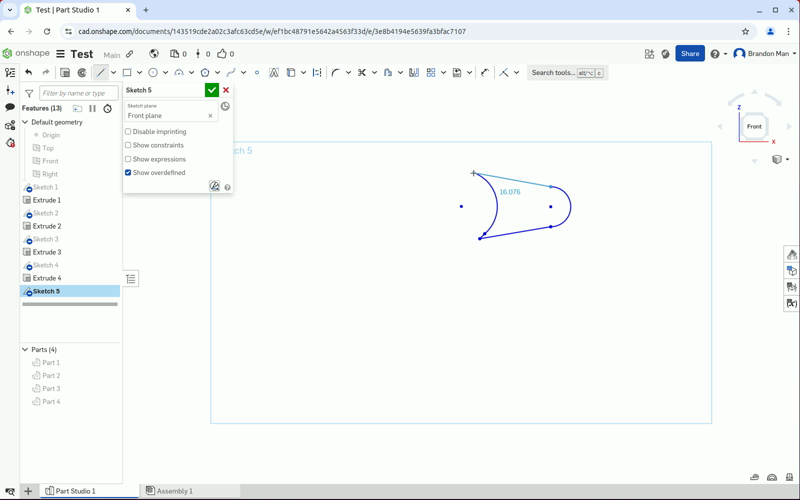
click(473, 172)
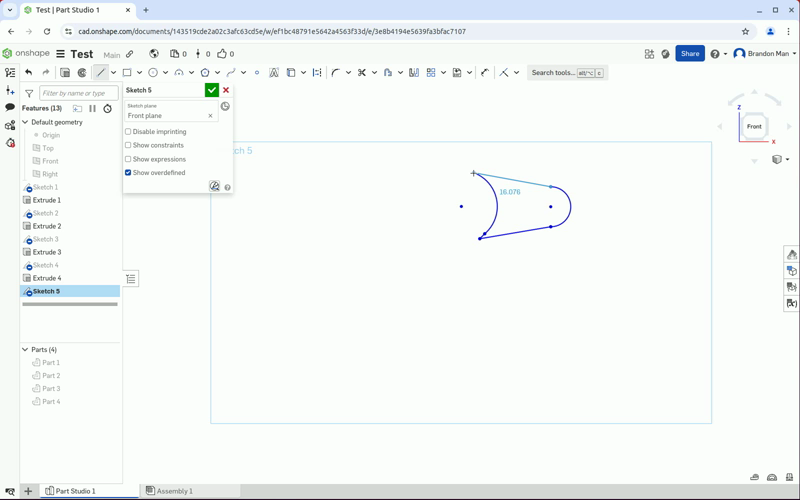
key(esc)
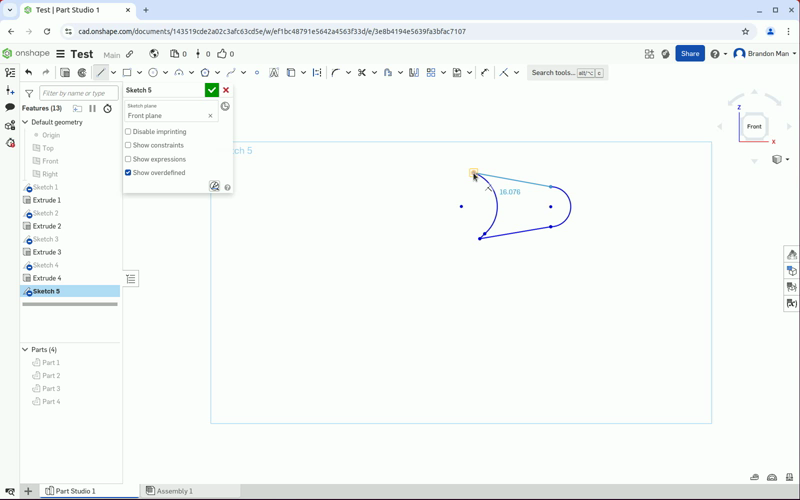
mouse_move(536, 190)
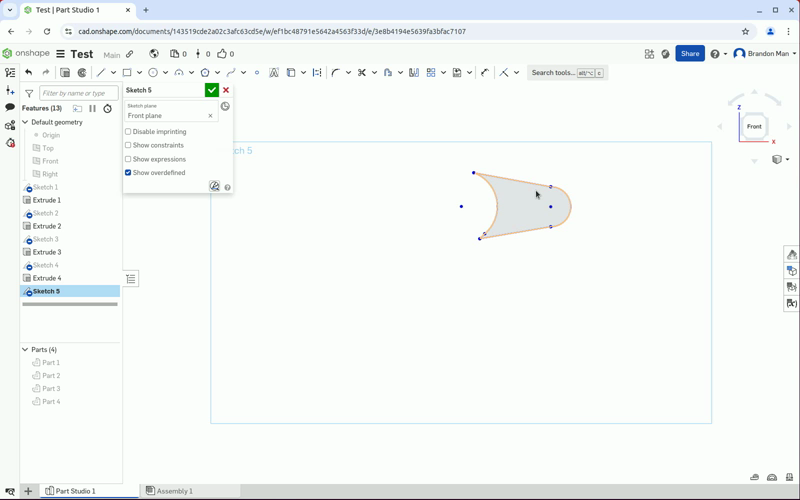
click(536, 190)
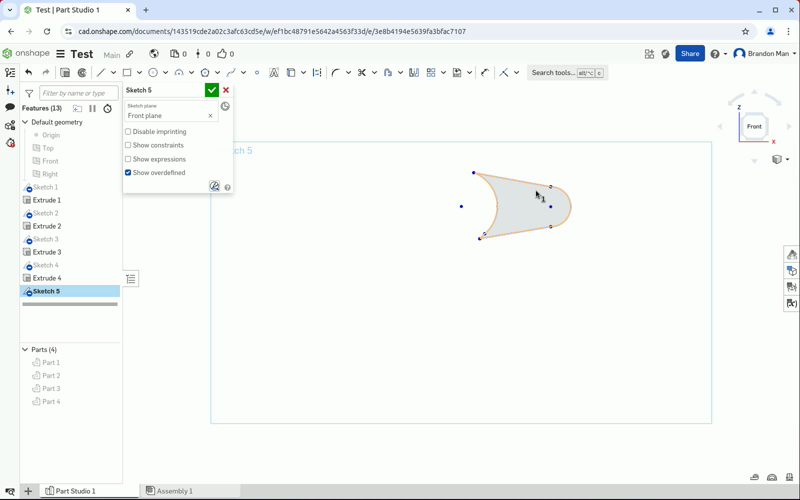
mouse_move(73, 352)
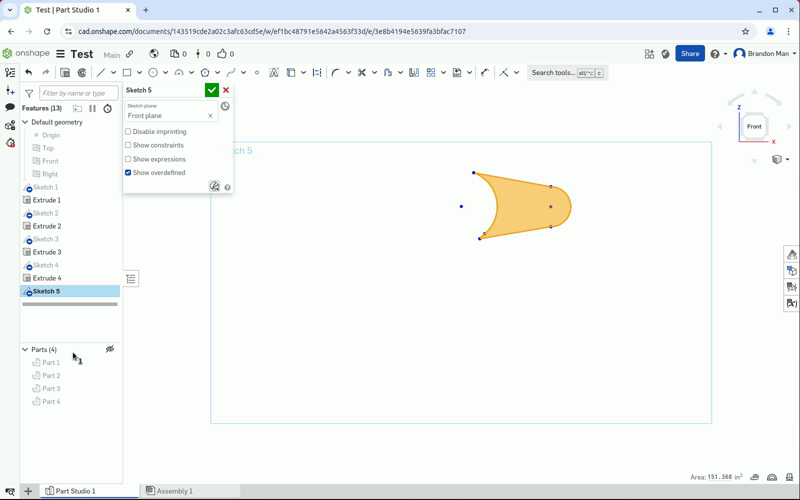
key(shift+y)
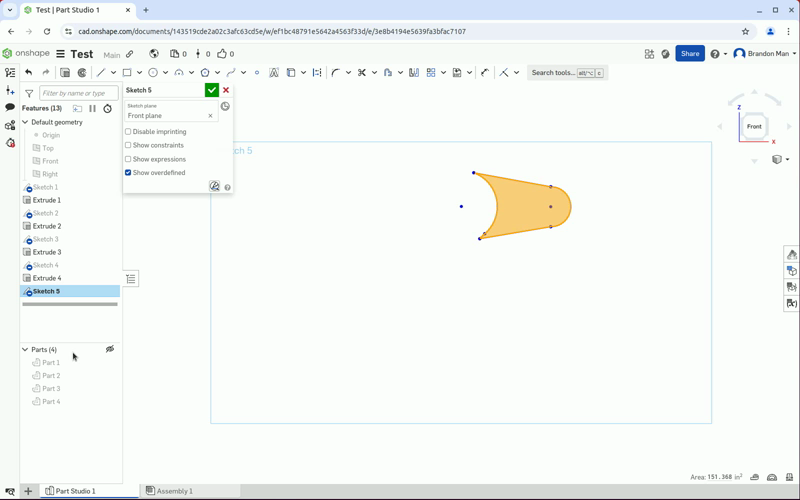
key(shift+e)
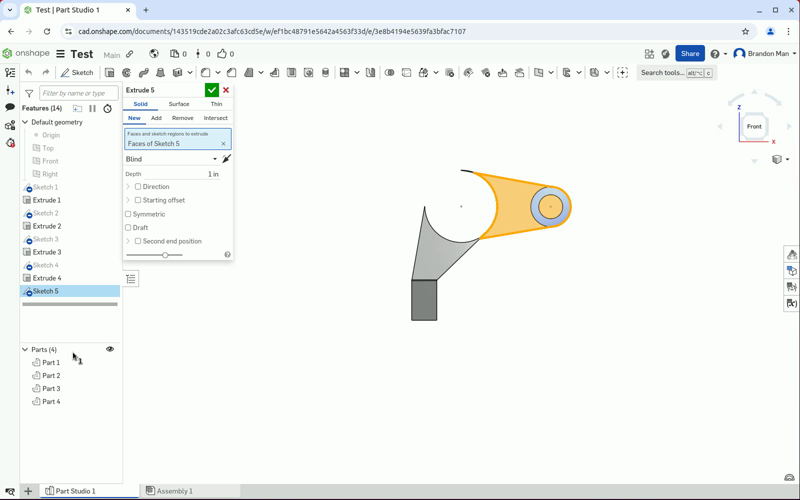
mouse_move(143, 106)
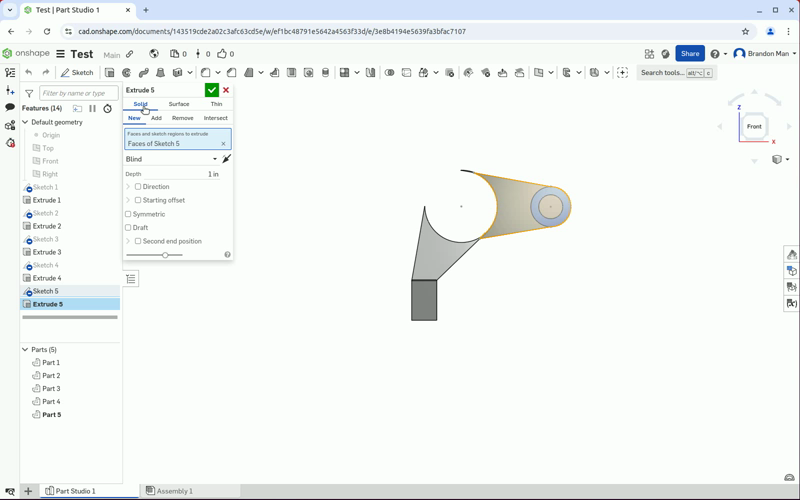
click(143, 106)
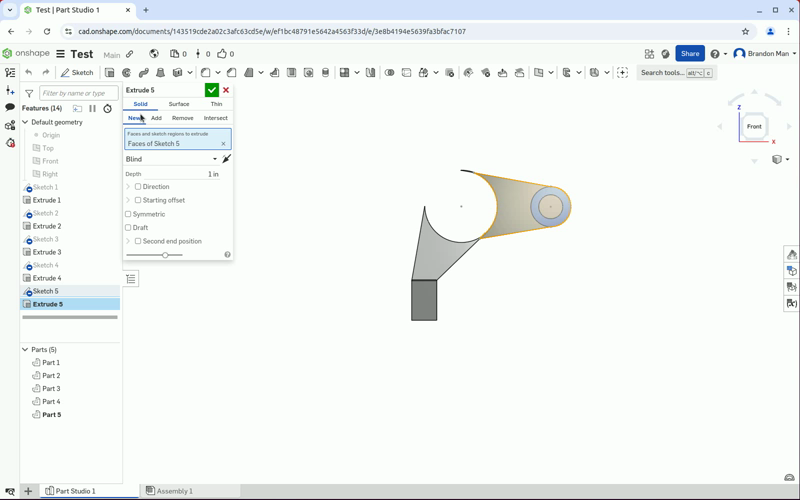
mouse_move(137, 120)
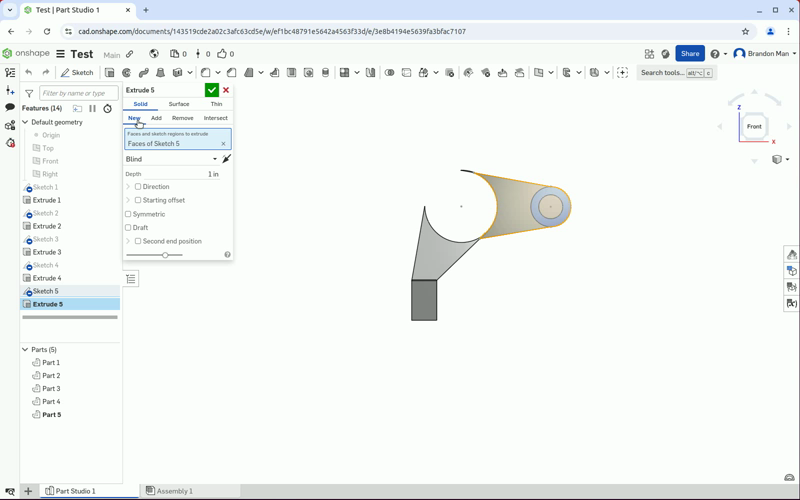
click(137, 120)
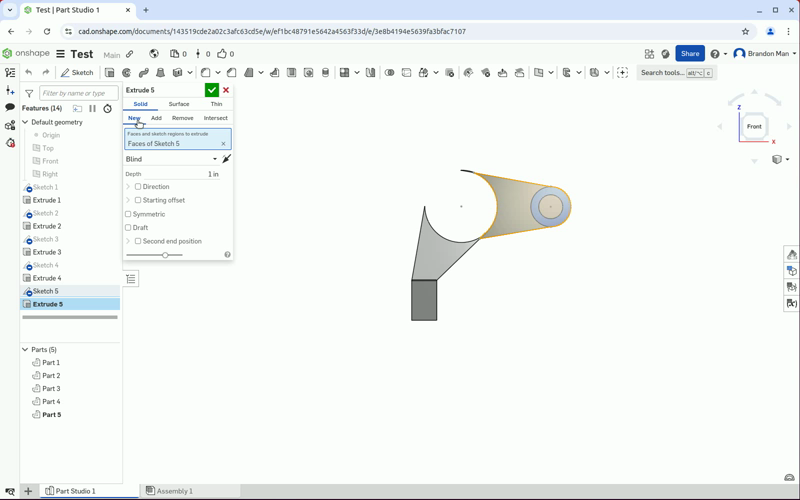
key(tab, 4)
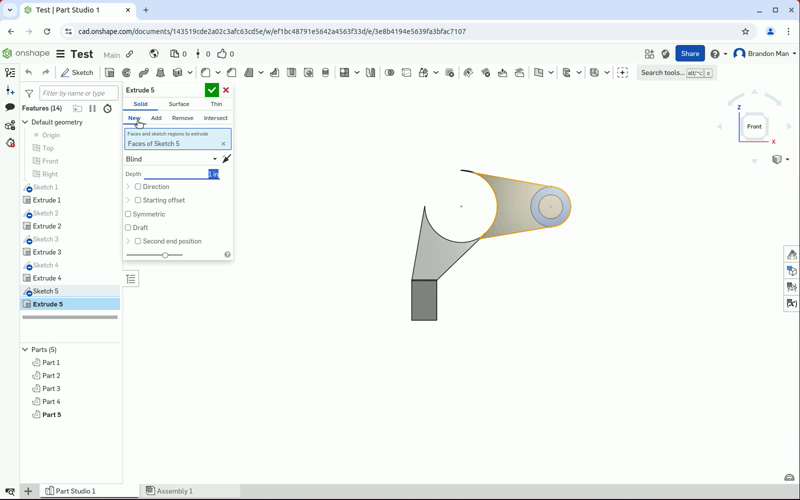
text(8.425)
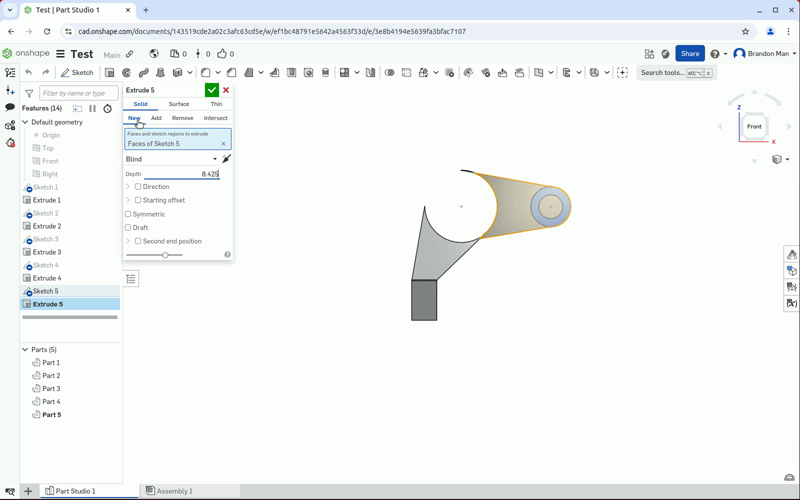
key(enter)
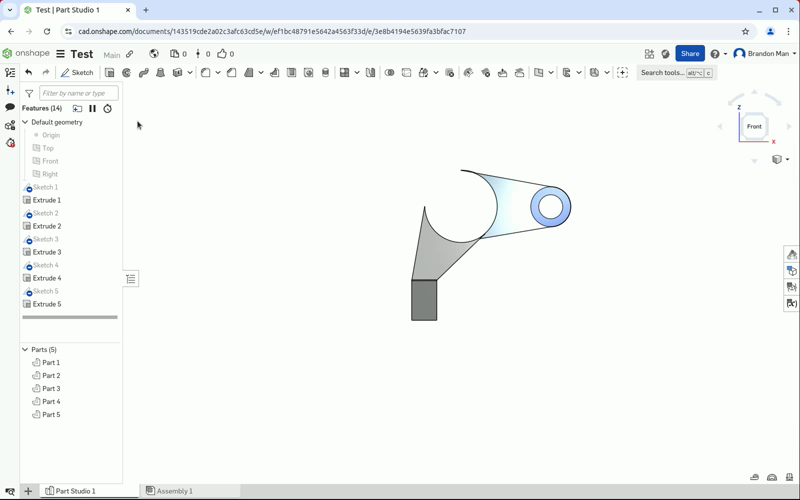
key(shift+h)
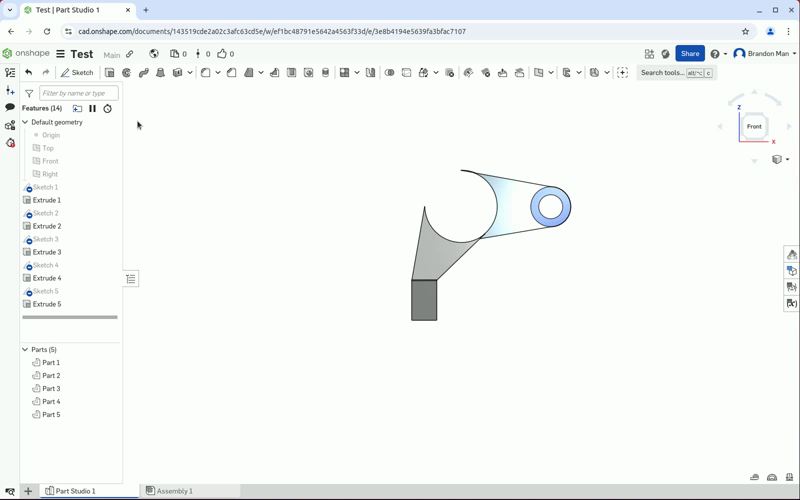
key(shift+h)
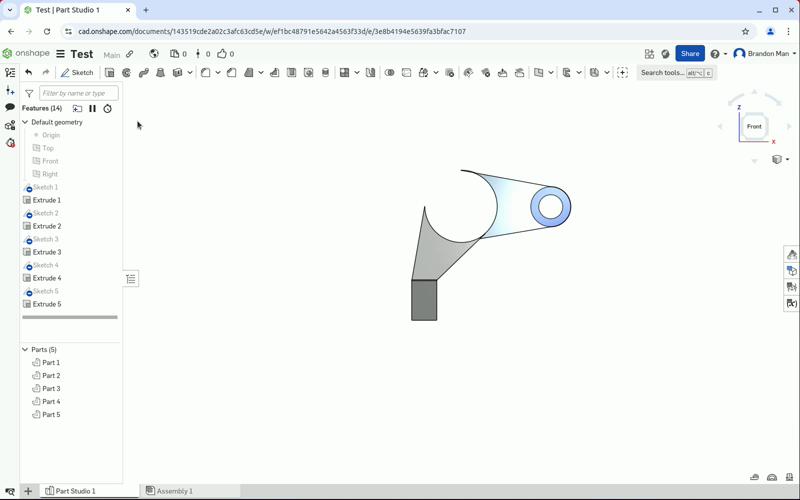
mouse_move(73, 189)
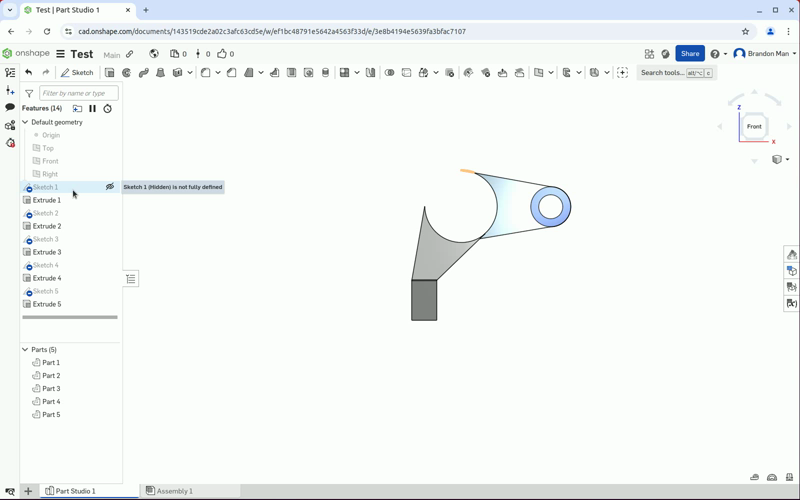
click(73, 189)
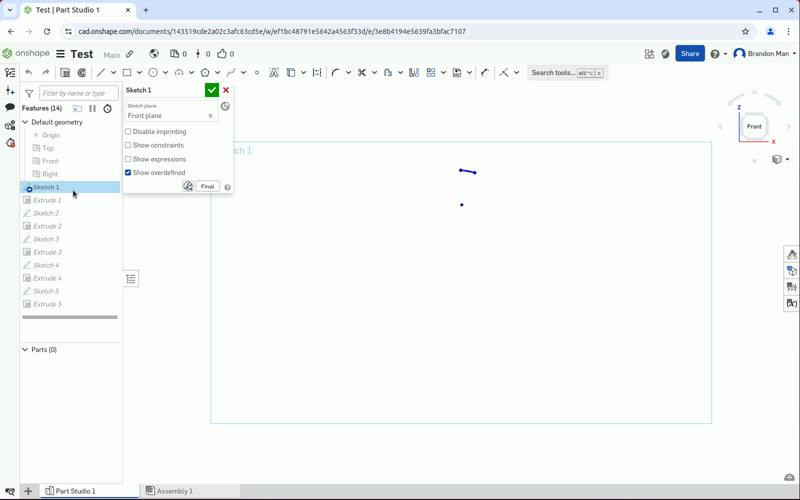
mouse_move(229, 92)
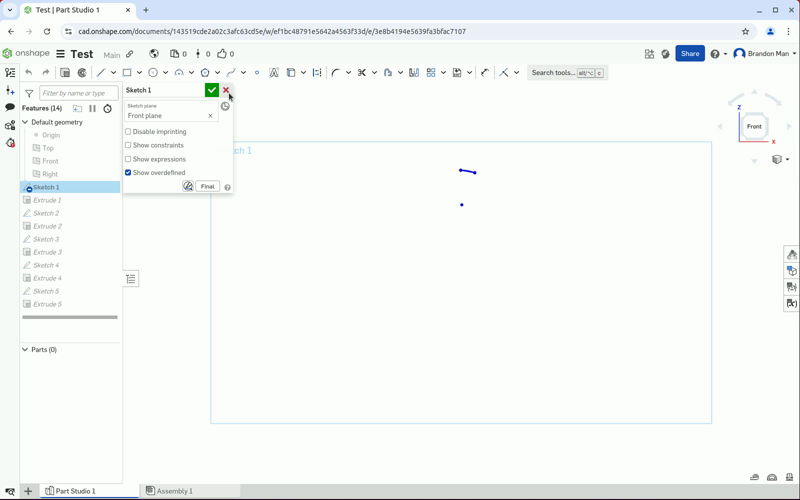
click(229, 92)
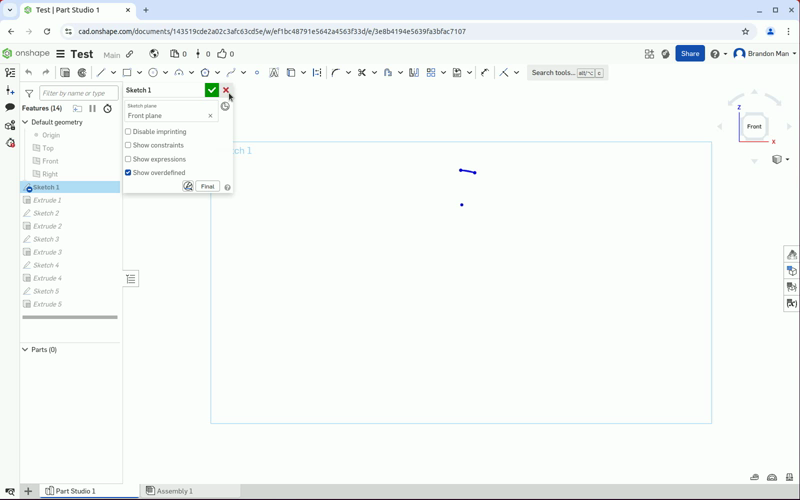
key(shift+s)
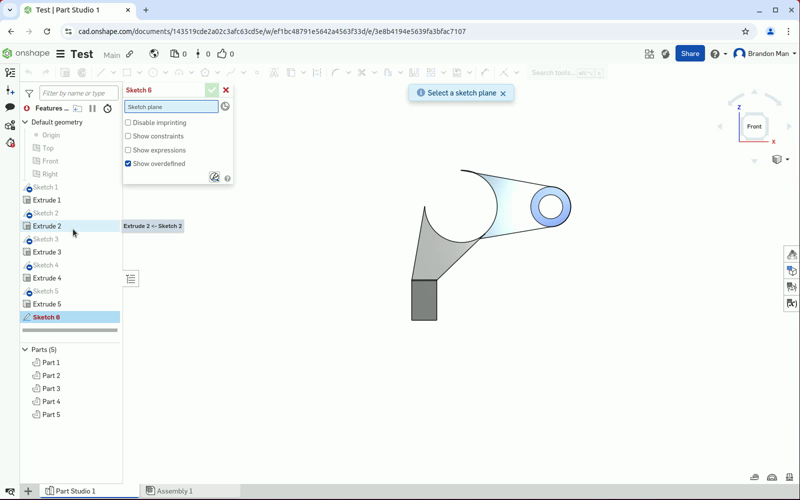
scroll(3)
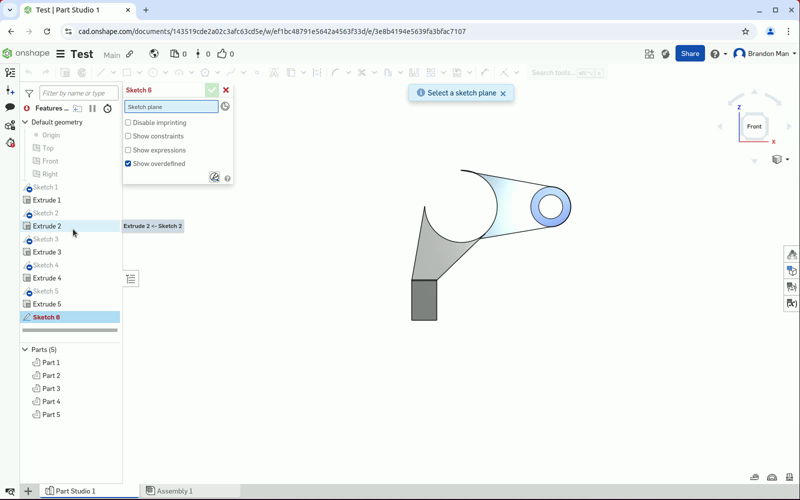
mouse_move(73, 163)
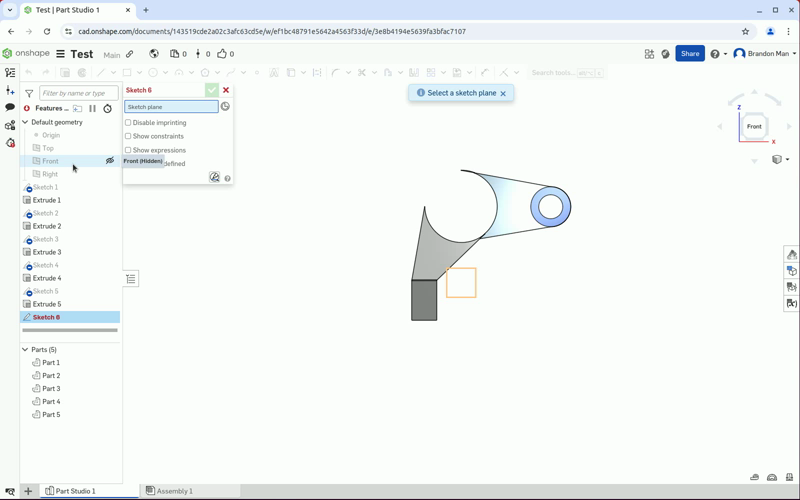
click(73, 163)
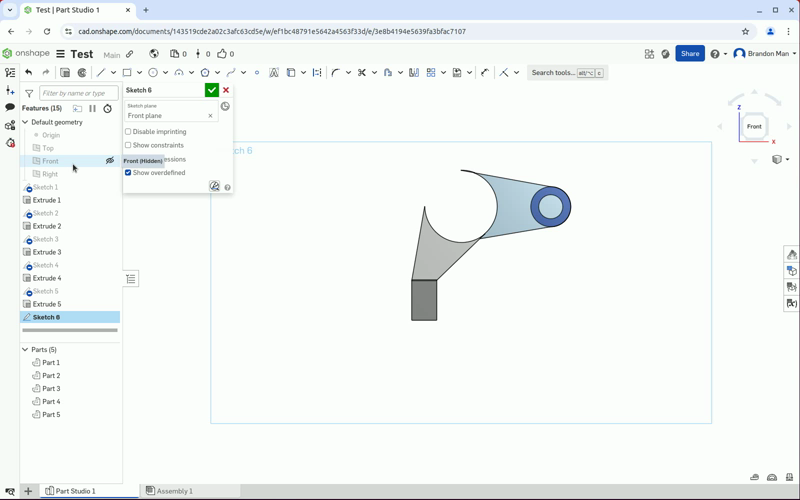
mouse_move(73, 352)
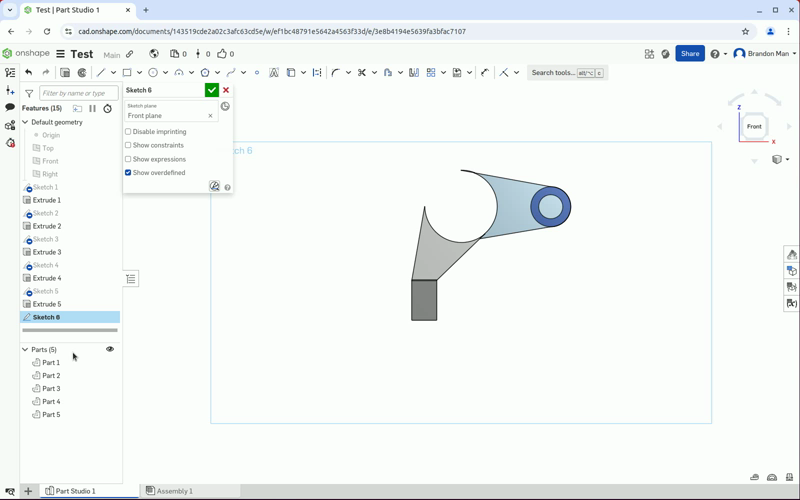
key(y)
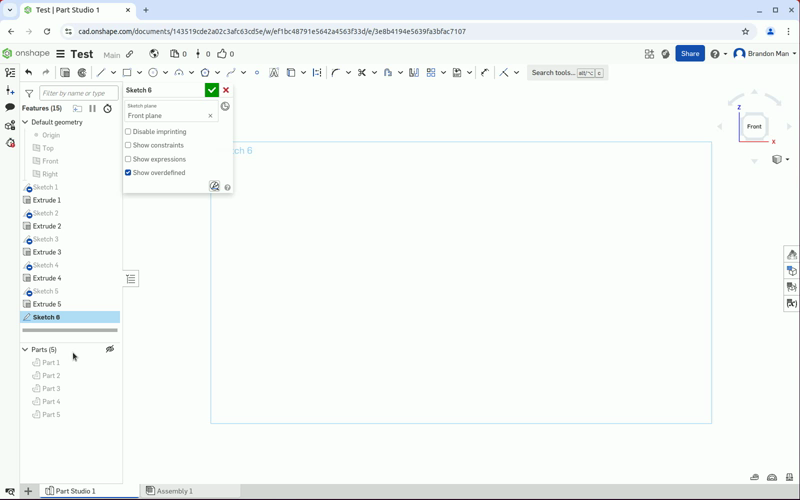
key(a)
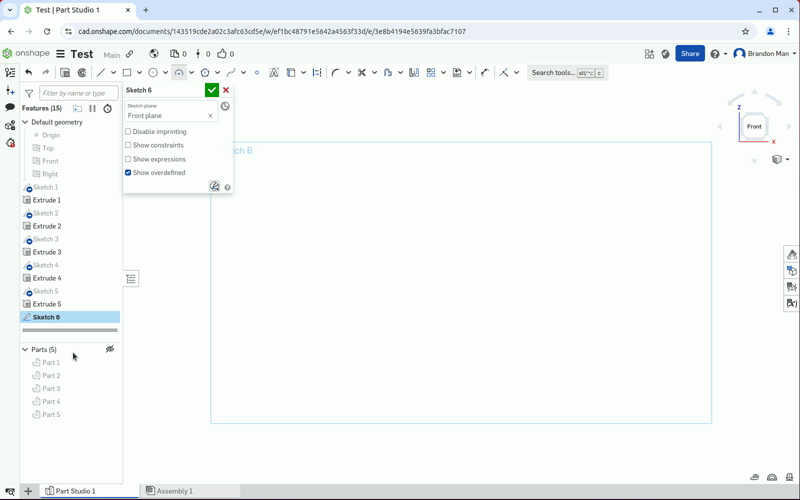
key_down(shift)
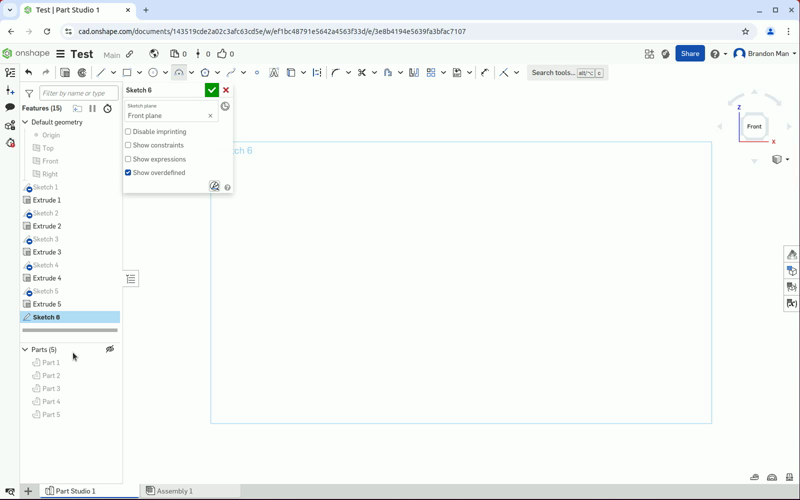
mouse_move(460, 170)
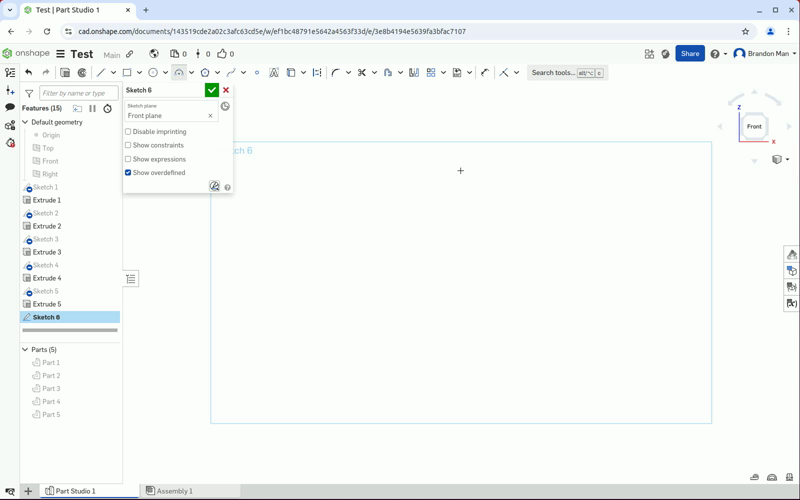
click(460, 170)
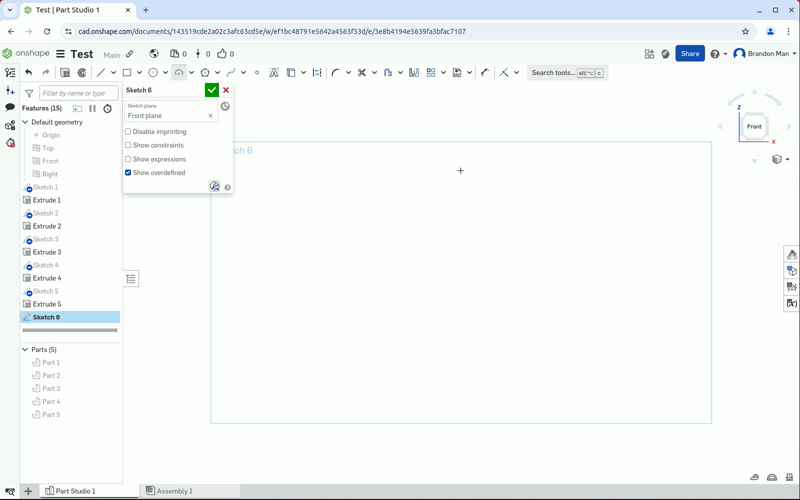
key_up(shift)
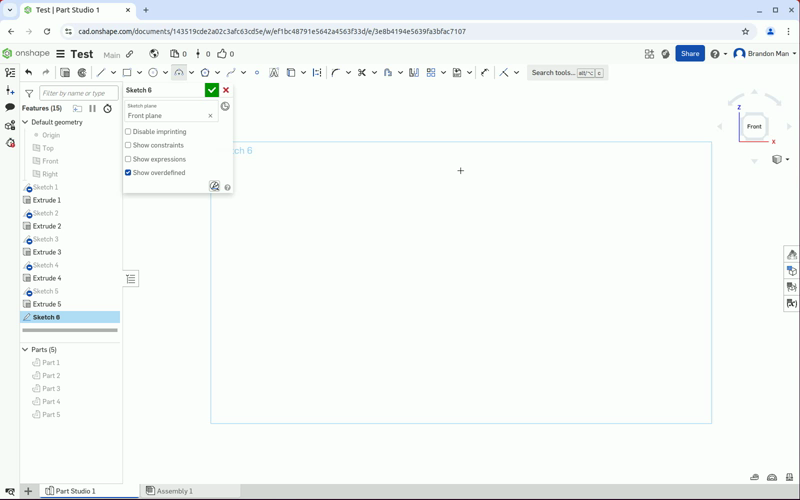
key_down(shift)
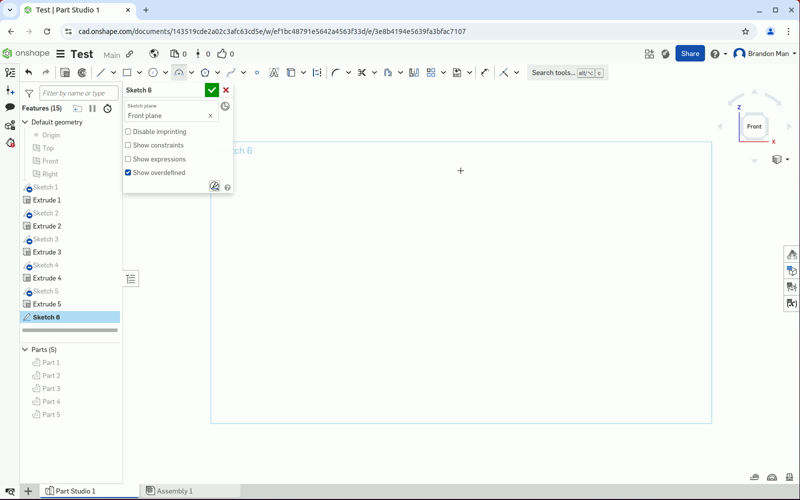
mouse_move(484, 234)
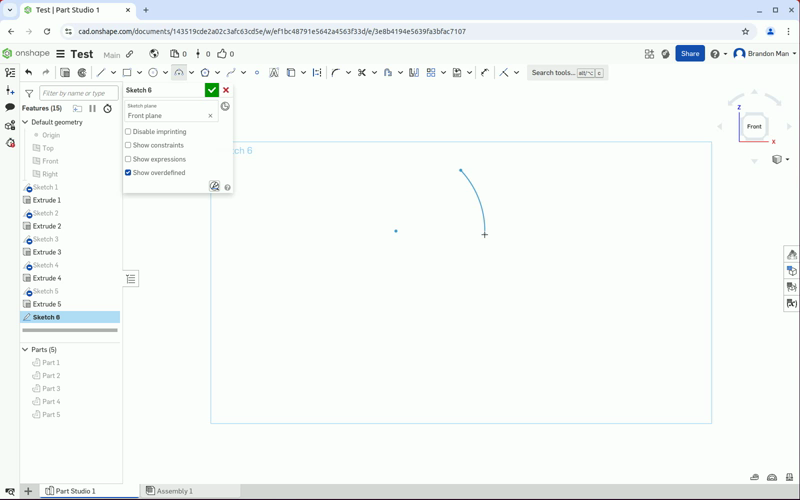
click(484, 234)
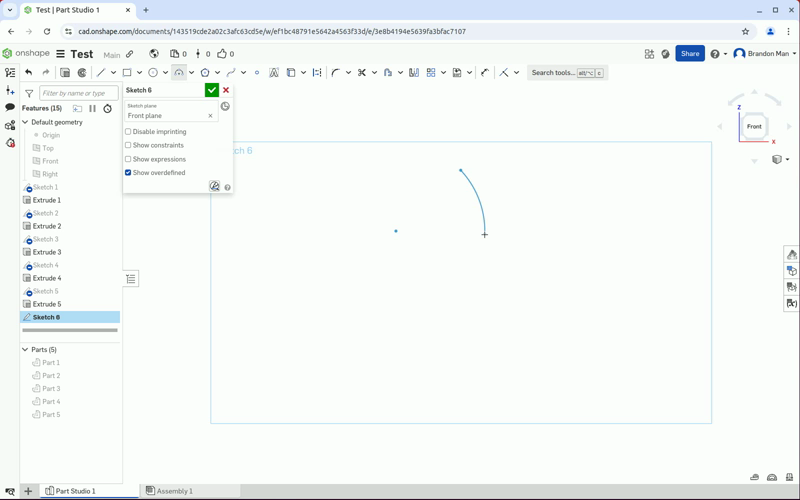
mouse_move(426, 219)
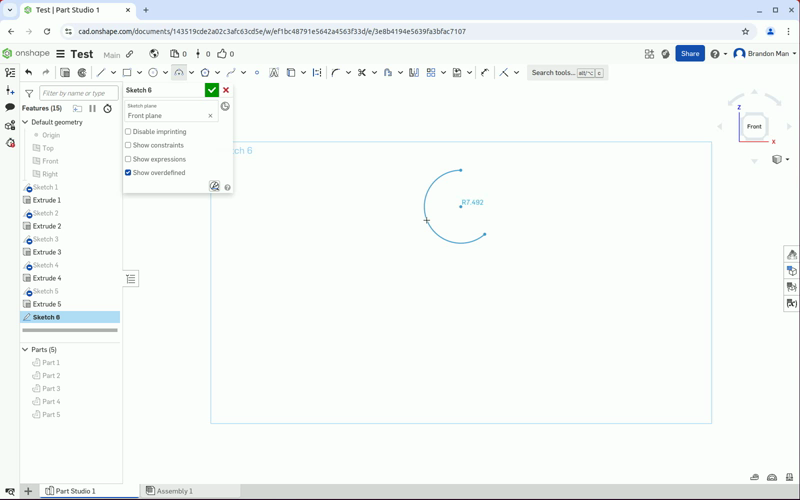
click(426, 219)
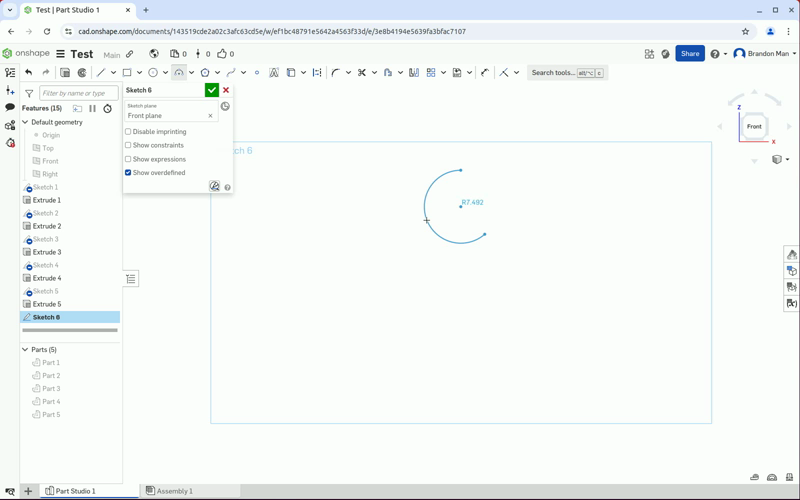
key_up(shift)
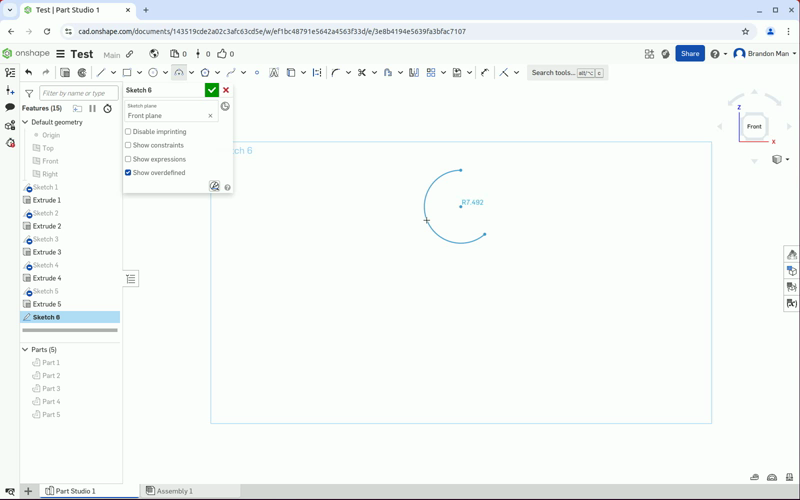
key(esc)
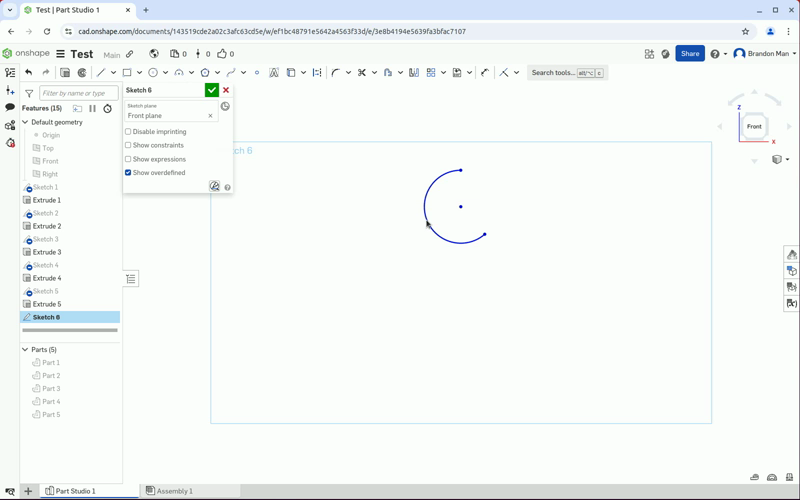
key(l)
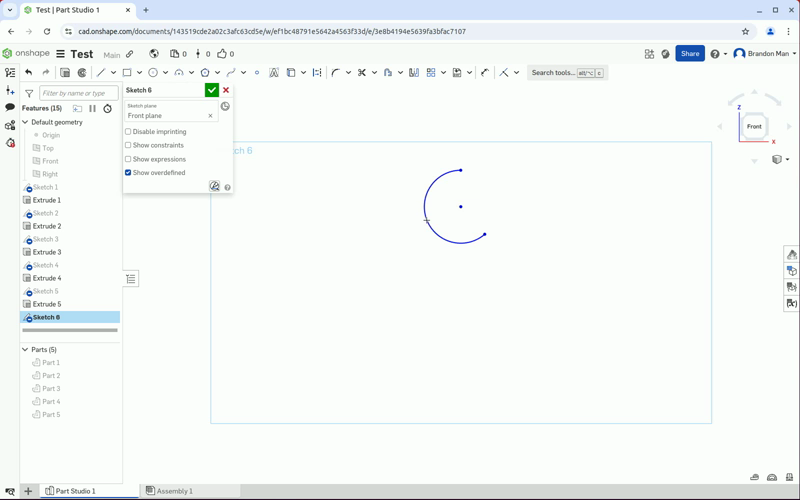
mouse_move(484, 234)
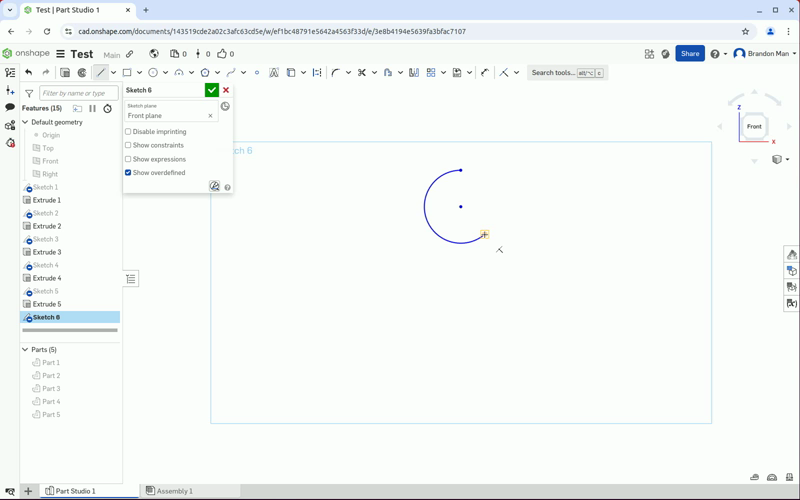
click(484, 234)
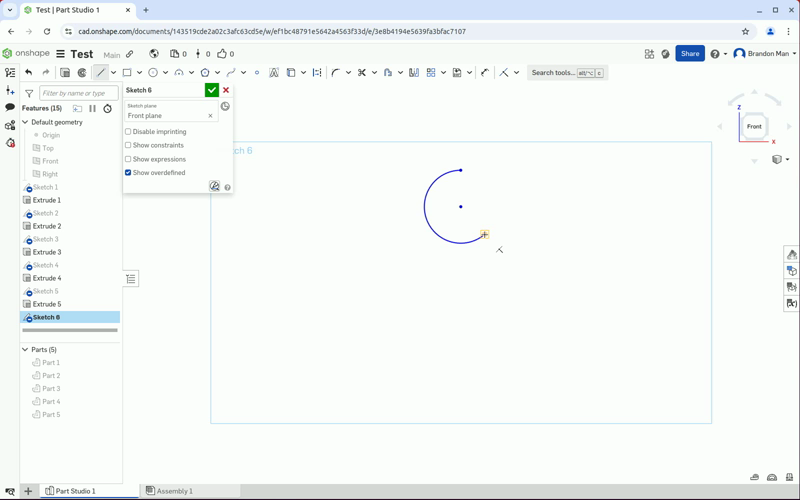
key_down(shift)
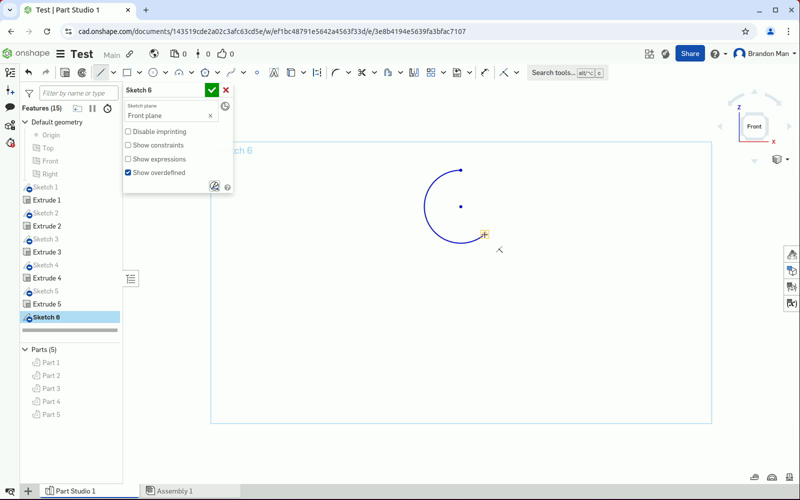
mouse_move(514, 234)
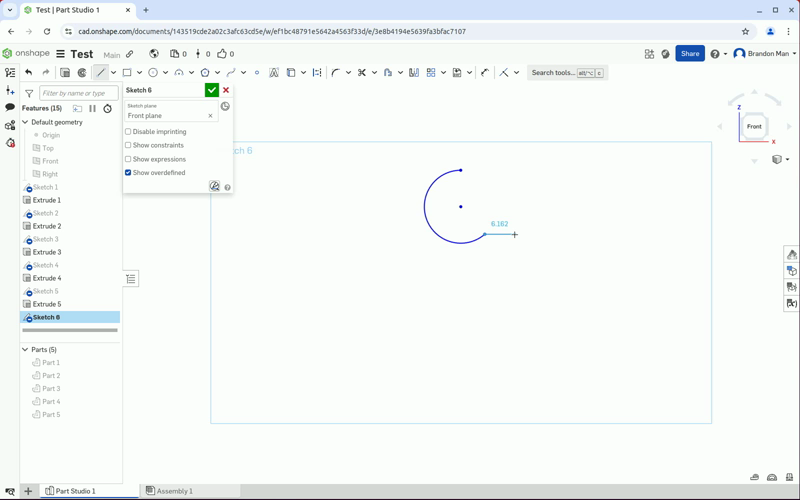
mouse_move(486, 231)
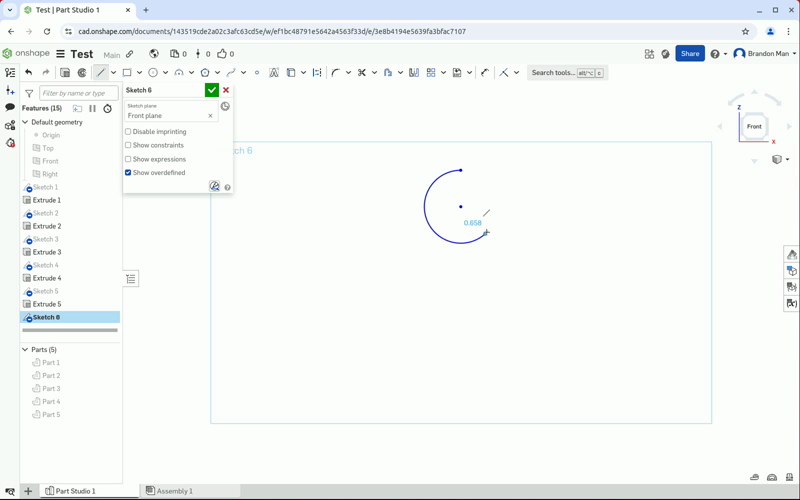
scroll(6)
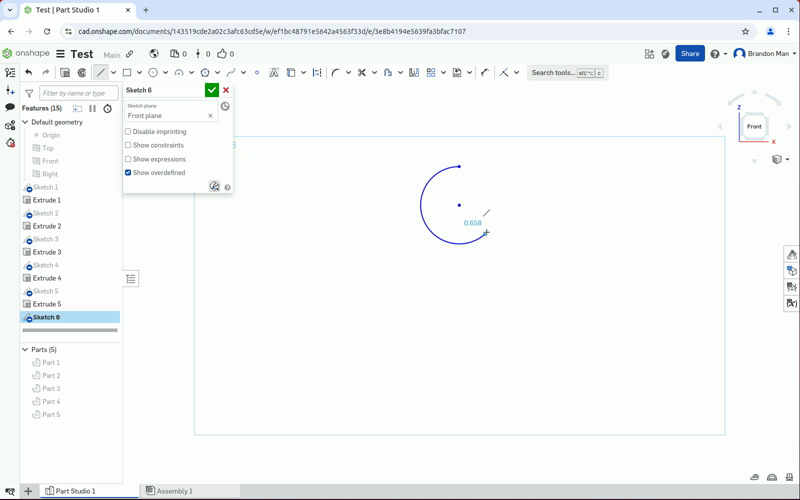
scroll(6)
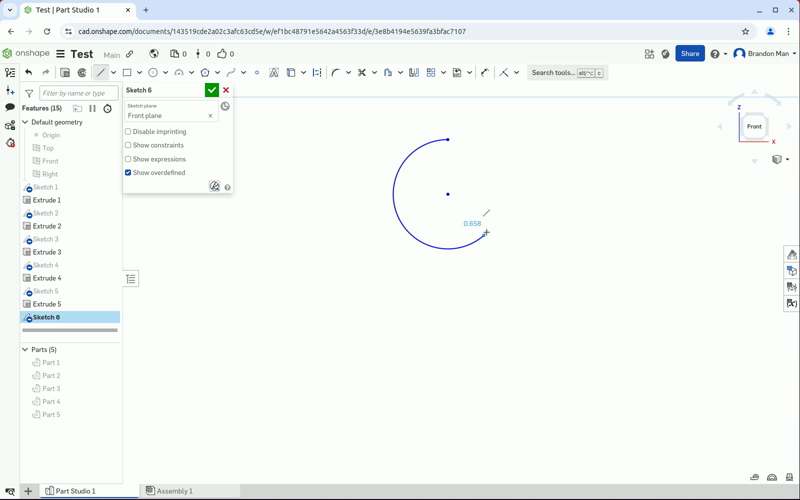
scroll(6)
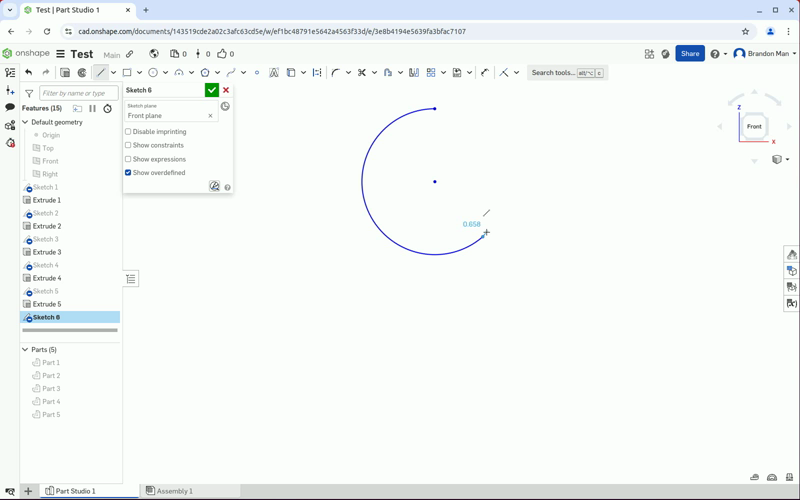
scroll(6)
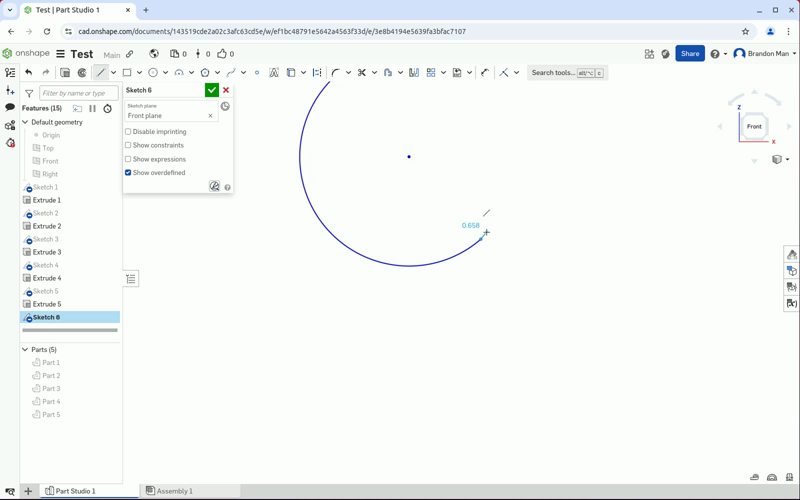
scroll(6)
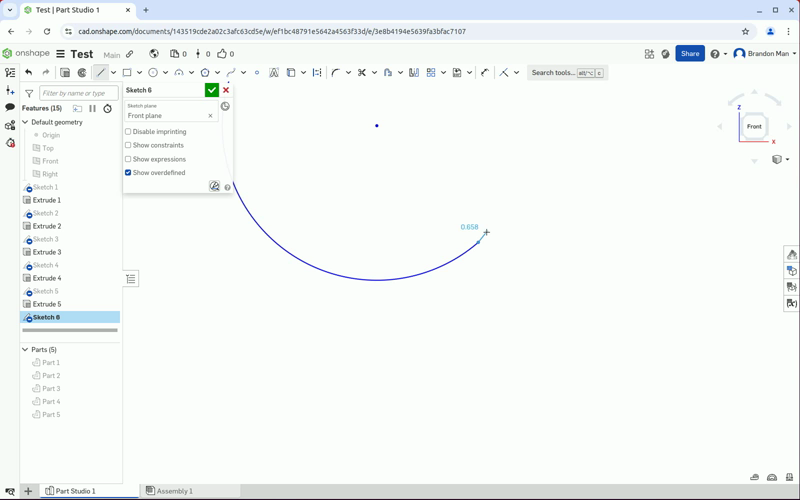
scroll(6)
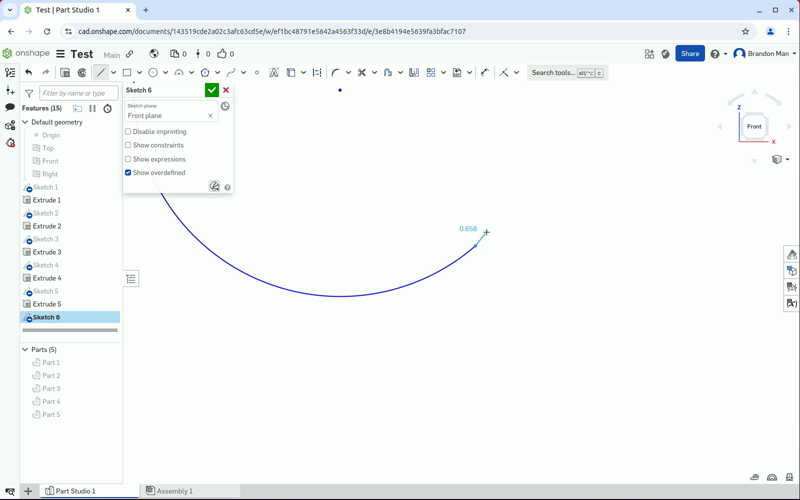
scroll(6)
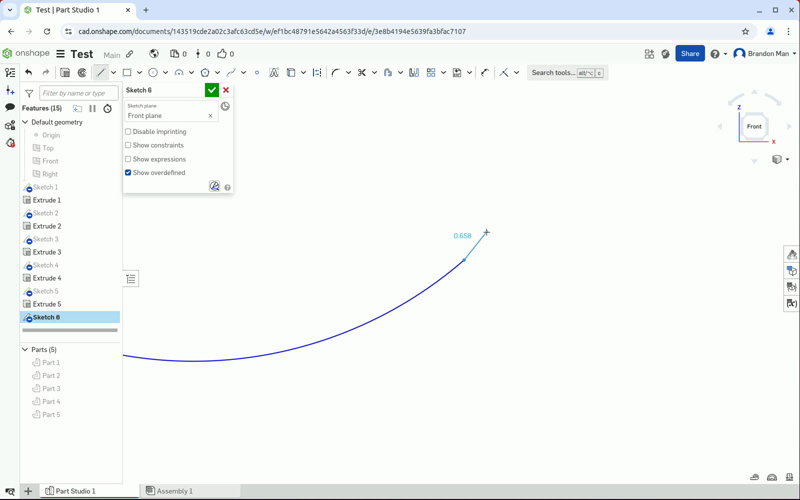
click(486, 231)
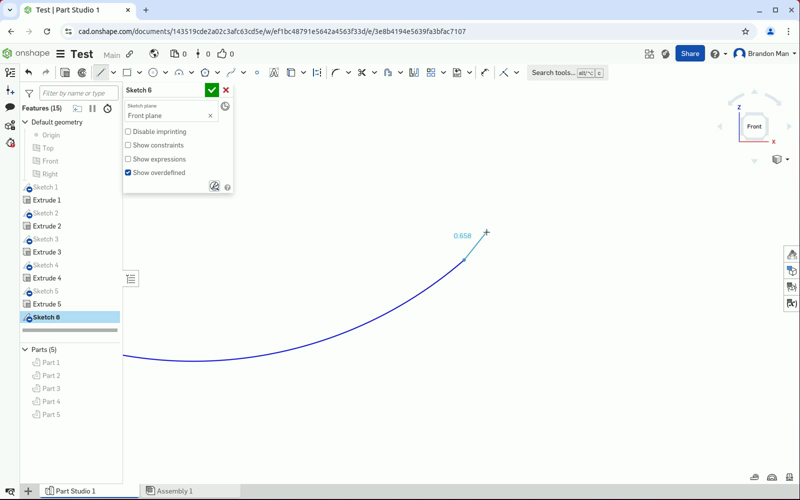
scroll(-6)
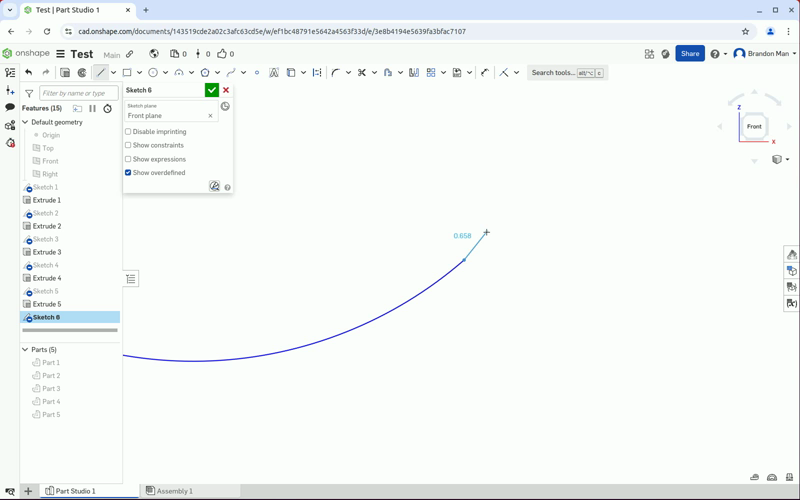
scroll(-6)
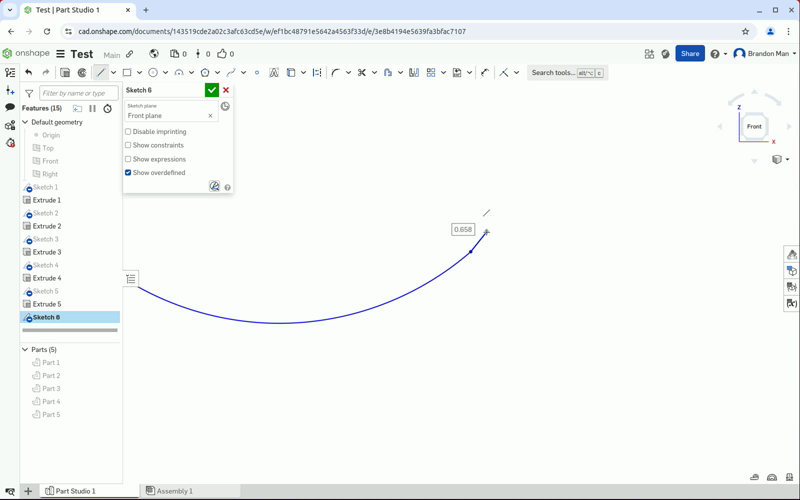
scroll(-6)
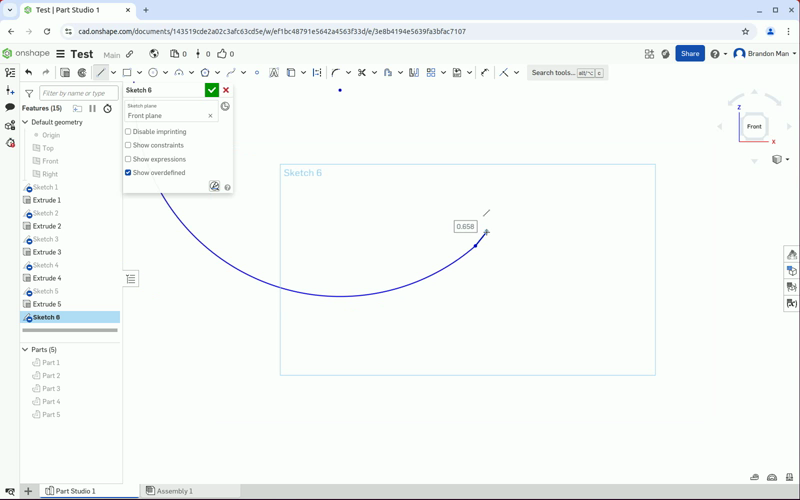
scroll(-6)
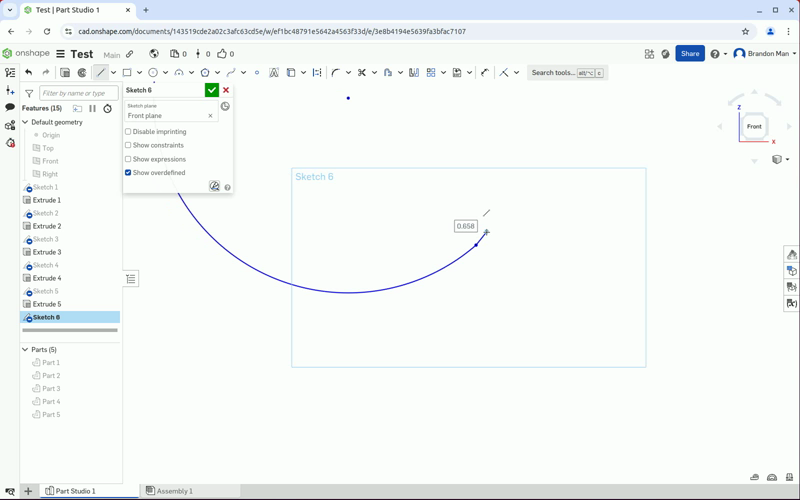
scroll(-6)
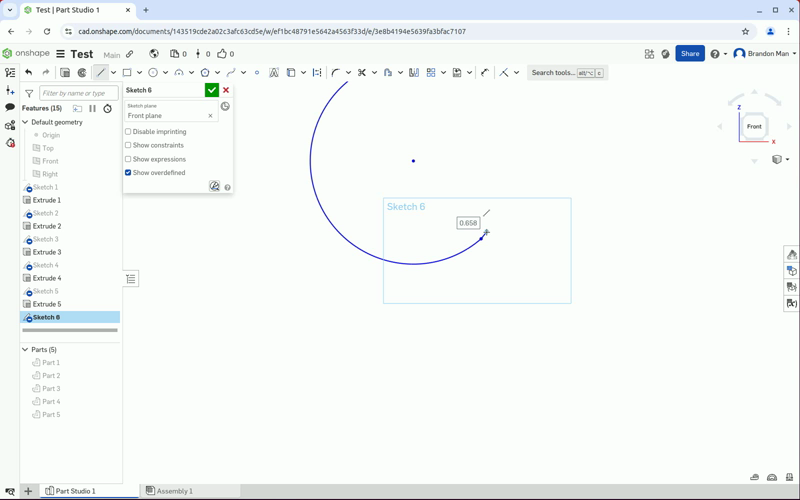
scroll(-6)
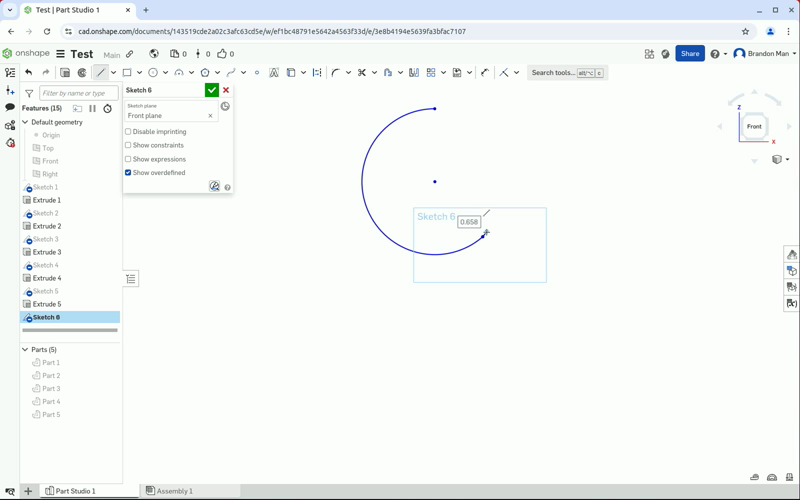
scroll(-6)
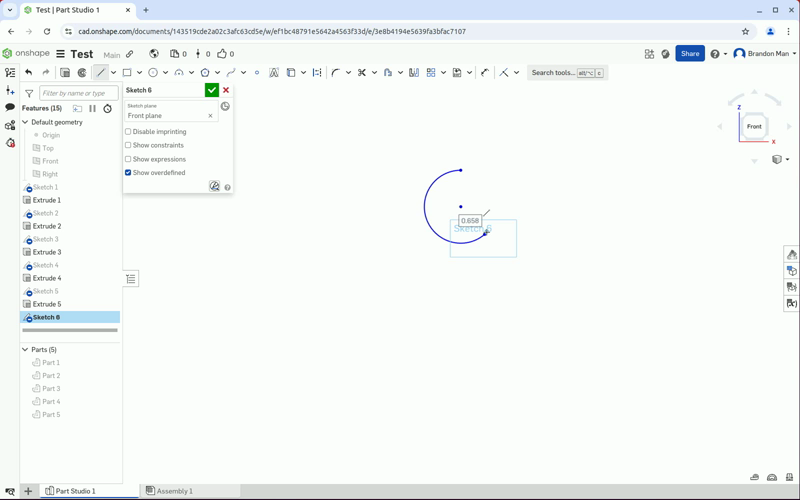
key_up(shift)
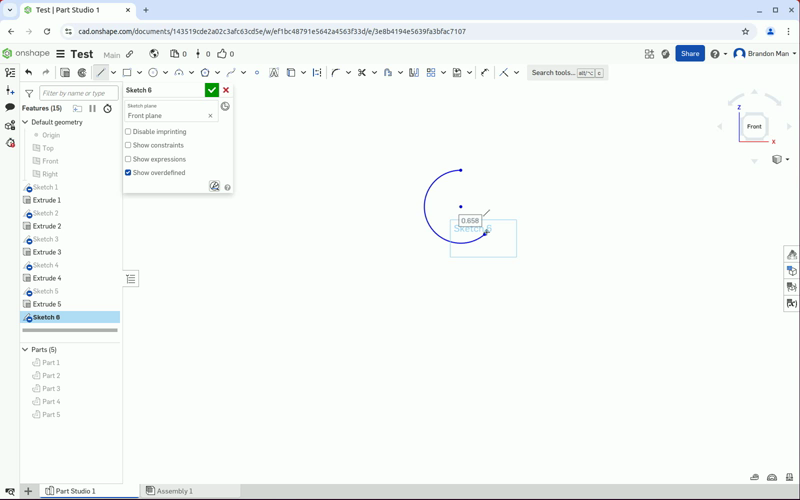
key(esc)
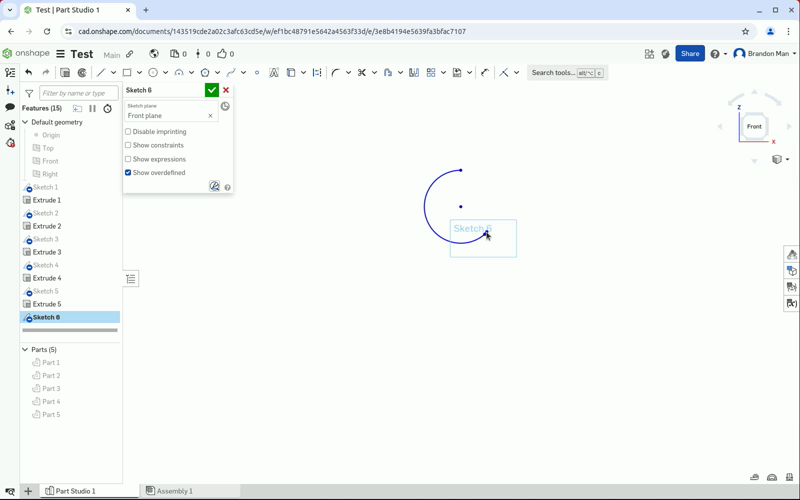
key(a)
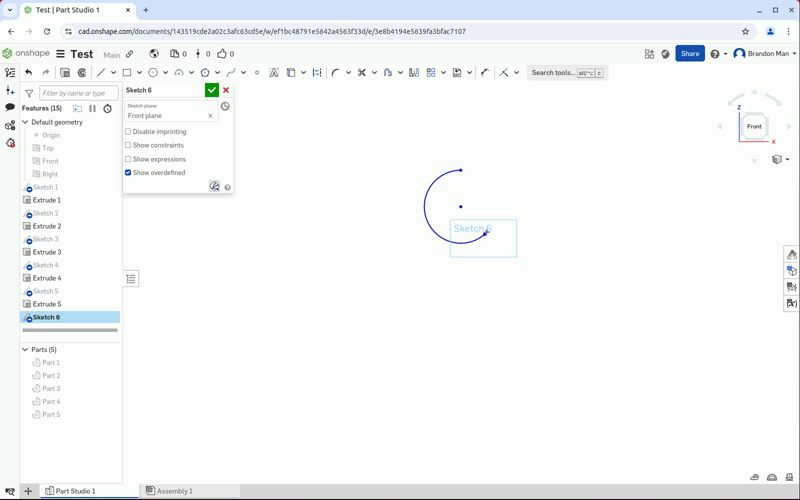
mouse_move(486, 231)
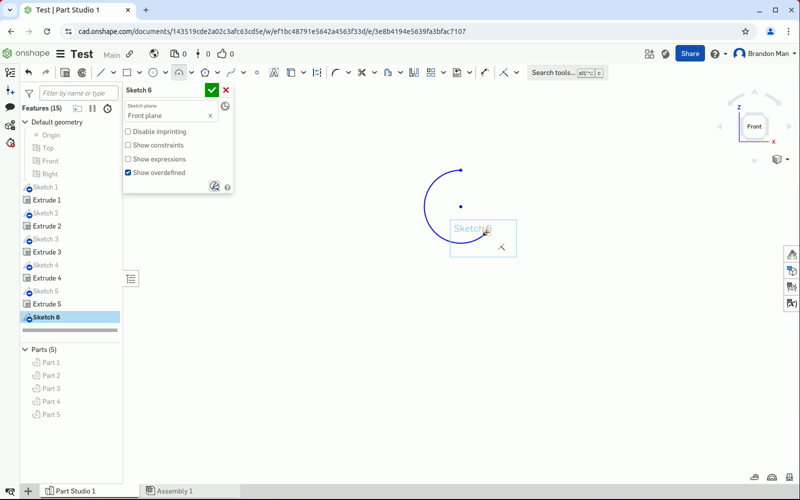
scroll(6)
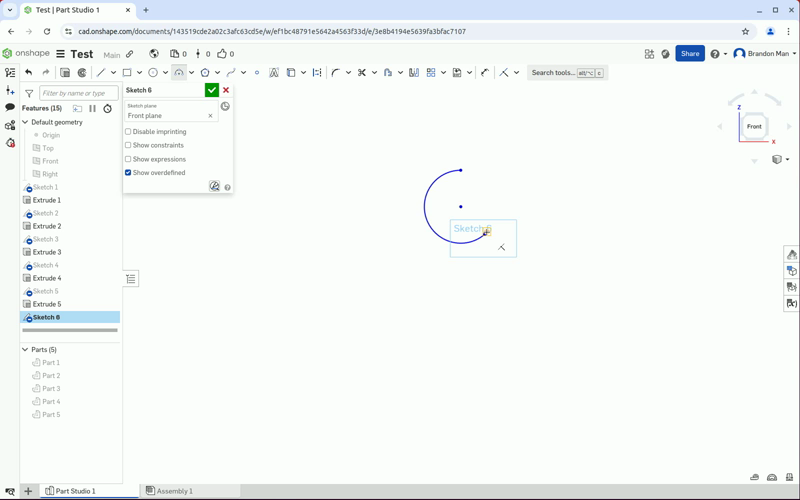
scroll(6)
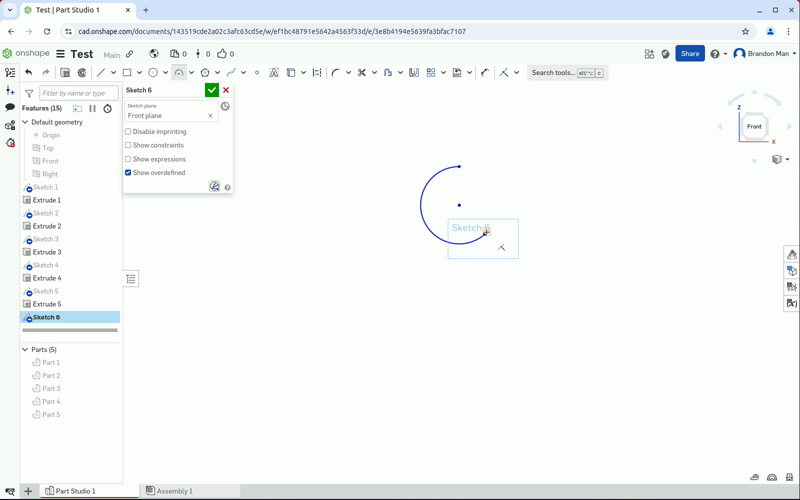
scroll(6)
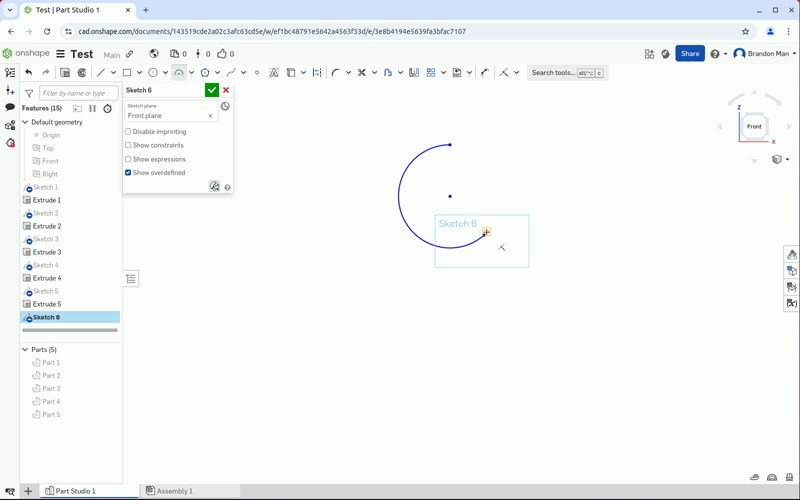
scroll(6)
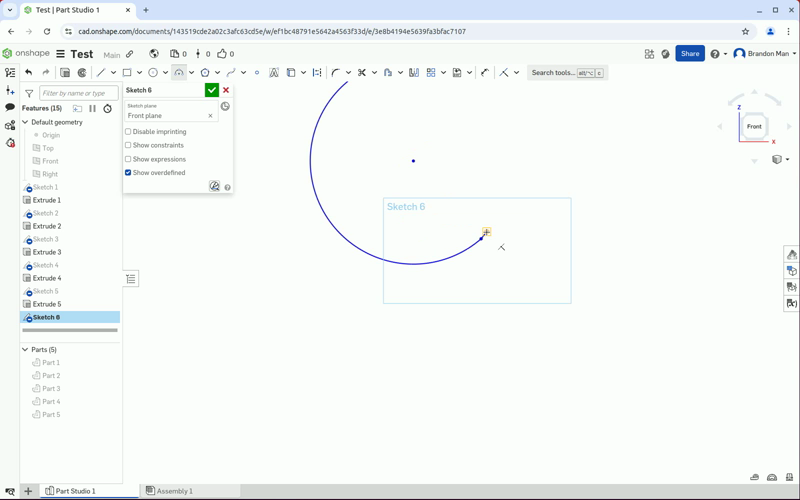
scroll(6)
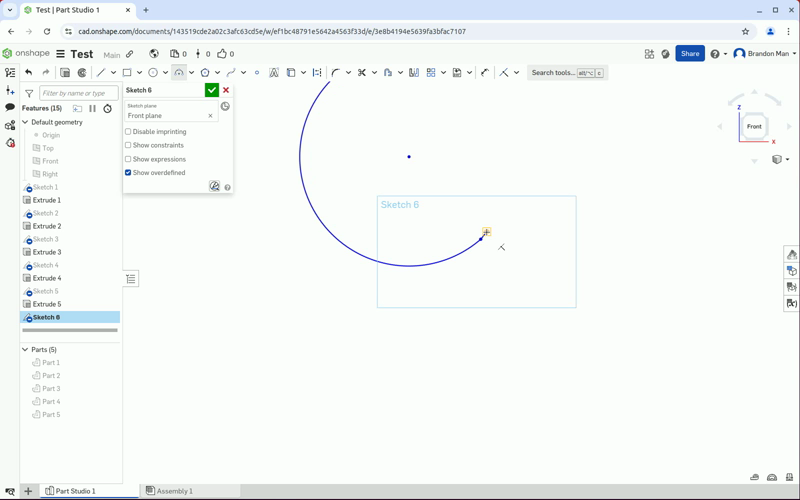
scroll(6)
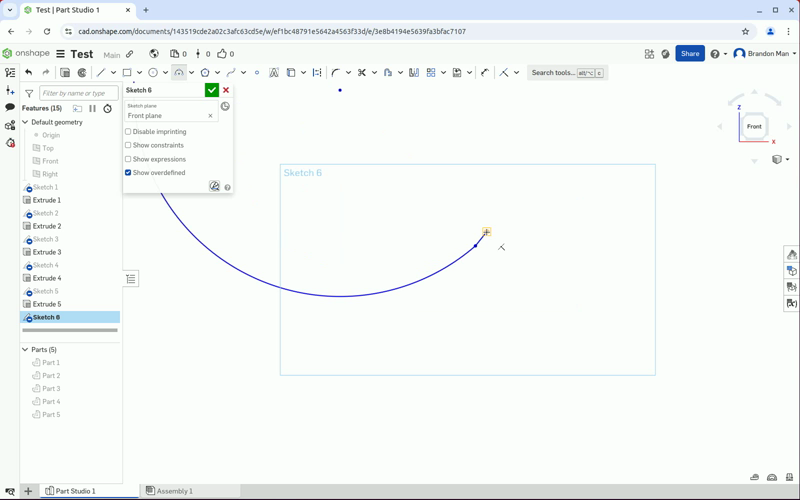
scroll(6)
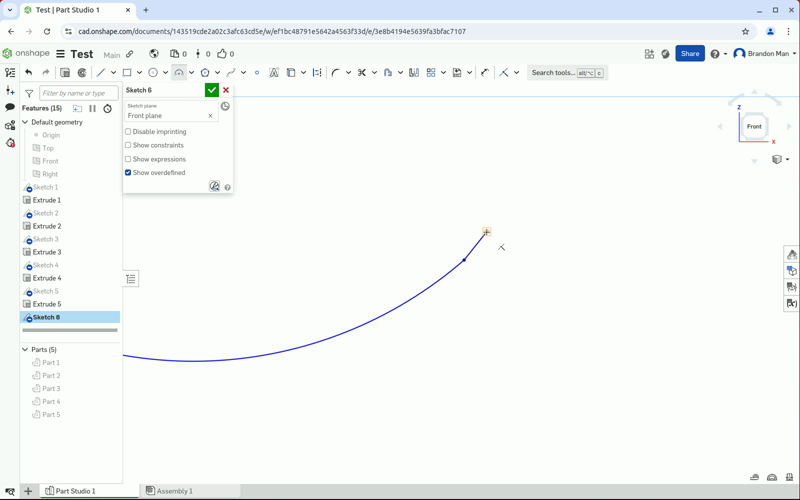
click(486, 231)
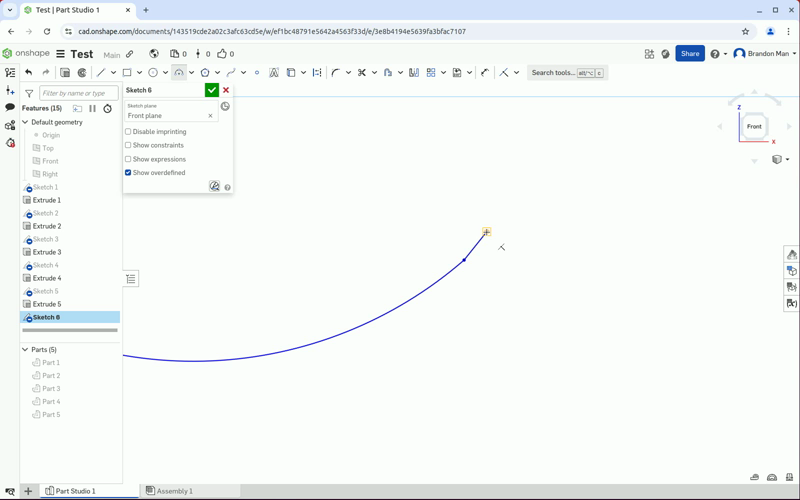
scroll(-6)
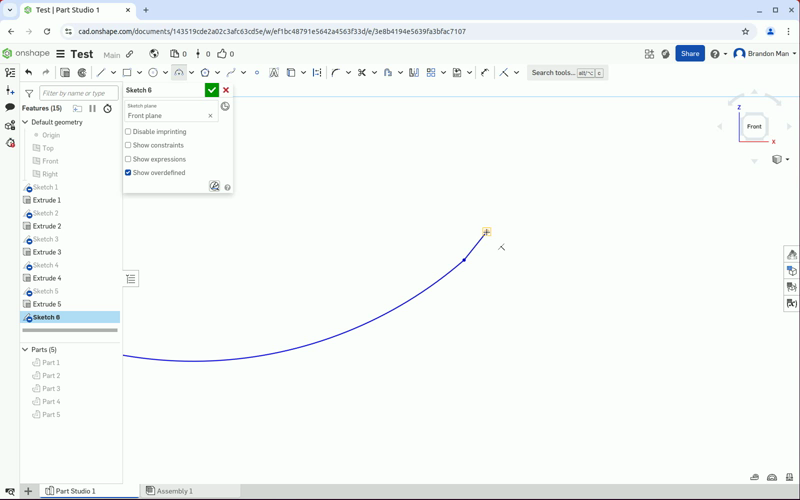
scroll(-6)
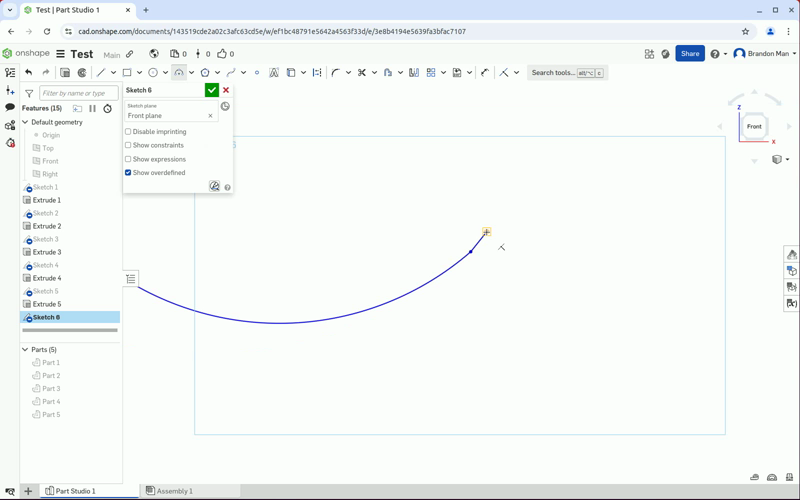
scroll(-6)
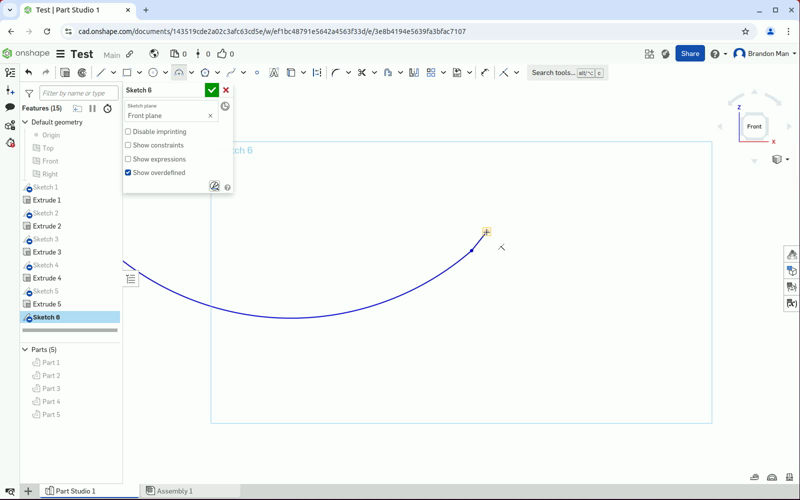
scroll(-6)
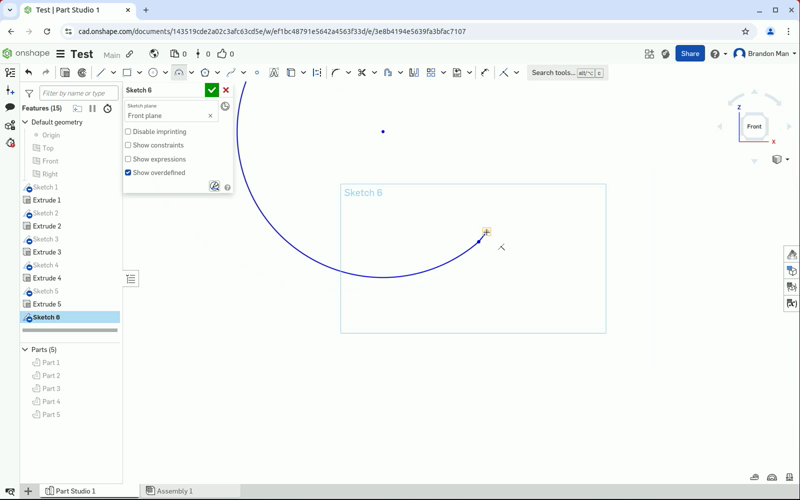
scroll(-6)
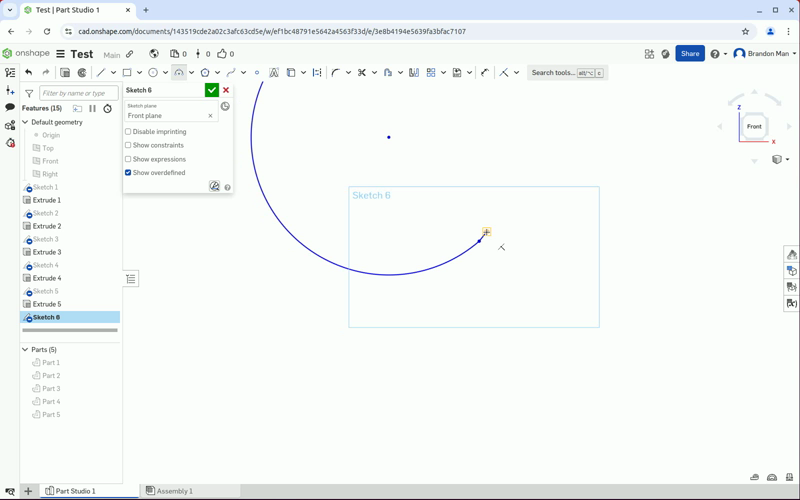
scroll(-6)
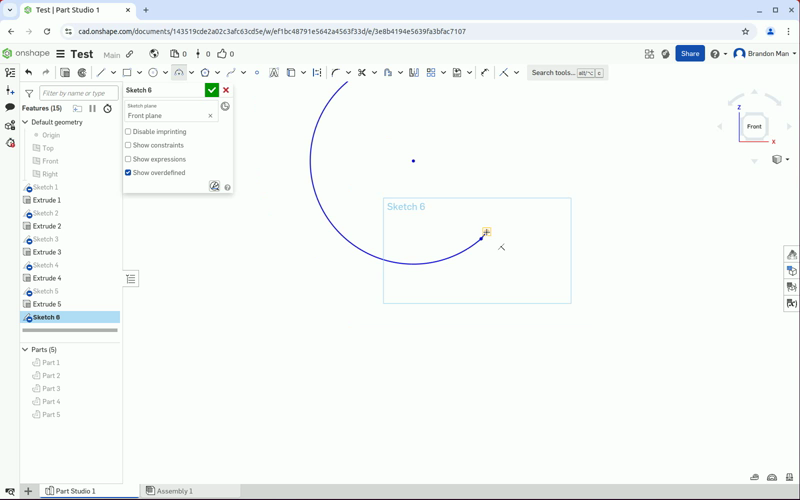
scroll(-6)
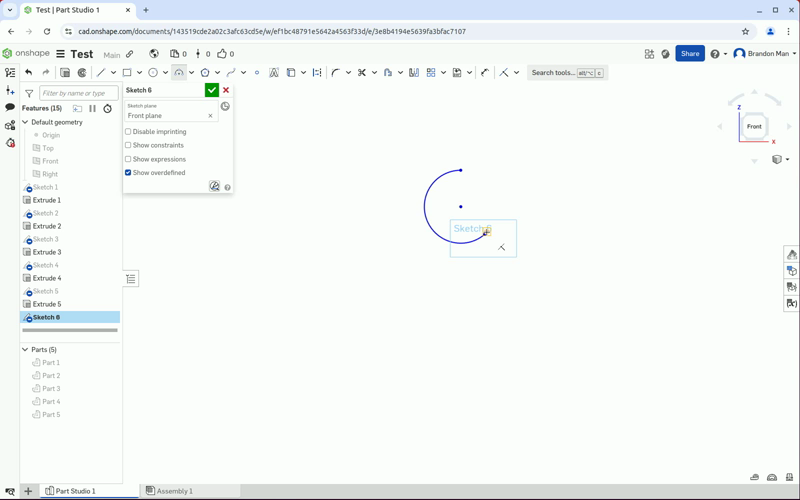
key_down(shift)
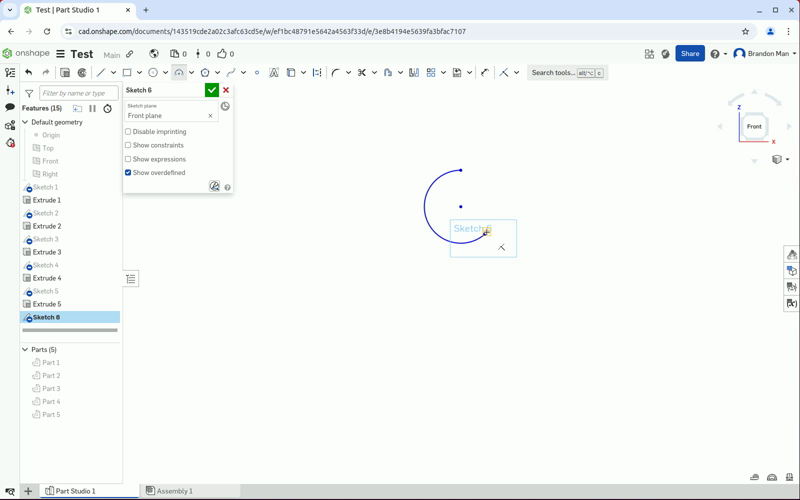
mouse_move(474, 172)
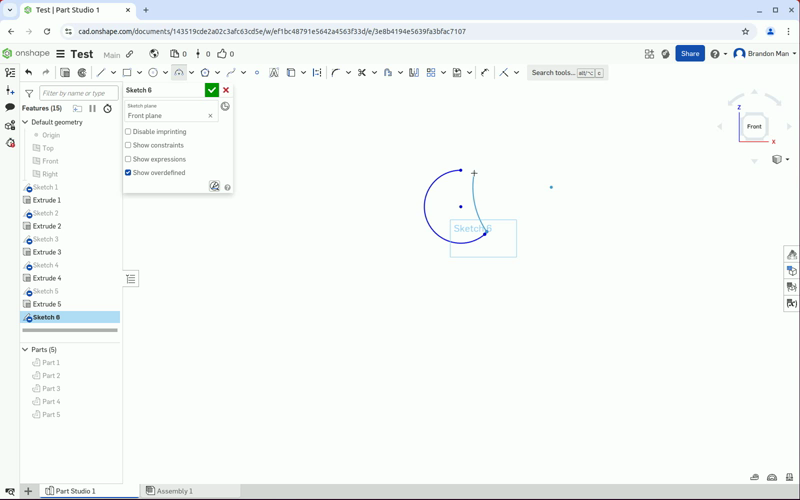
click(474, 172)
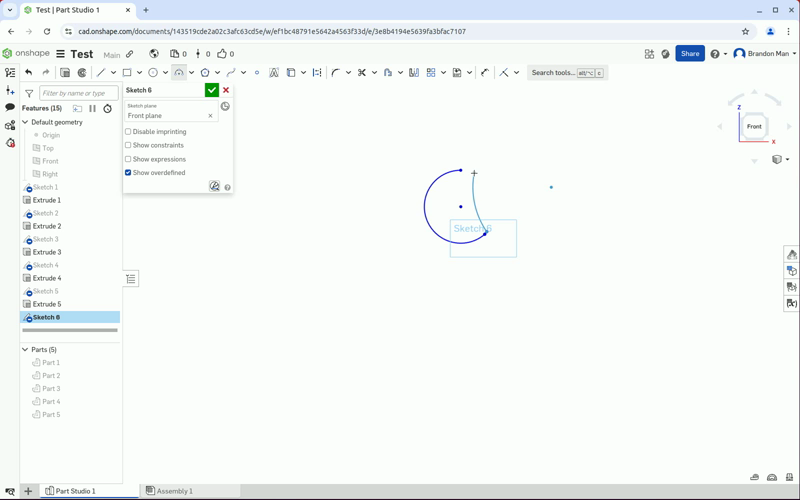
mouse_move(496, 198)
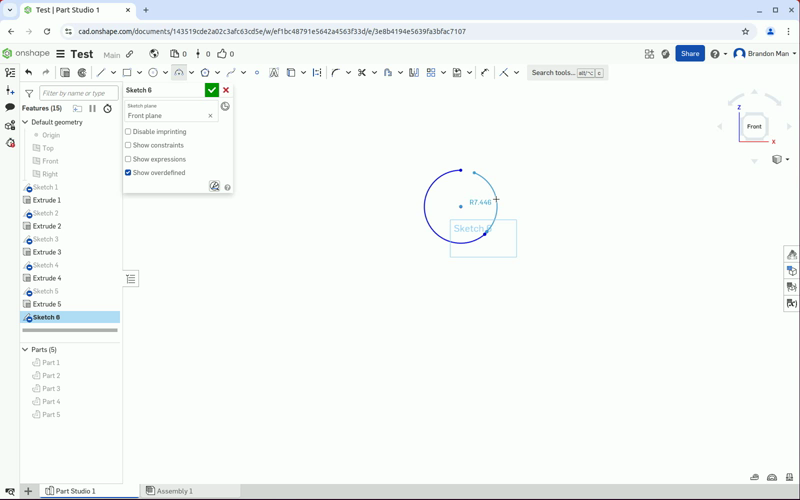
click(496, 198)
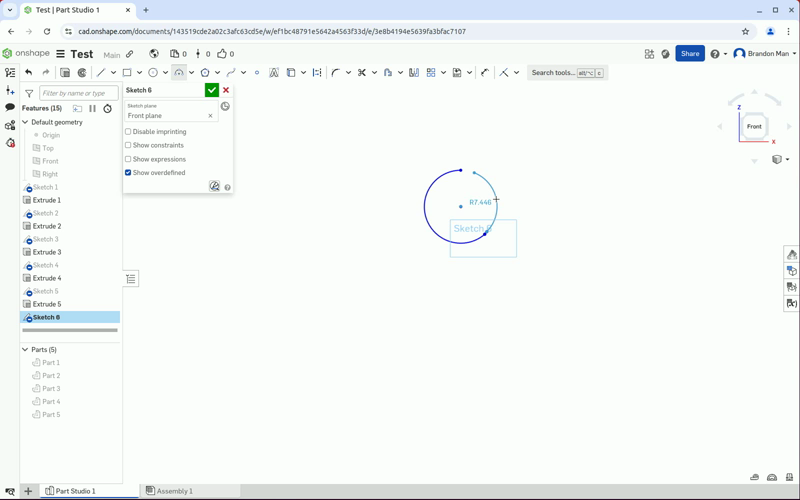
key_up(shift)
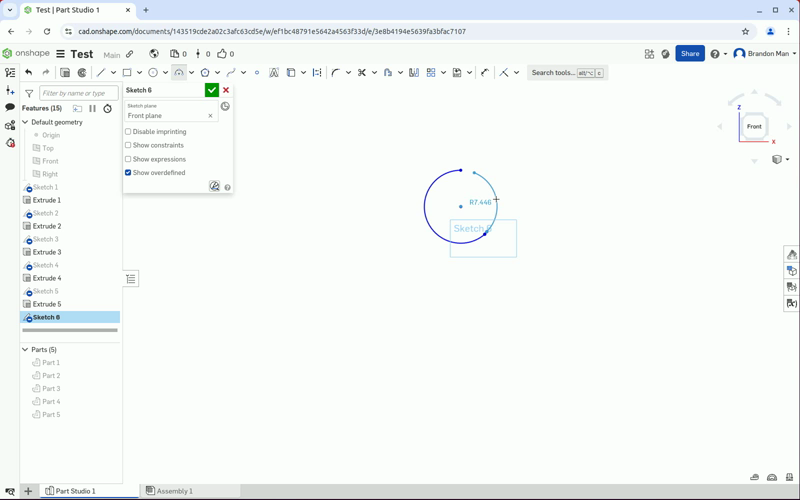
key(esc)
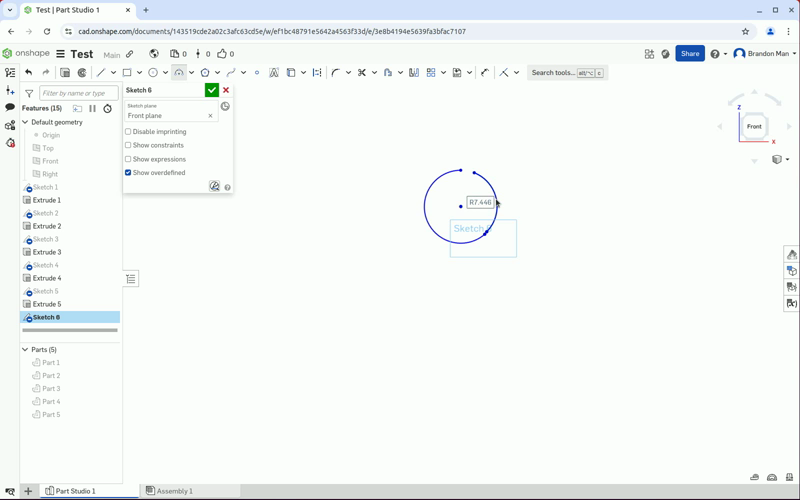
key(l)
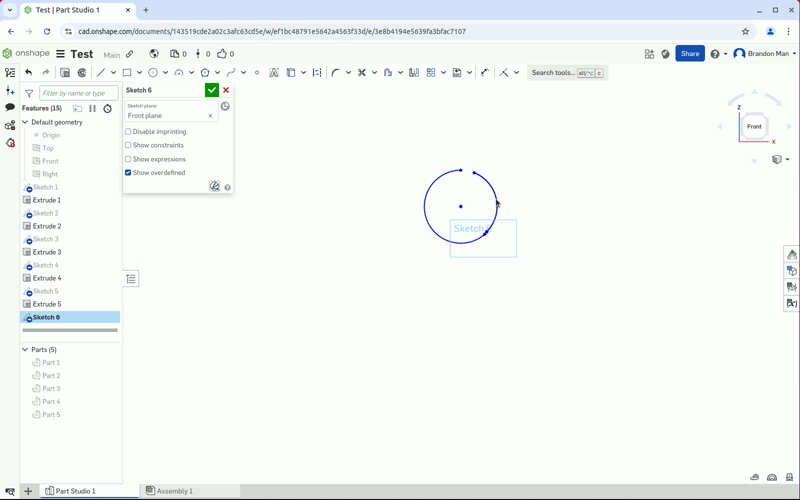
mouse_move(474, 172)
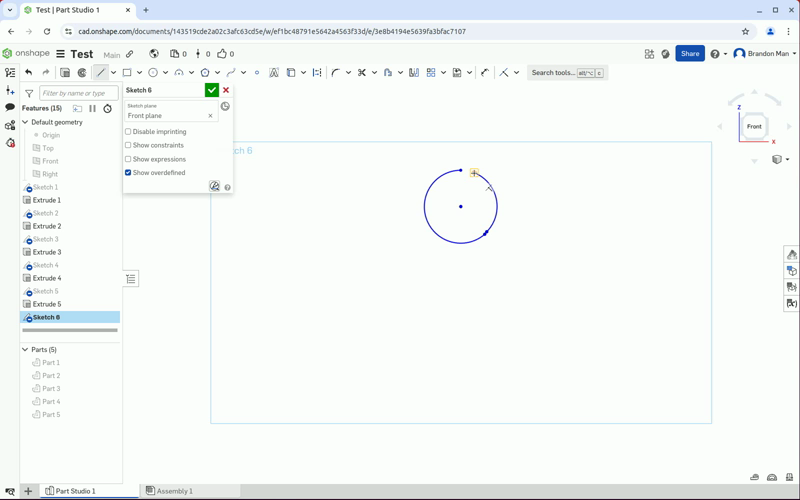
click(474, 172)
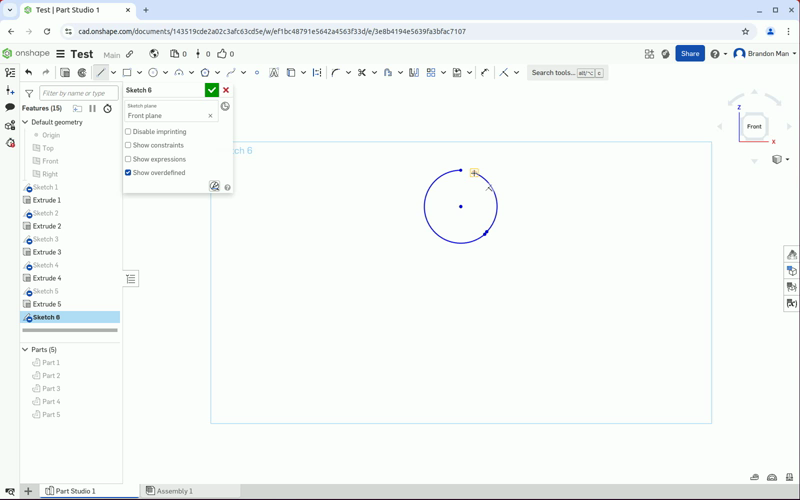
mouse_move(504, 172)
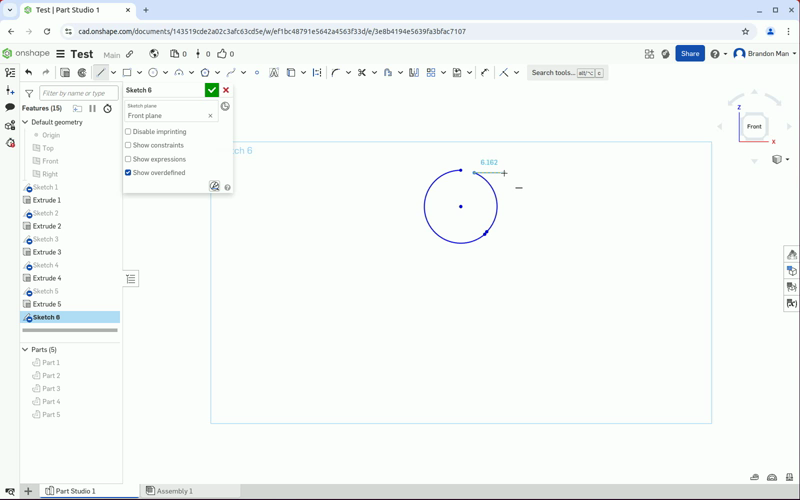
key_down(shift)
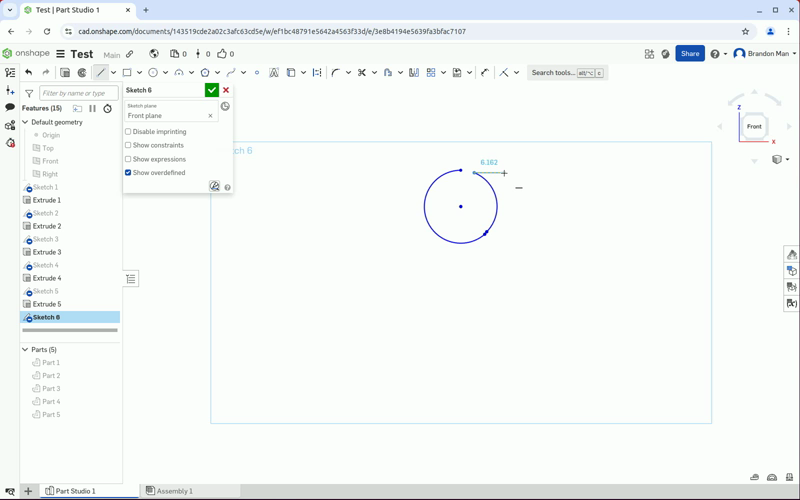
mouse_move(460, 170)
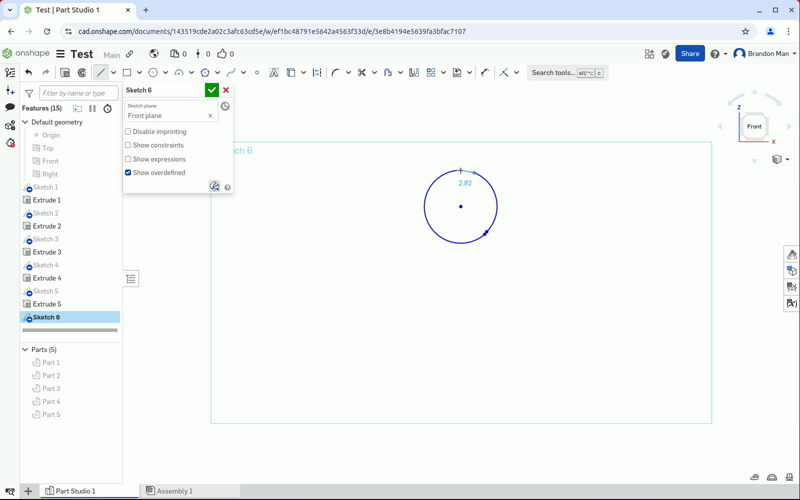
key_up(shift)
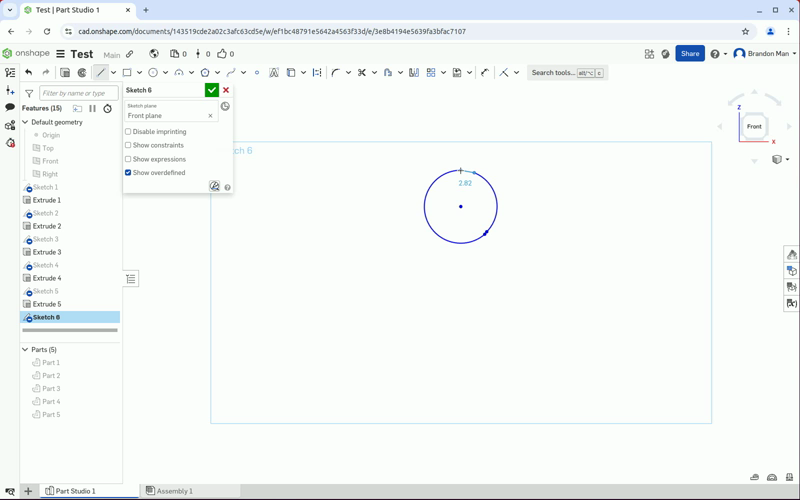
click(460, 170)
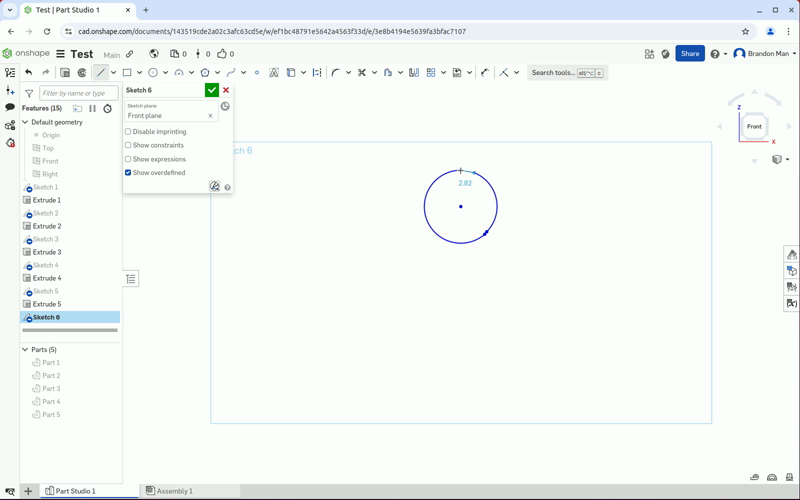
key(esc)
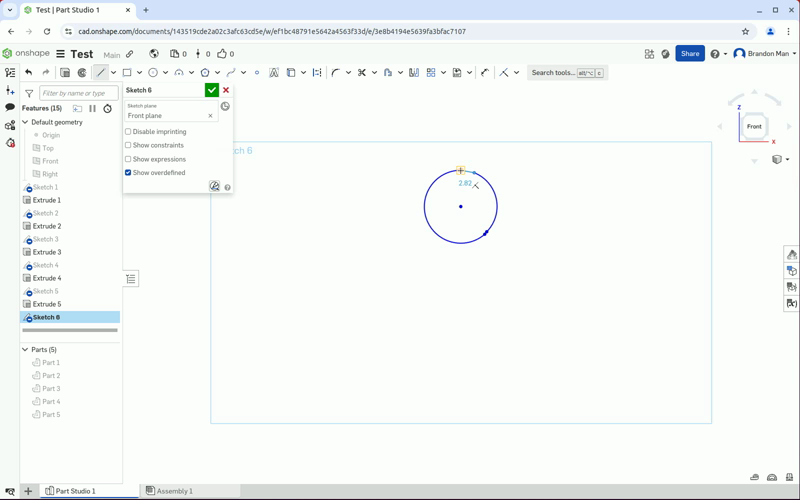
key(l)
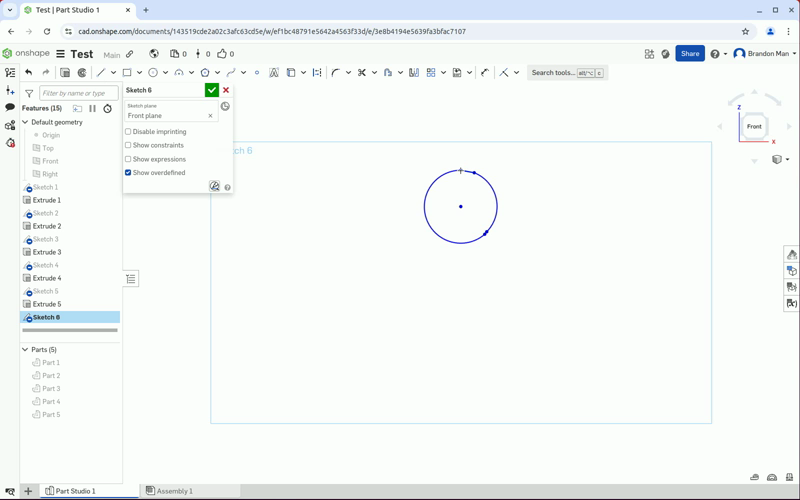
key_down(shift)
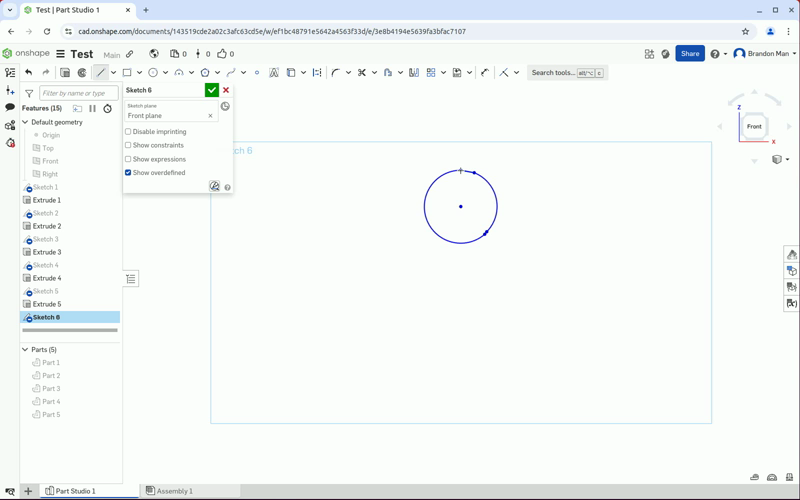
mouse_move(479, 213)
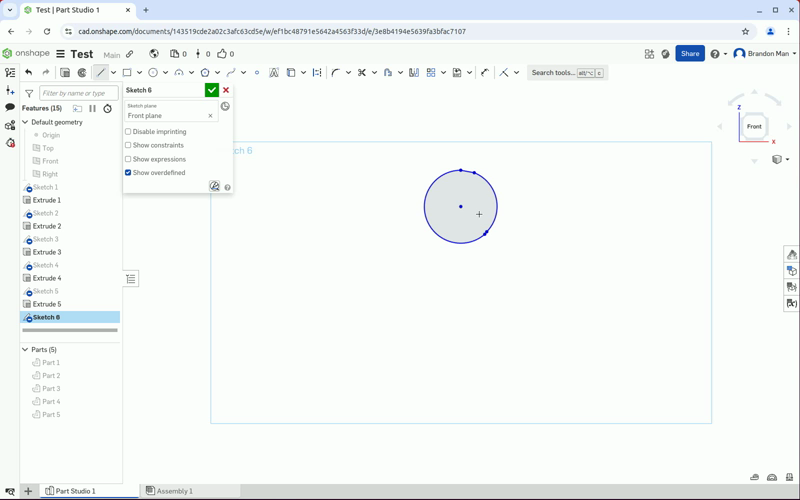
click(479, 213)
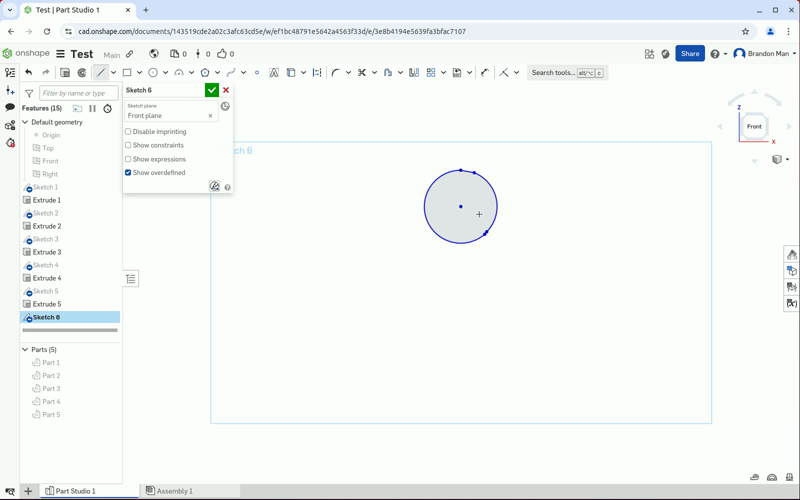
key_up(shift)
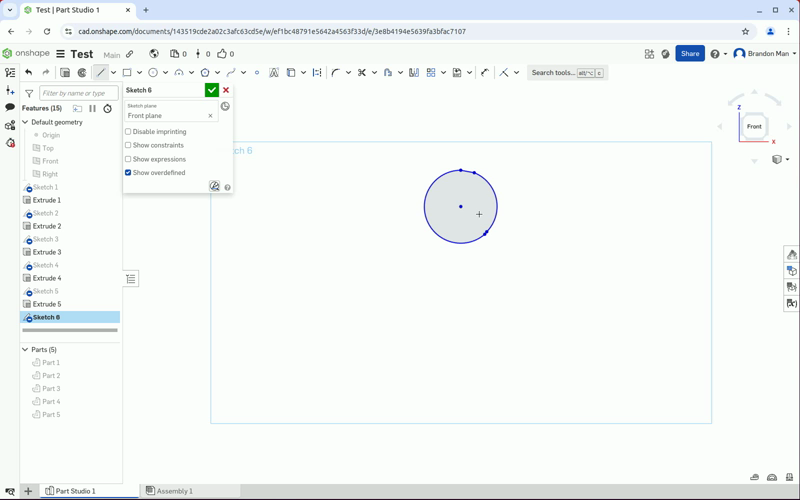
key_down(shift)
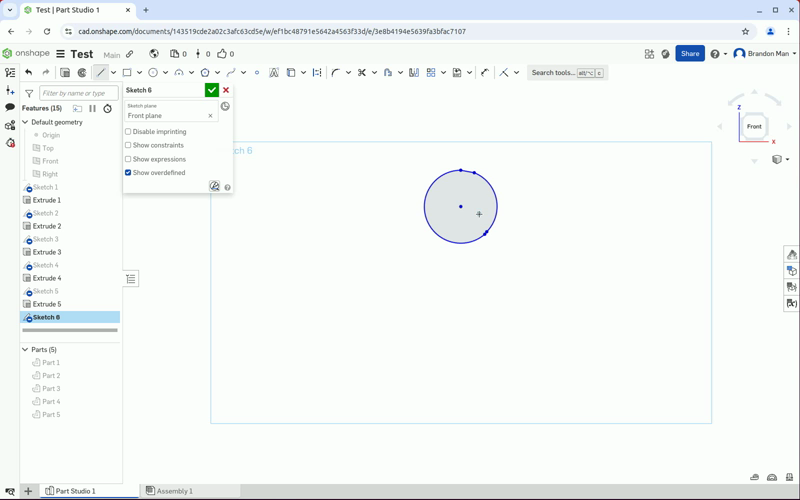
mouse_move(509, 213)
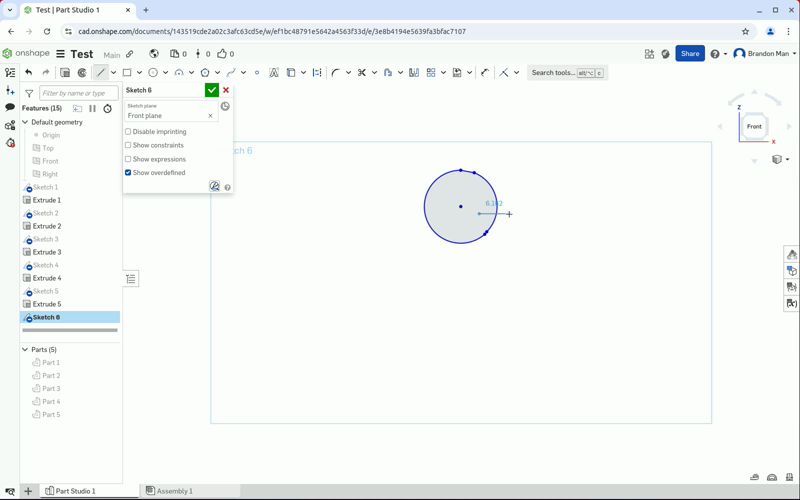
mouse_move(485, 213)
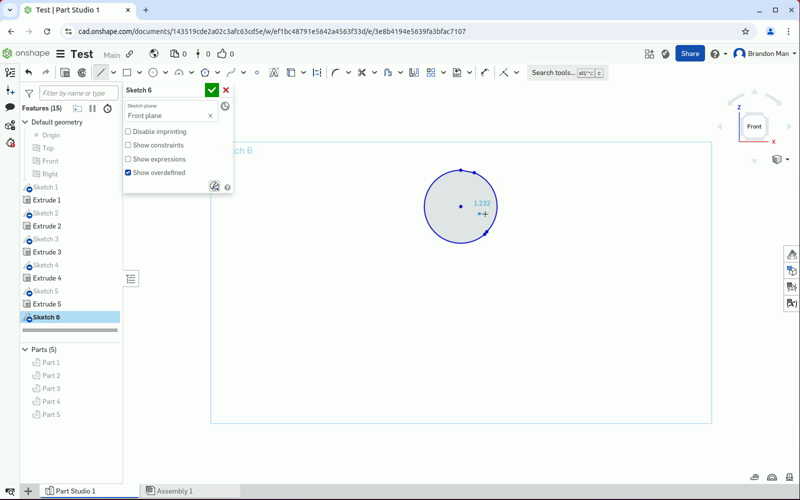
scroll(6)
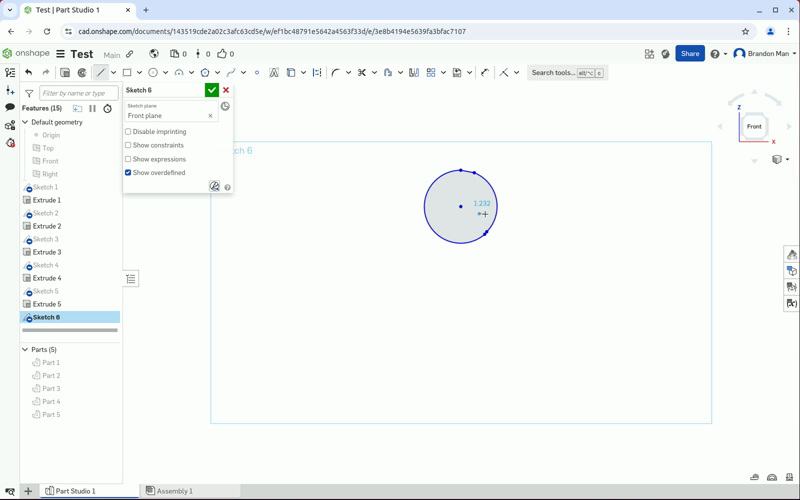
scroll(6)
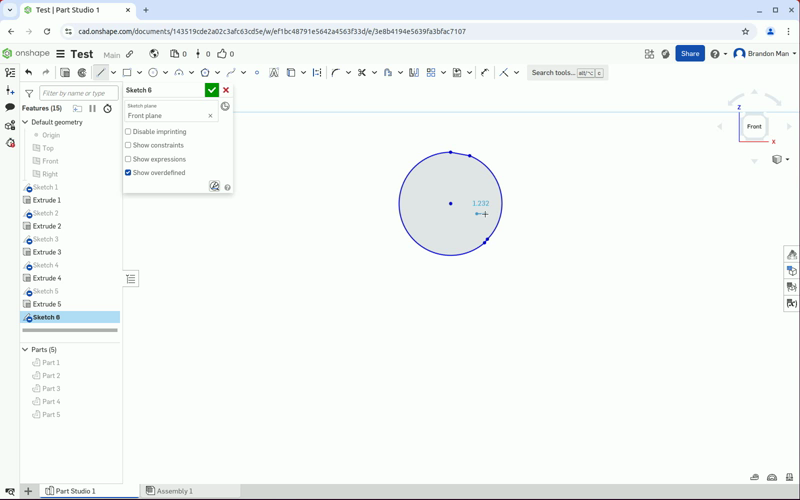
scroll(6)
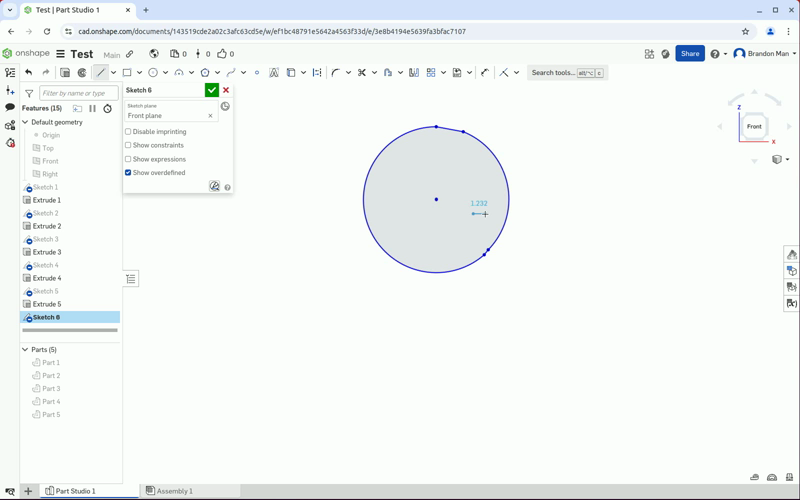
scroll(6)
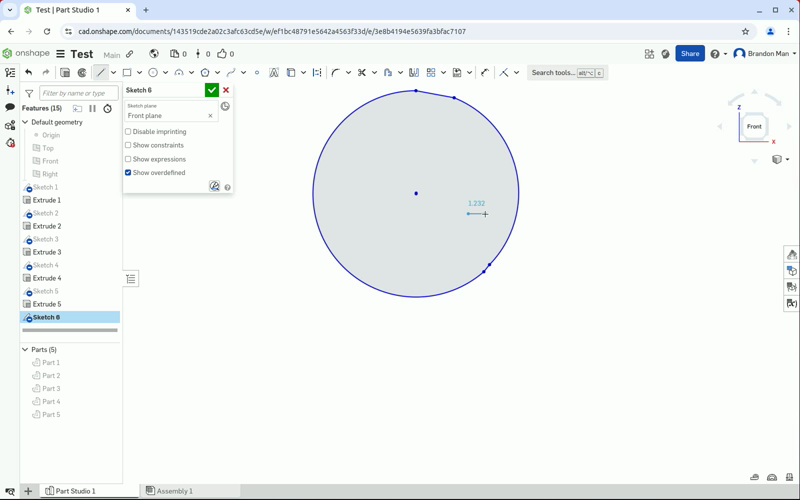
scroll(6)
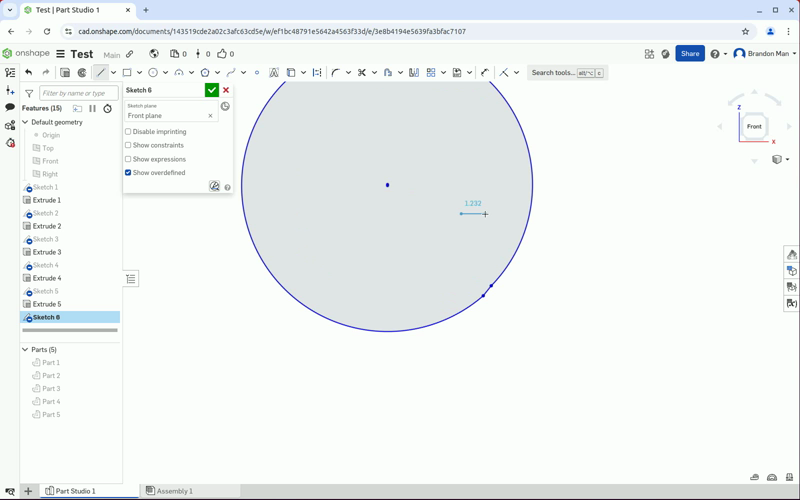
scroll(6)
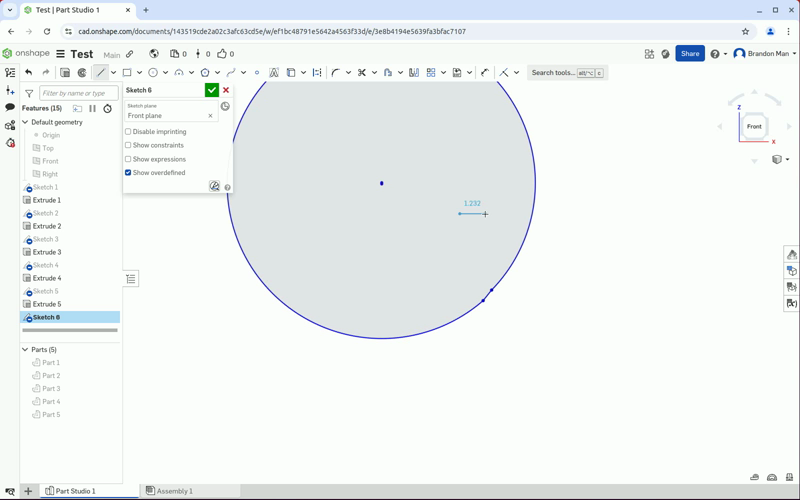
scroll(6)
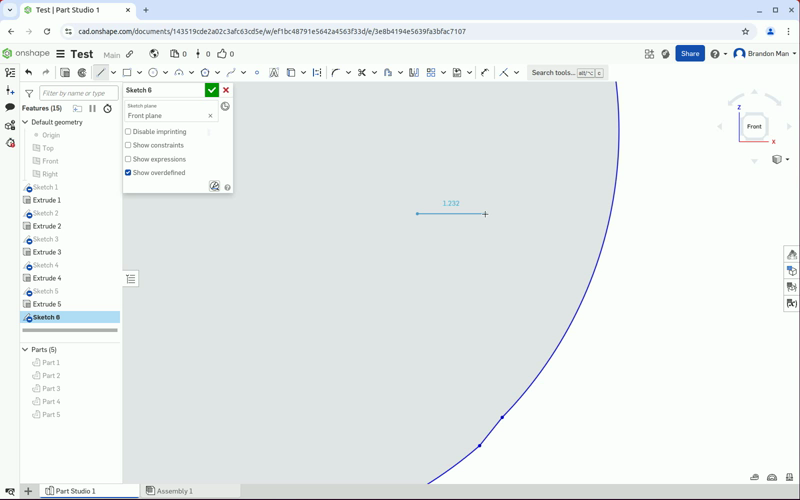
click(485, 213)
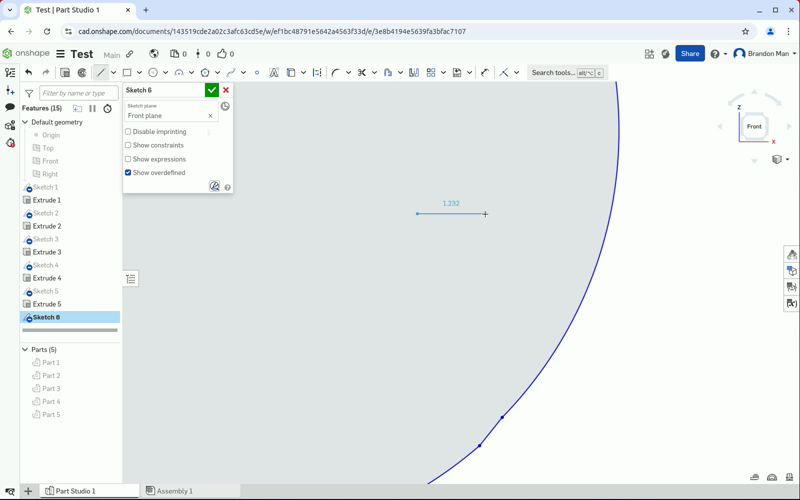
scroll(-6)
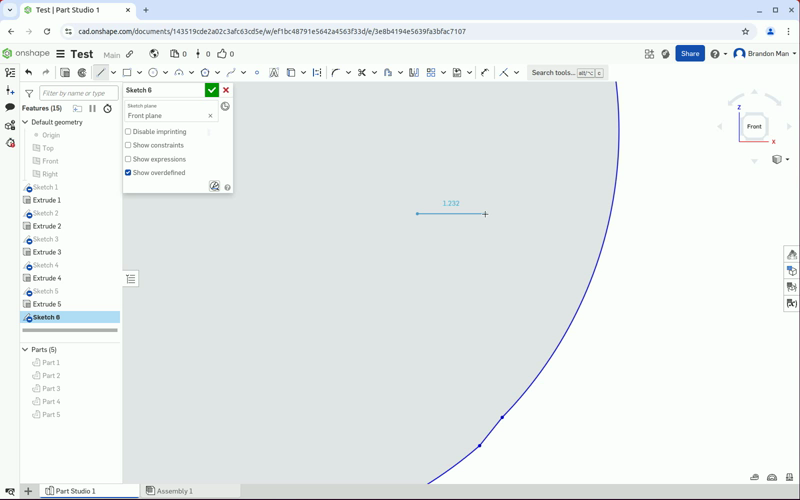
scroll(-6)
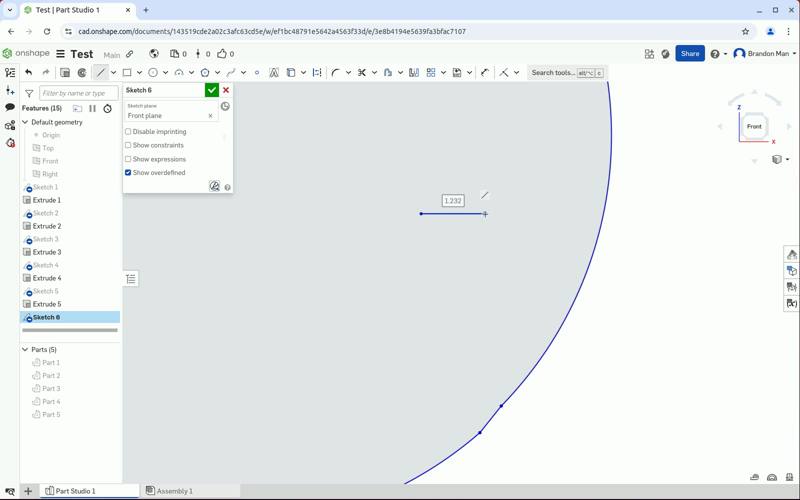
scroll(-6)
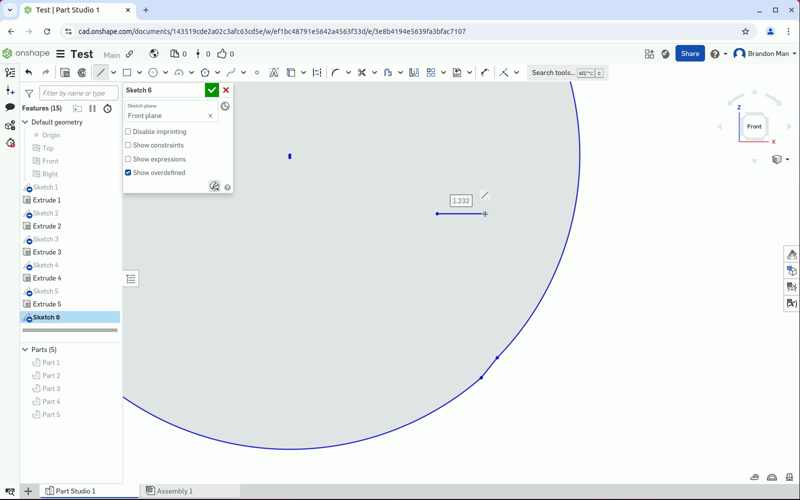
scroll(-6)
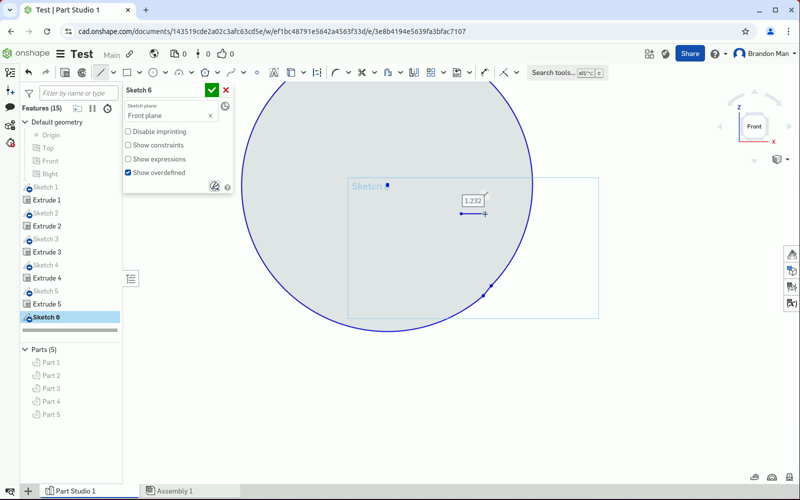
scroll(-6)
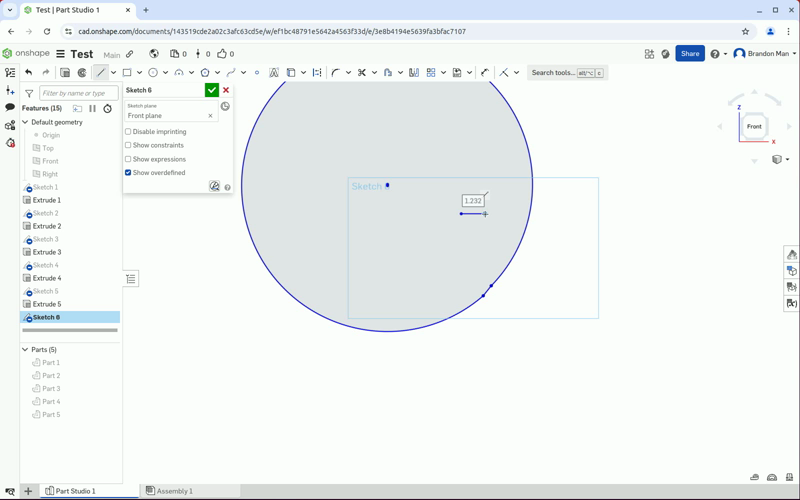
scroll(-6)
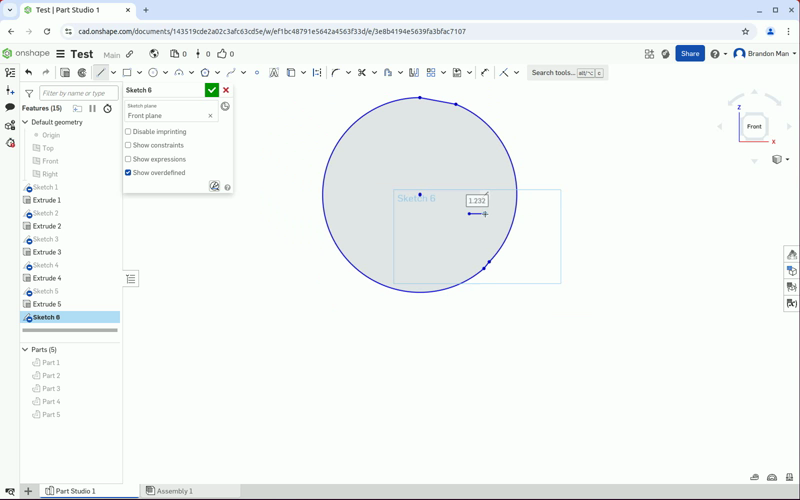
scroll(-6)
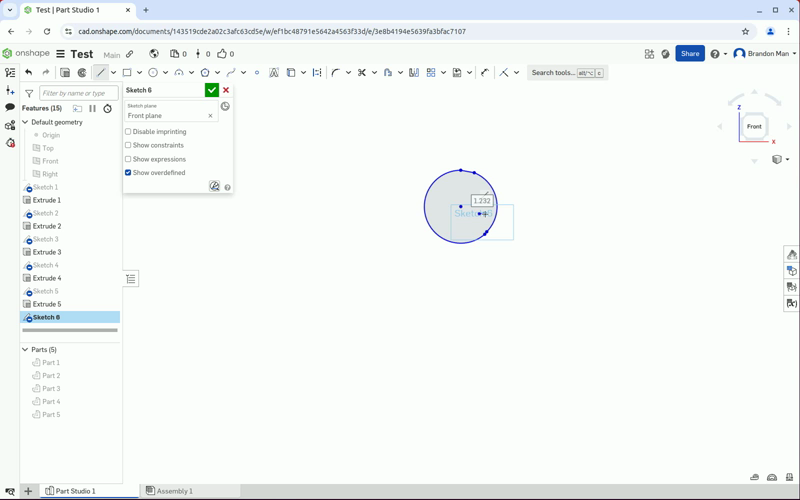
key_up(shift)
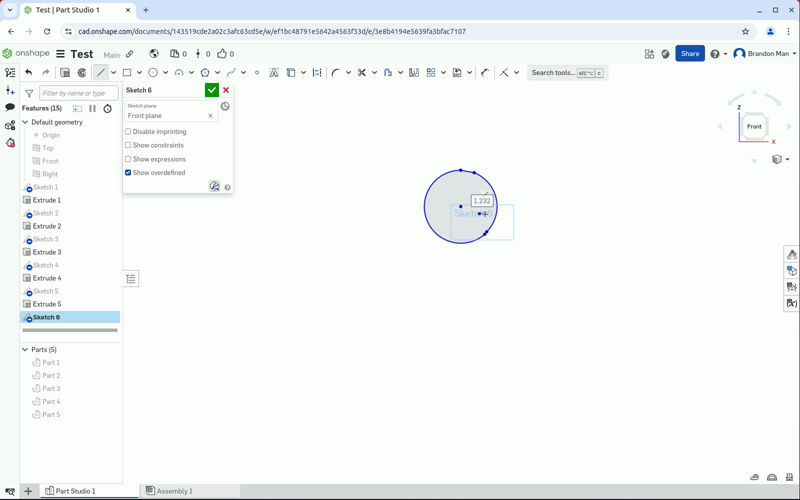
key_down(shift)
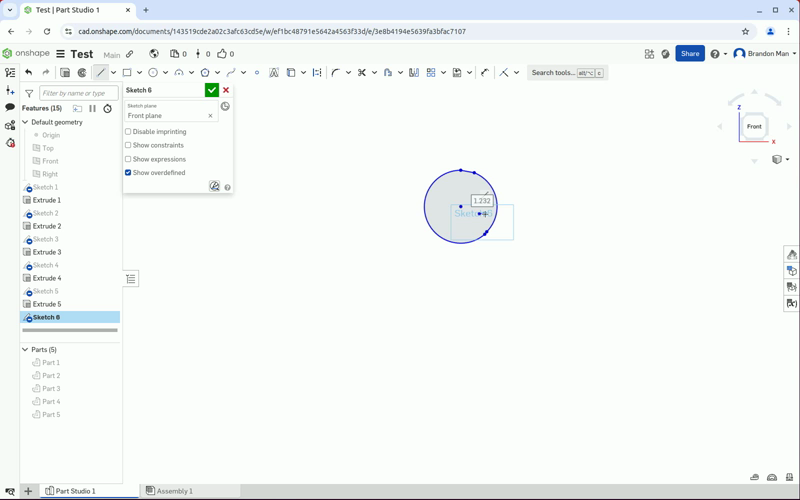
mouse_move(515, 213)
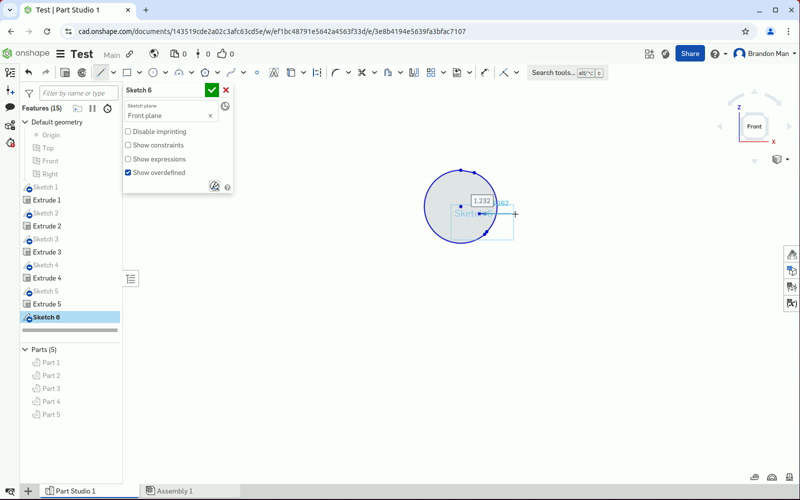
mouse_move(485, 207)
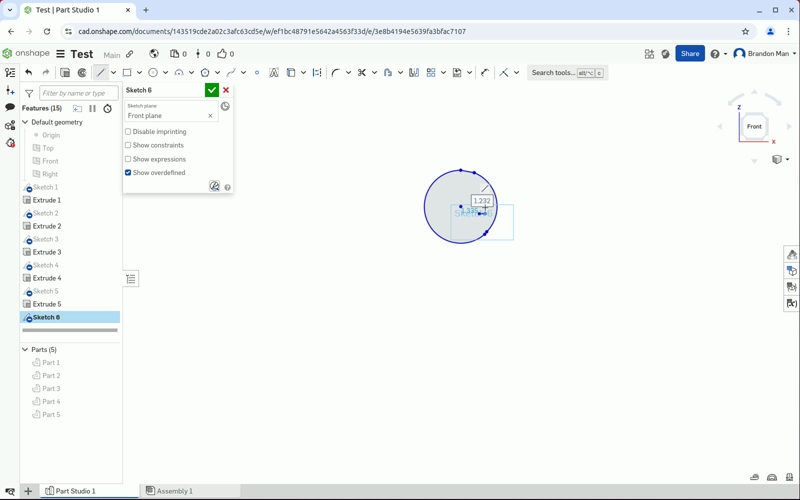
scroll(6)
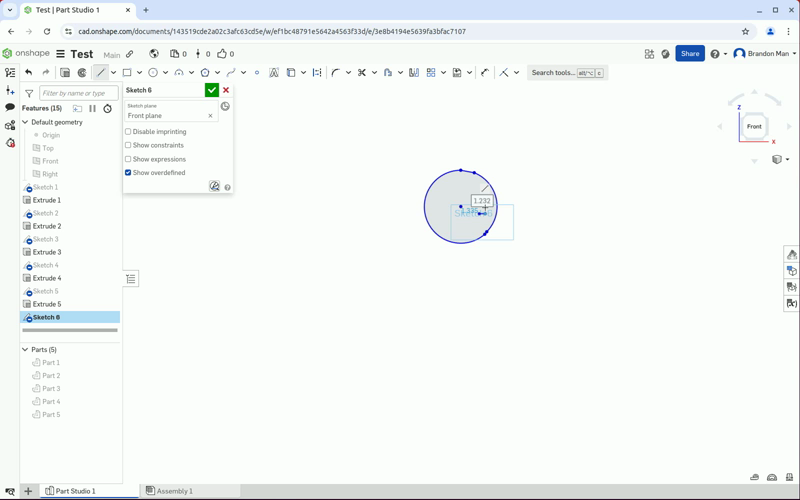
scroll(6)
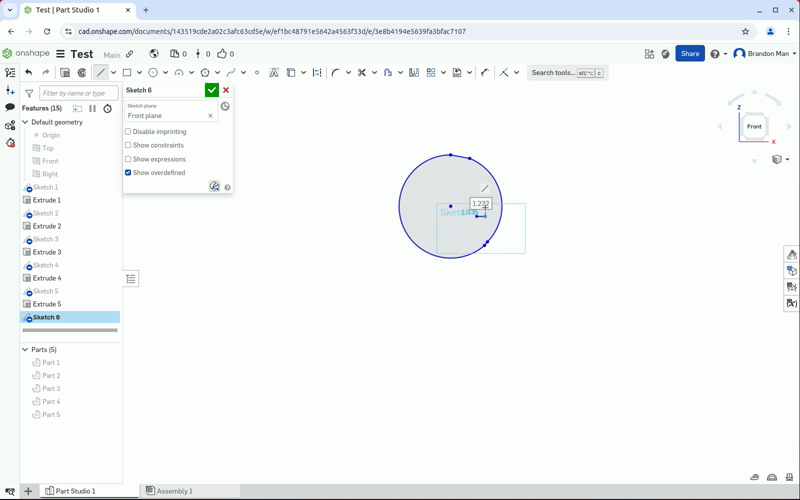
scroll(6)
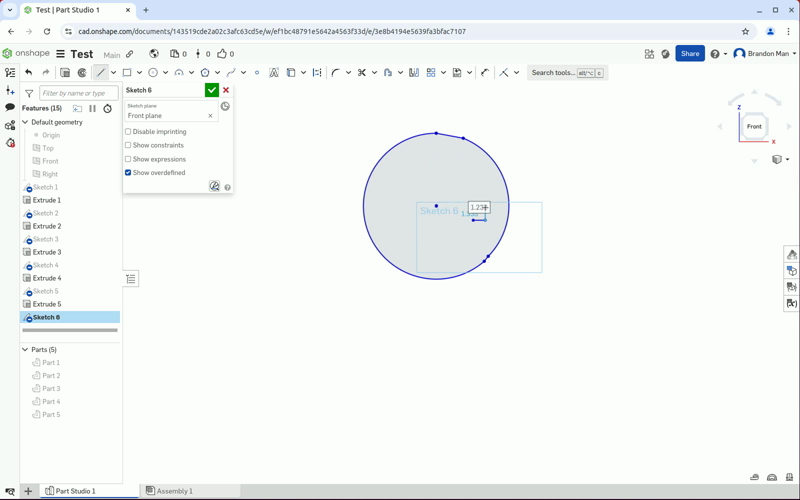
scroll(6)
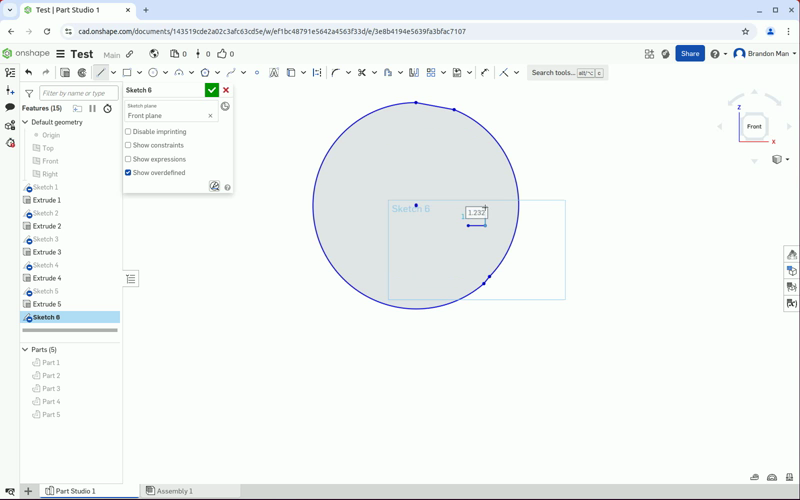
scroll(6)
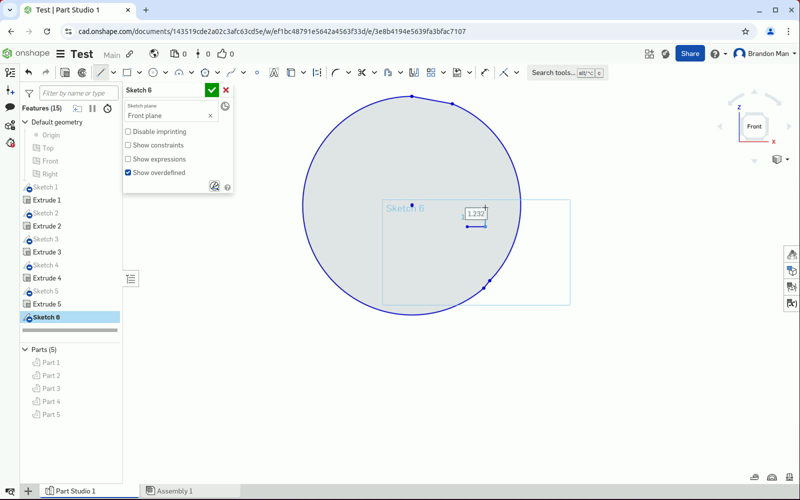
scroll(6)
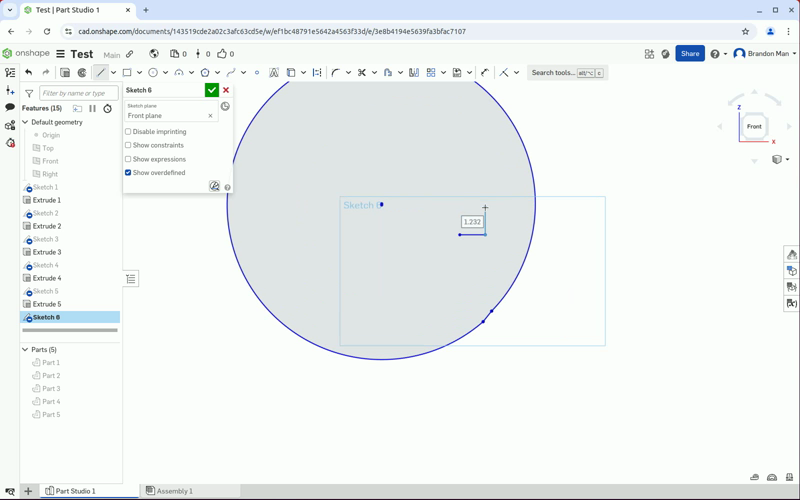
scroll(6)
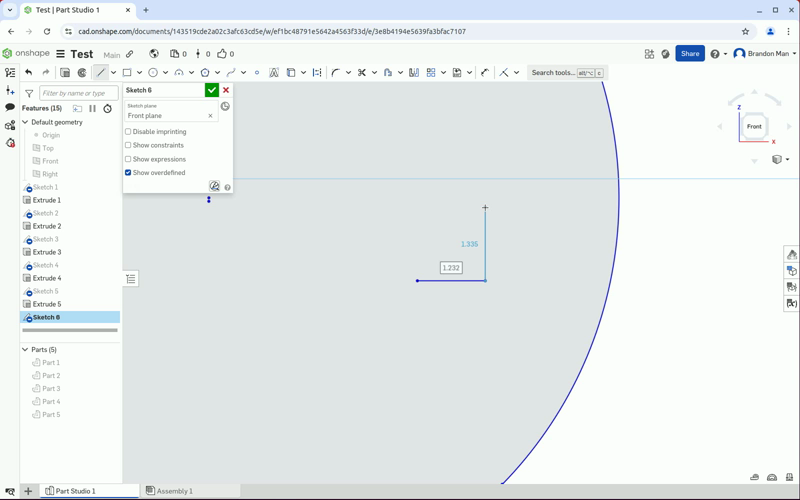
click(485, 207)
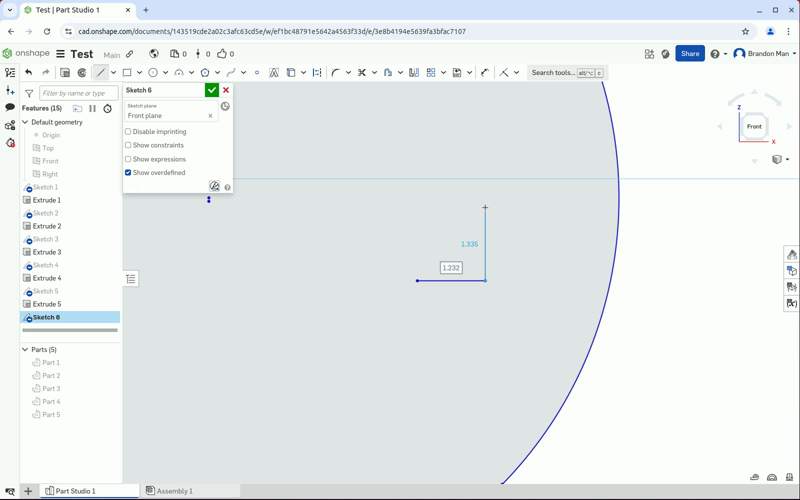
scroll(-6)
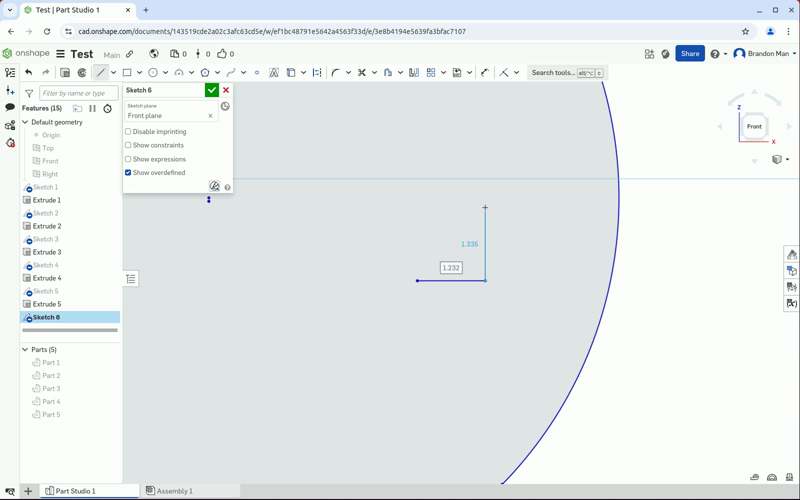
scroll(-6)
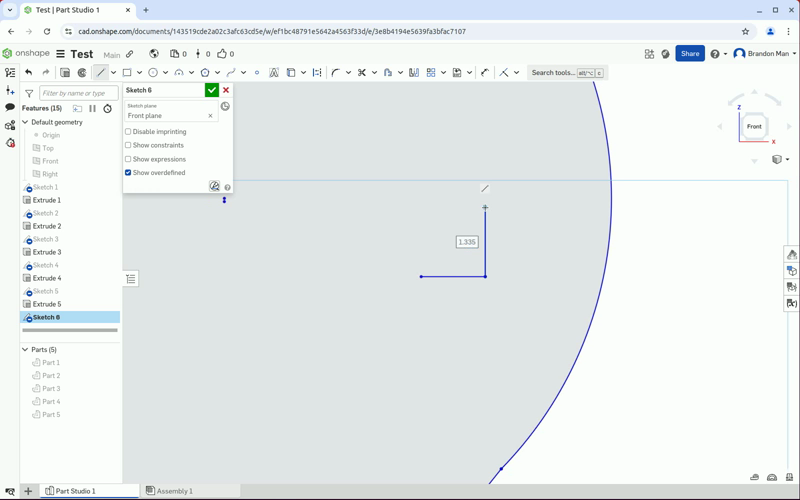
scroll(-6)
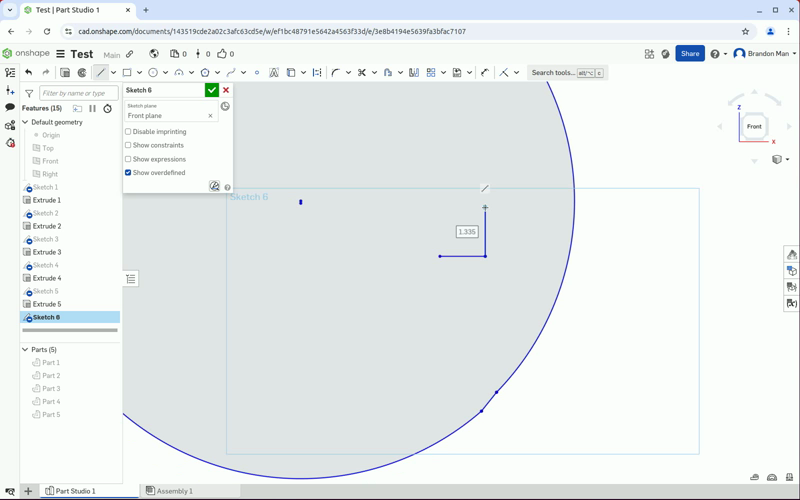
scroll(-6)
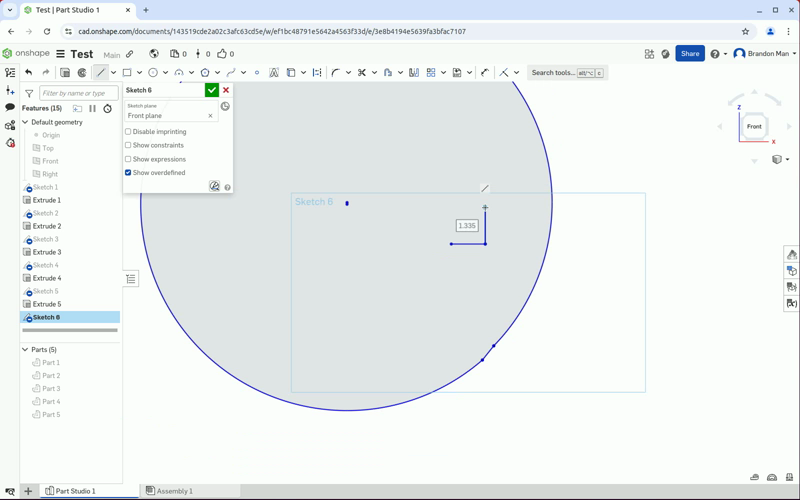
scroll(-6)
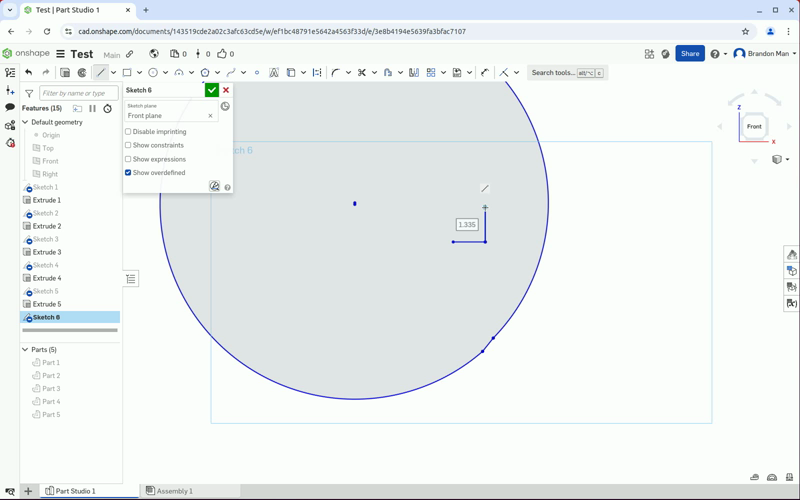
scroll(-6)
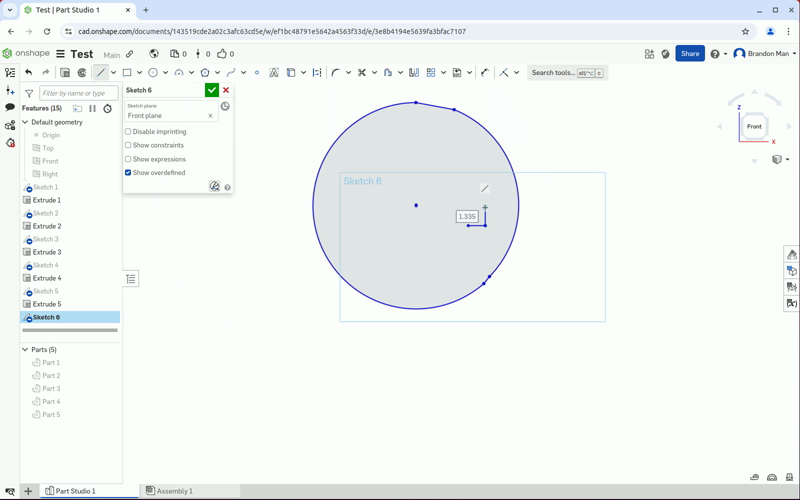
scroll(-6)
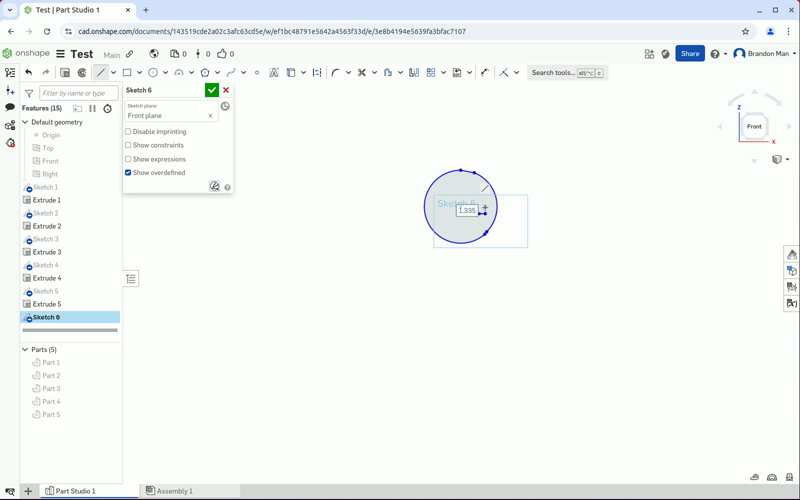
key_up(shift)
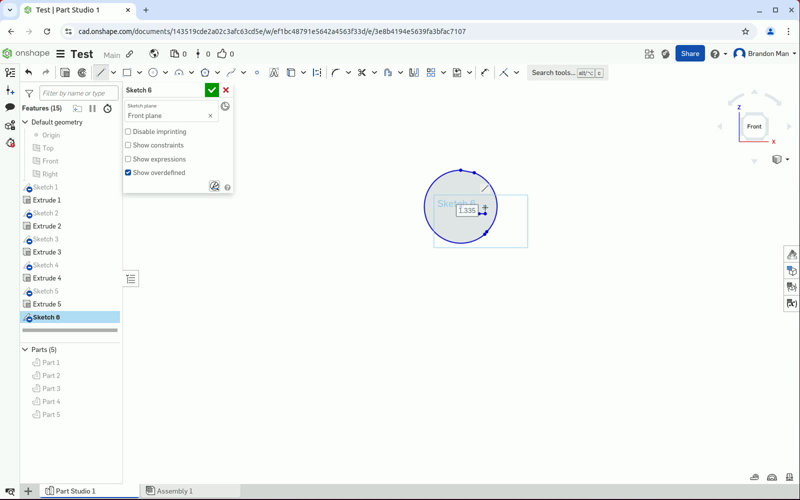
key_down(shift)
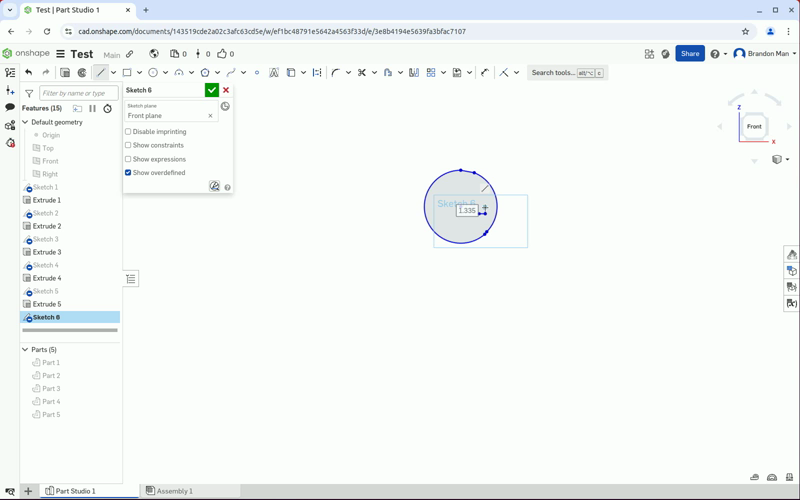
mouse_move(515, 207)
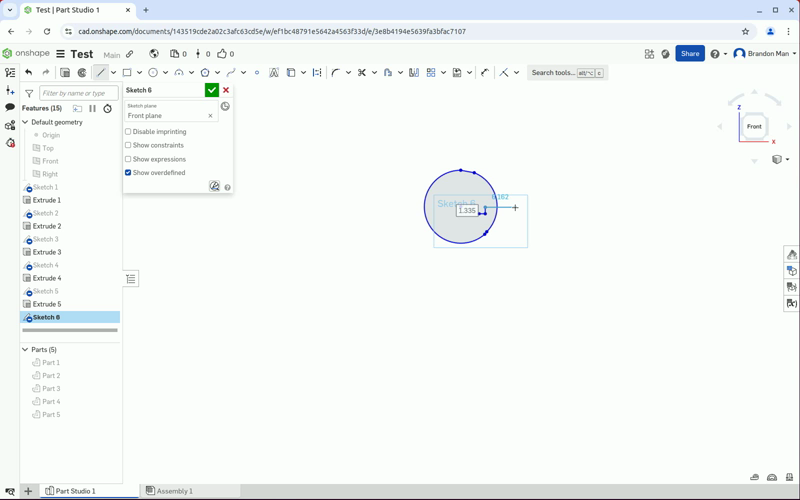
mouse_move(485, 200)
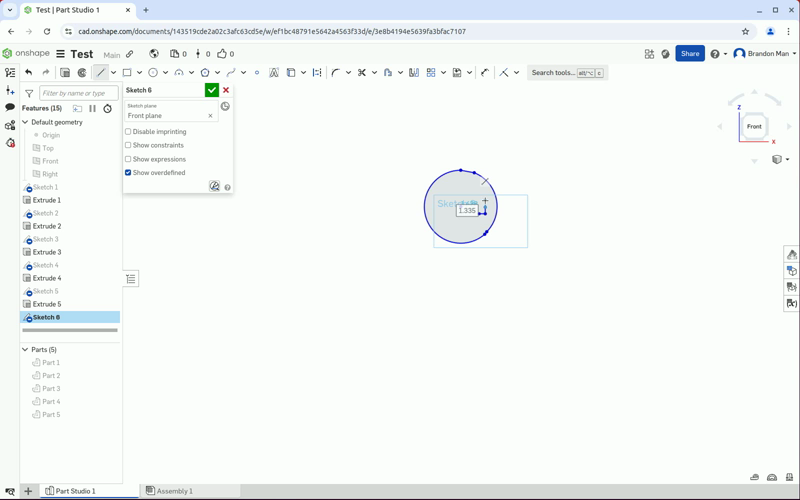
scroll(6)
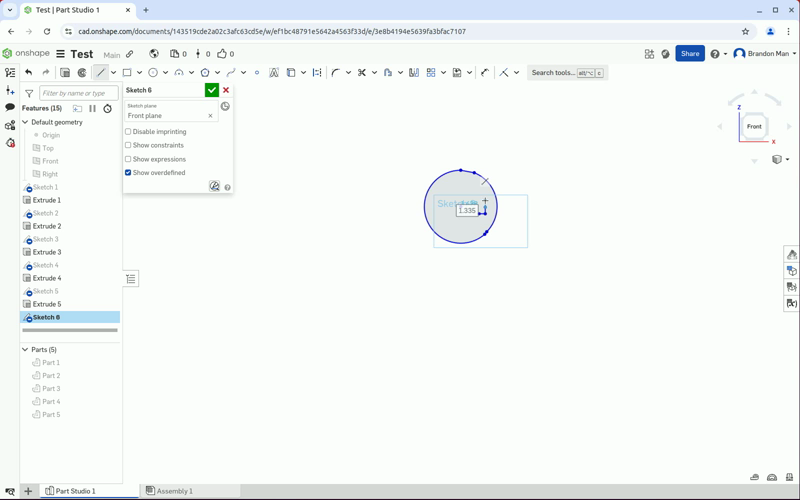
scroll(6)
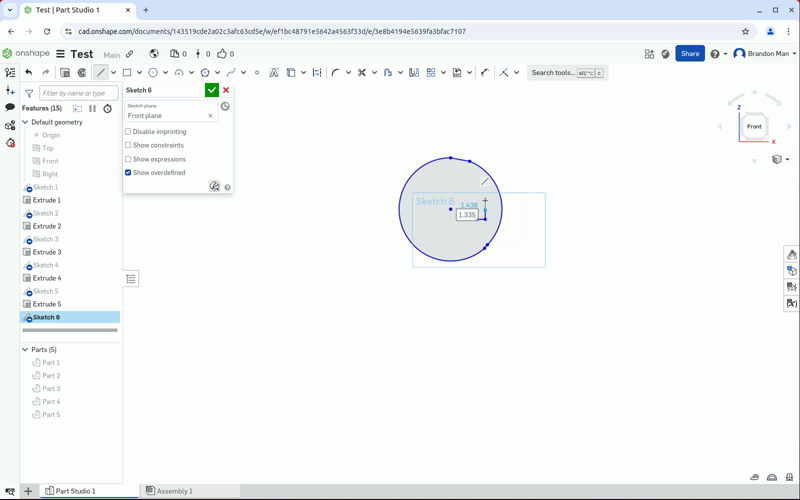
scroll(6)
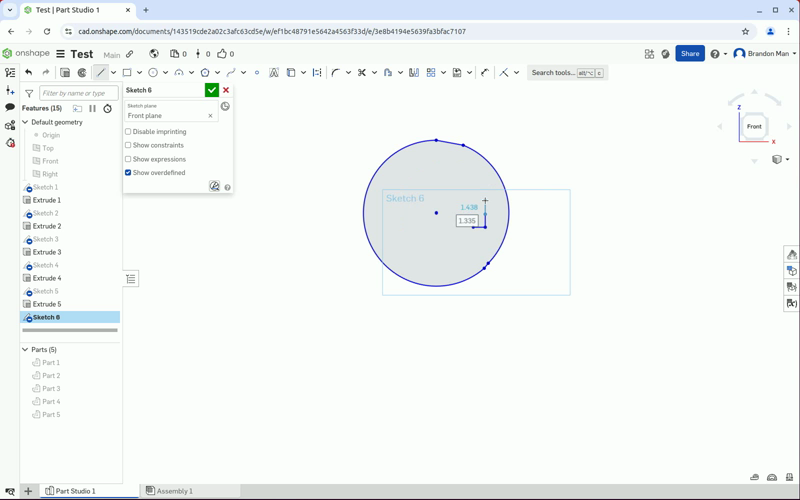
scroll(6)
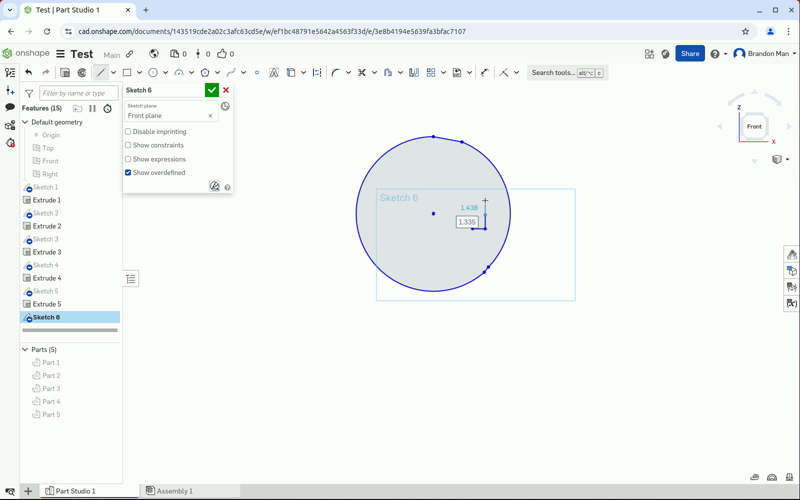
scroll(6)
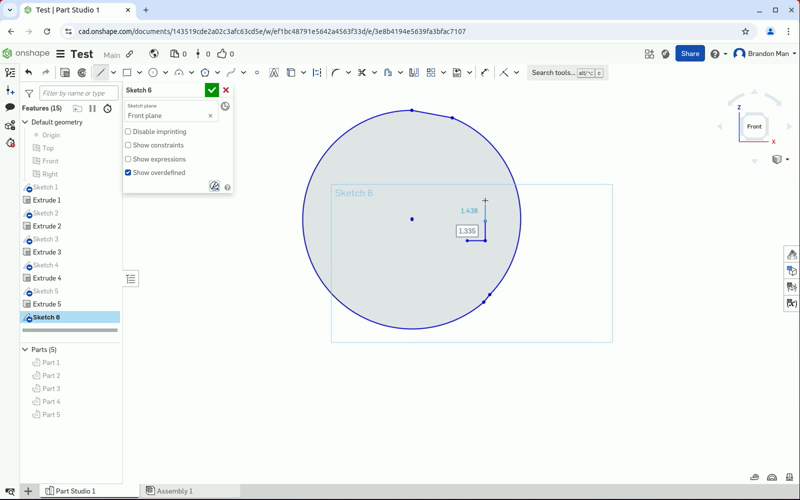
scroll(6)
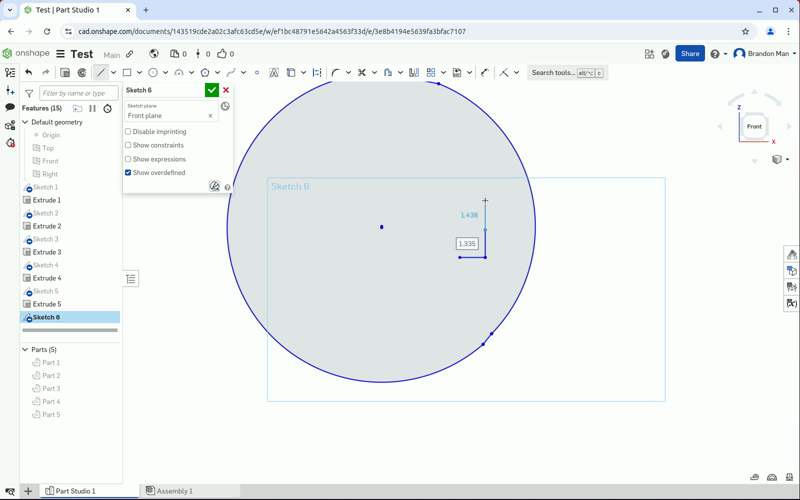
scroll(6)
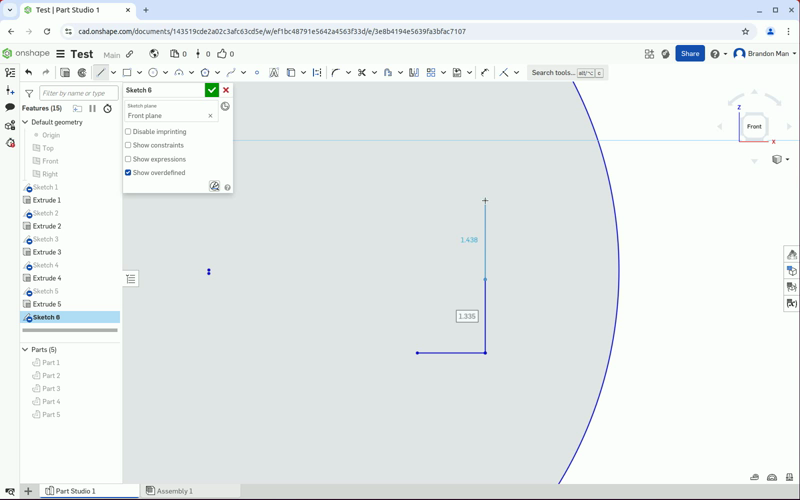
click(485, 200)
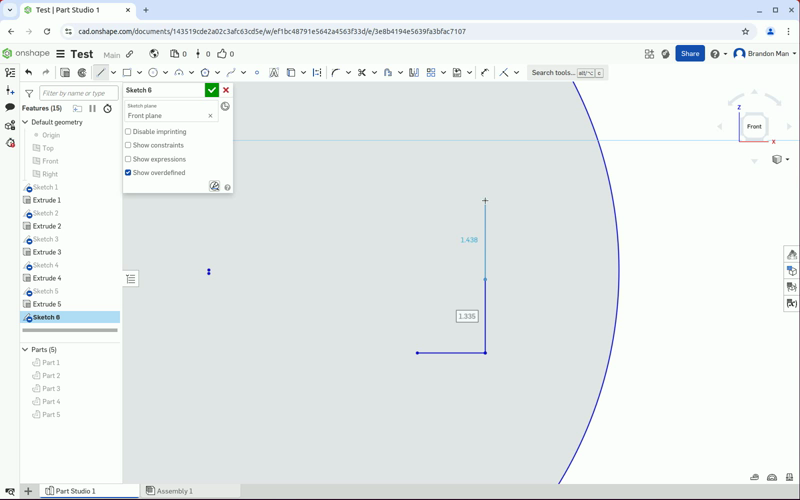
scroll(-6)
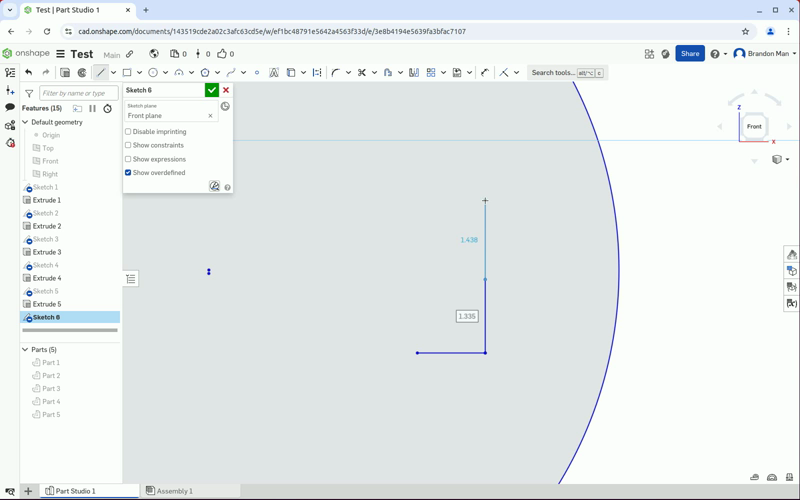
scroll(-6)
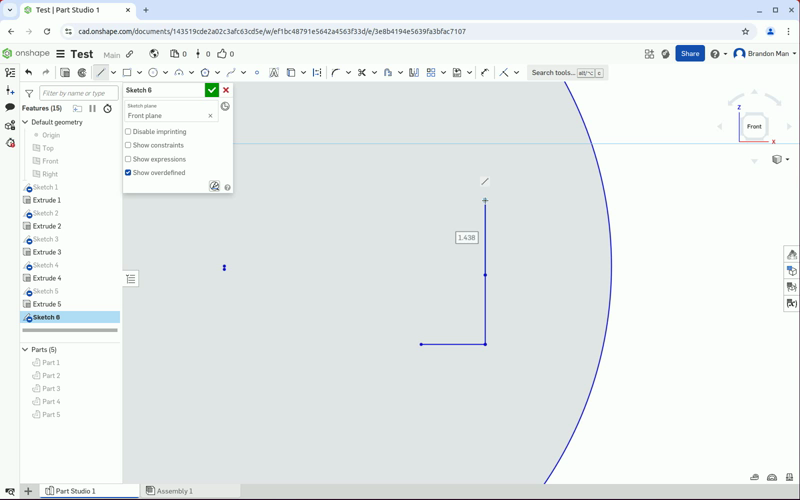
scroll(-6)
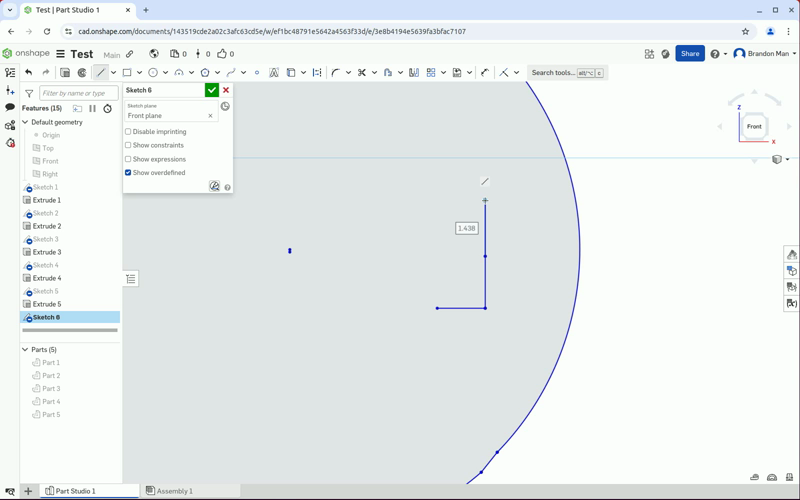
scroll(-6)
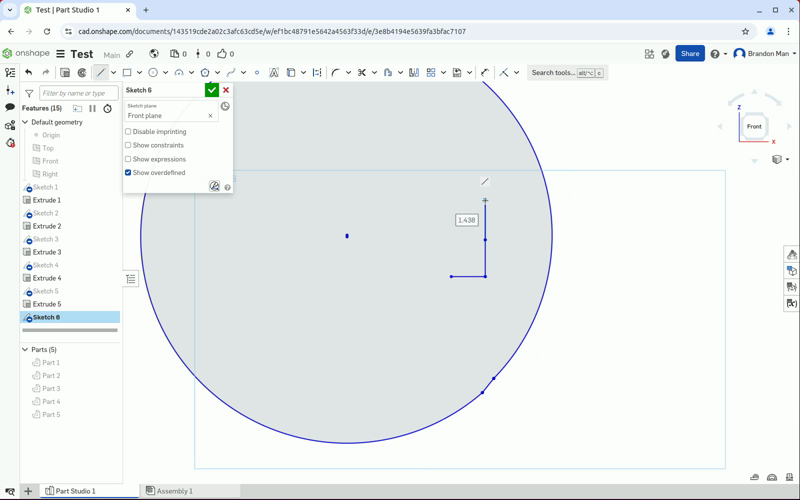
scroll(-6)
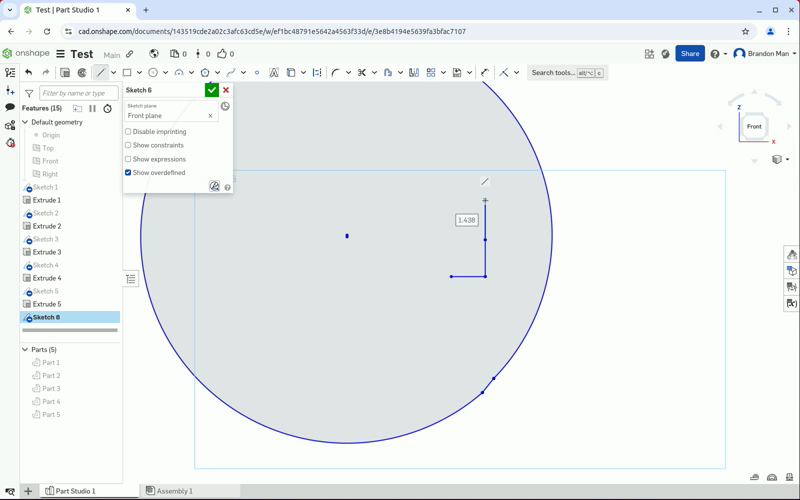
scroll(-6)
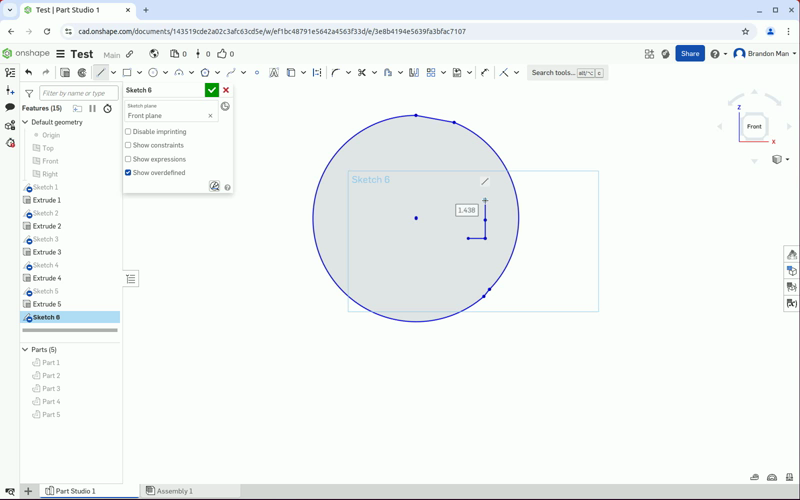
scroll(-6)
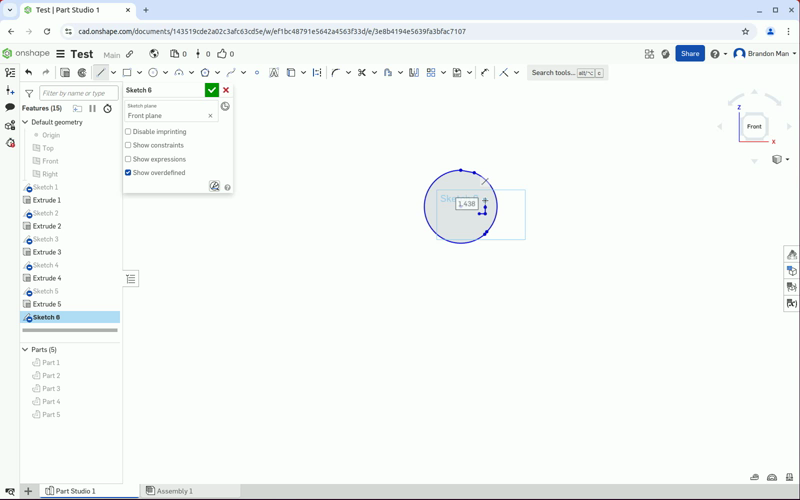
key_up(shift)
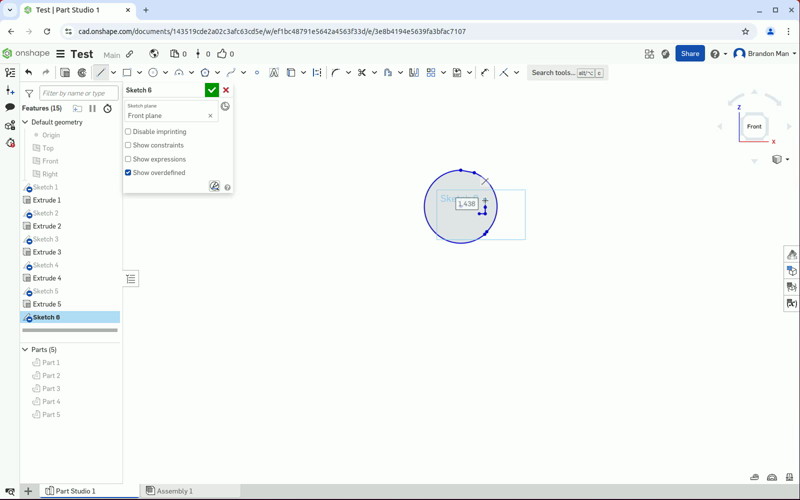
key_down(shift)
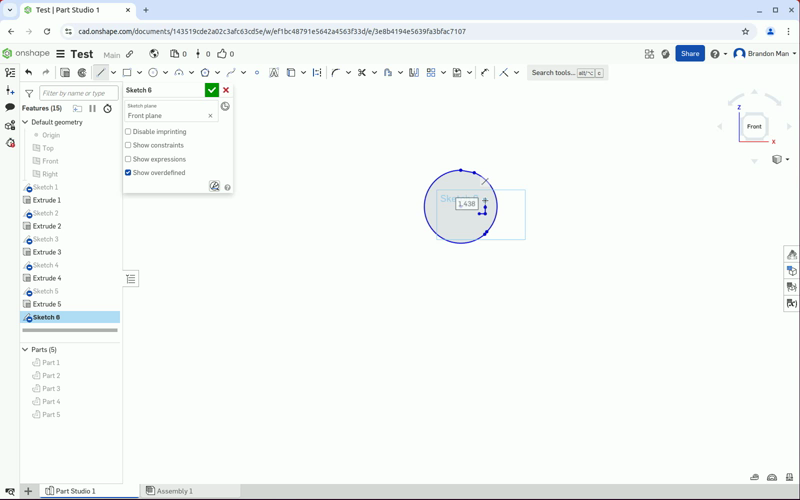
mouse_move(515, 200)
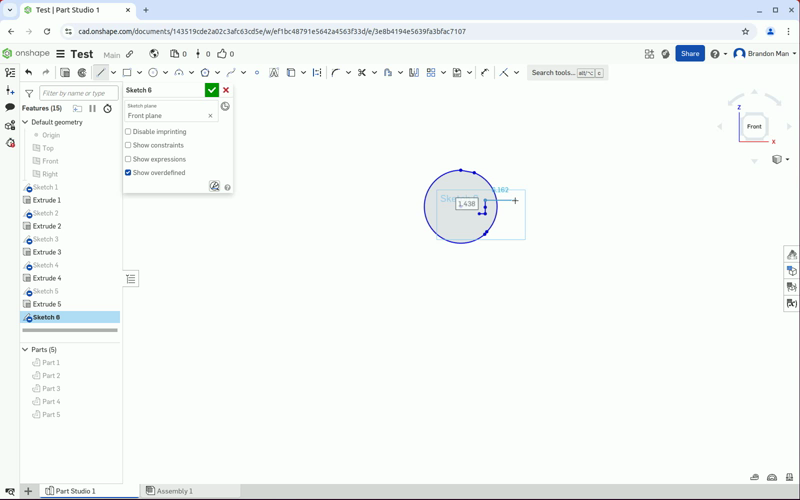
mouse_move(479, 200)
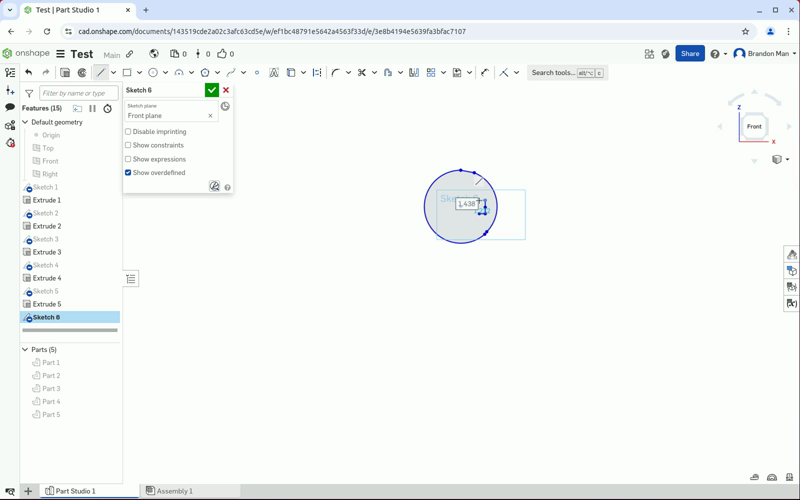
scroll(6)
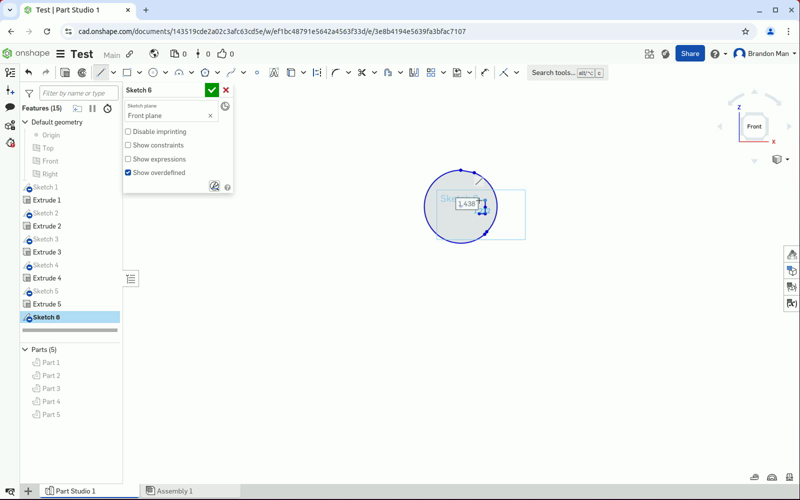
scroll(6)
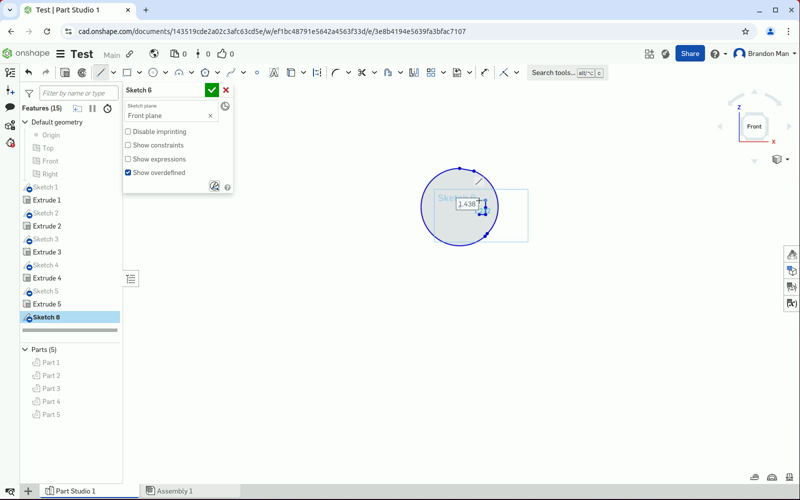
scroll(6)
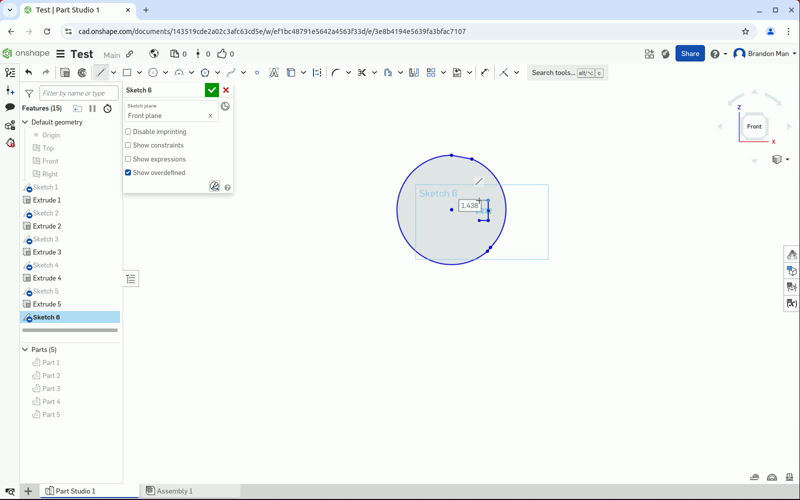
scroll(6)
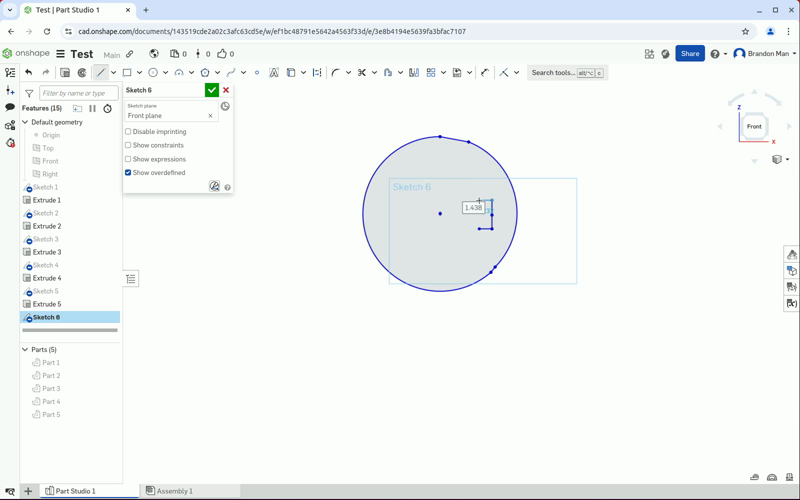
scroll(6)
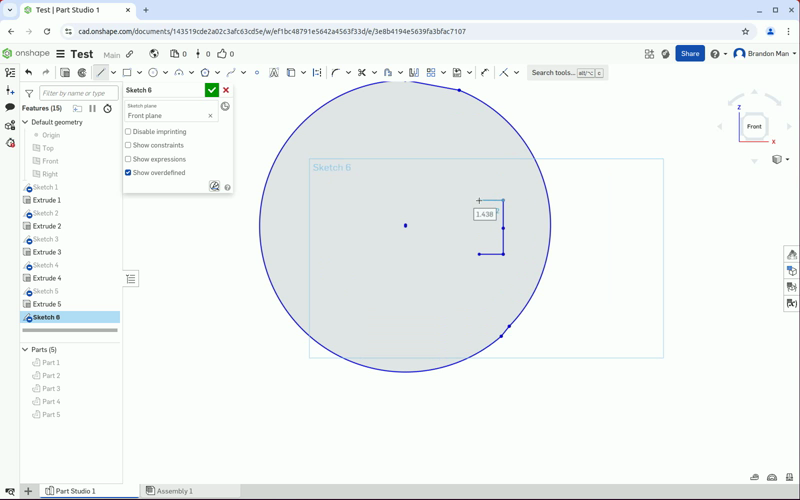
scroll(6)
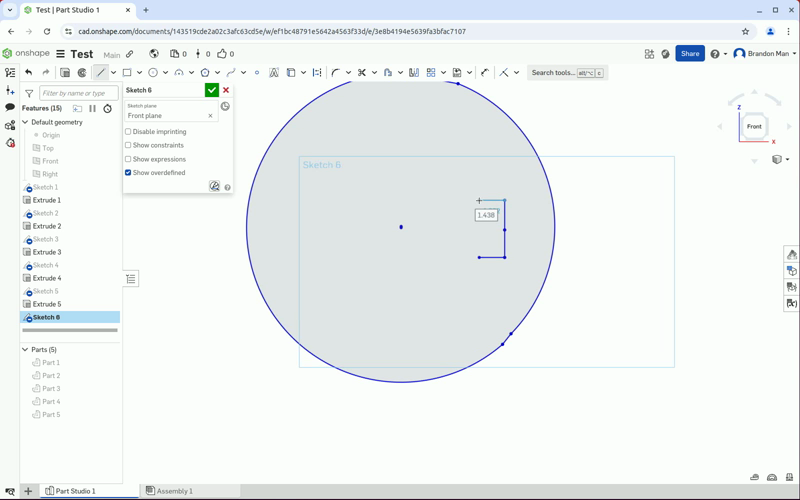
scroll(6)
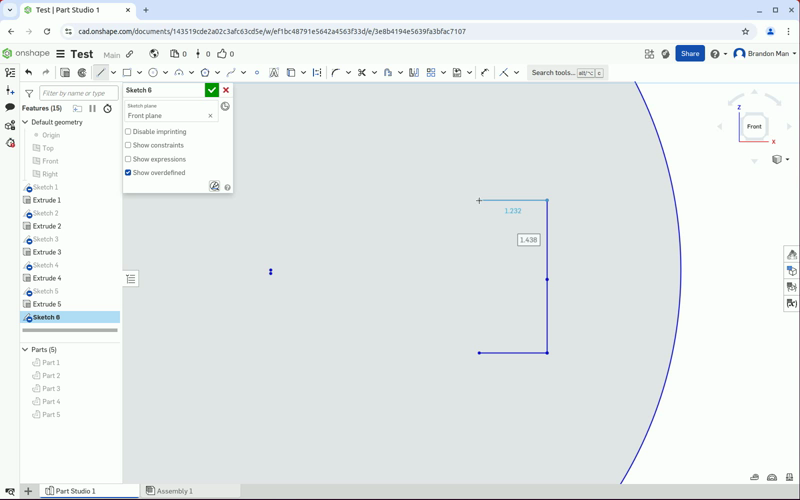
click(479, 200)
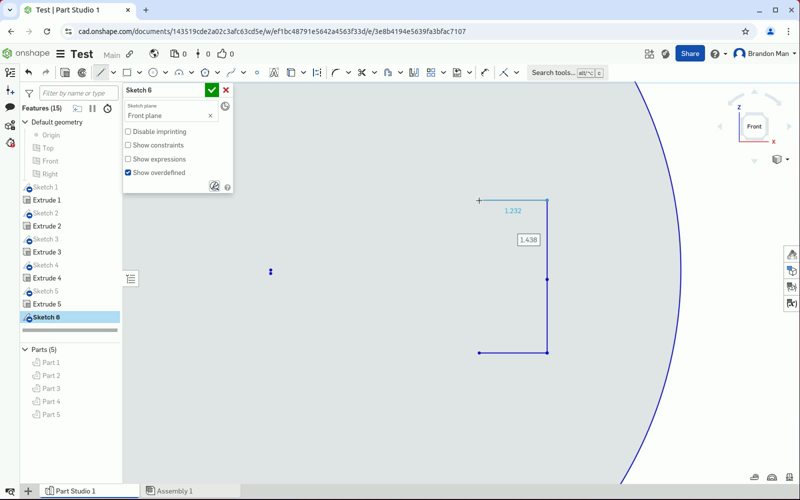
scroll(-6)
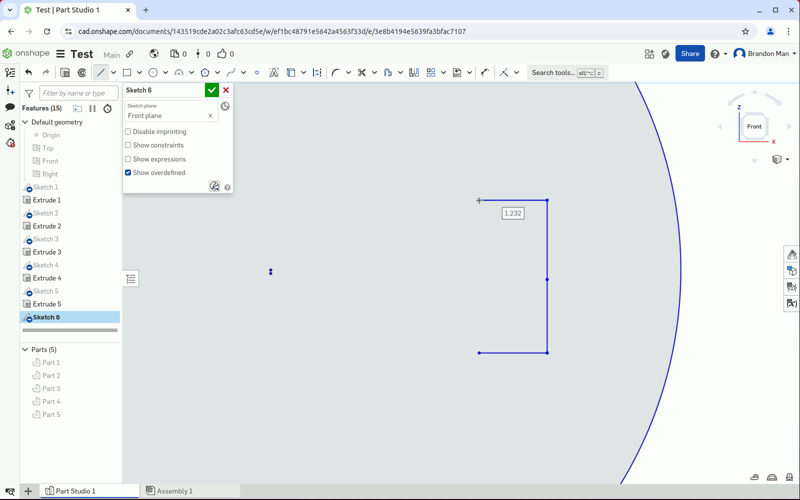
scroll(-6)
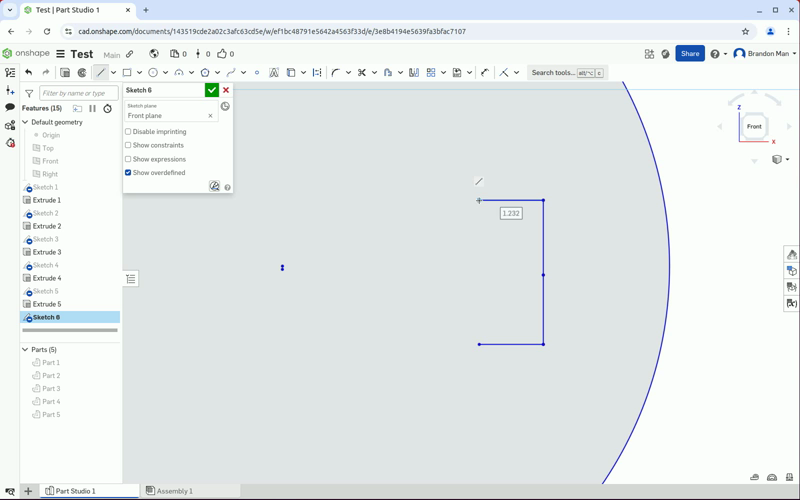
scroll(-6)
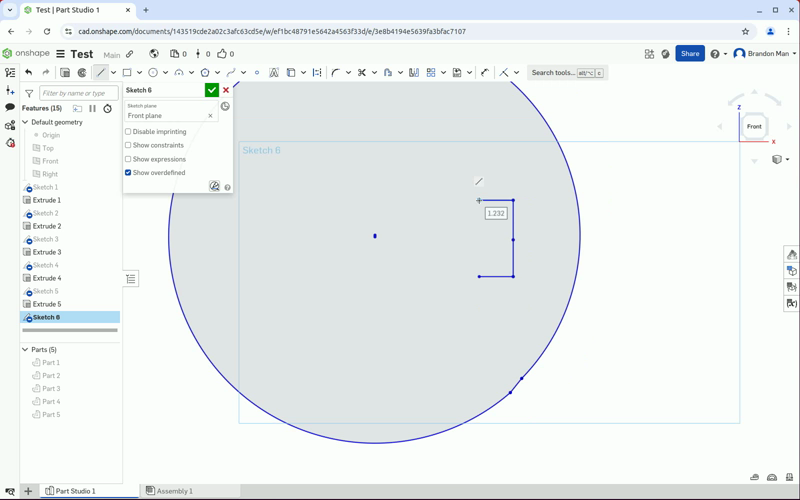
scroll(-6)
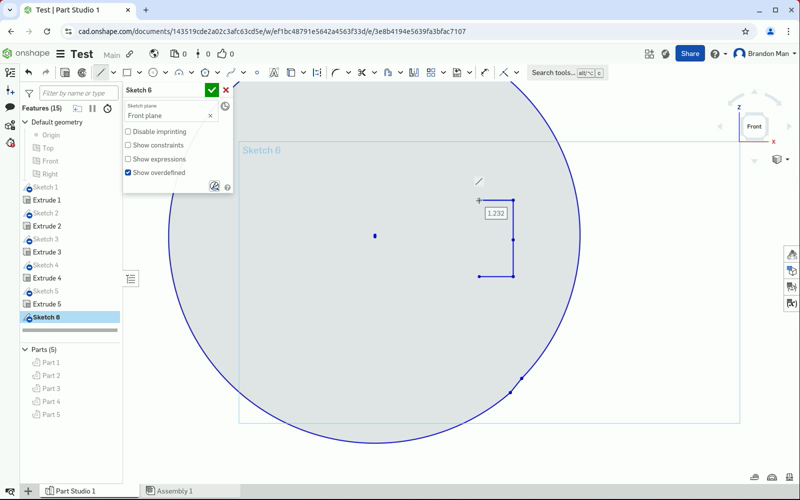
scroll(-6)
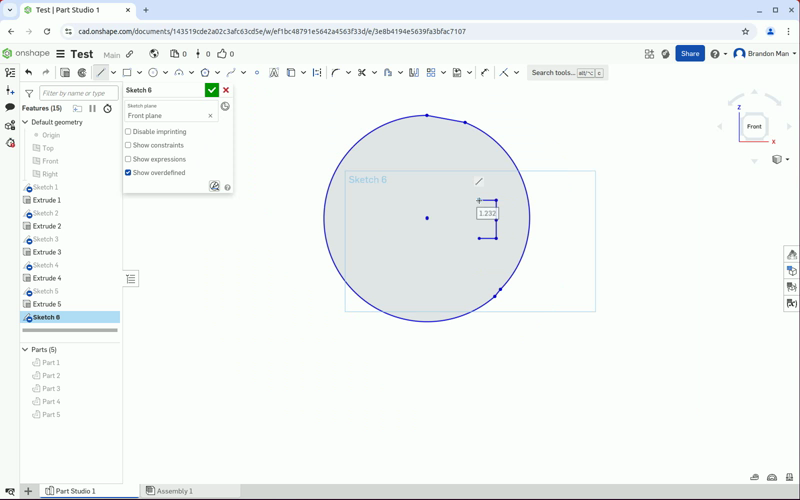
scroll(-6)
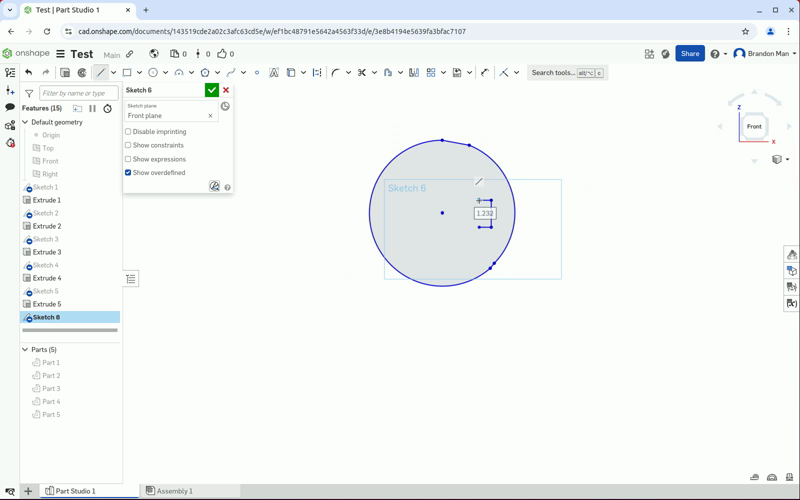
scroll(-6)
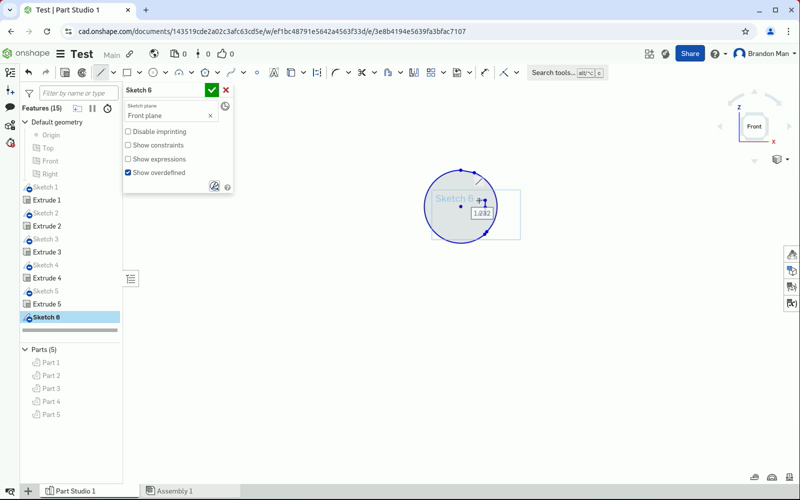
key_up(shift)
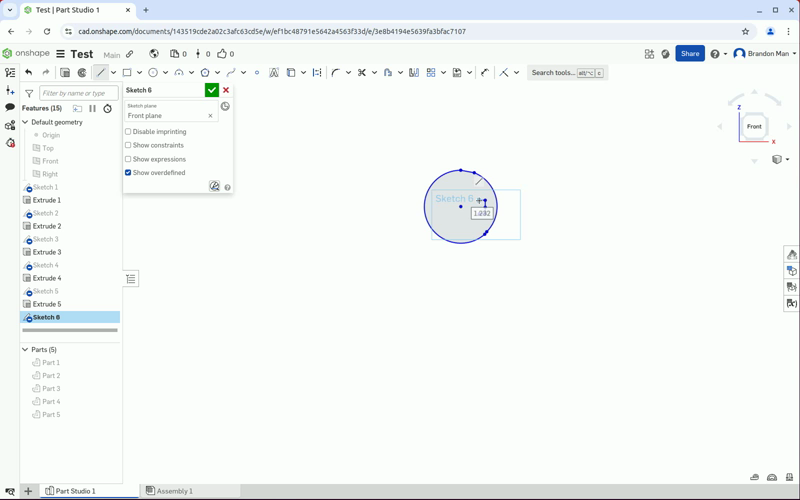
key(esc)
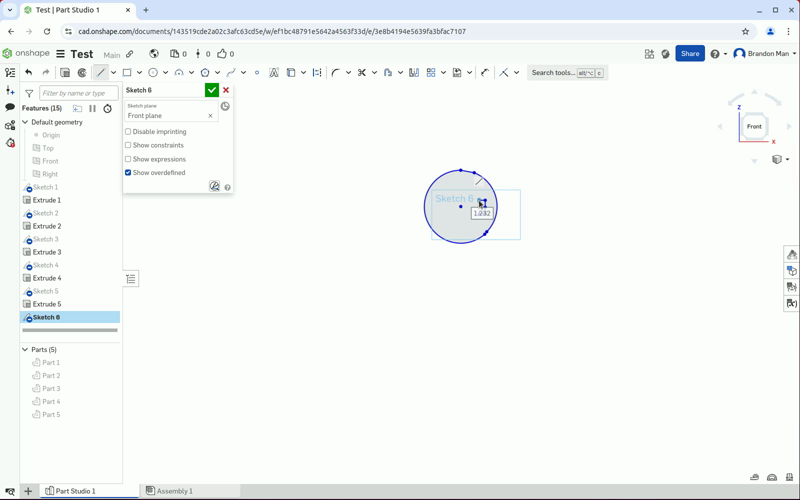
key(a)
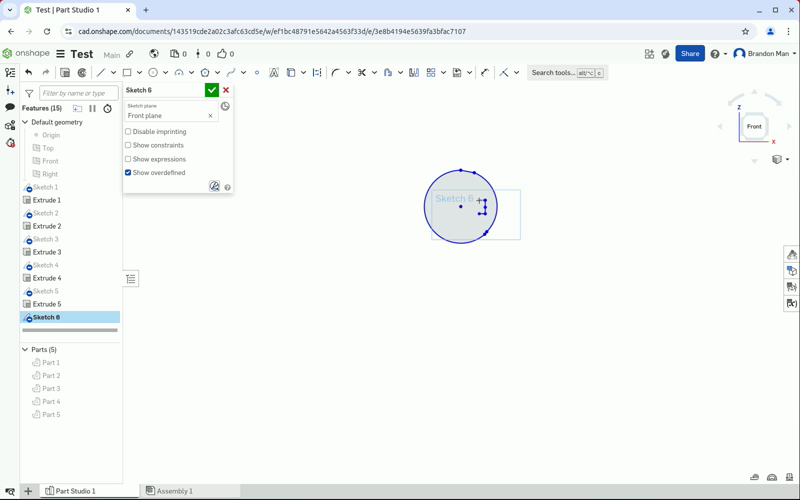
mouse_move(479, 200)
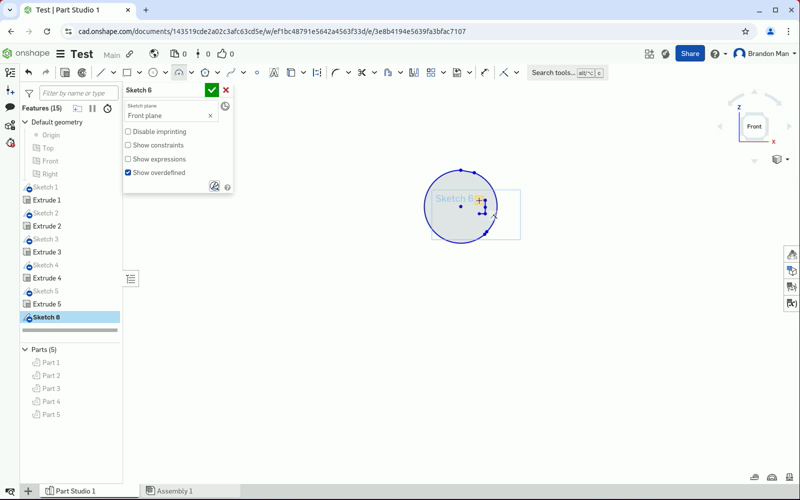
click(479, 200)
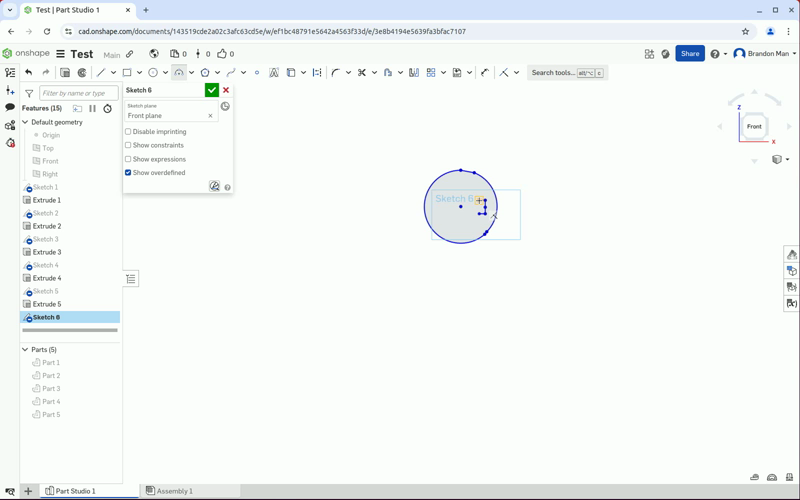
mouse_move(479, 213)
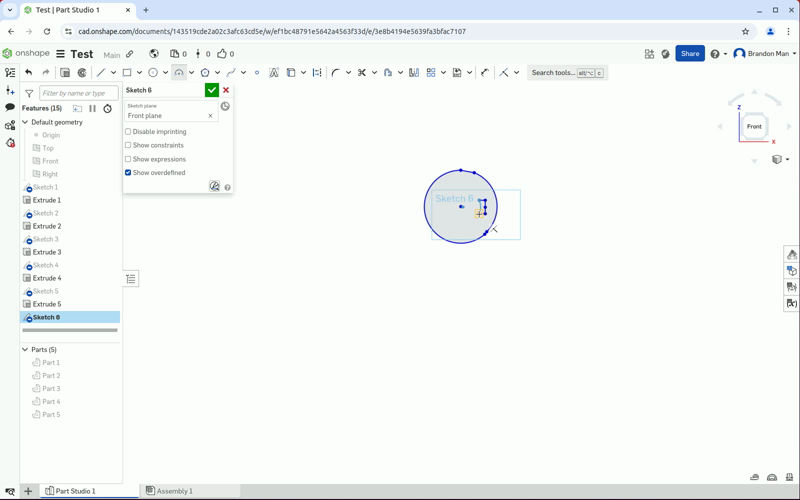
click(479, 213)
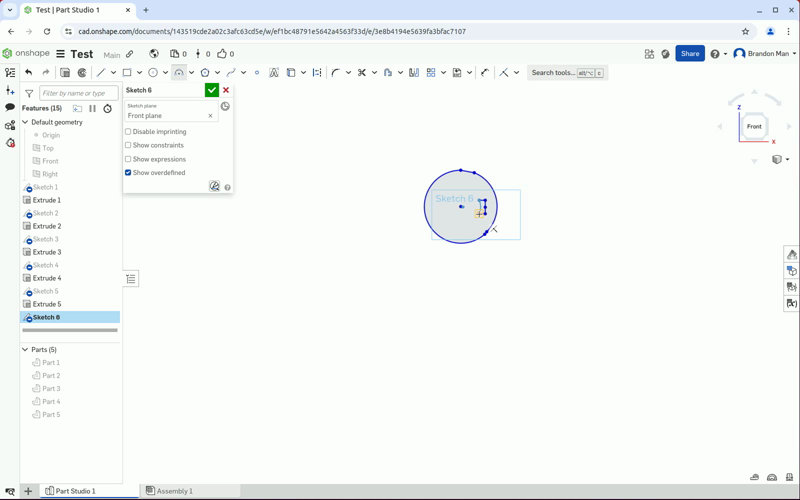
key_down(shift)
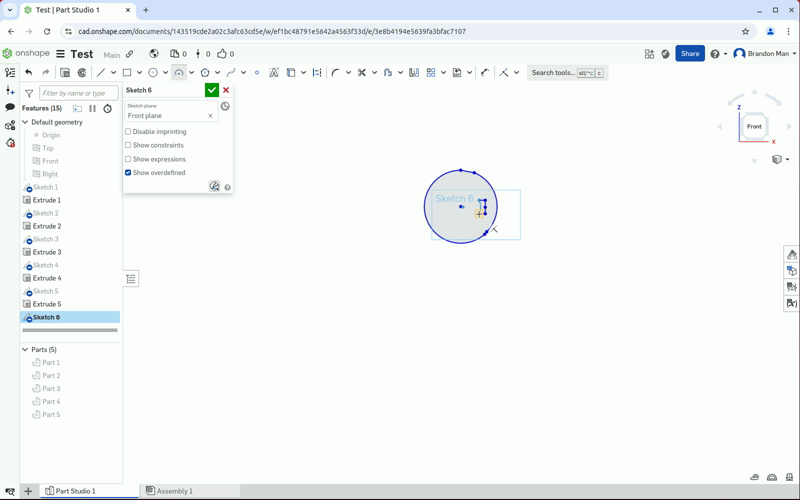
mouse_move(441, 207)
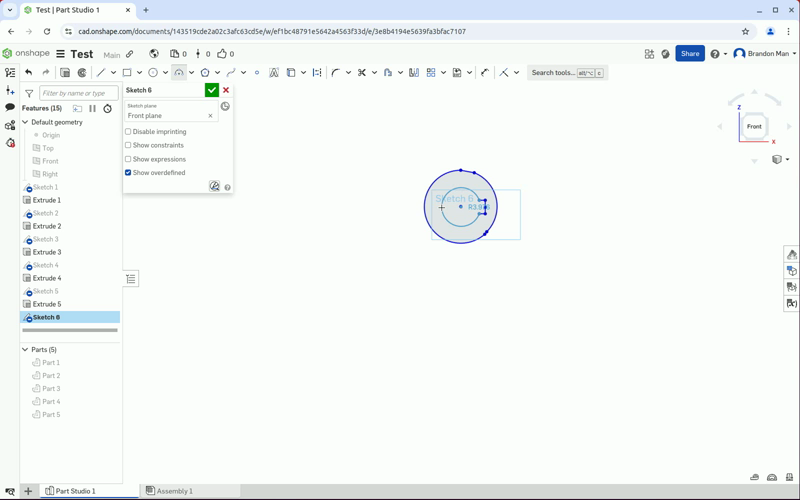
click(441, 207)
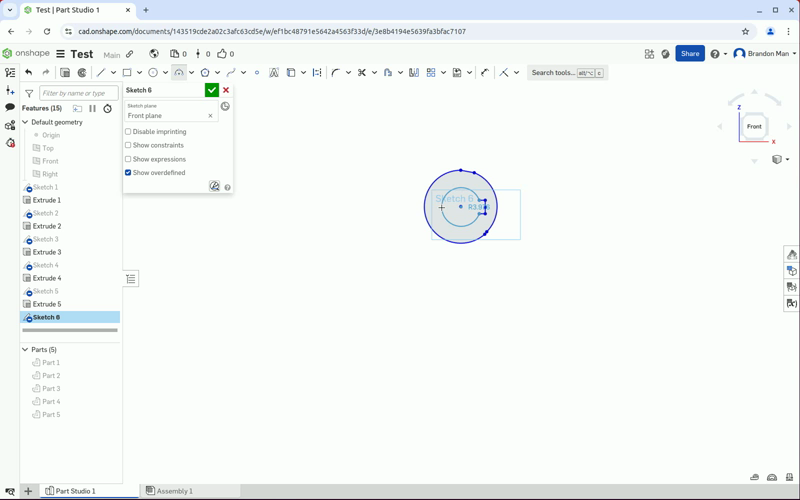
key_up(shift)
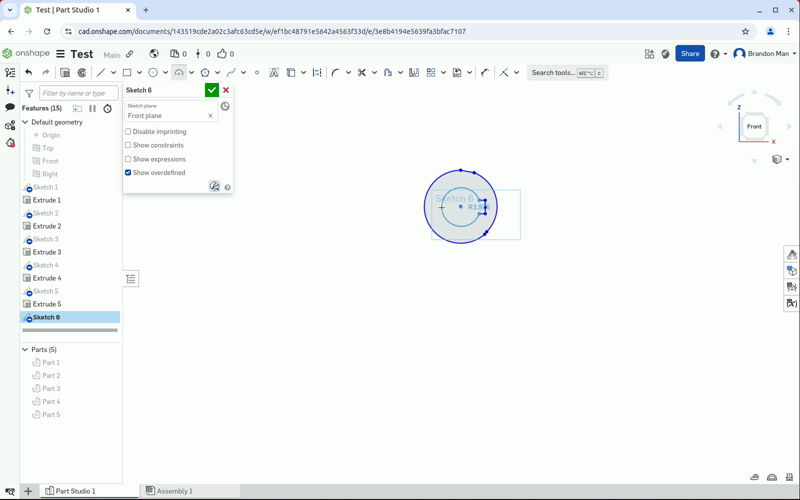
key(esc)
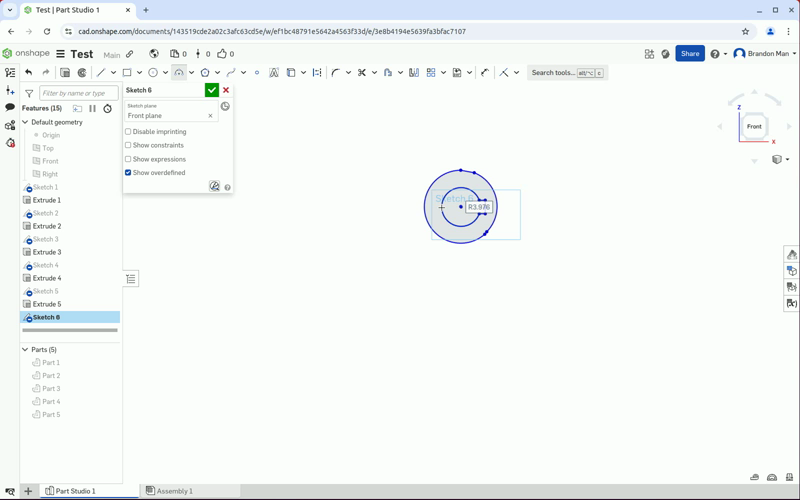
mouse_move(448, 228)
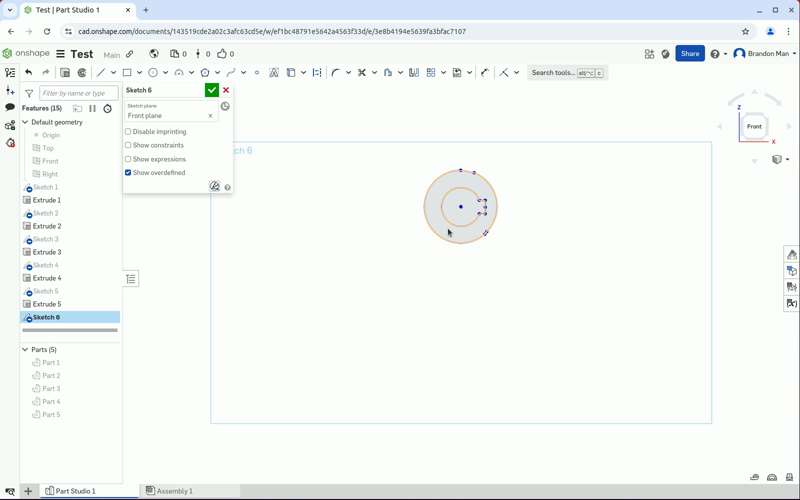
click(448, 228)
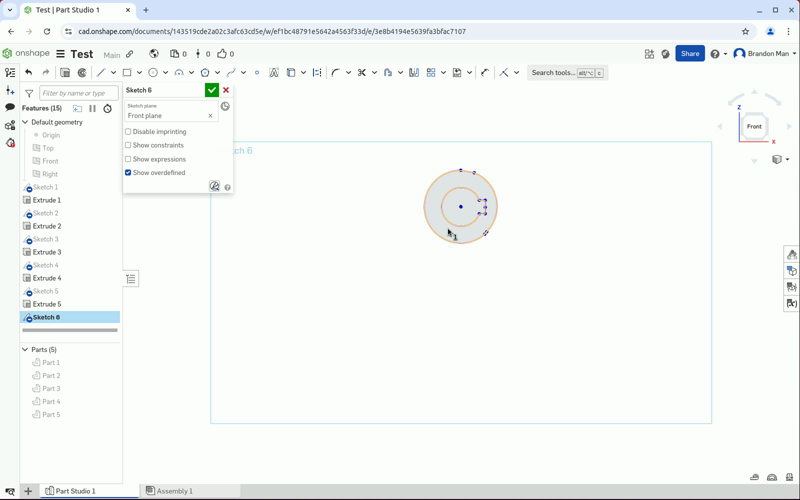
mouse_move(73, 352)
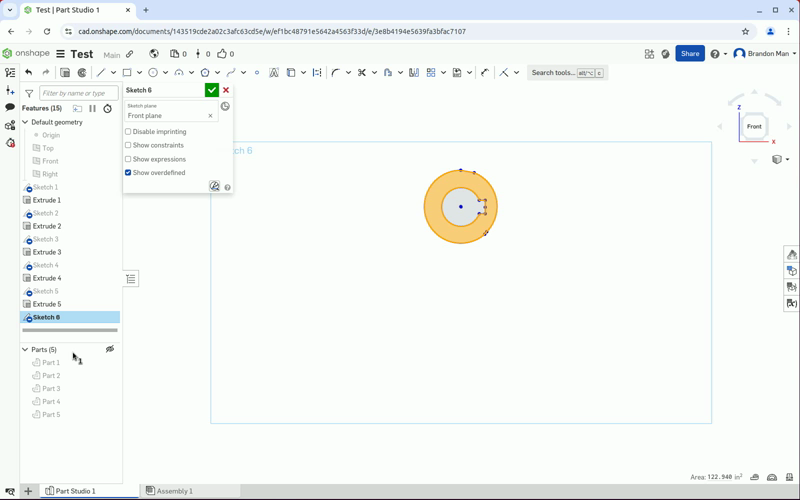
key(shift+y)
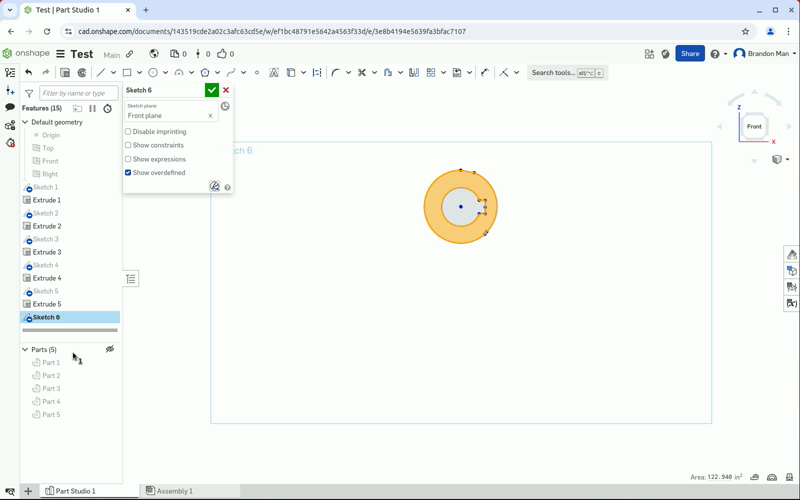
key(shift+e)
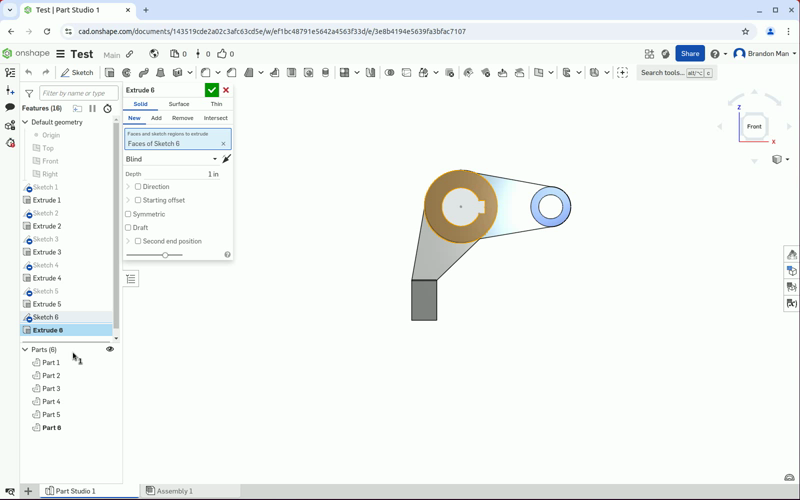
mouse_move(143, 106)
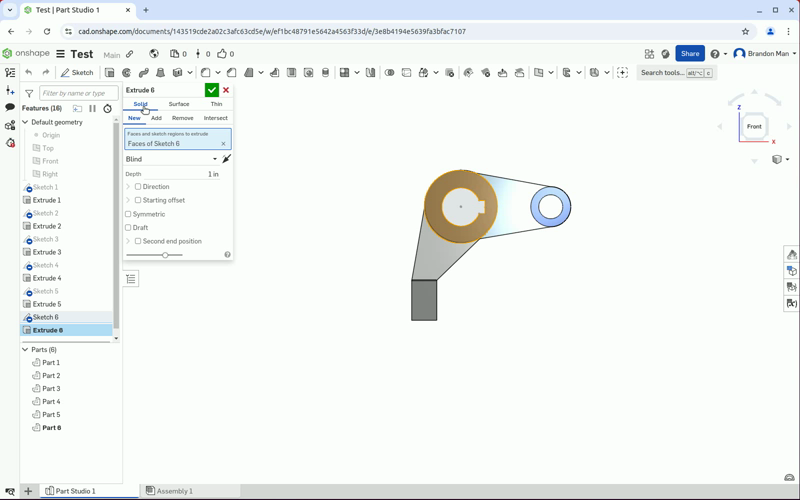
click(143, 106)
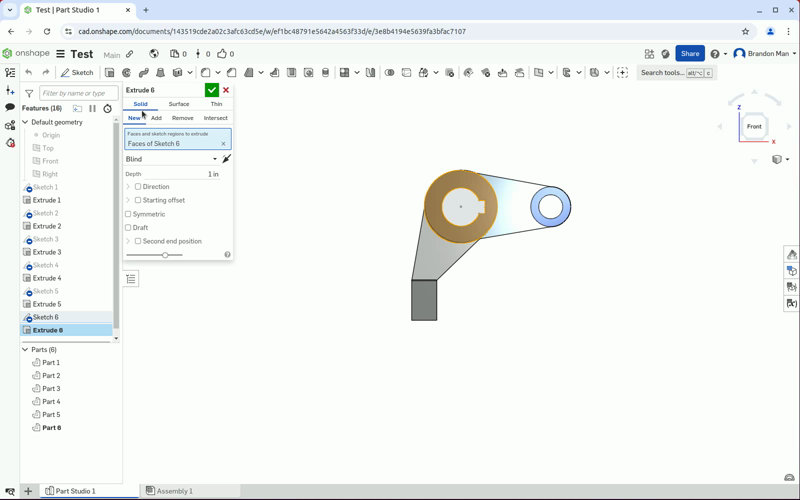
mouse_move(137, 120)
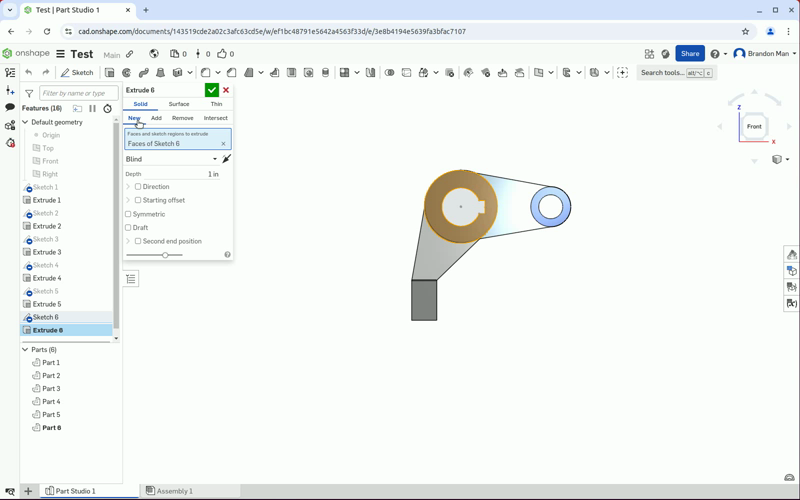
click(137, 120)
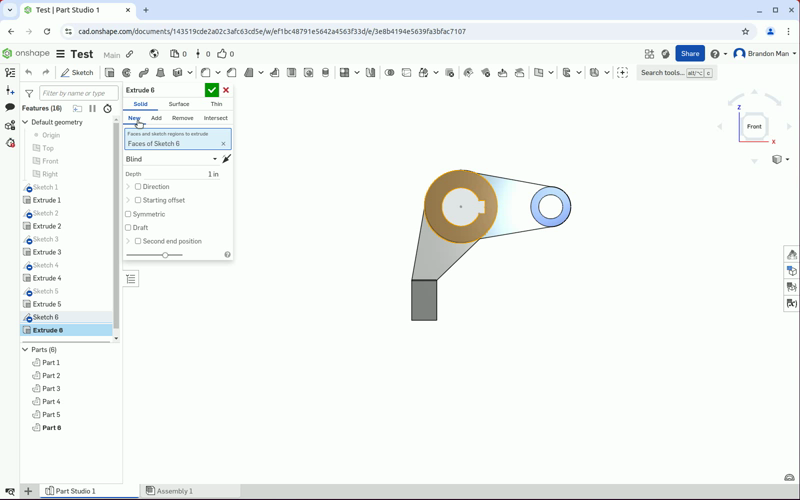
key(tab, 4)
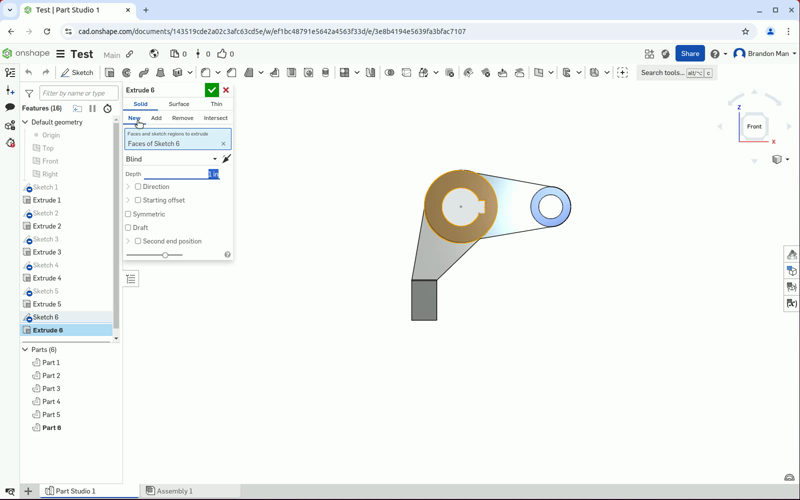
text(8.425)
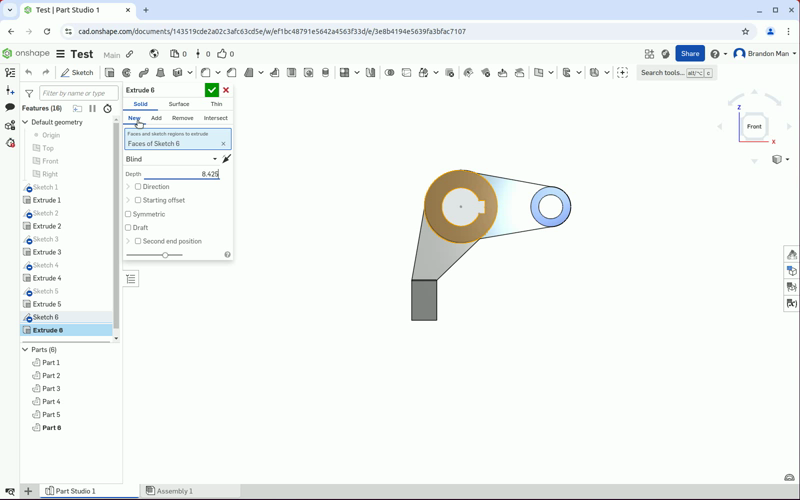
key(enter)
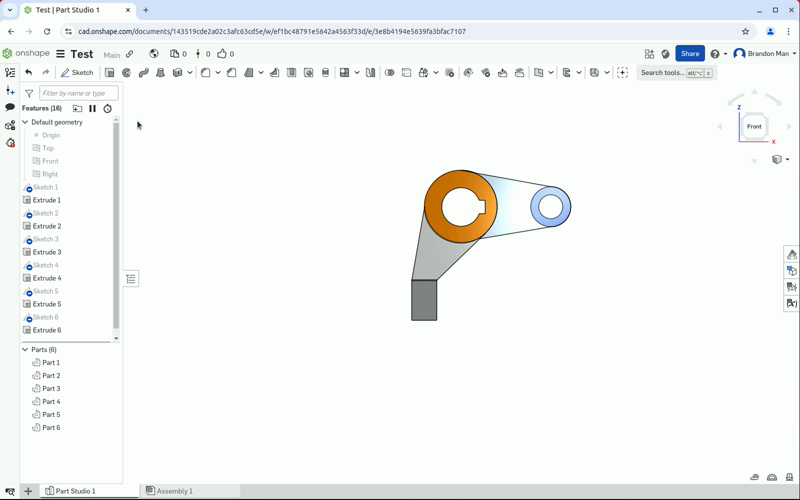
key(shift+h)
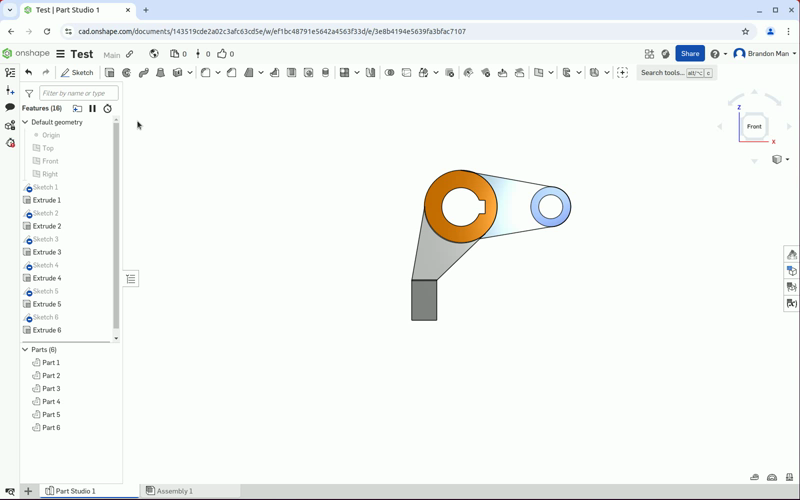
key(shift+h)
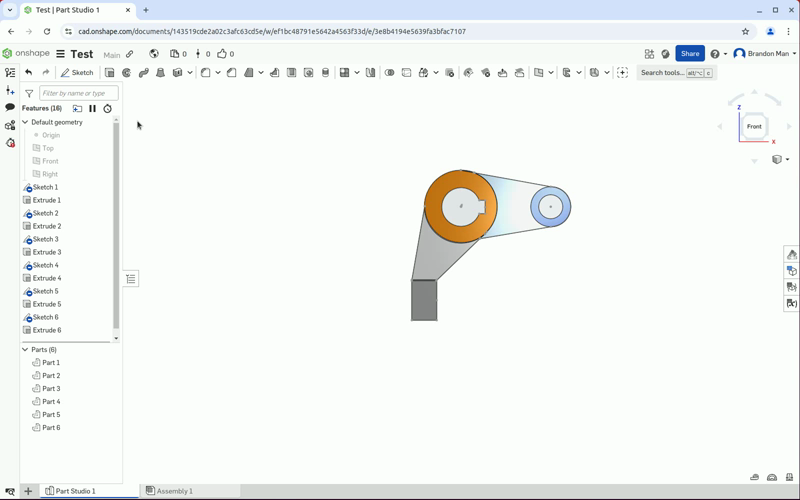
key(shift+7)
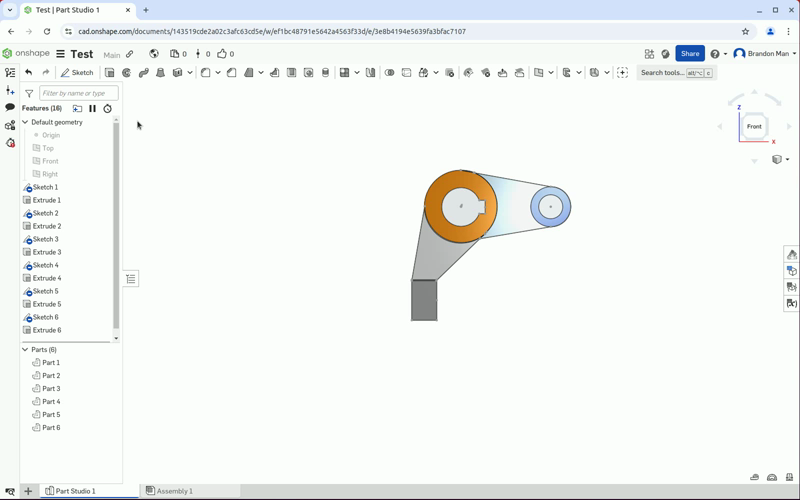
key(left, 2)
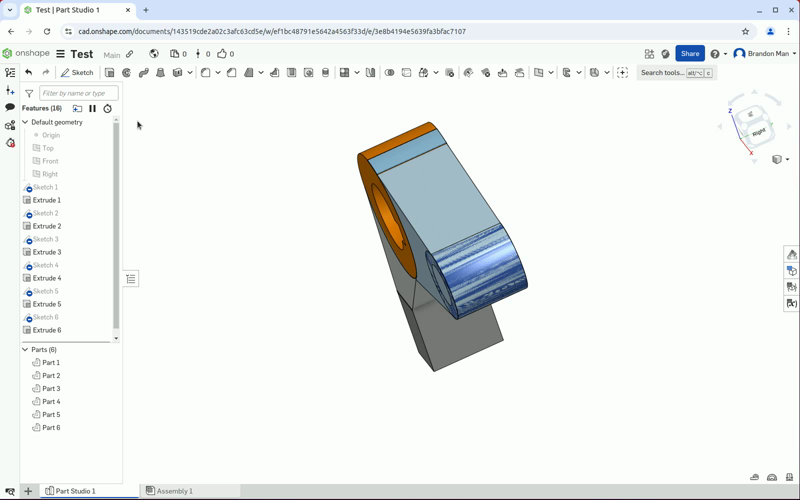
key(down, 2)
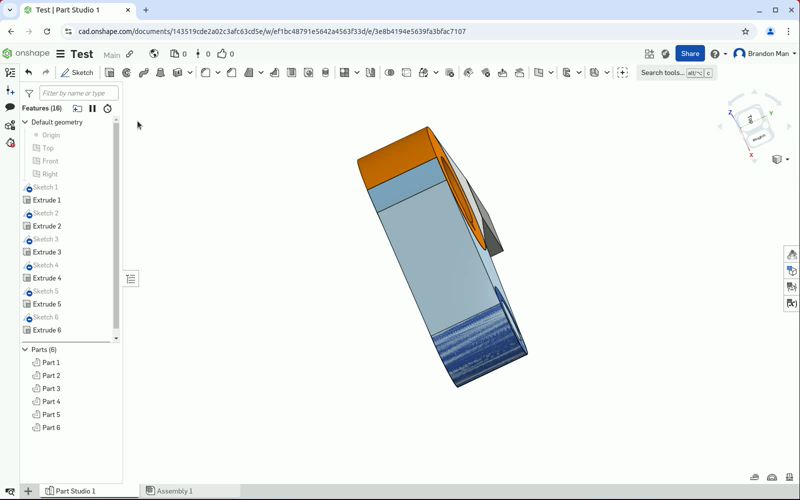
key(up, 2)
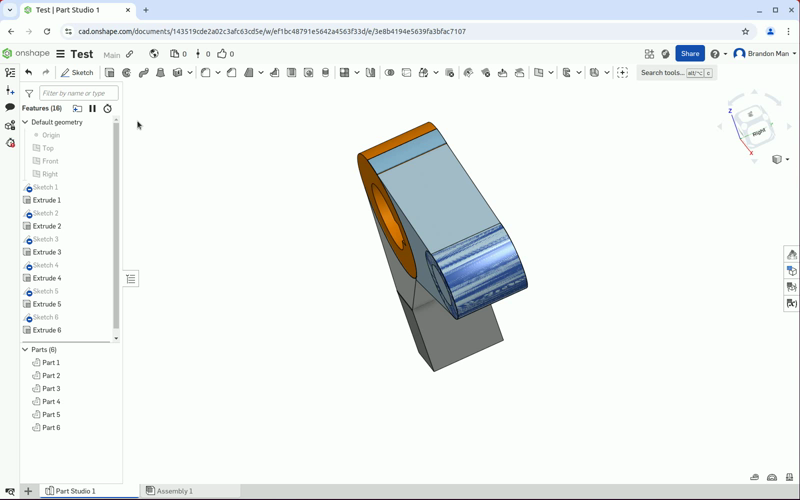
key(right, 2)
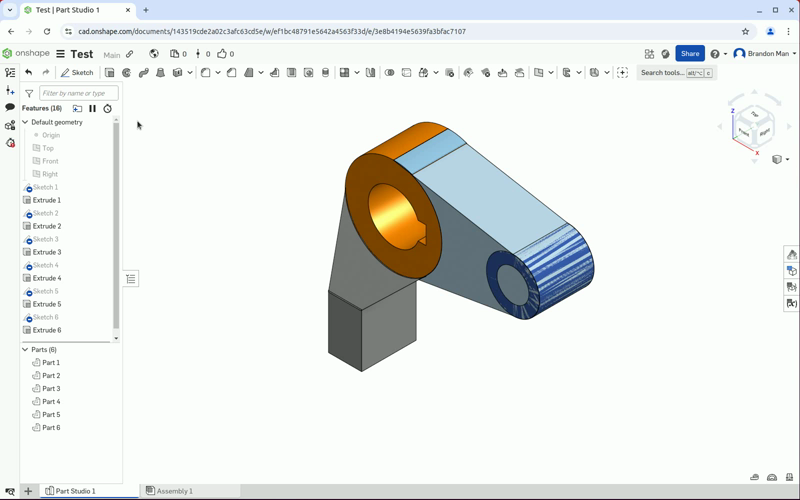
mouse_move(69, 189)
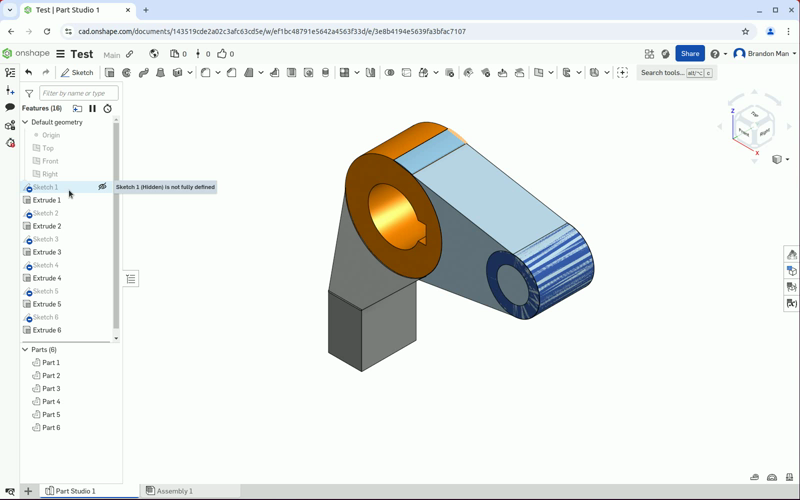
click(69, 189)